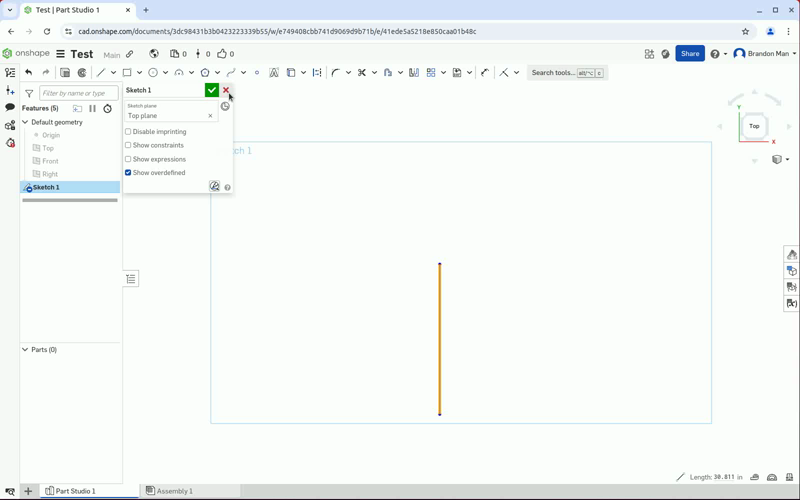
key(shift+h)
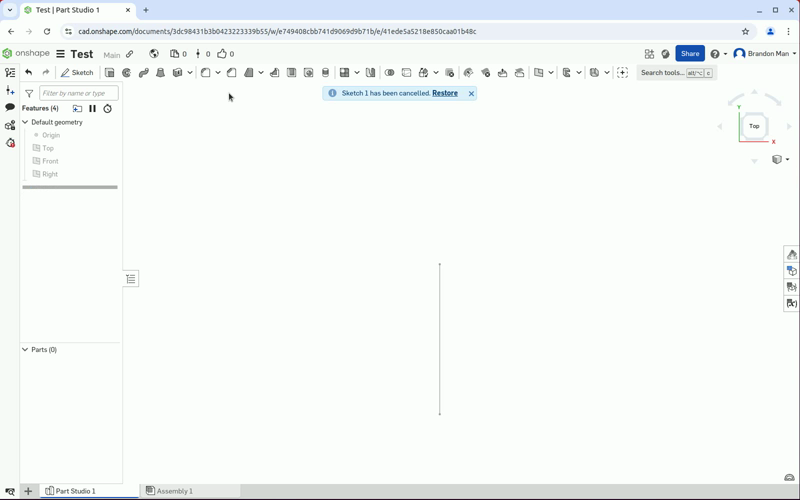
mouse_move(73, 352)
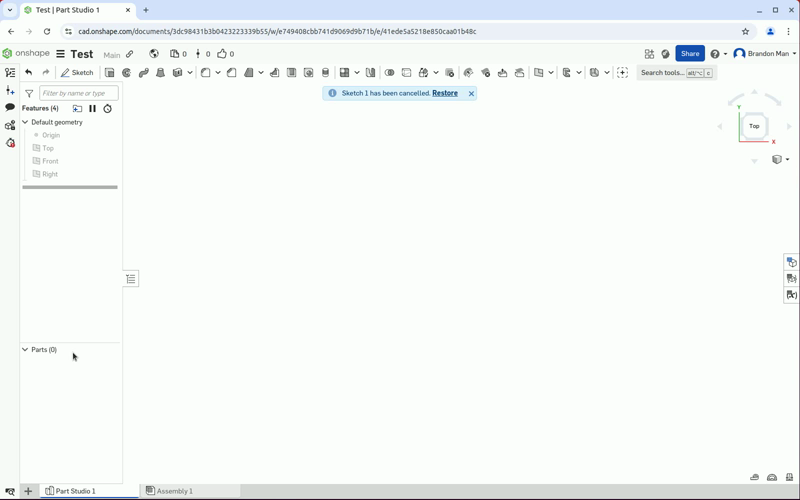
key(y)
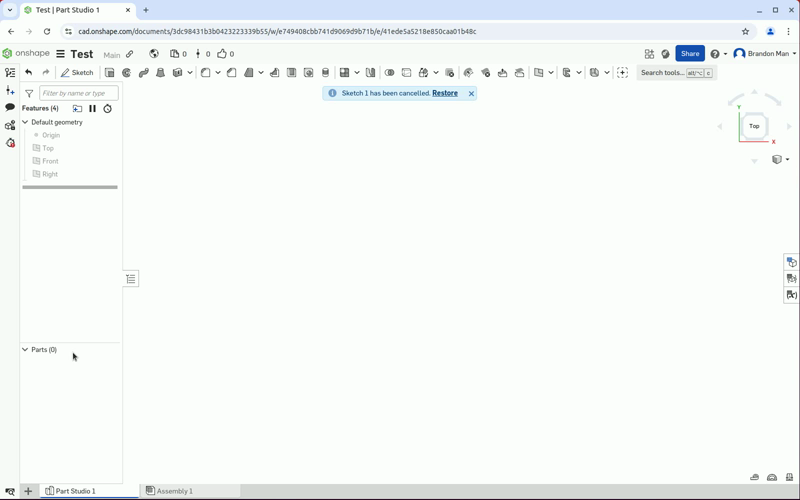
key(shift+p)
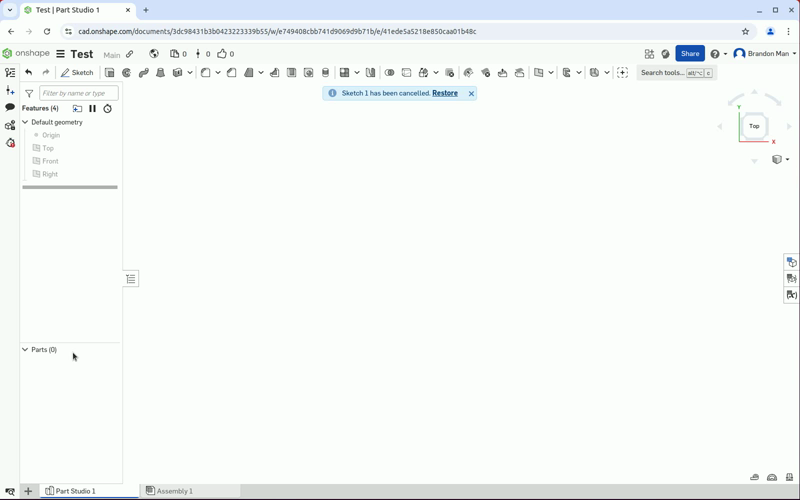
key(space)
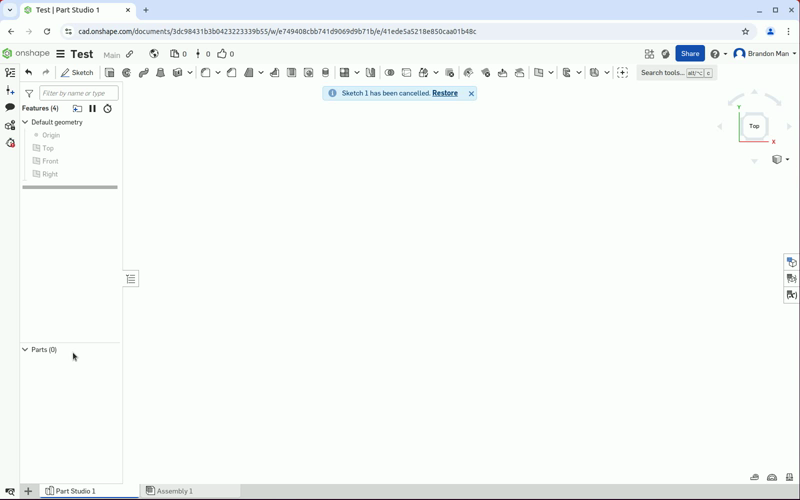
key_down(shift)
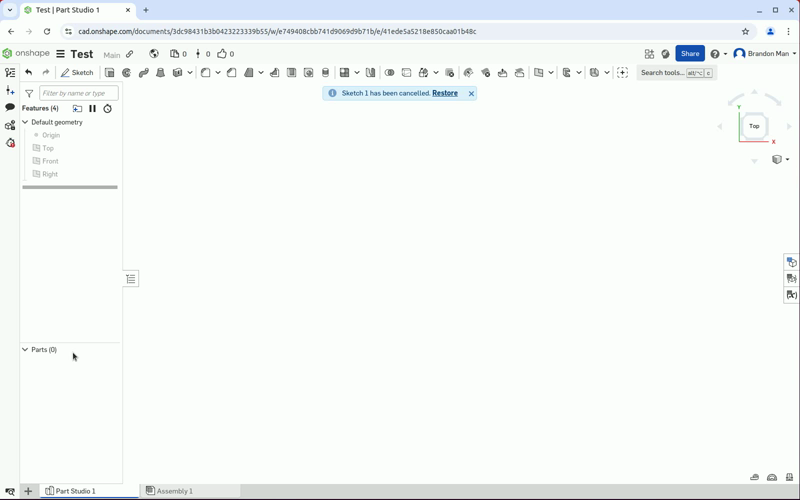
key(up)
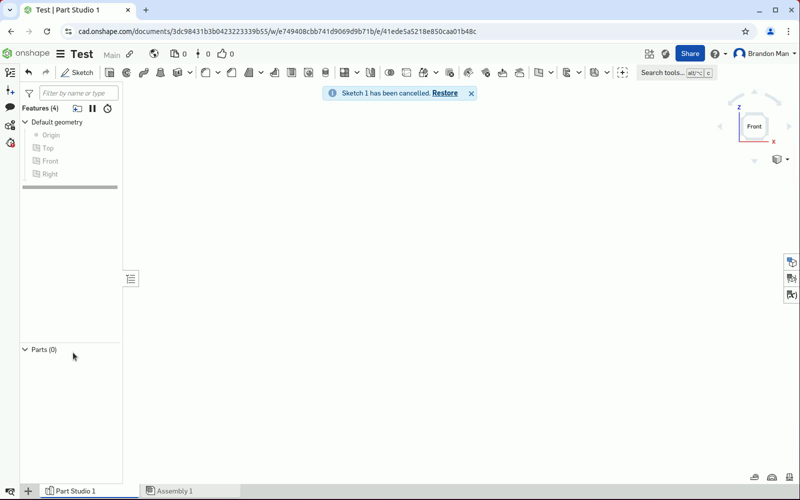
key_up(shift)
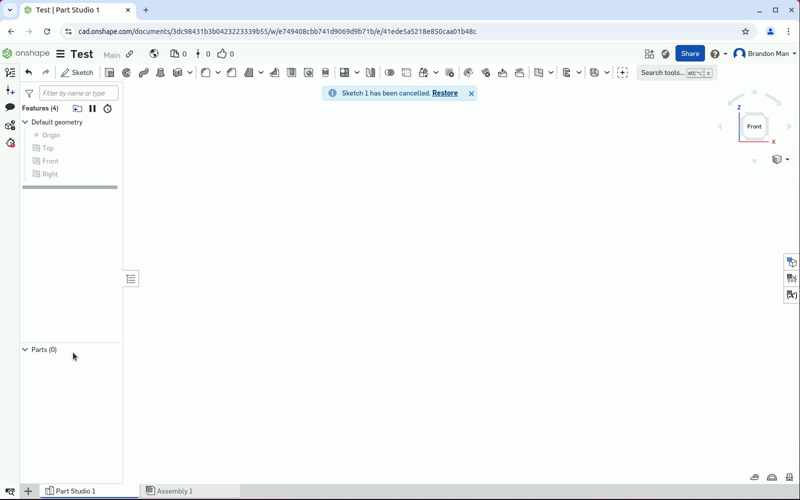
mouse_move(73, 352)
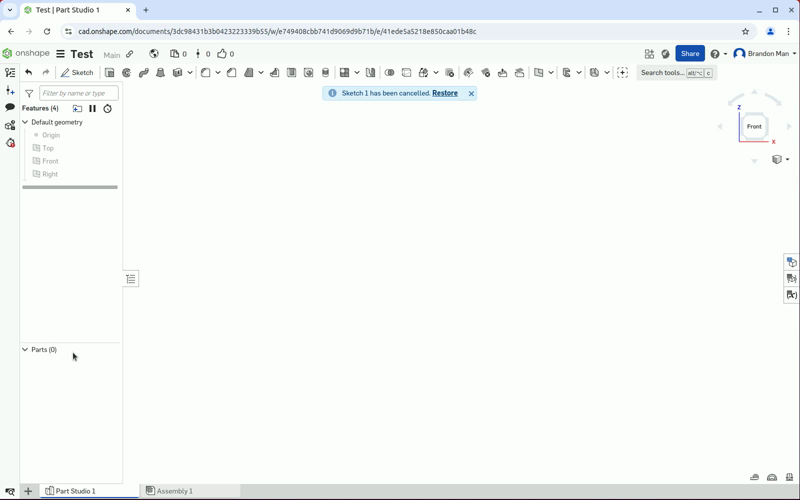
key(shift+y)
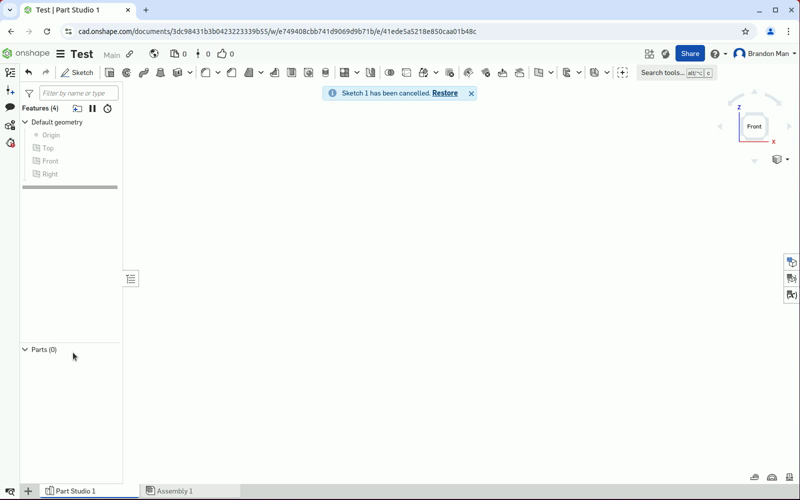
key(shift+s)
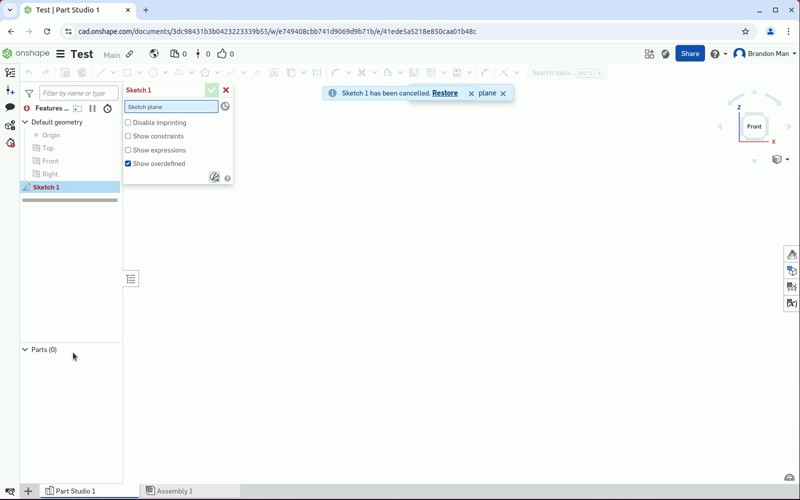
mouse_move(73, 163)
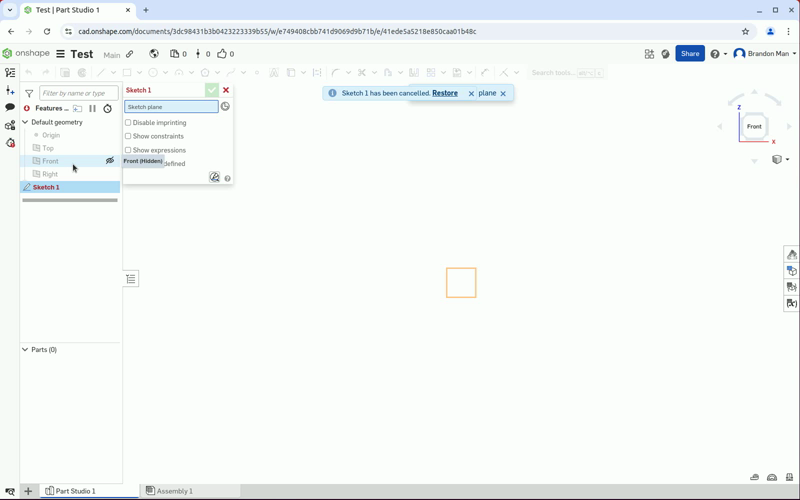
click(73, 163)
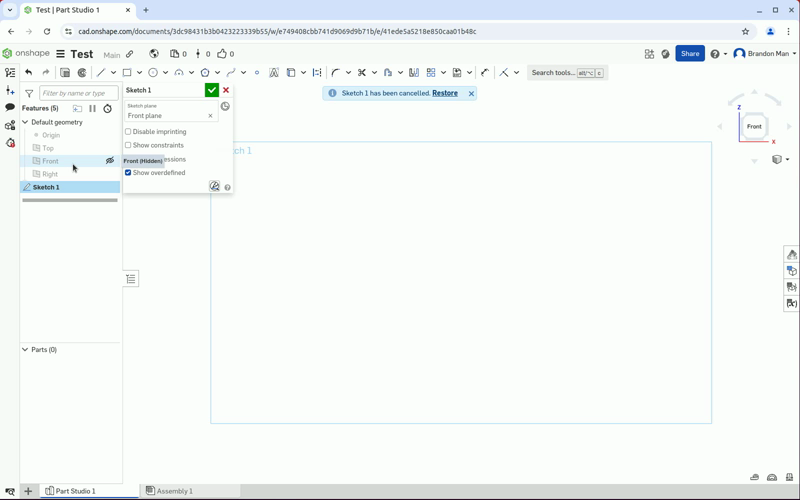
mouse_move(73, 352)
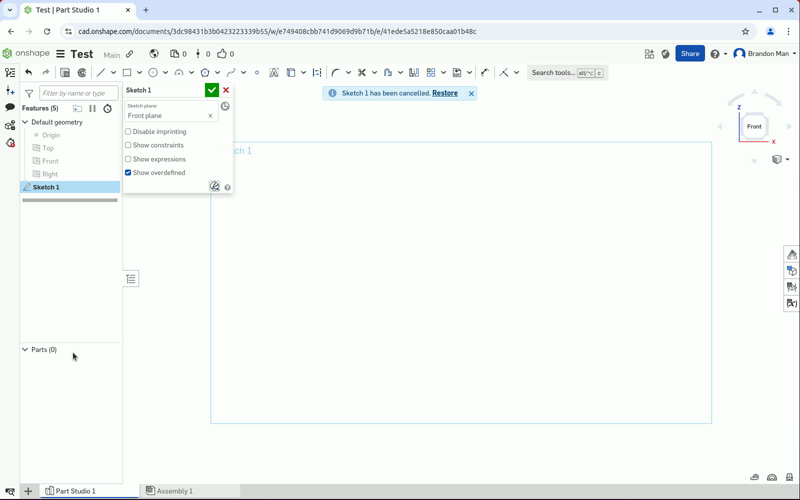
key(y)
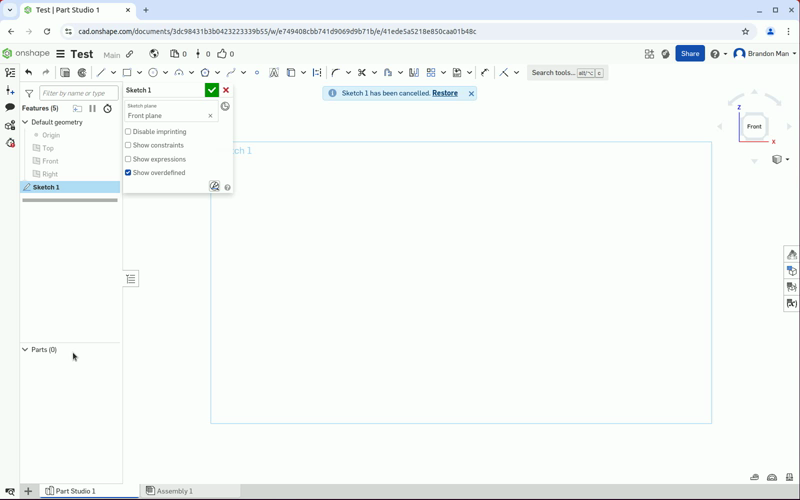
key(l)
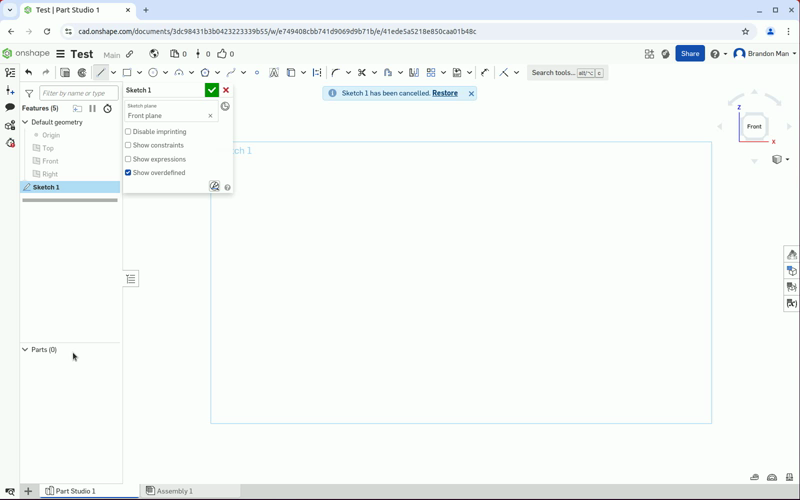
key_down(shift)
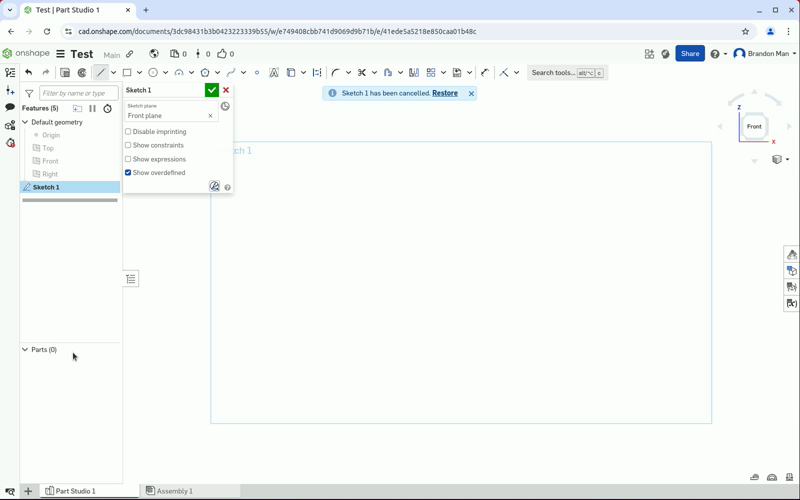
mouse_move(451, 395)
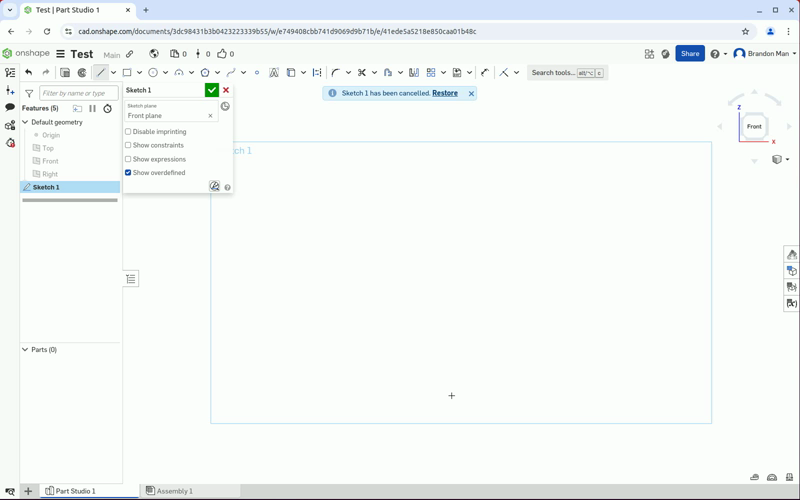
click(451, 395)
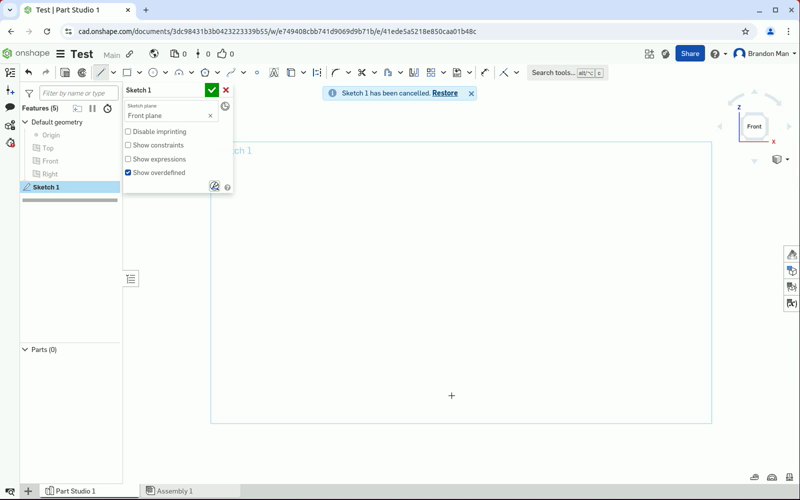
key_up(shift)
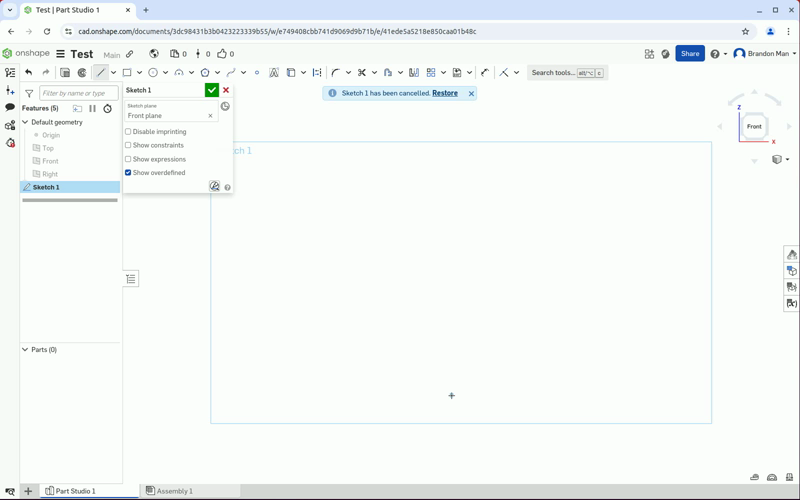
key_down(shift)
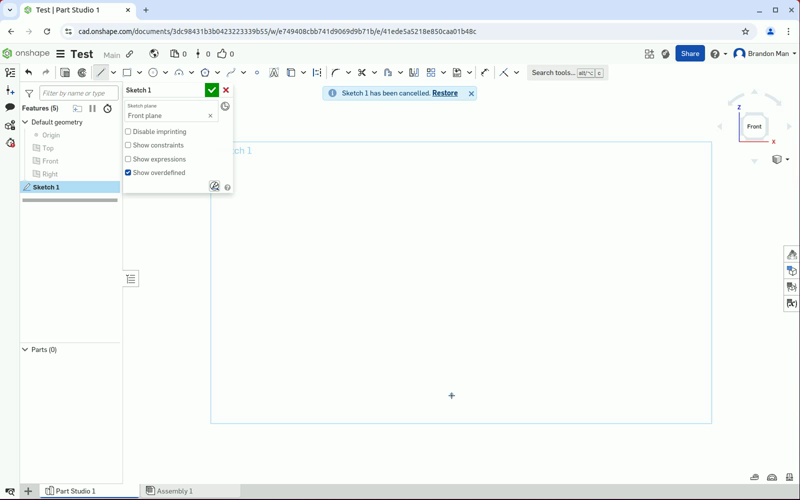
mouse_move(481, 395)
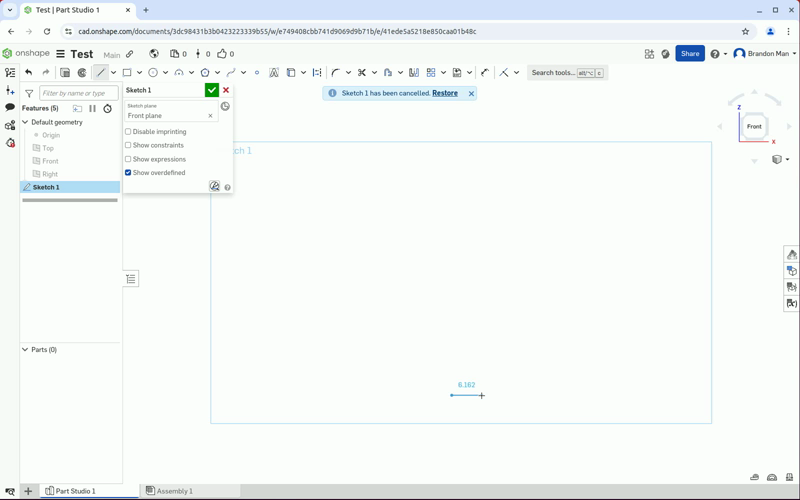
mouse_move(470, 395)
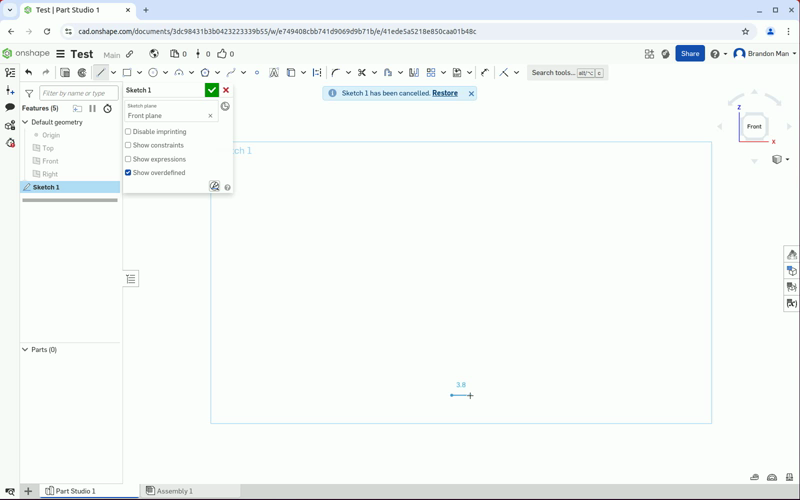
click(470, 395)
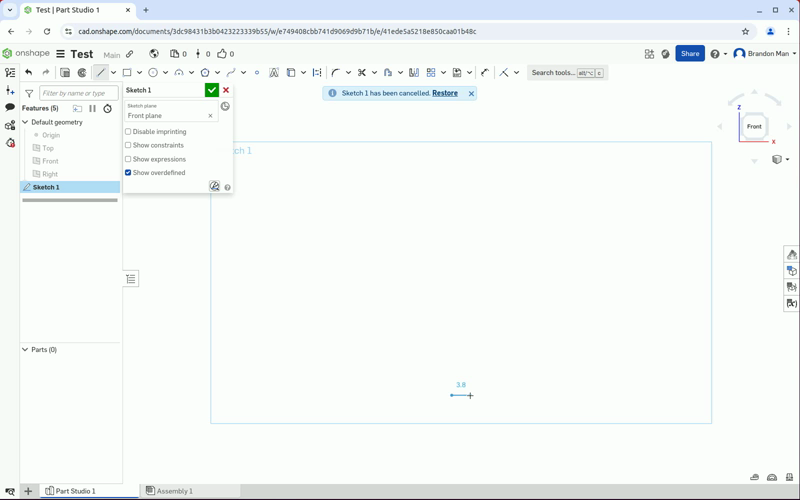
key_up(shift)
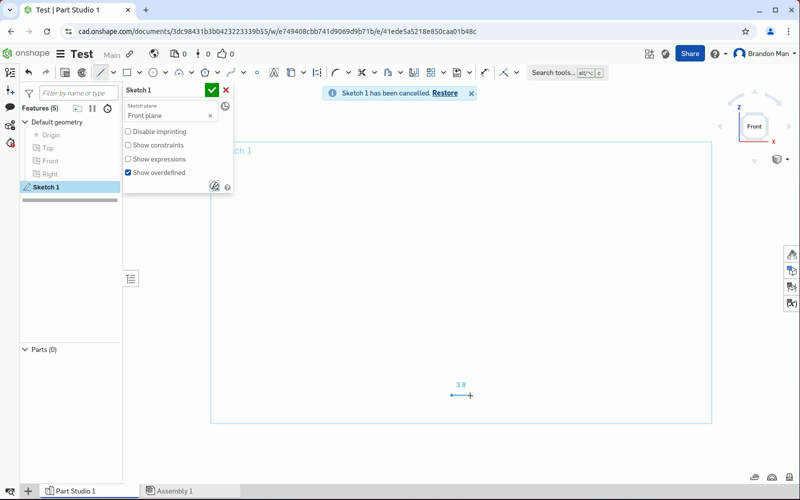
key_down(shift)
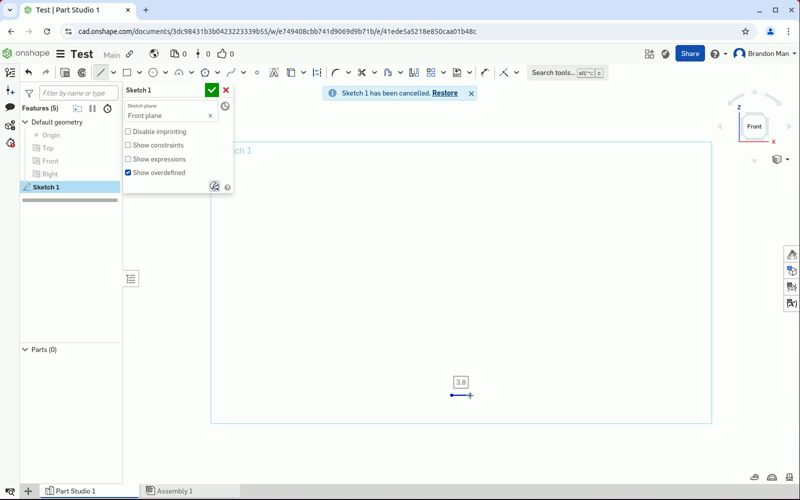
mouse_move(470, 171)
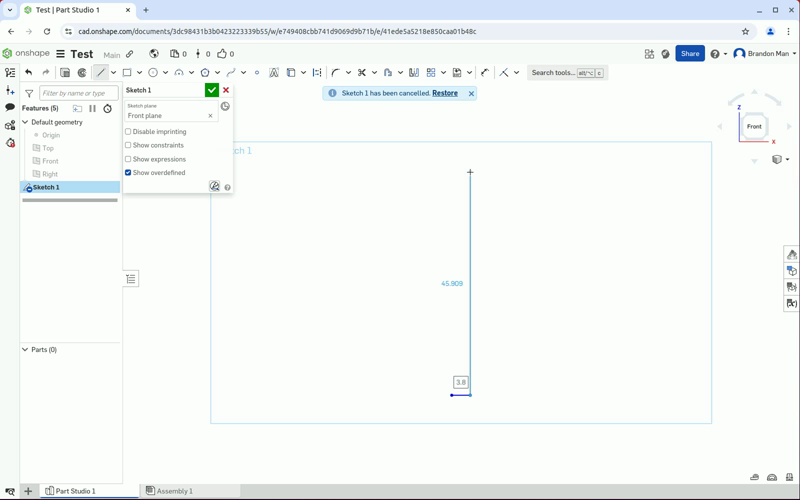
click(470, 171)
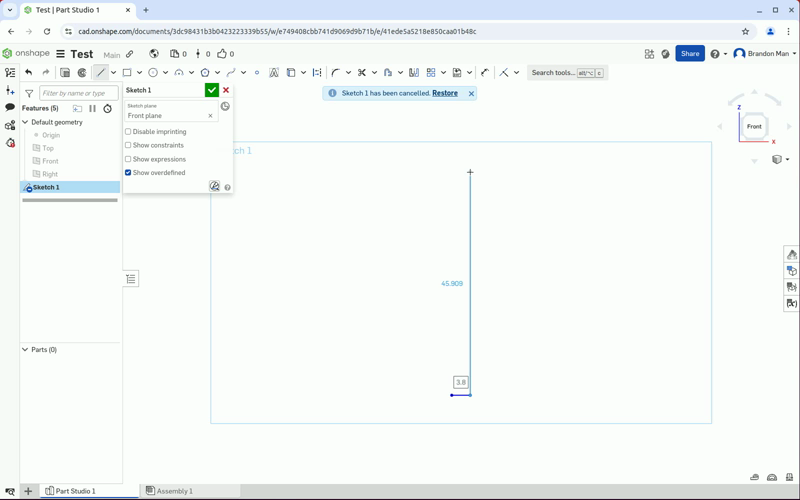
key_up(shift)
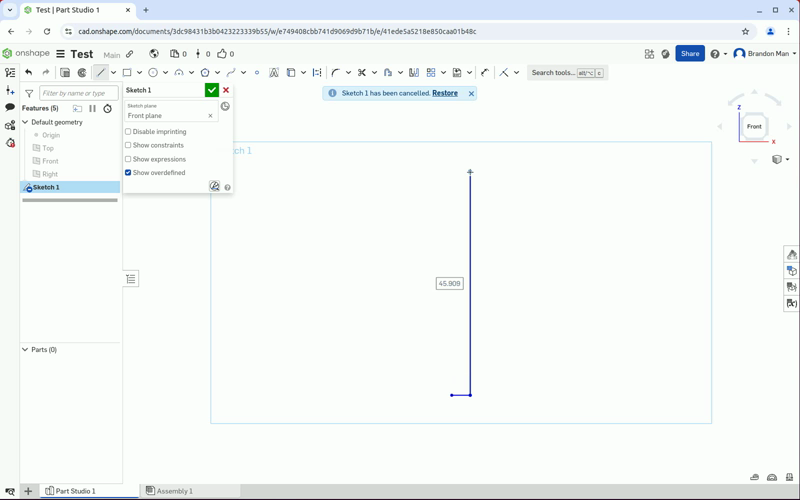
key_down(shift)
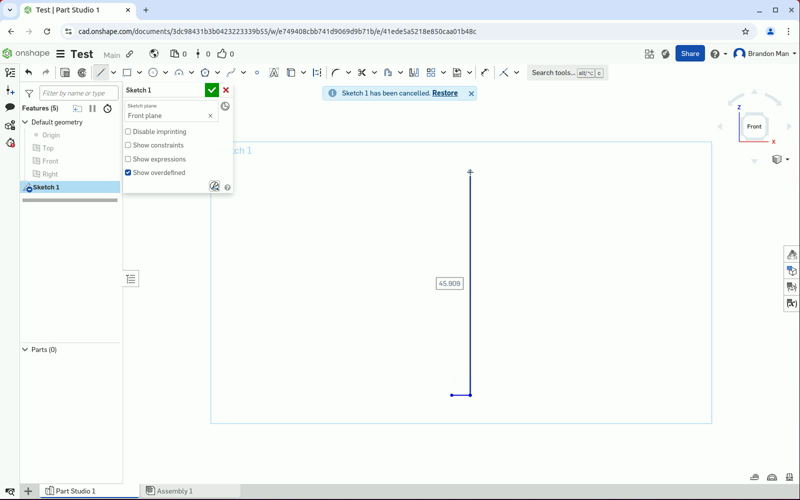
mouse_move(500, 171)
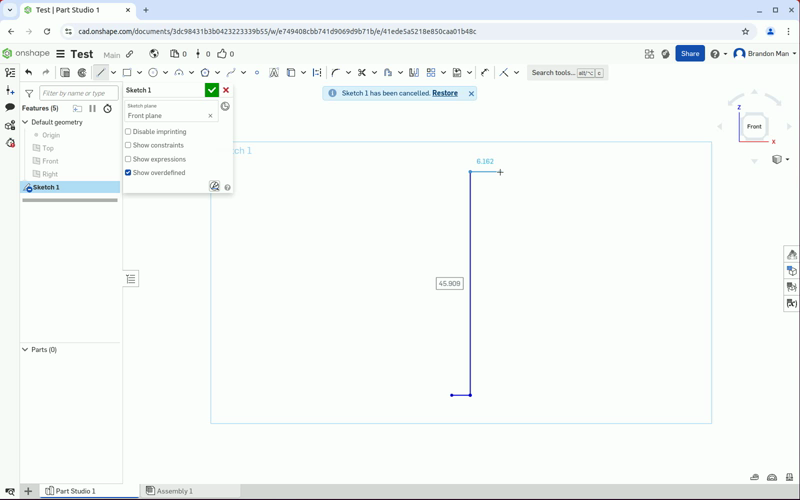
mouse_move(451, 171)
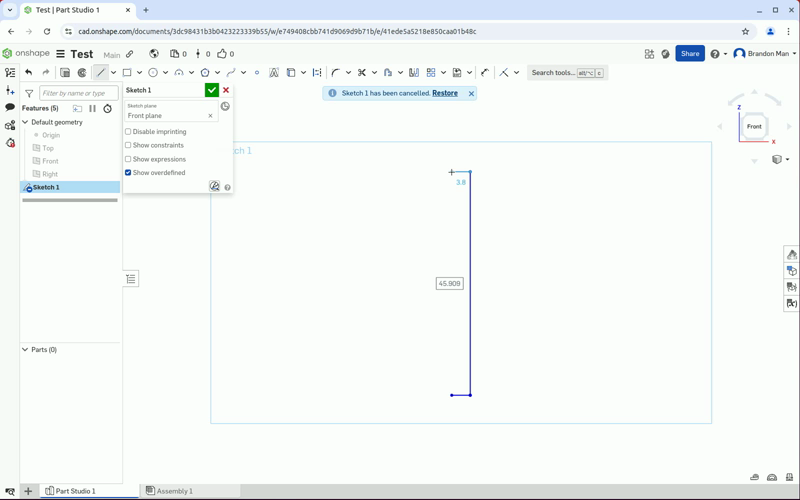
click(451, 171)
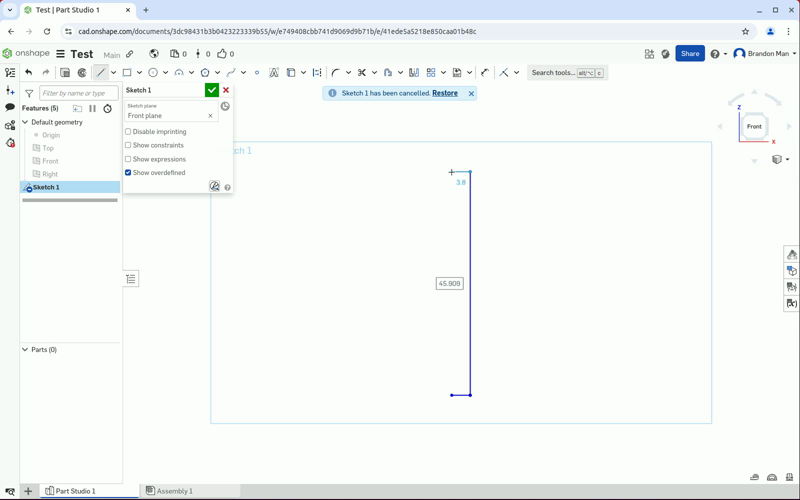
key_up(shift)
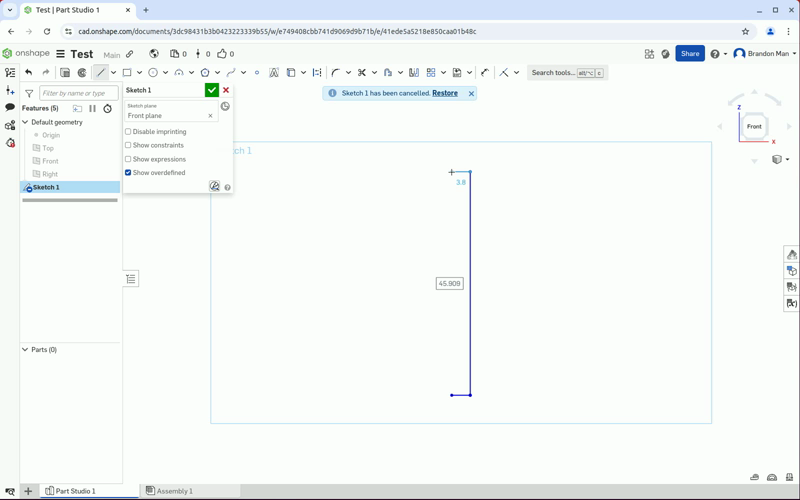
key_down(shift)
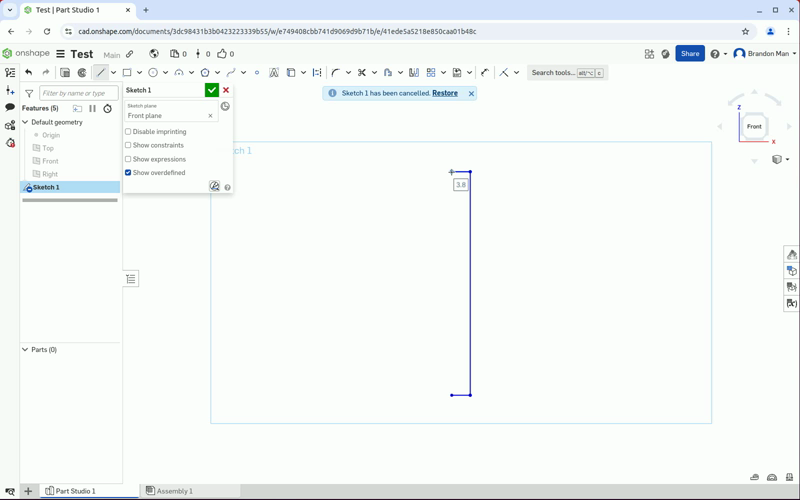
mouse_move(451, 395)
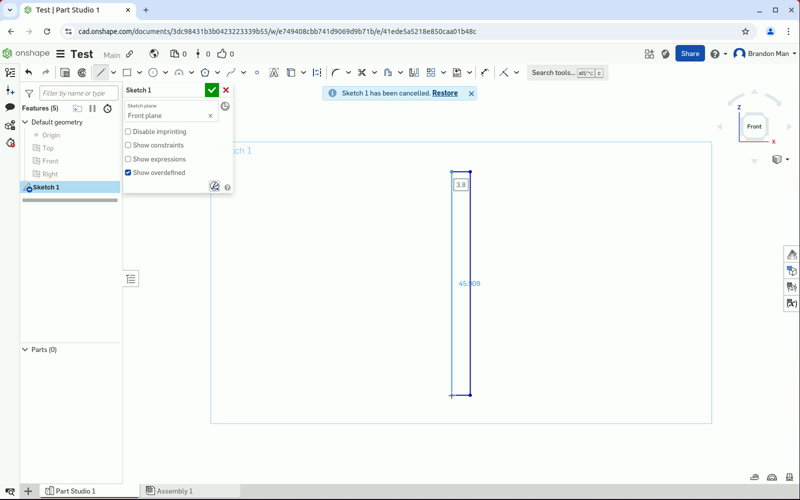
key_up(shift)
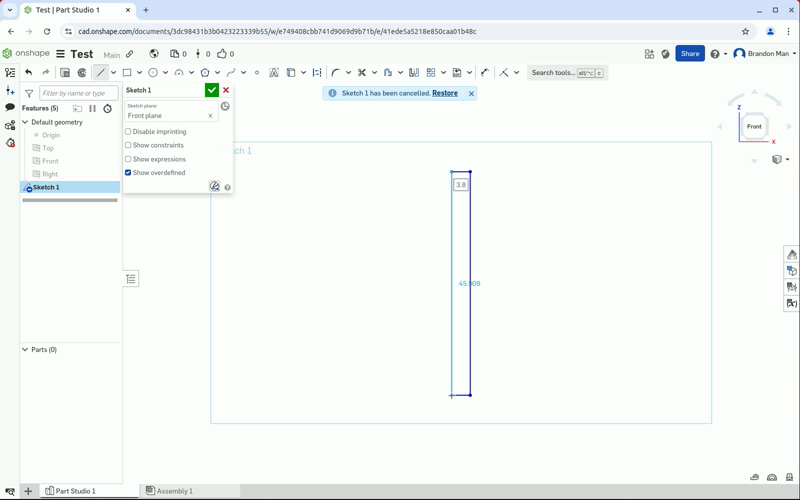
click(451, 395)
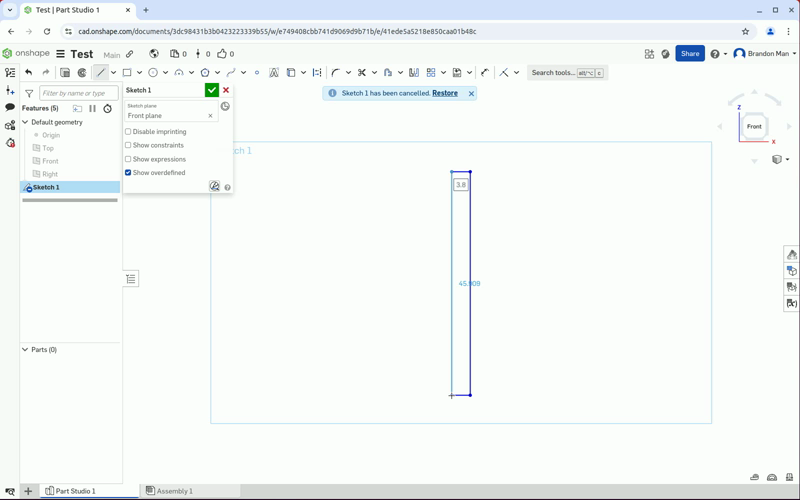
key(esc)
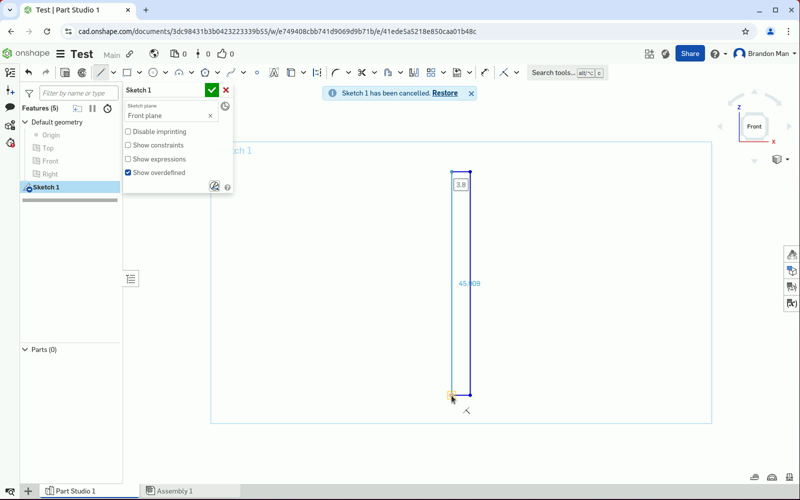
mouse_move(463, 246)
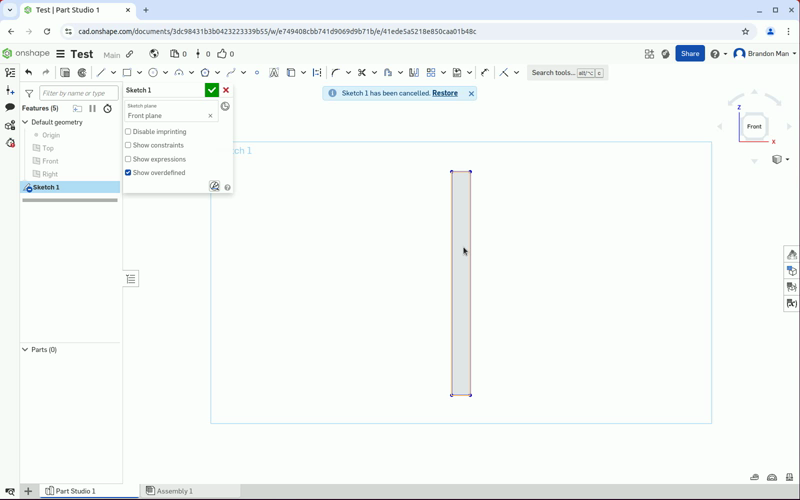
click(463, 246)
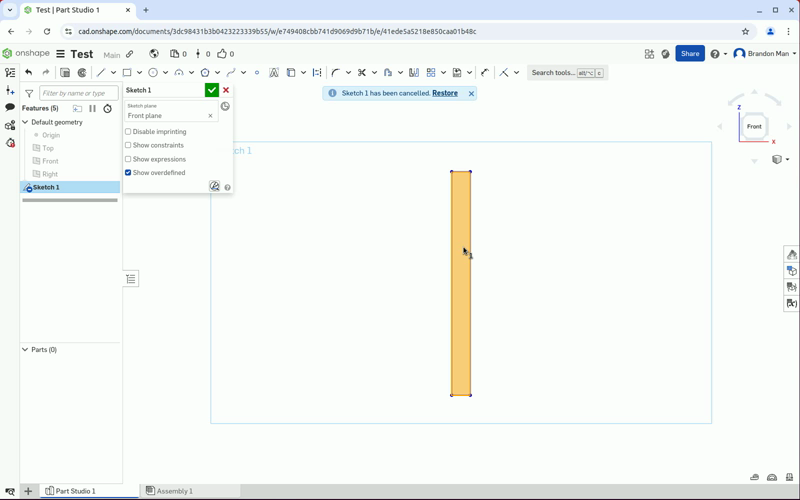
mouse_move(73, 352)
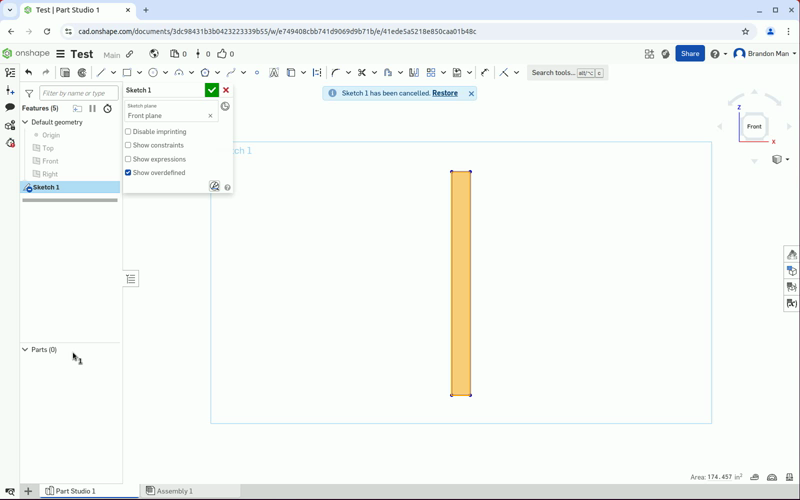
key(shift+y)
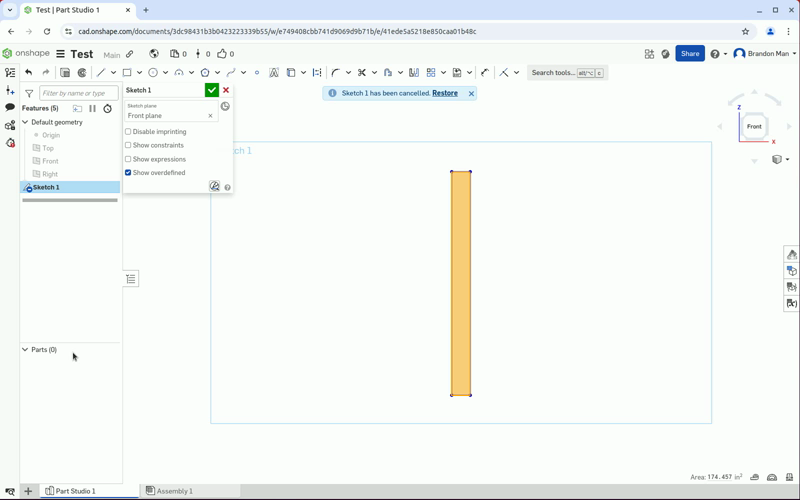
key(shift+e)
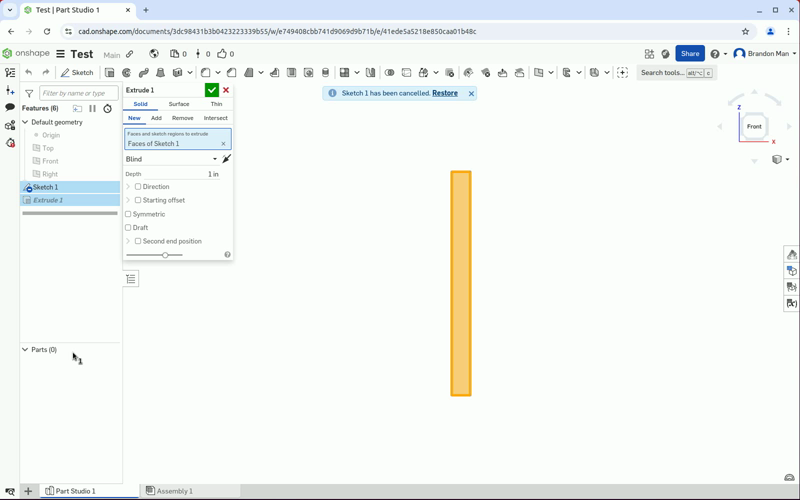
mouse_move(143, 106)
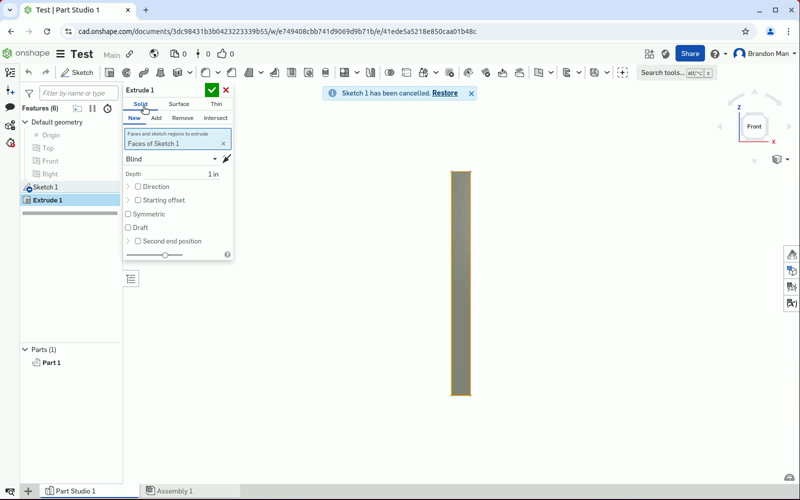
click(143, 106)
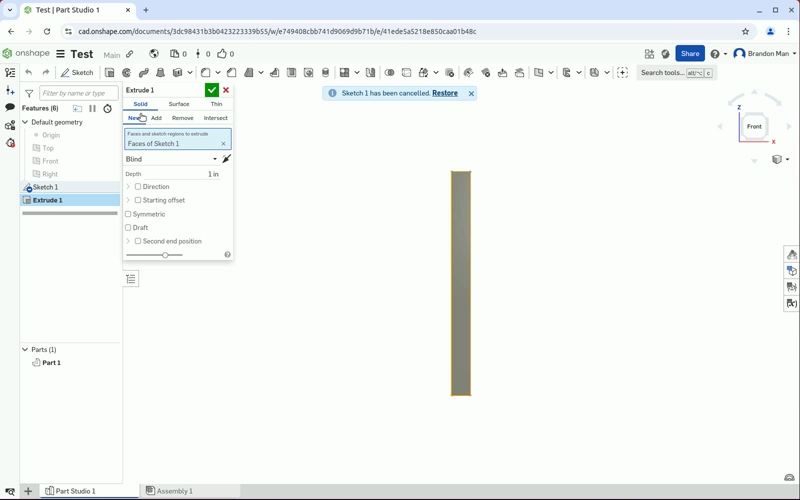
mouse_move(137, 120)
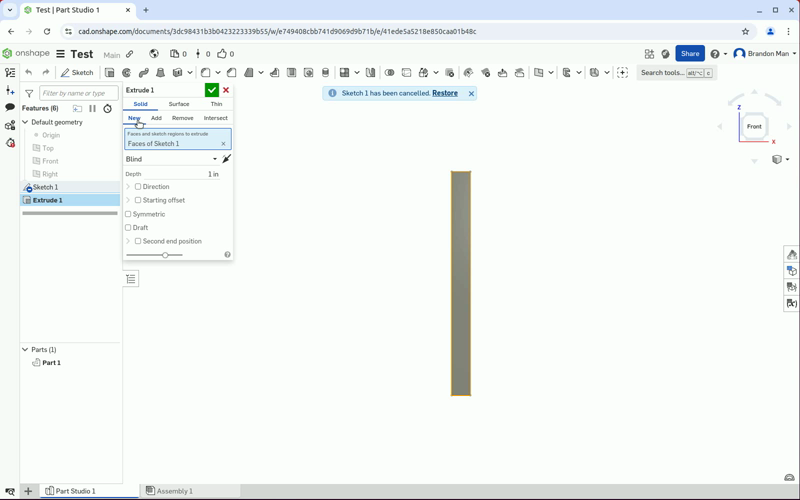
click(137, 120)
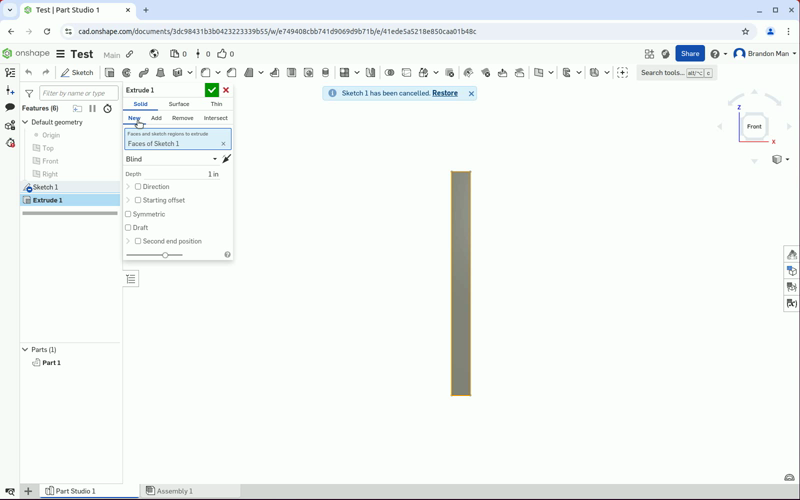
key(tab, 4)
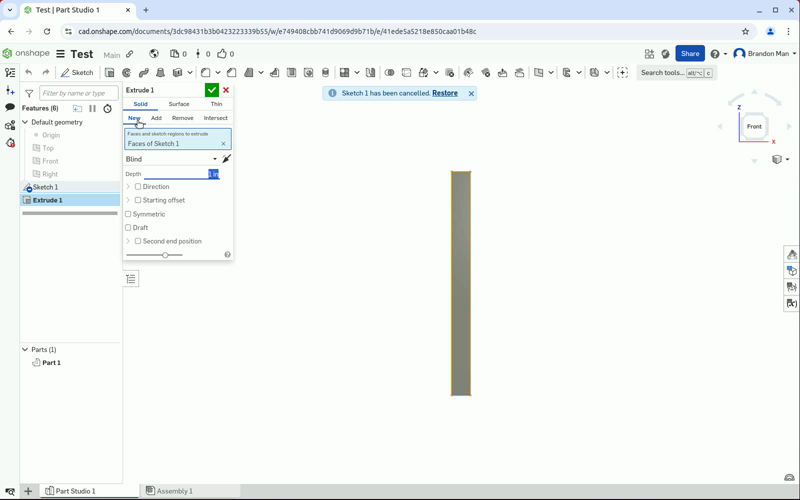
text(22.146)
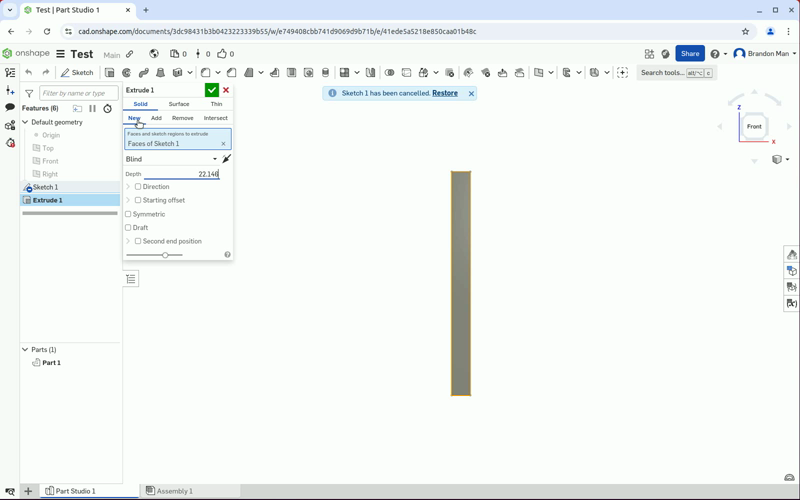
key(tab, 3)
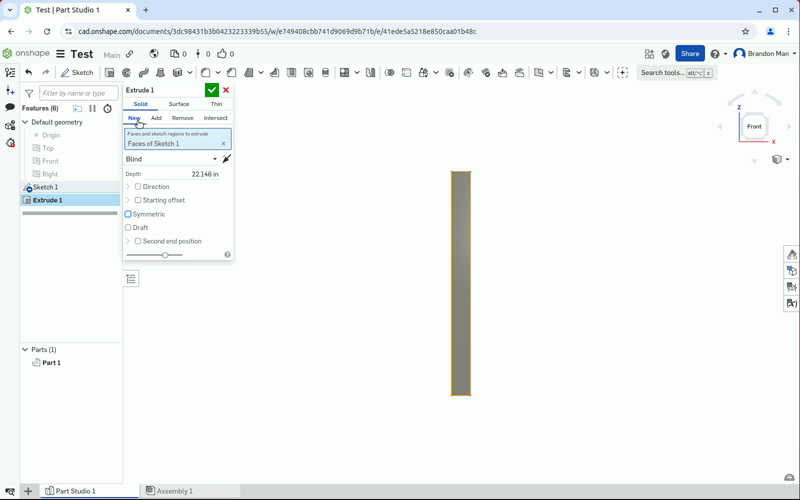
key(space)
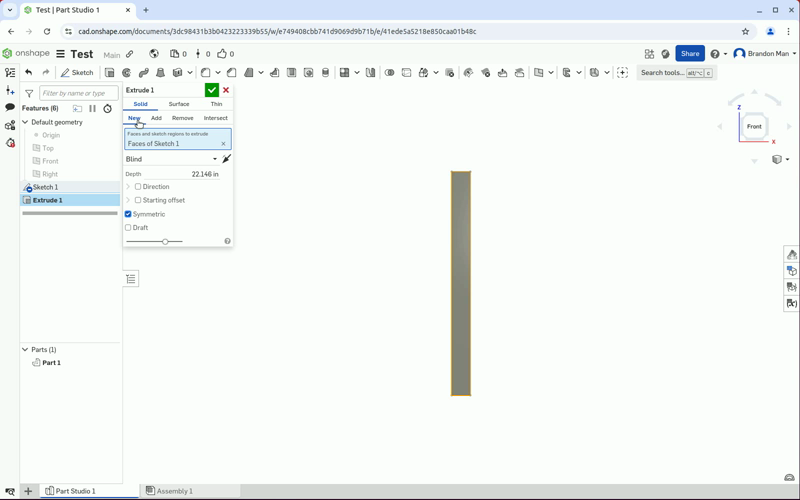
key(enter)
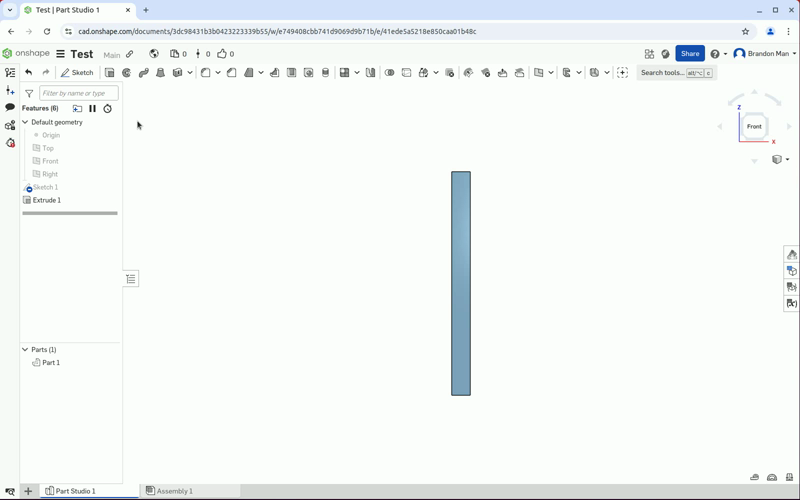
key(shift+h)
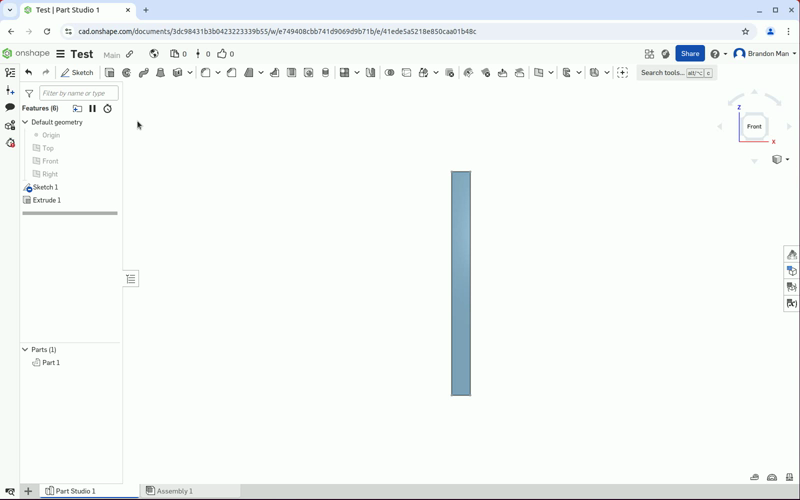
key(shift+h)
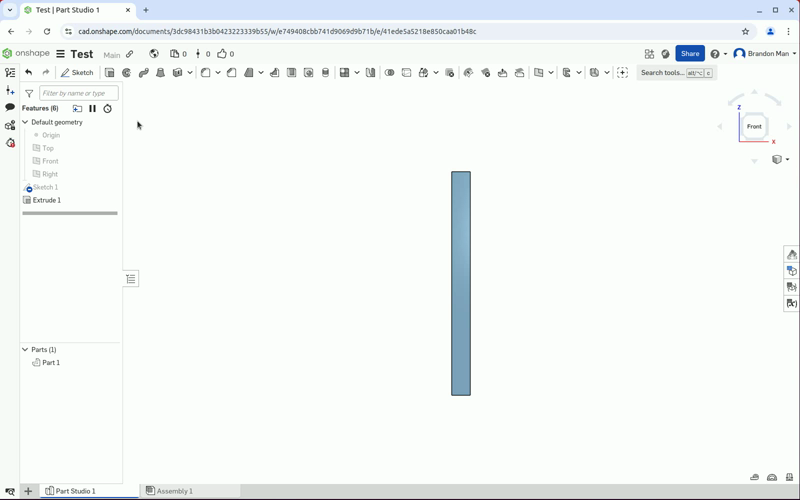
mouse_move(73, 189)
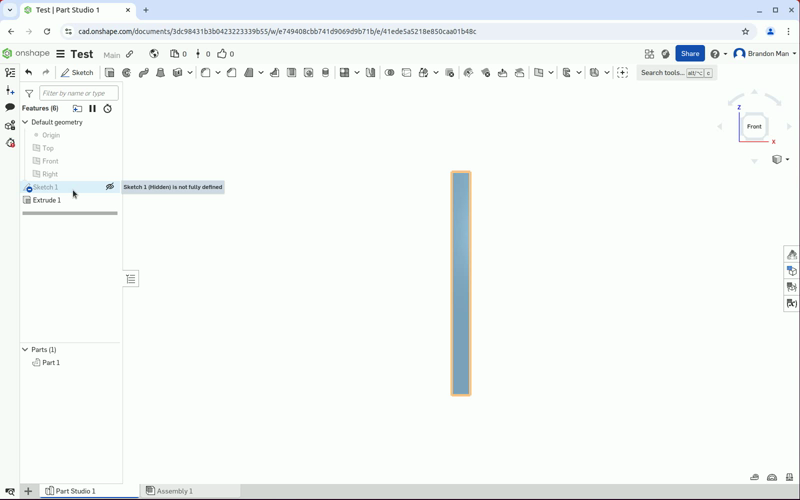
click(73, 189)
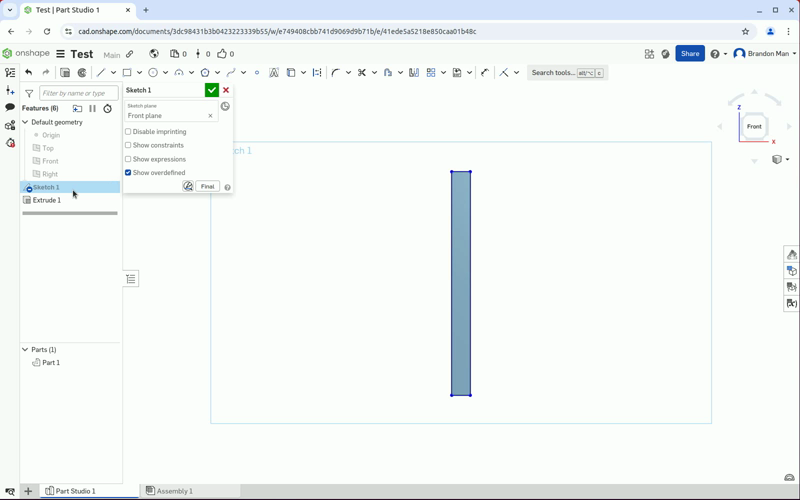
mouse_move(229, 92)
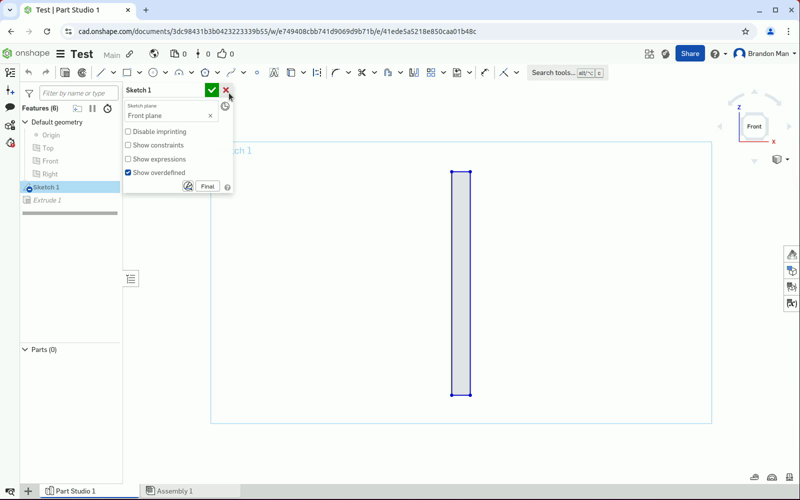
click(229, 92)
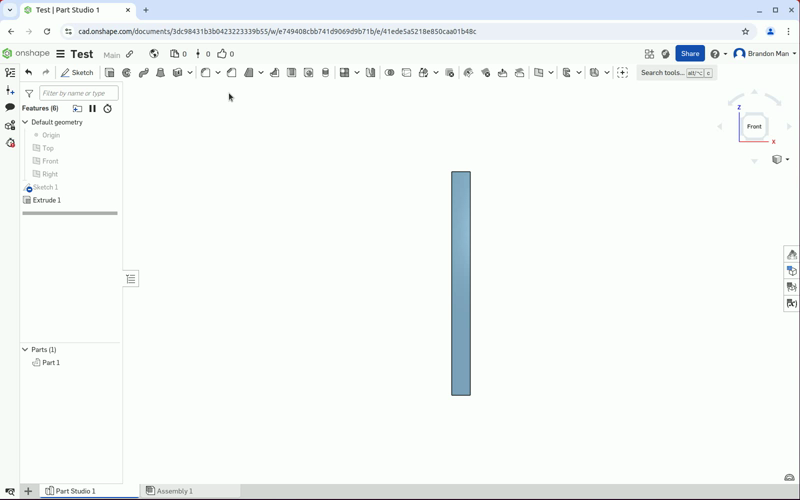
mouse_move(73, 352)
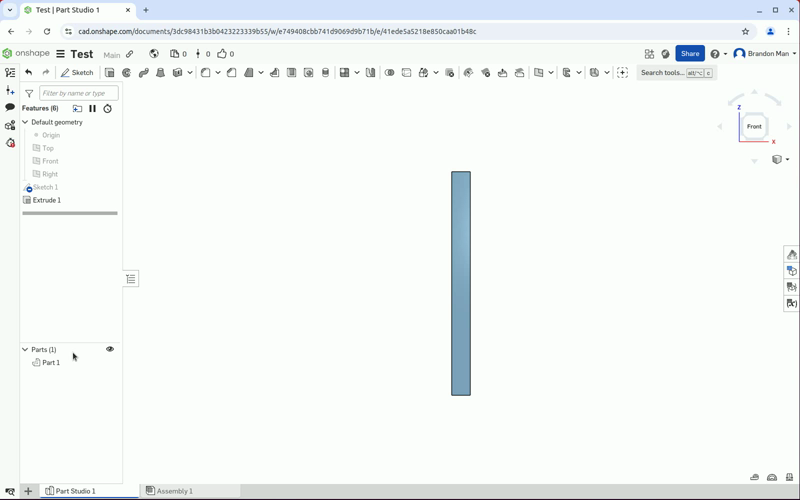
key(y)
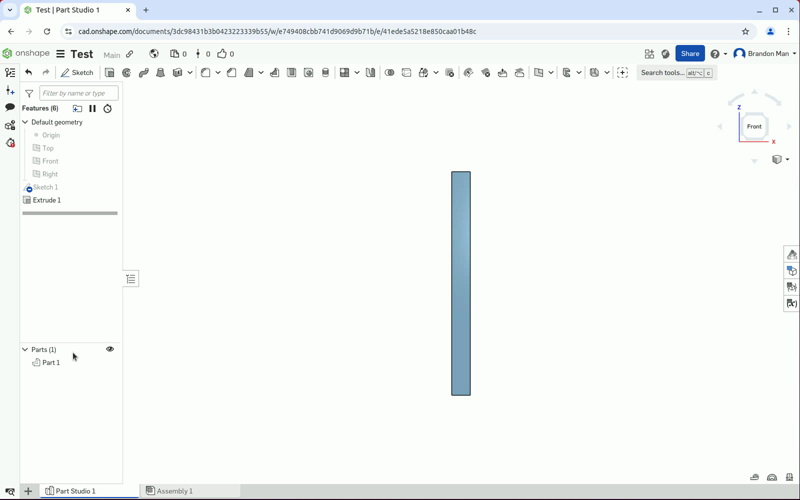
key(shift+p)
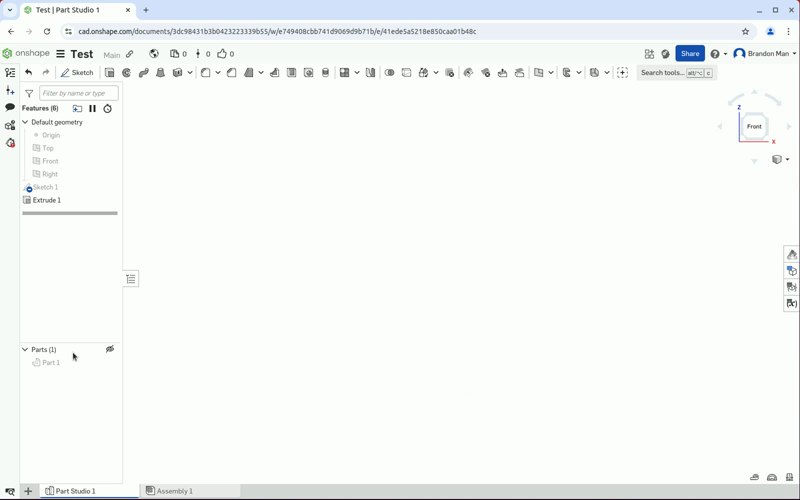
key(space)
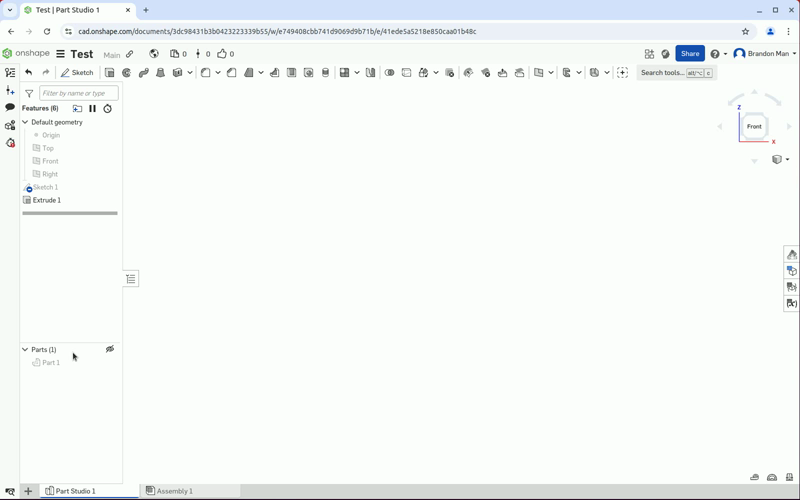
key_down(shift)
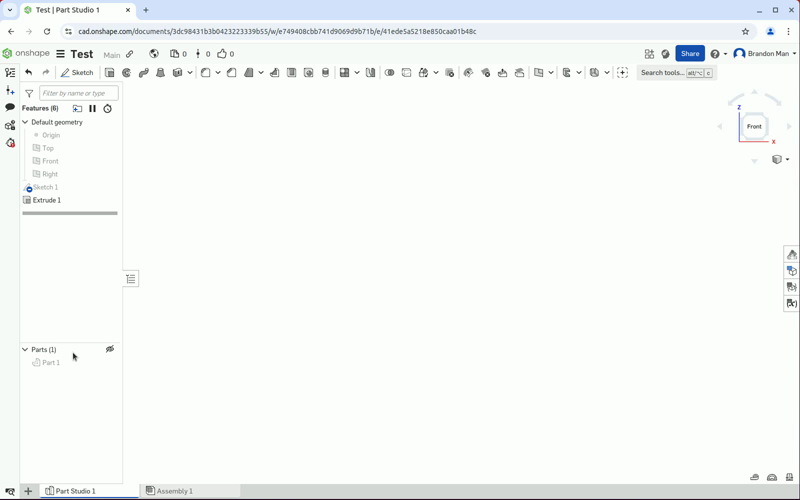
key(left)
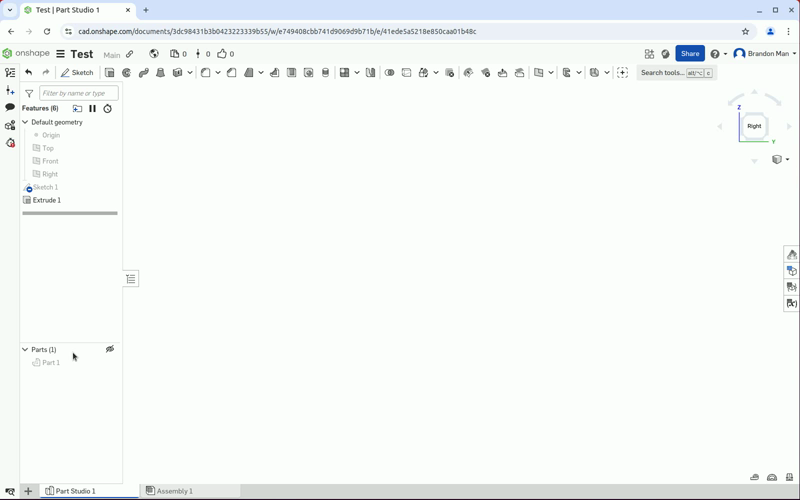
key_up(shift)
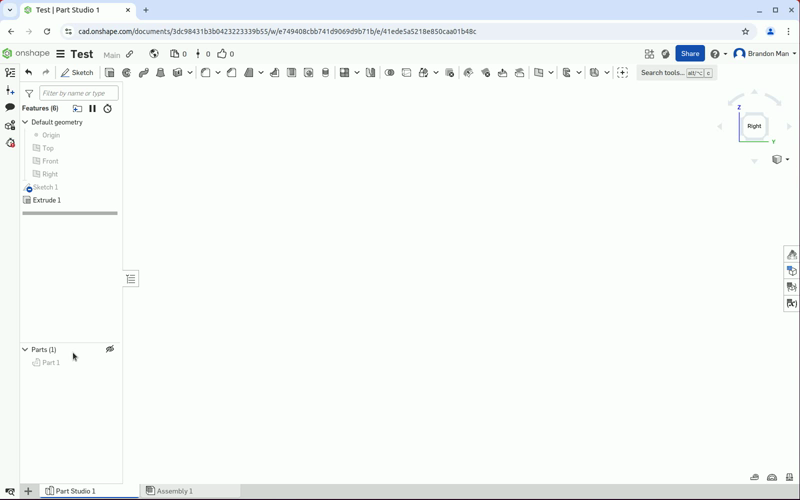
mouse_move(73, 352)
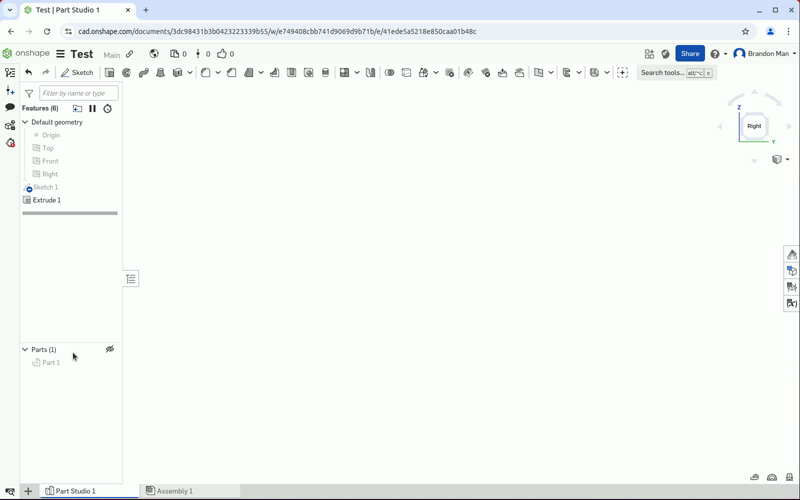
key(shift+y)
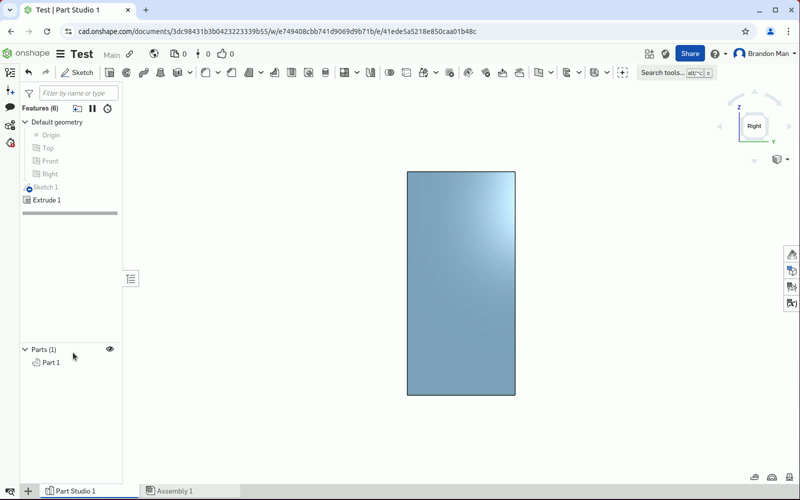
mouse_move(541, 75)
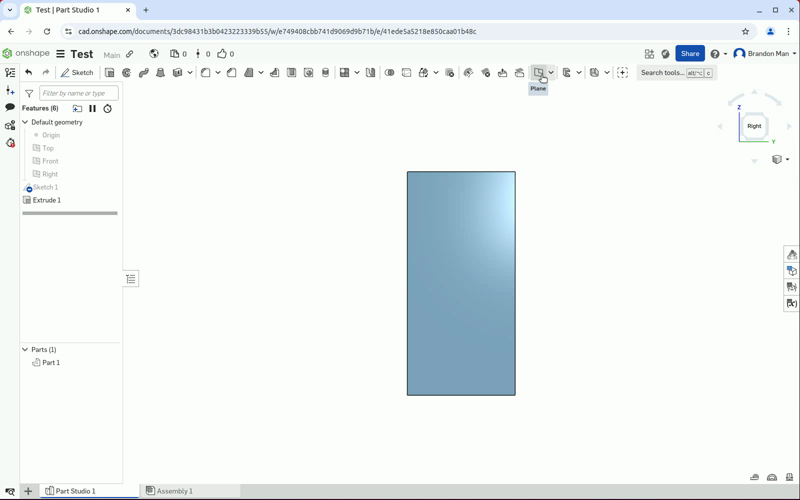
click(541, 75)
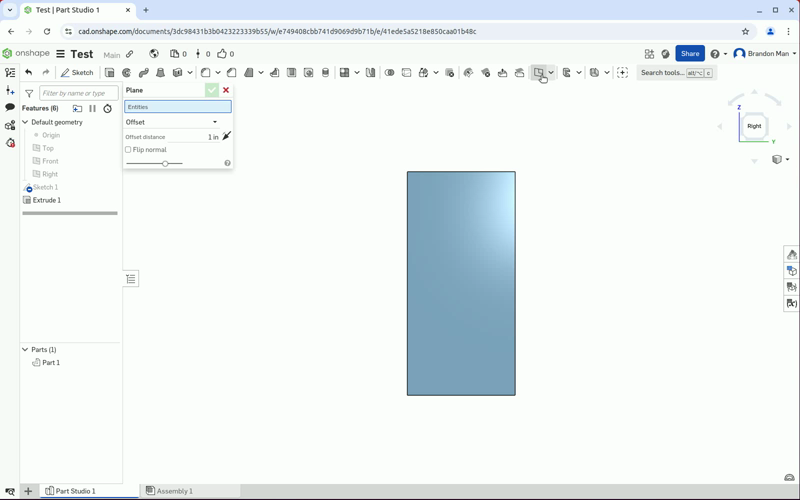
mouse_move(73, 176)
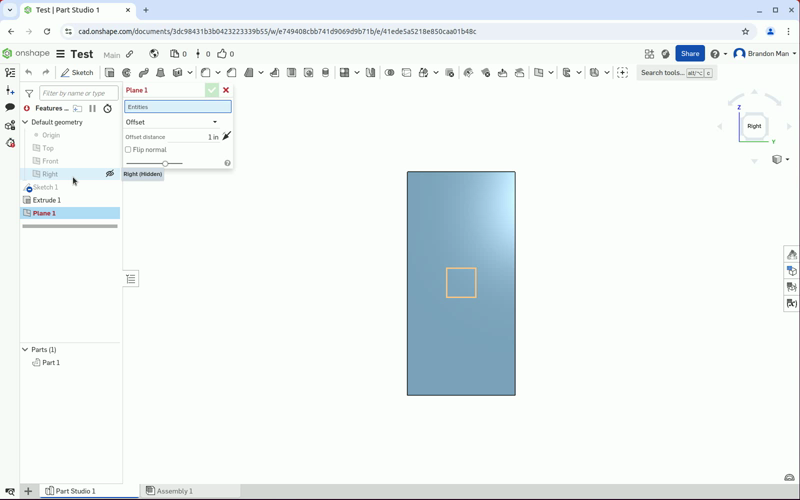
click(73, 176)
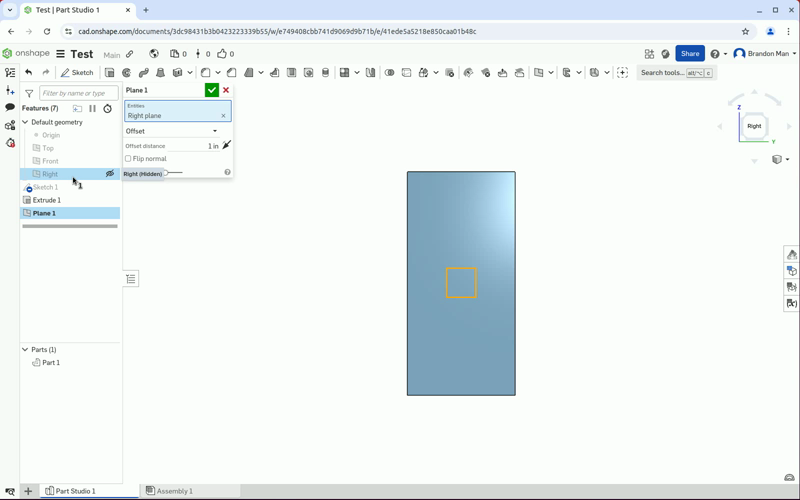
key(tab, 2)
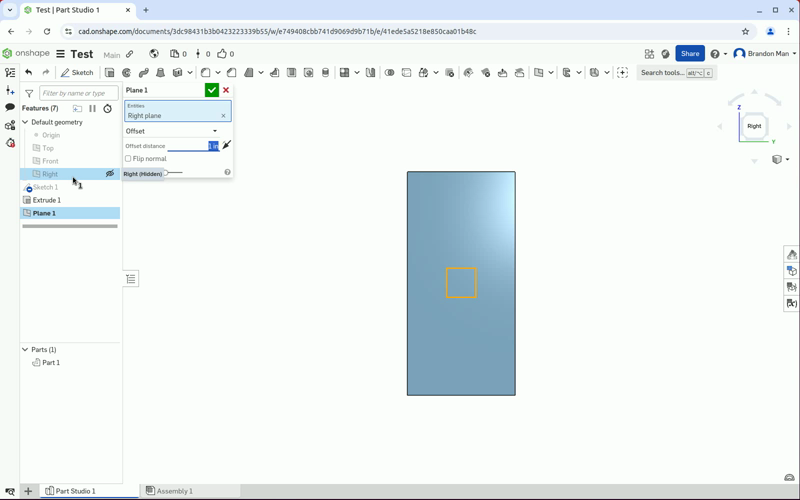
text(1.91)
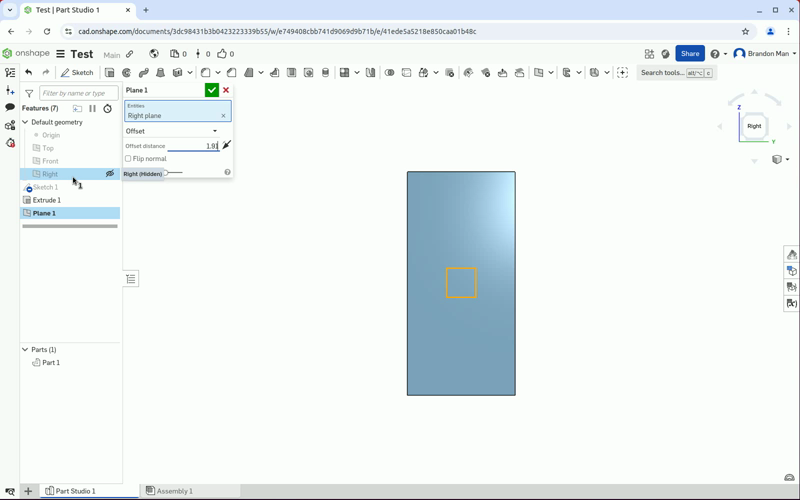
key(enter, 2)
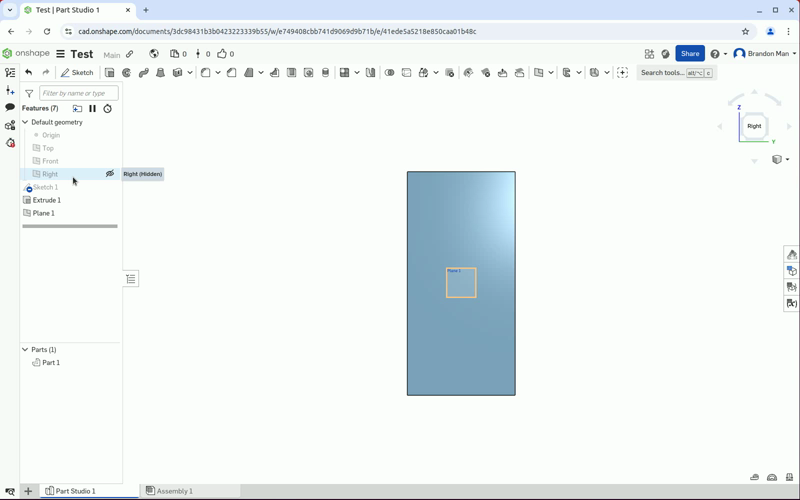
key(shift+s)
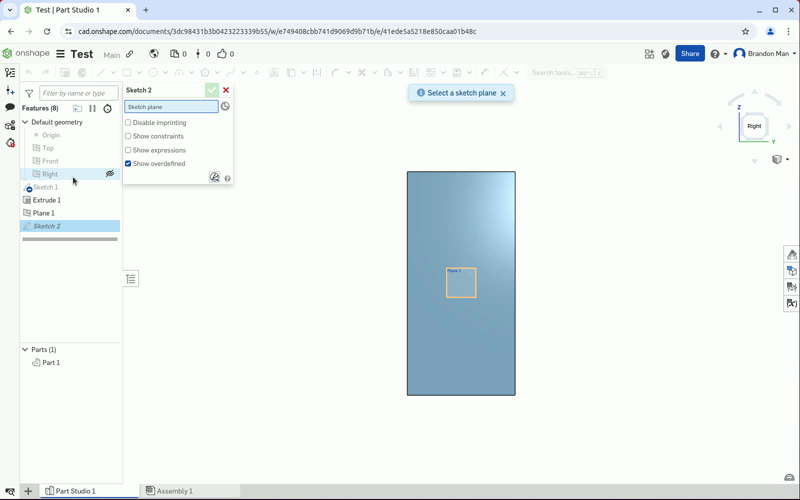
mouse_move(73, 215)
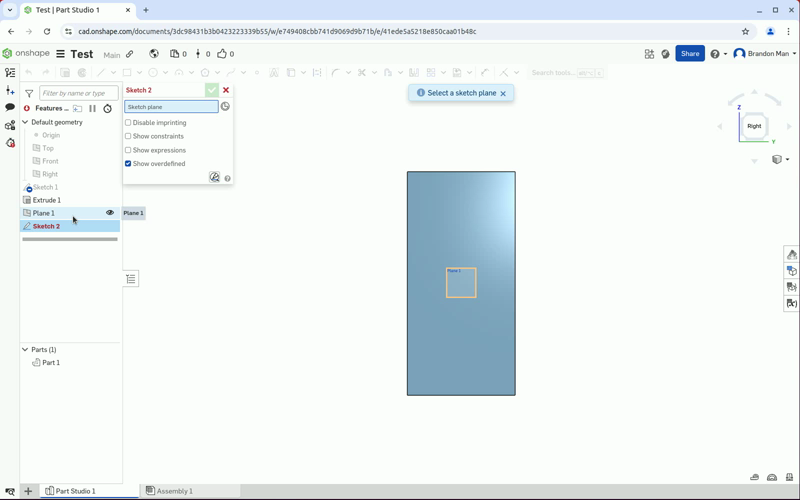
click(73, 215)
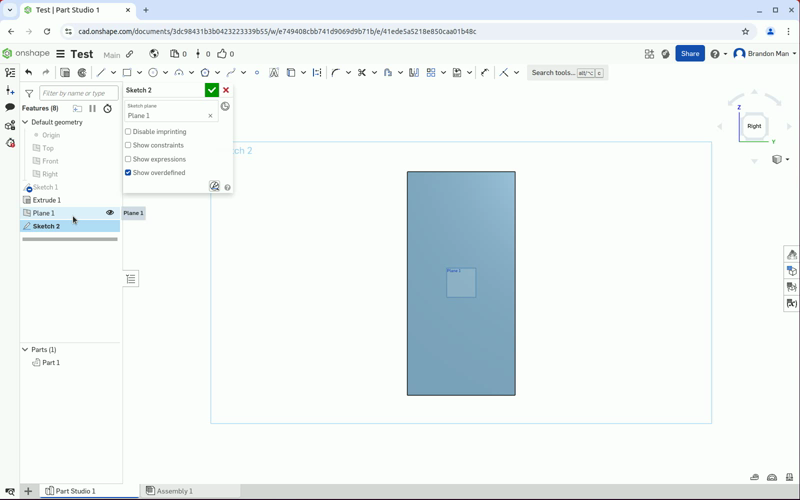
mouse_move(73, 352)
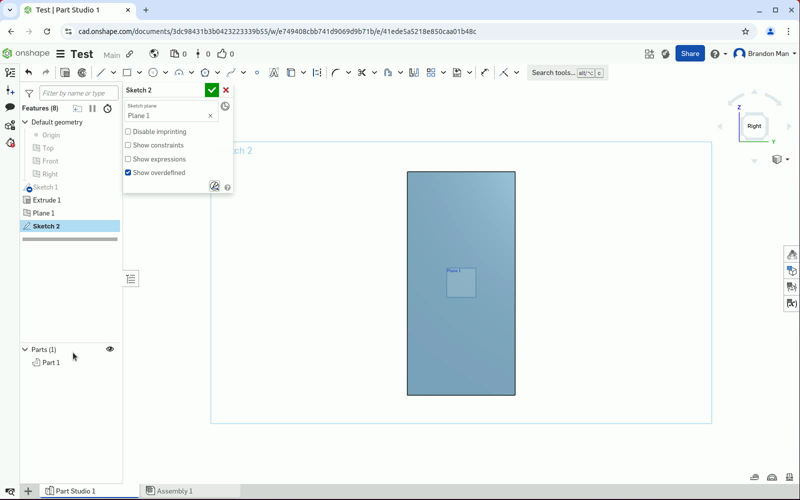
key(y)
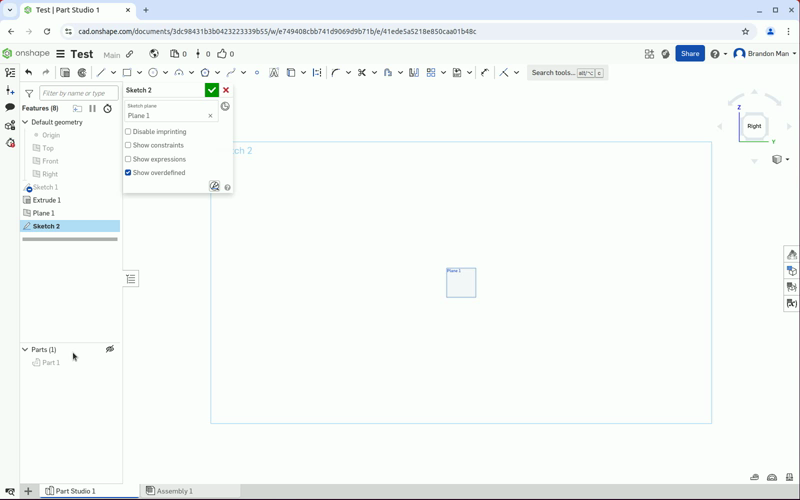
key(a)
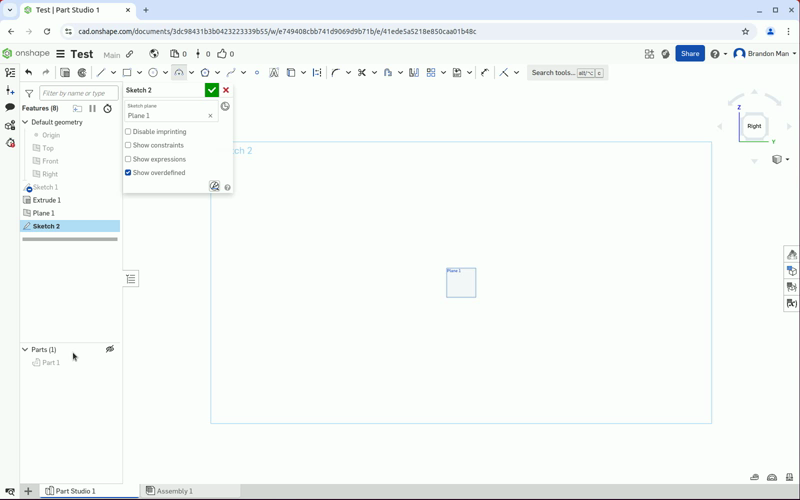
key_down(shift)
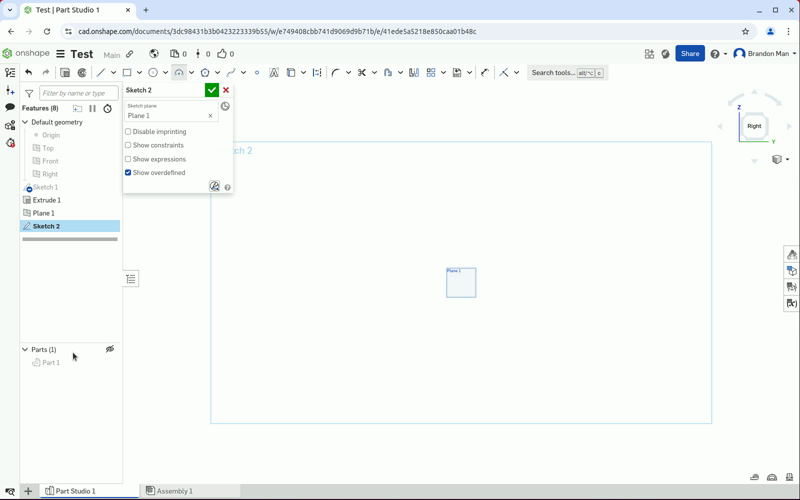
mouse_move(440, 176)
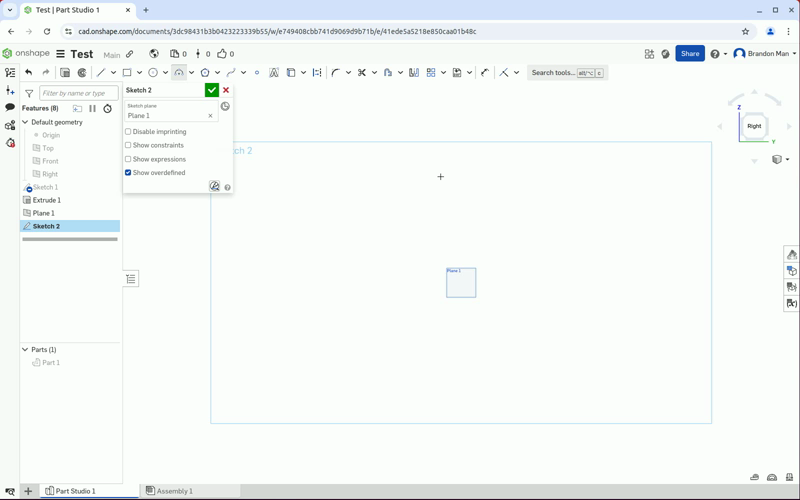
click(440, 176)
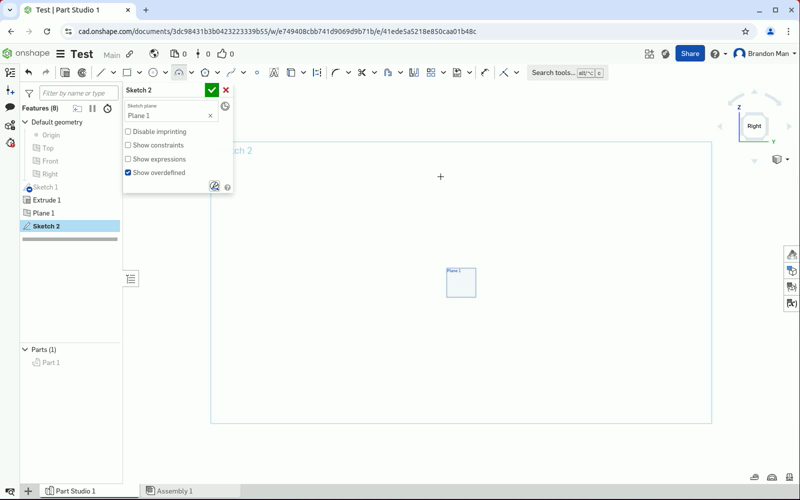
key_up(shift)
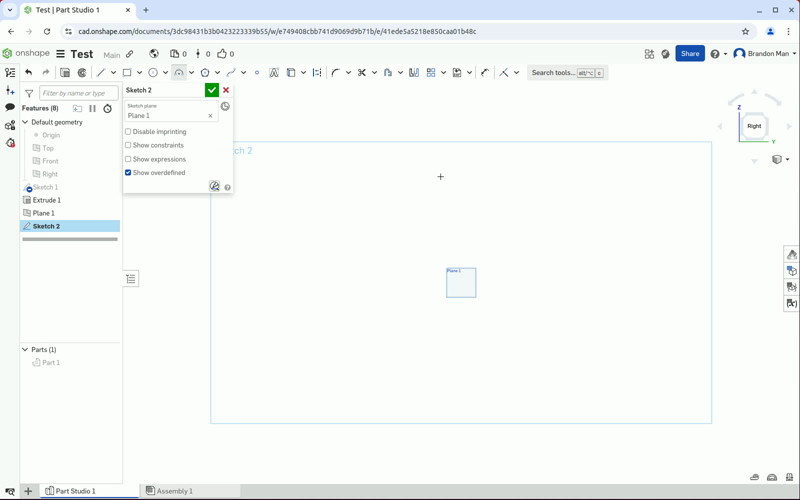
key_down(shift)
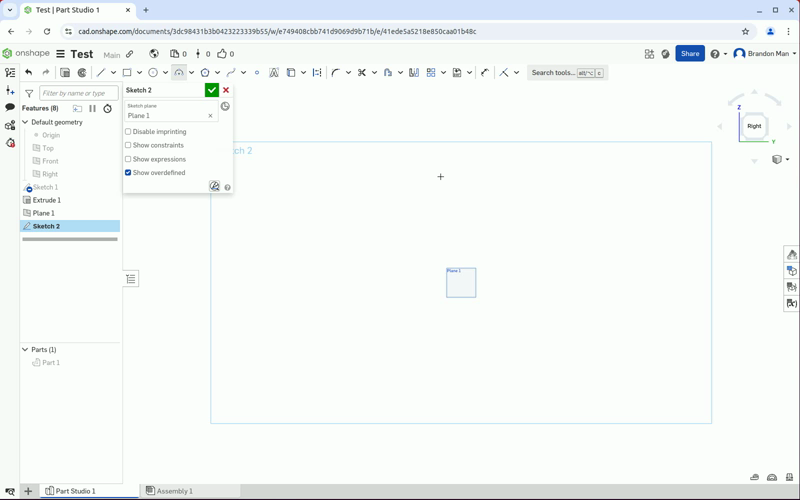
mouse_move(481, 176)
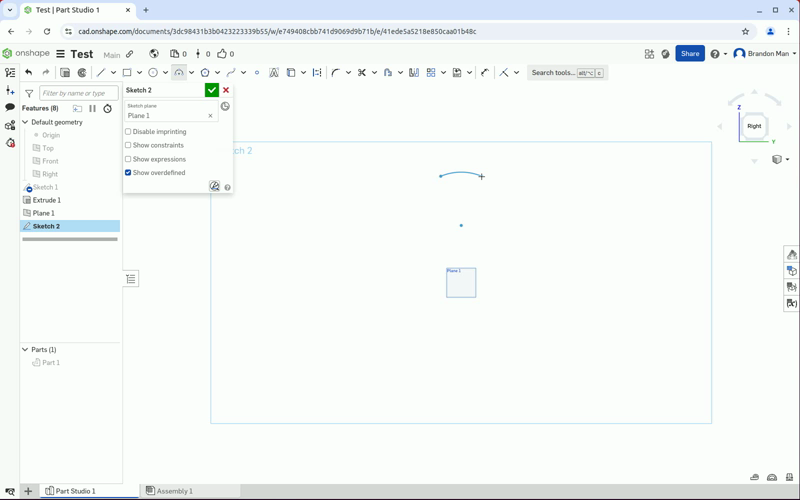
click(481, 176)
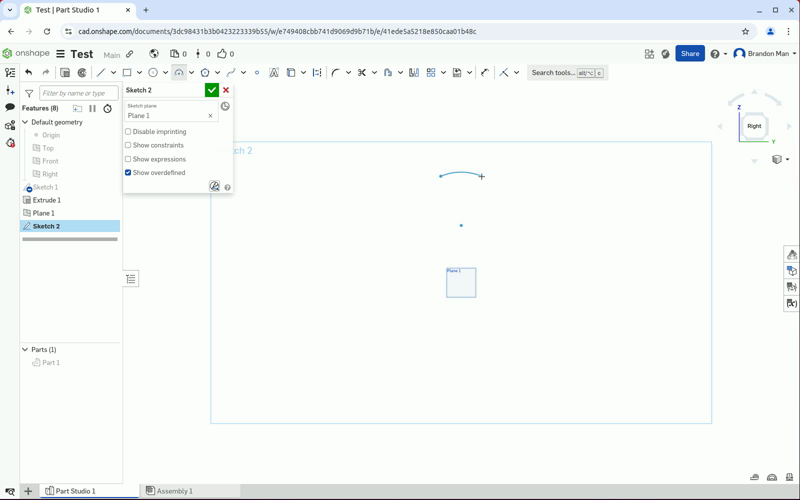
mouse_move(461, 196)
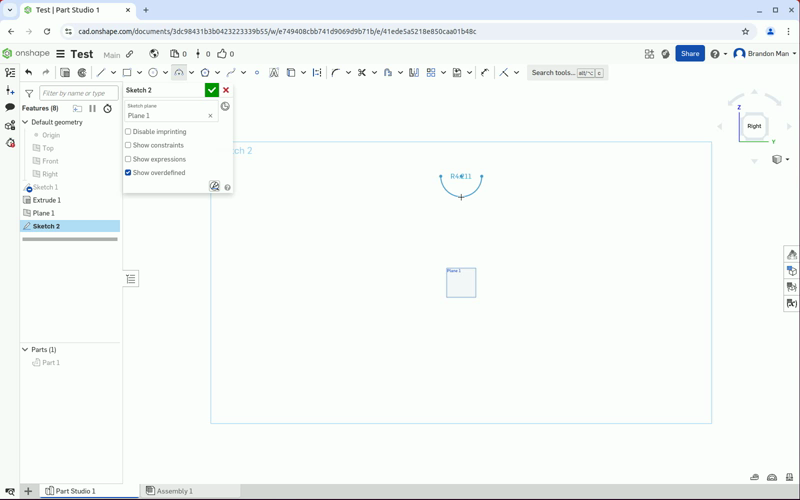
click(461, 196)
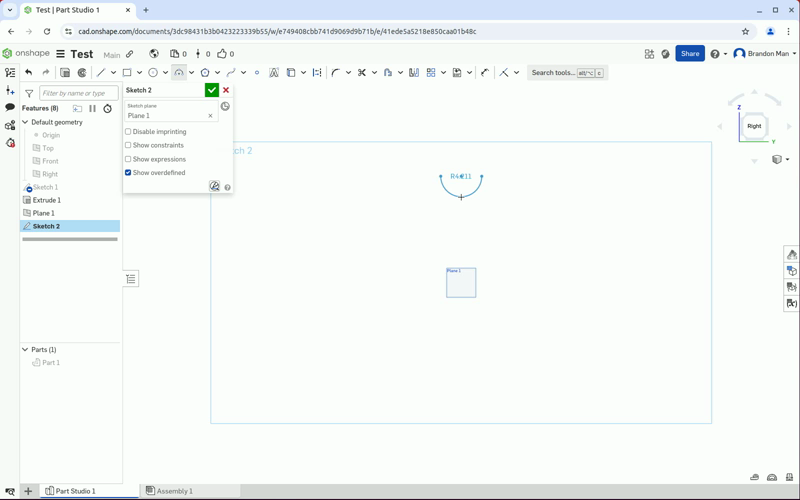
key_up(shift)
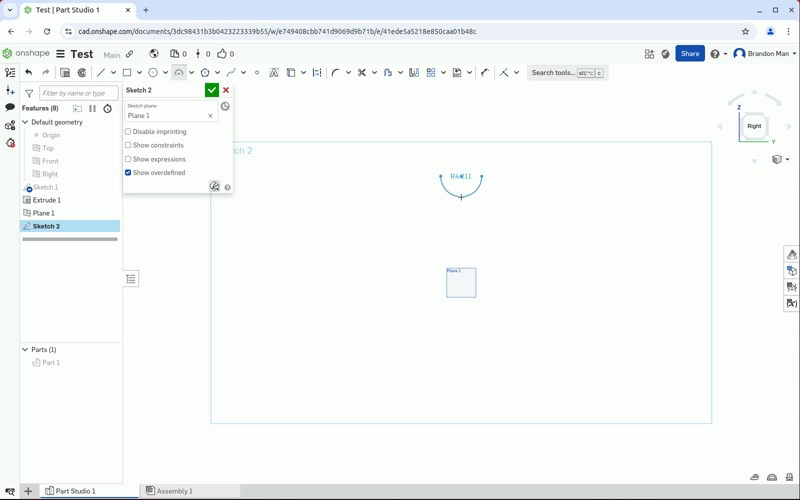
key(esc)
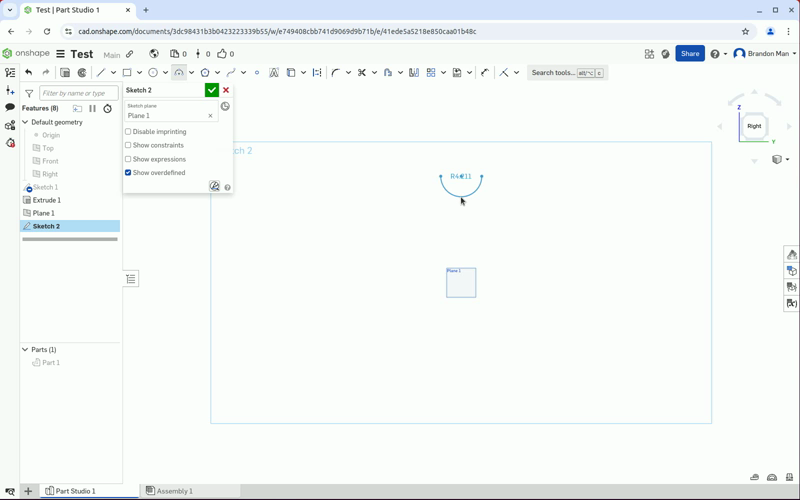
key(l)
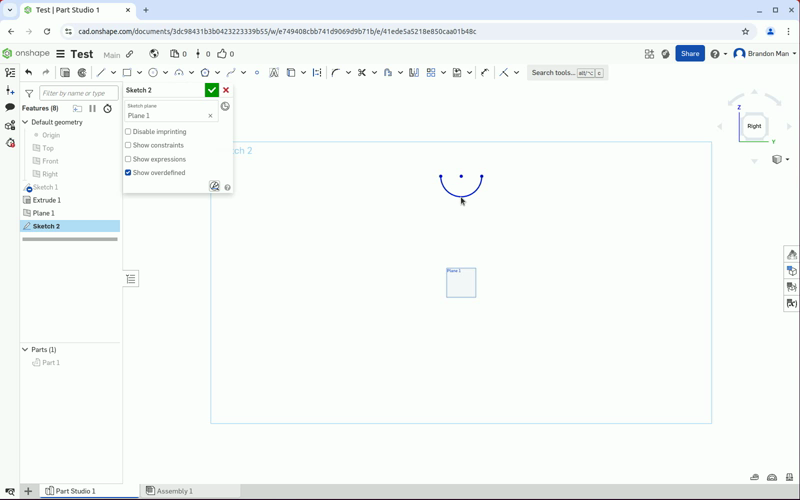
mouse_move(481, 176)
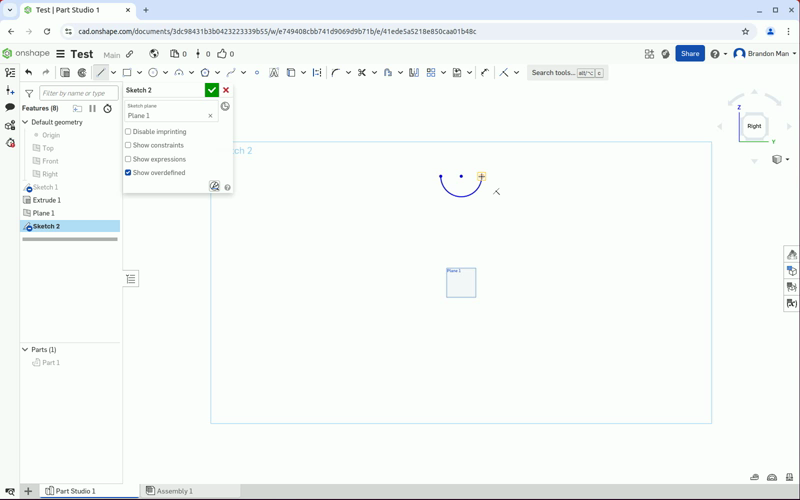
click(481, 176)
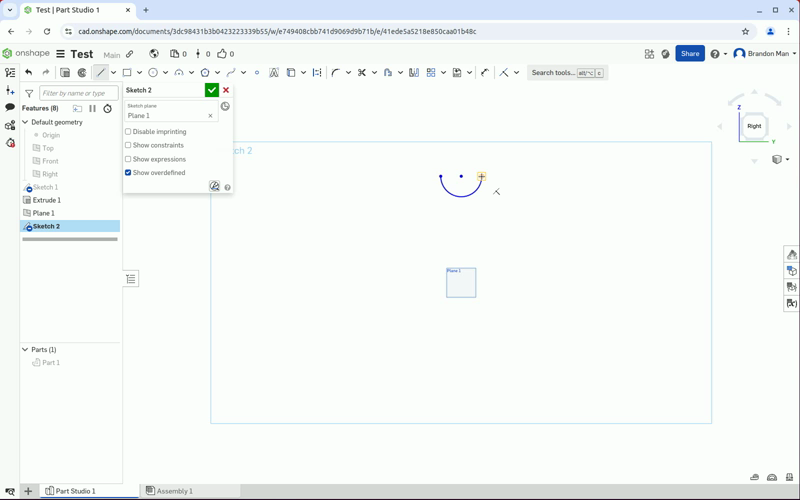
key_down(shift)
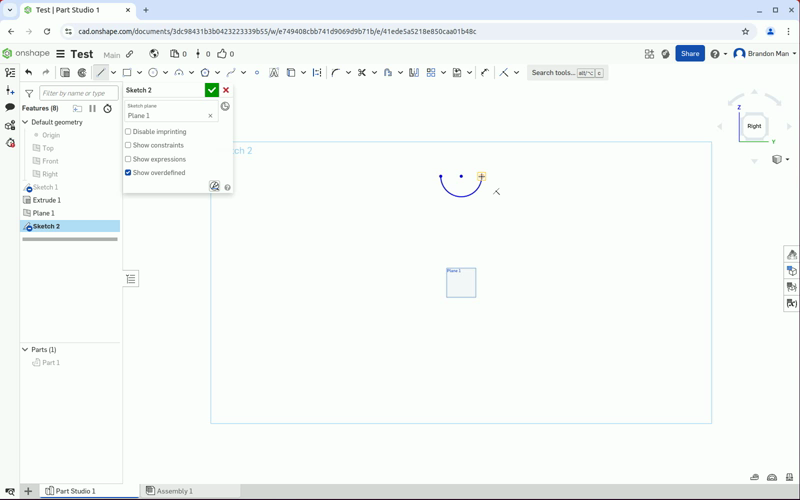
mouse_move(511, 176)
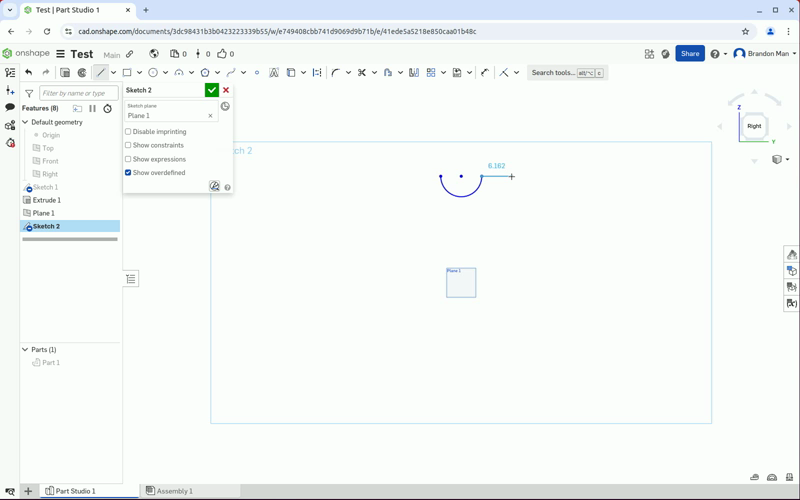
mouse_move(481, 170)
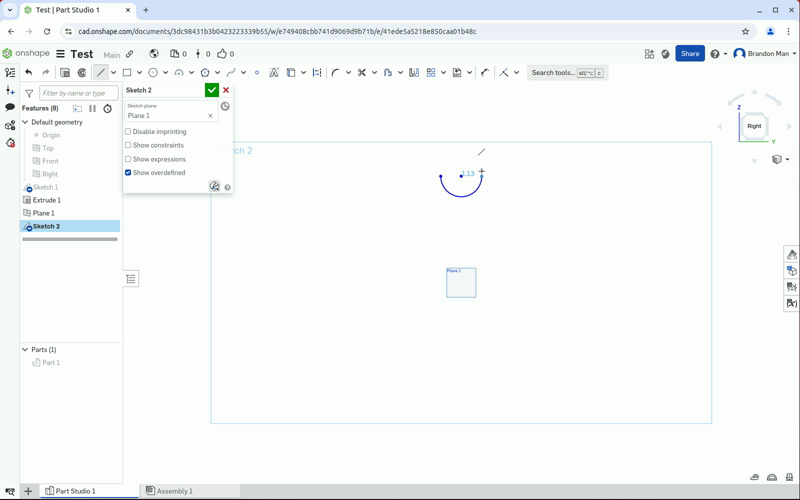
scroll(6)
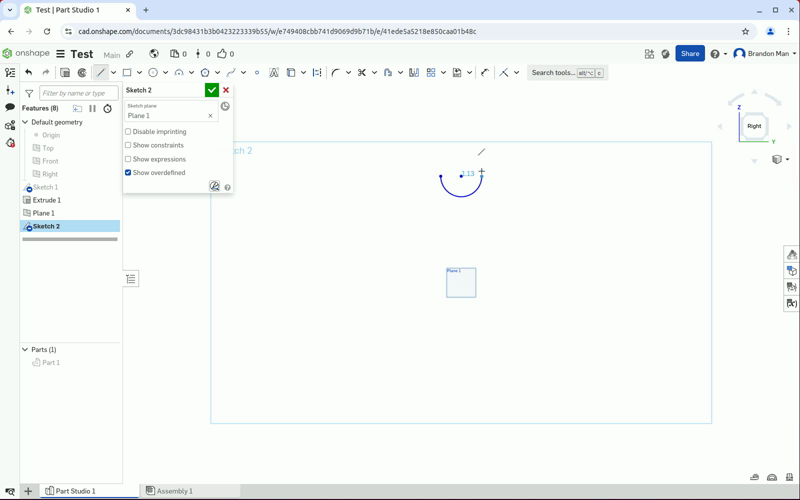
scroll(6)
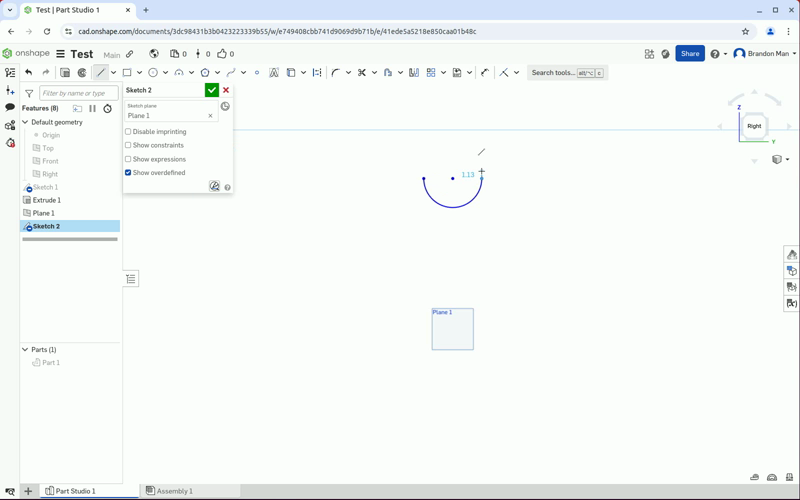
scroll(6)
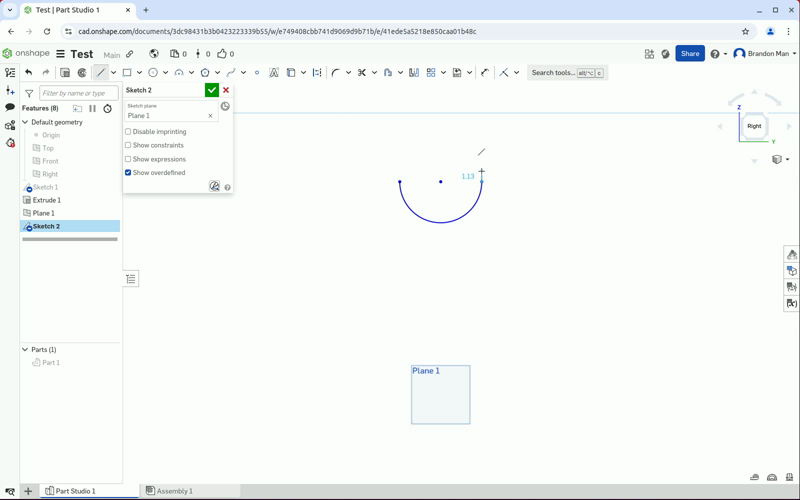
scroll(6)
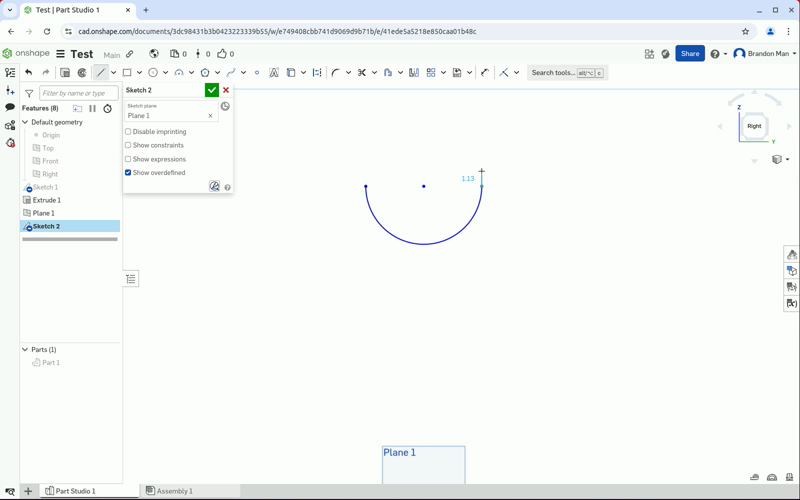
scroll(6)
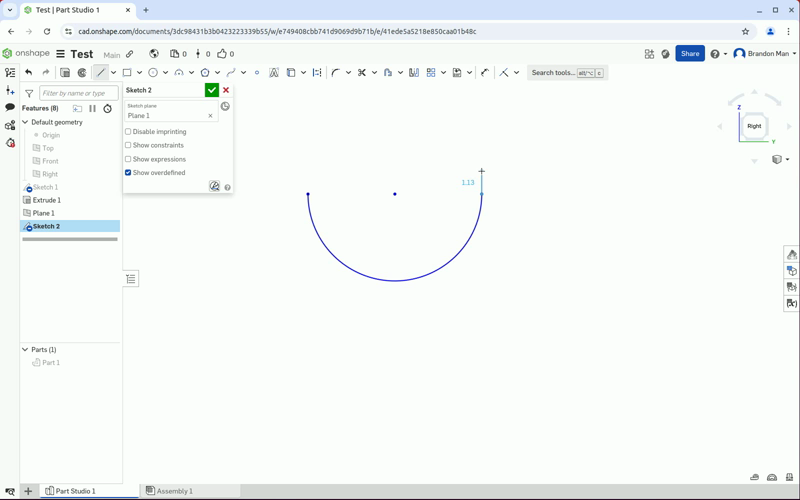
scroll(6)
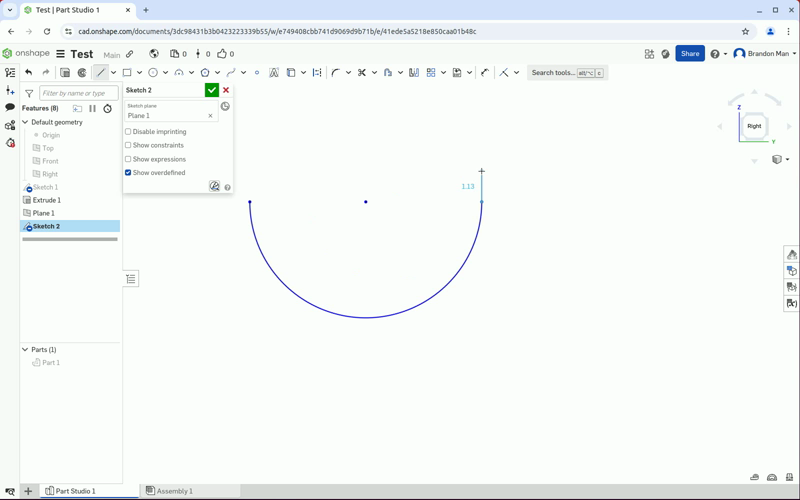
scroll(6)
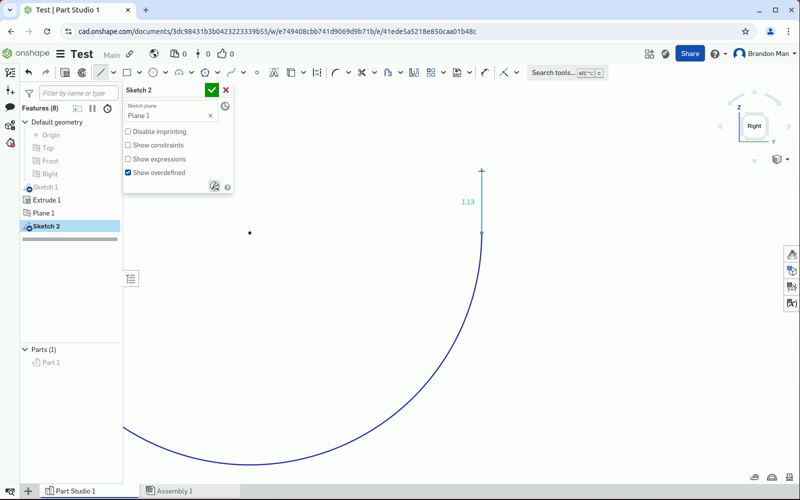
click(481, 170)
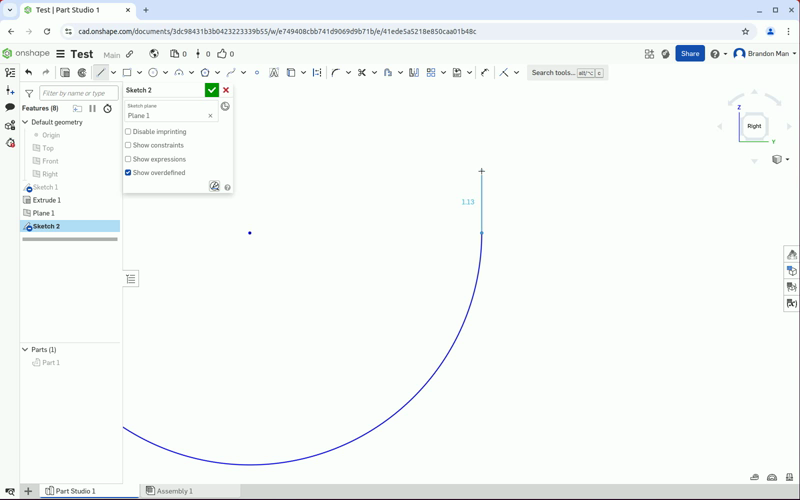
scroll(-6)
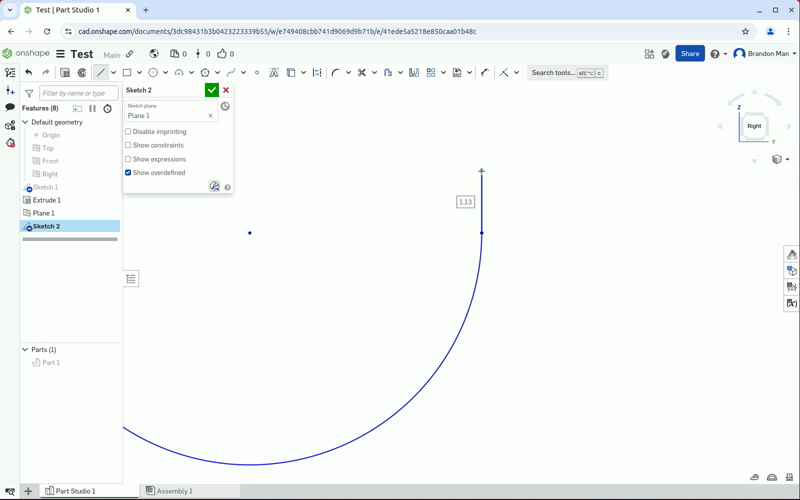
scroll(-6)
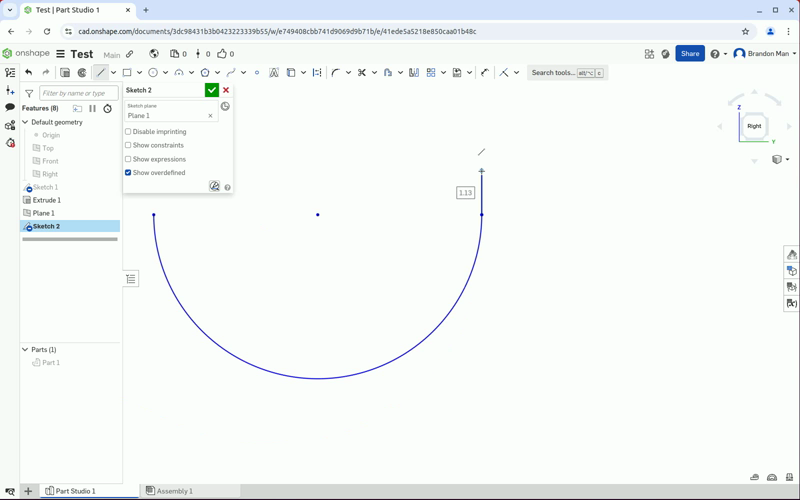
scroll(-6)
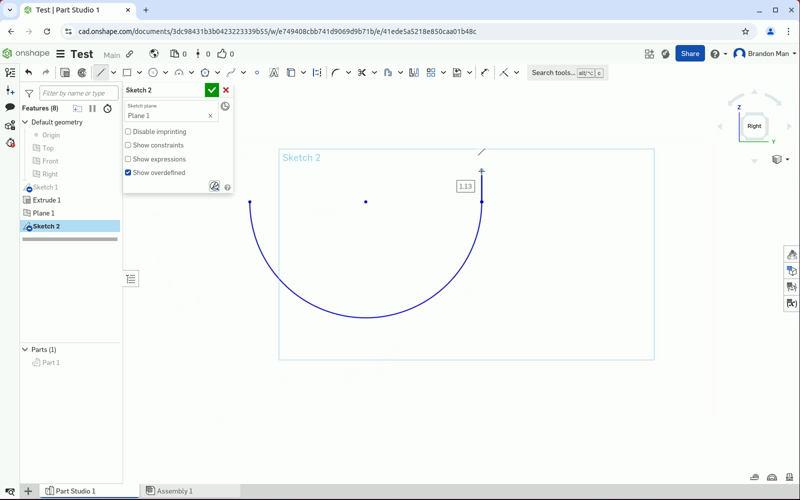
scroll(-6)
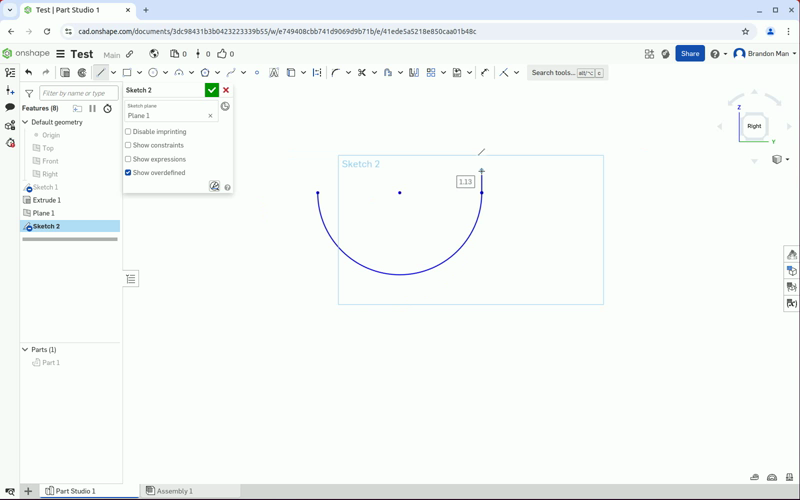
scroll(-6)
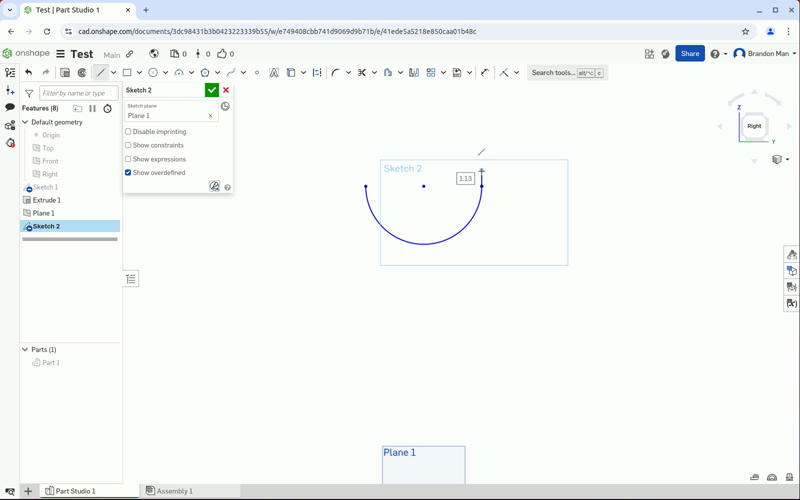
scroll(-6)
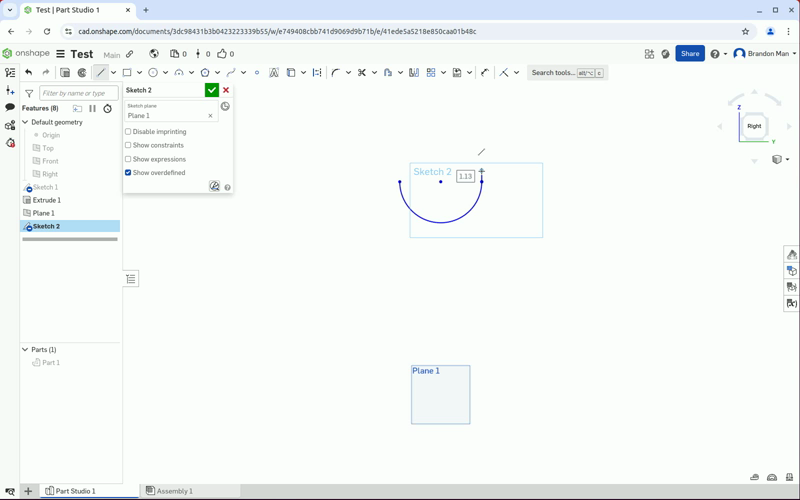
scroll(-6)
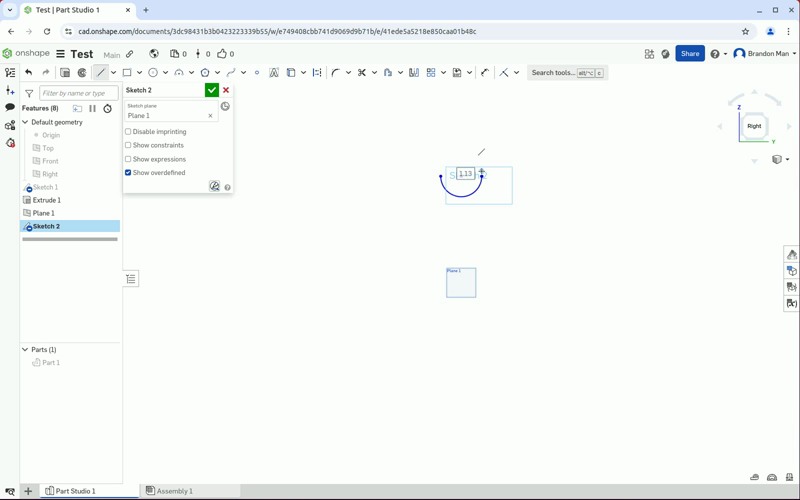
key_up(shift)
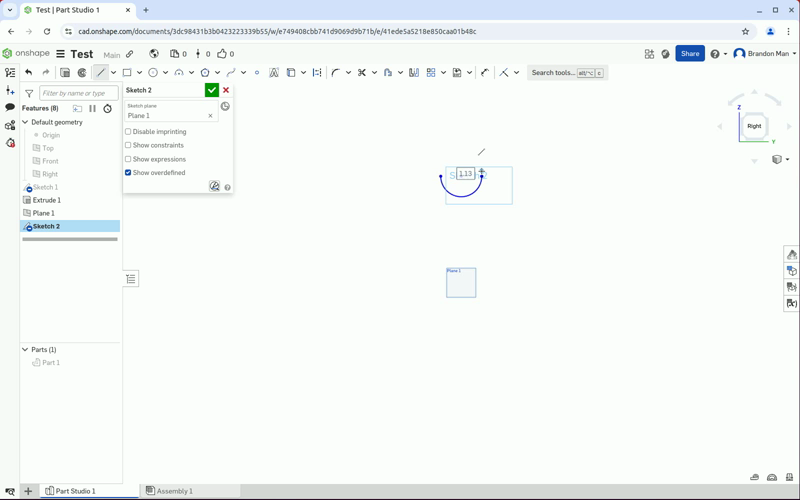
key_down(shift)
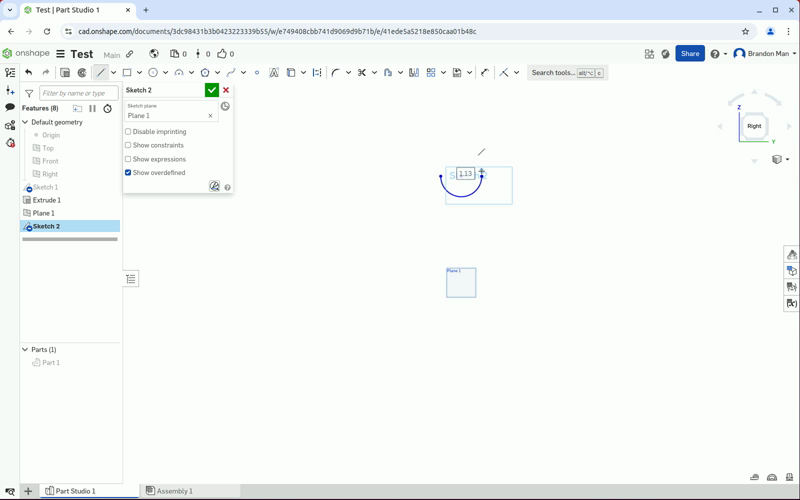
mouse_move(511, 170)
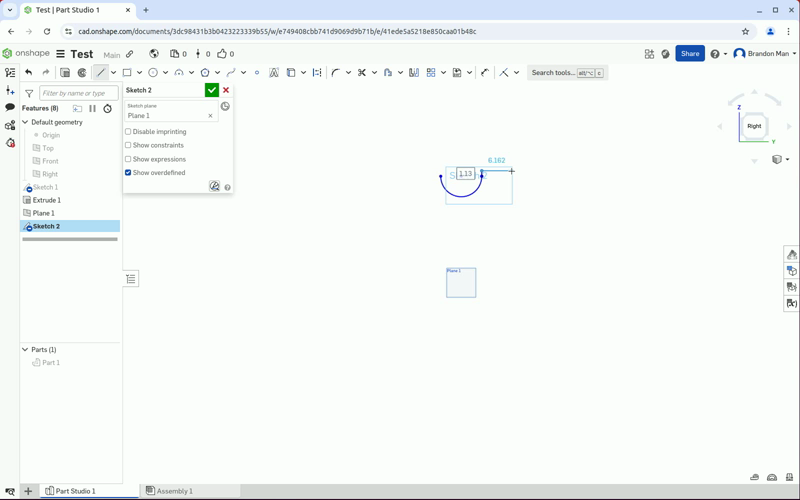
mouse_move(440, 170)
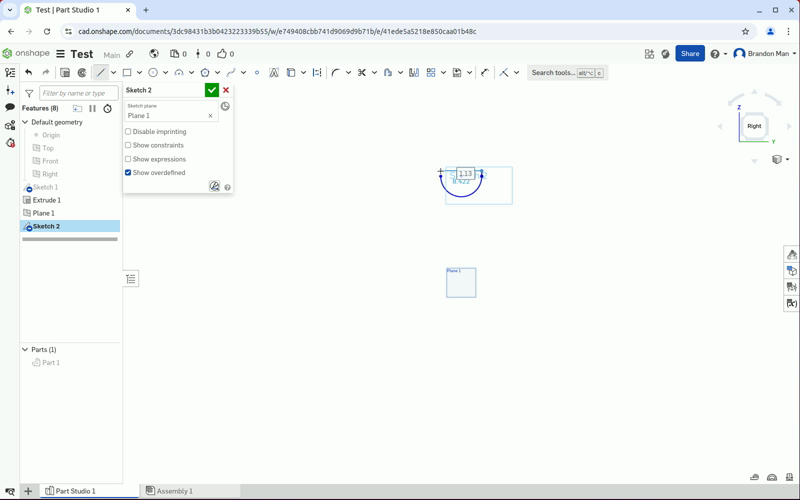
click(440, 170)
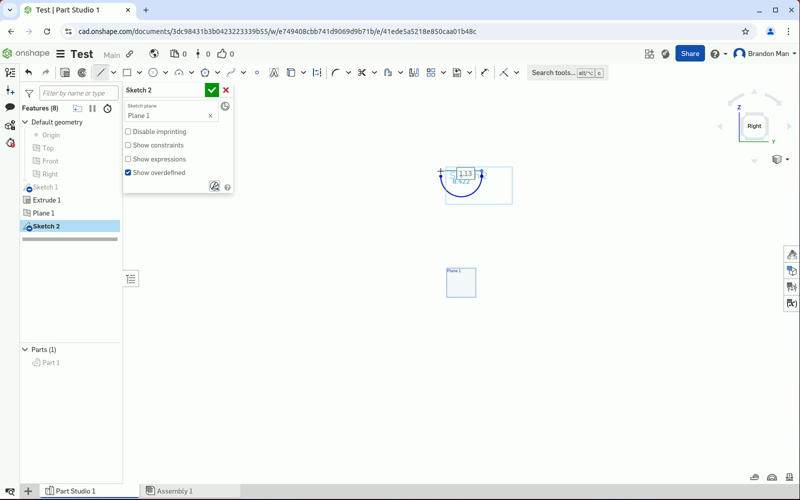
key_up(shift)
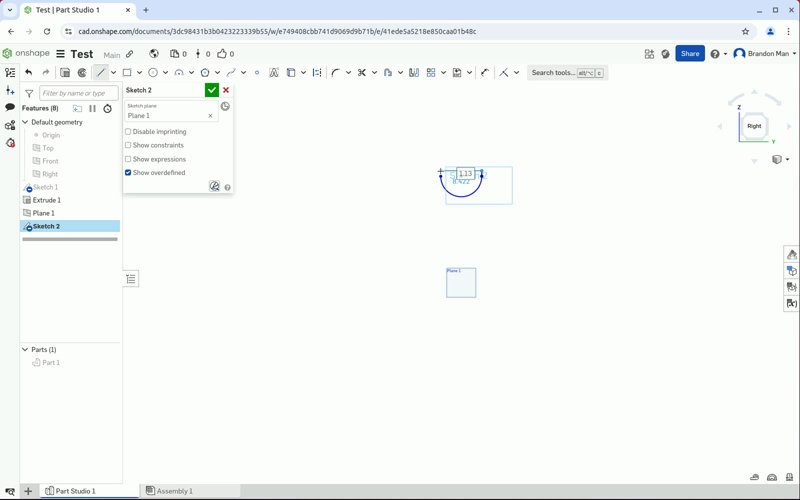
mouse_move(470, 170)
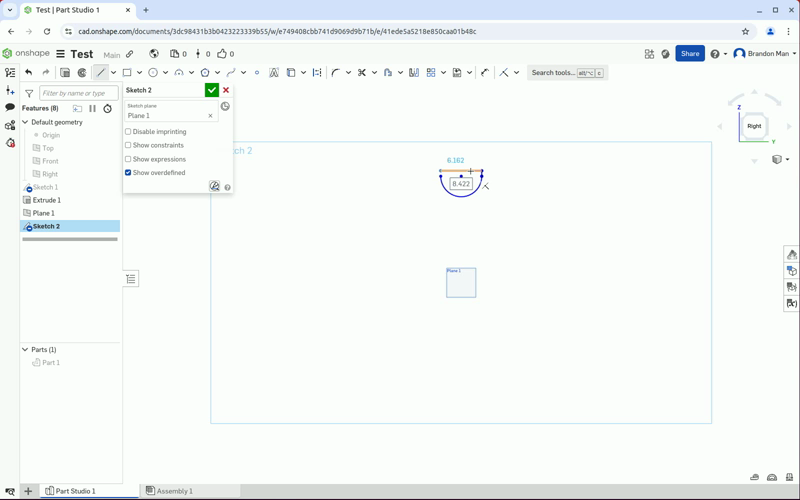
key_down(shift)
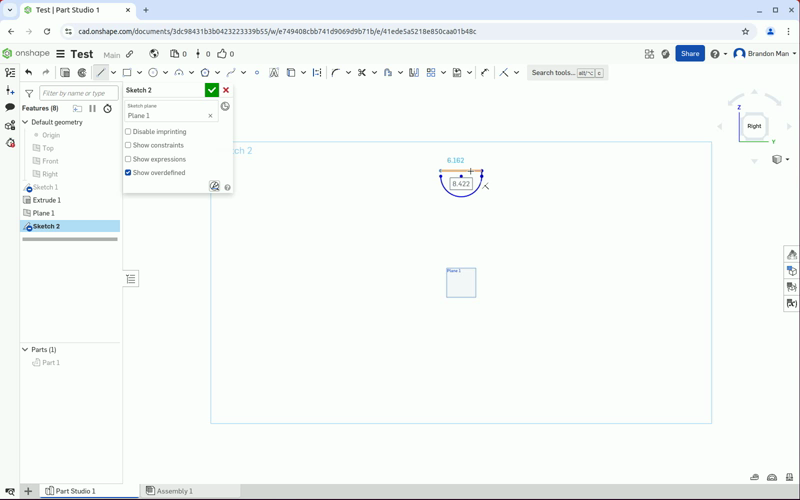
mouse_move(440, 176)
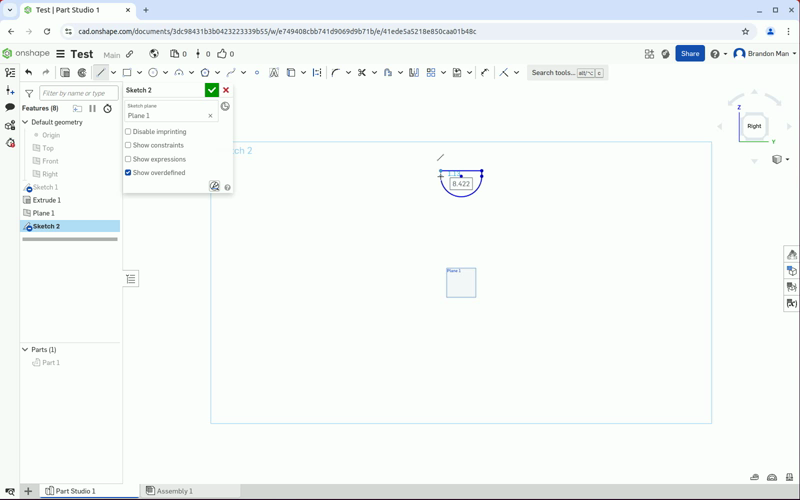
scroll(6)
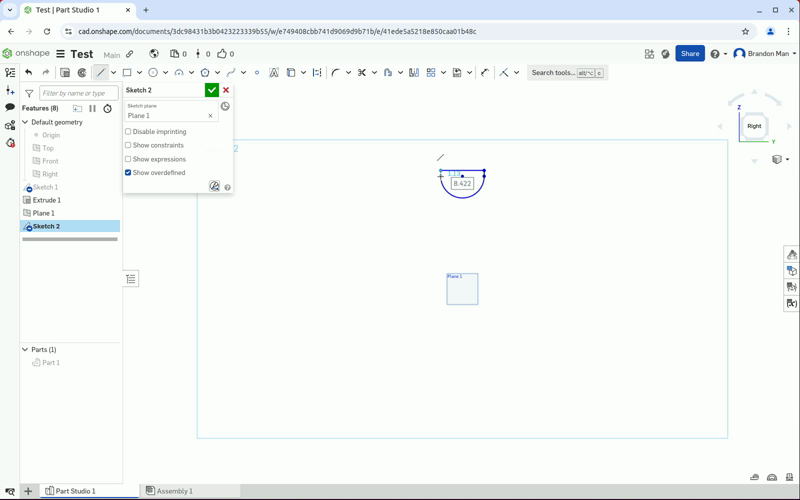
scroll(6)
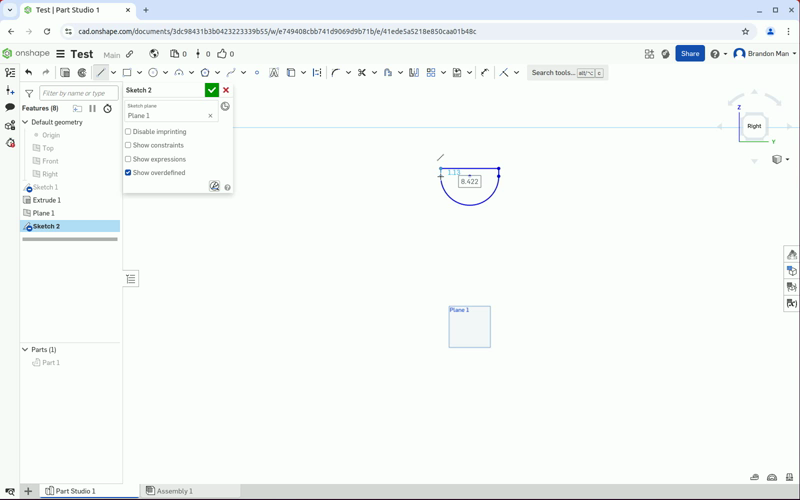
scroll(6)
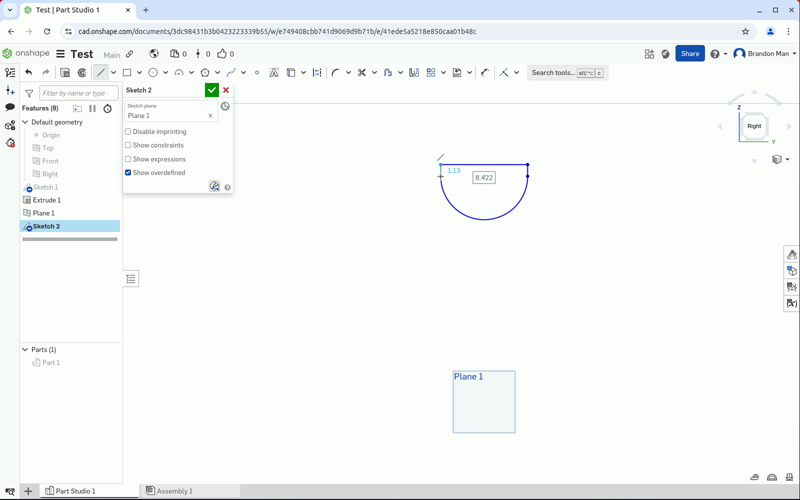
scroll(6)
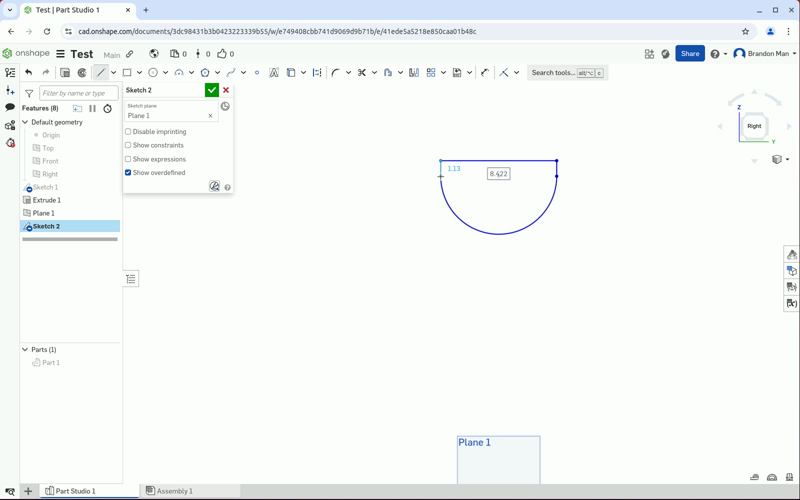
scroll(6)
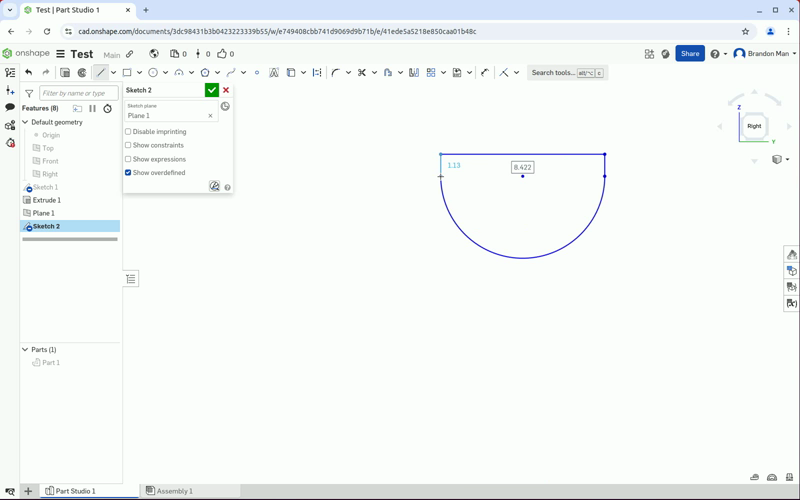
scroll(6)
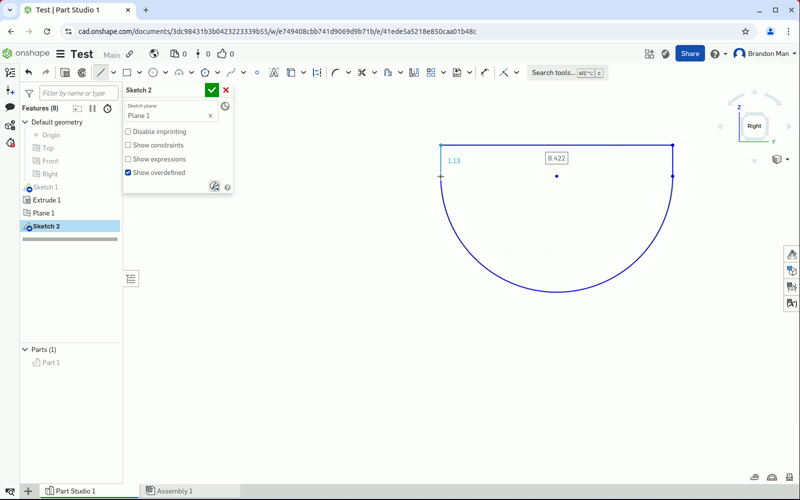
scroll(6)
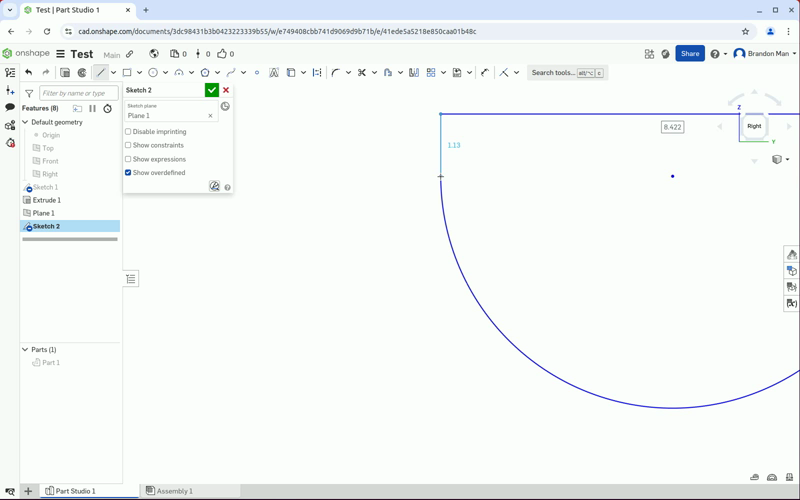
key_up(shift)
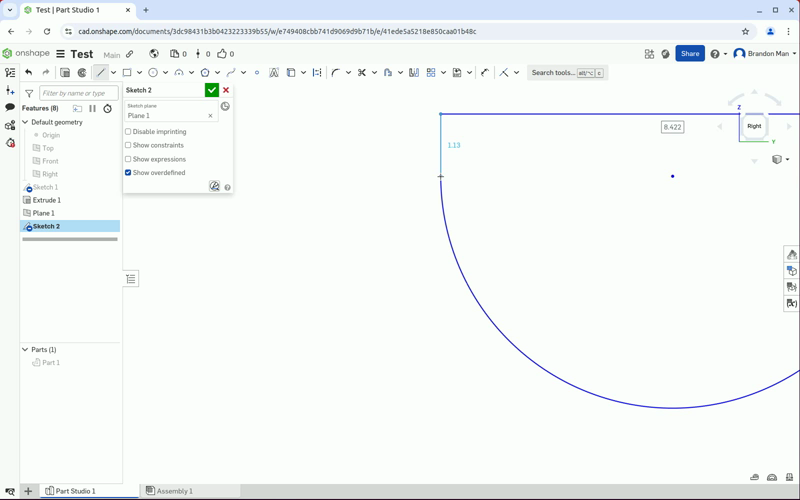
click(440, 176)
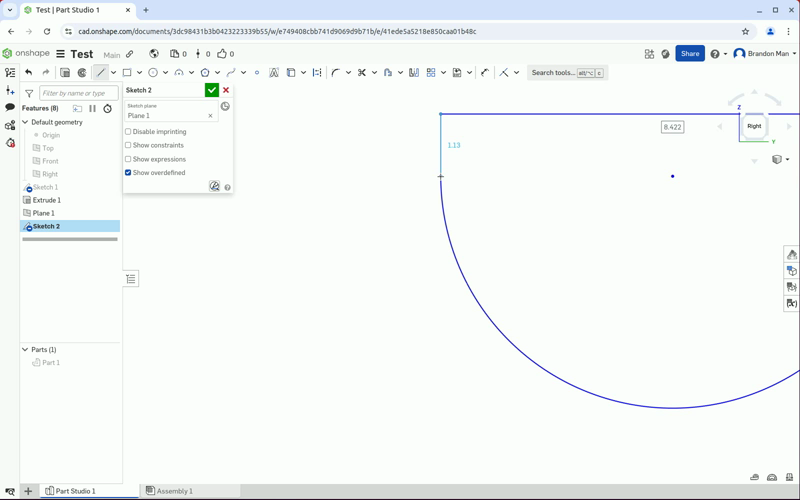
scroll(-6)
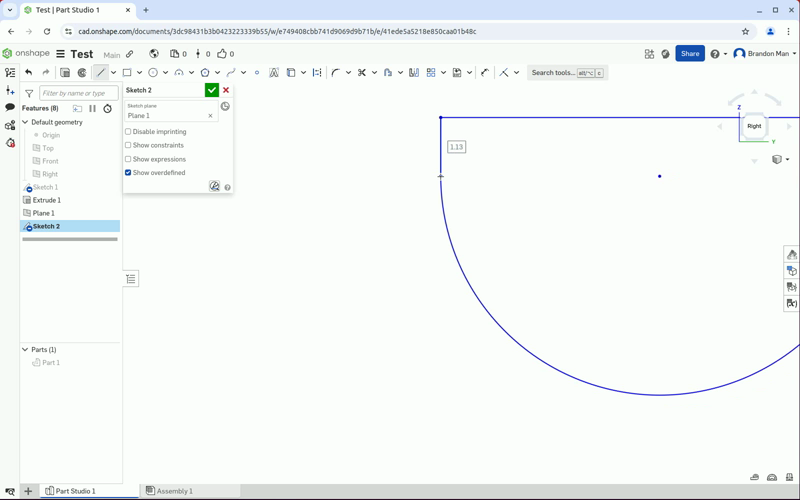
scroll(-6)
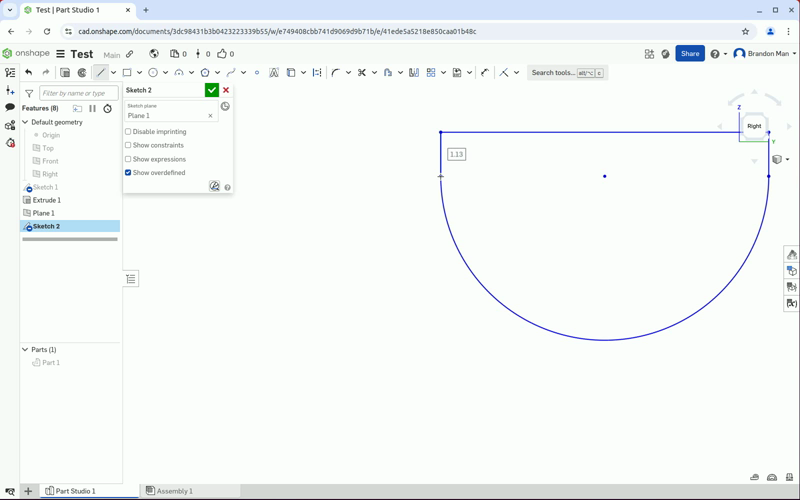
scroll(-6)
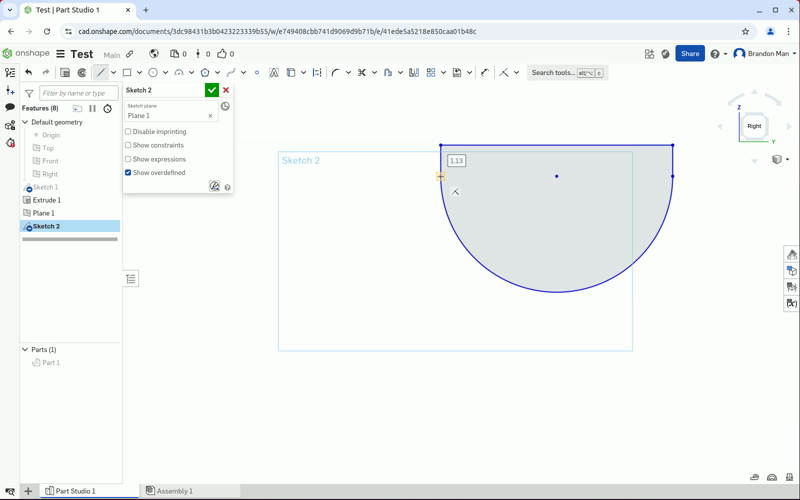
scroll(-6)
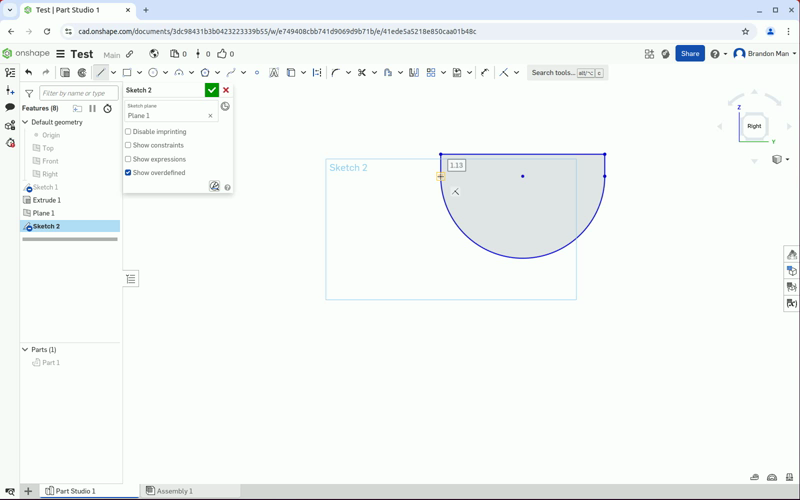
scroll(-6)
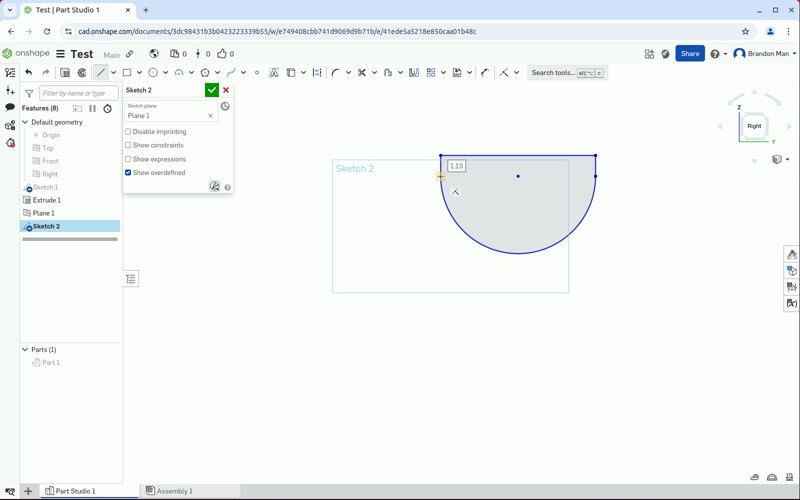
scroll(-6)
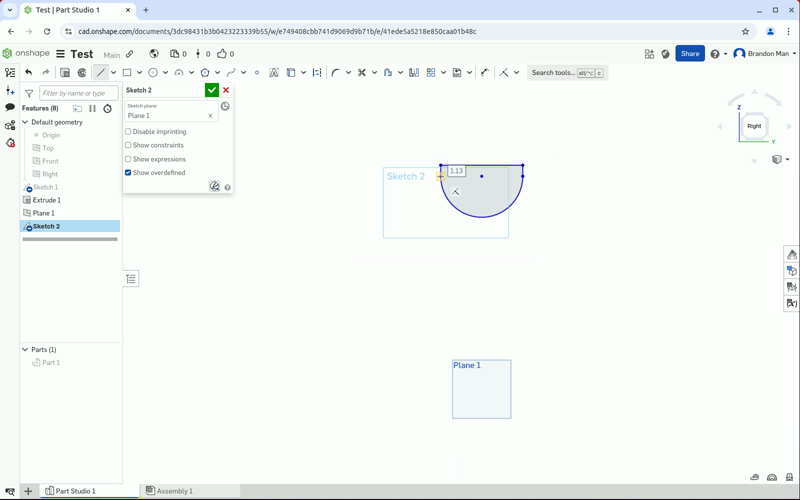
scroll(-6)
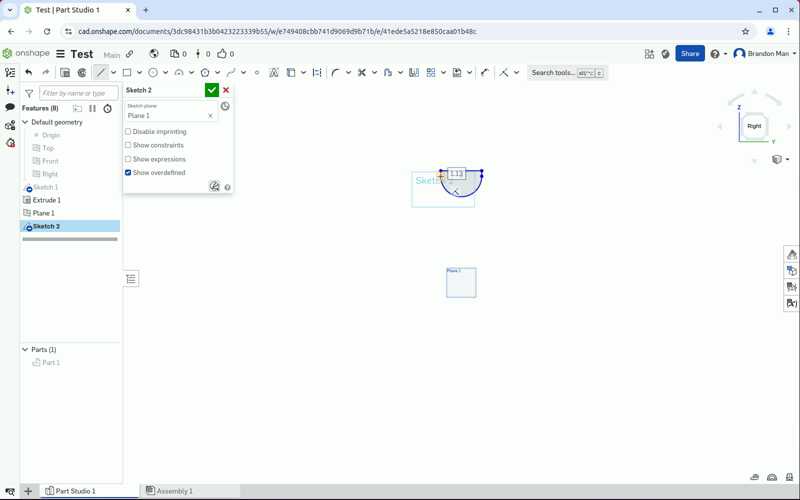
key(esc)
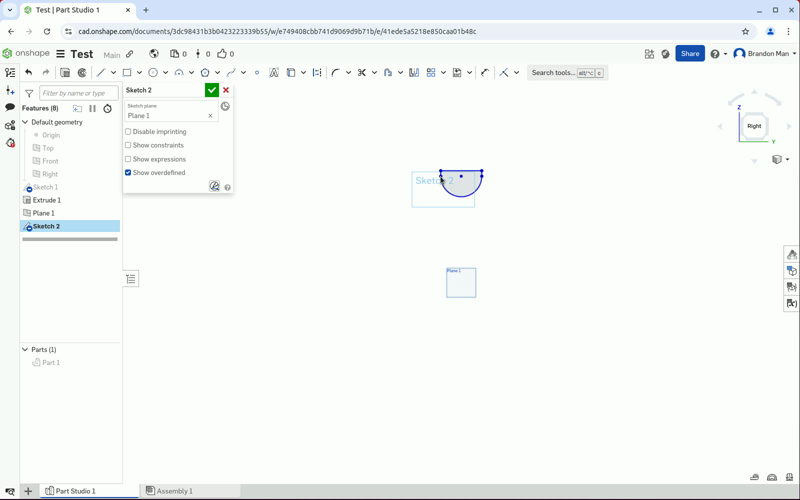
mouse_move(443, 184)
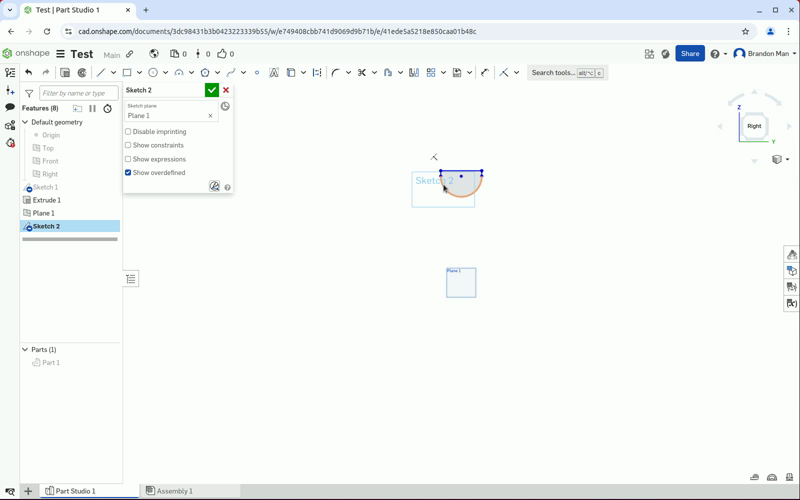
scroll(6)
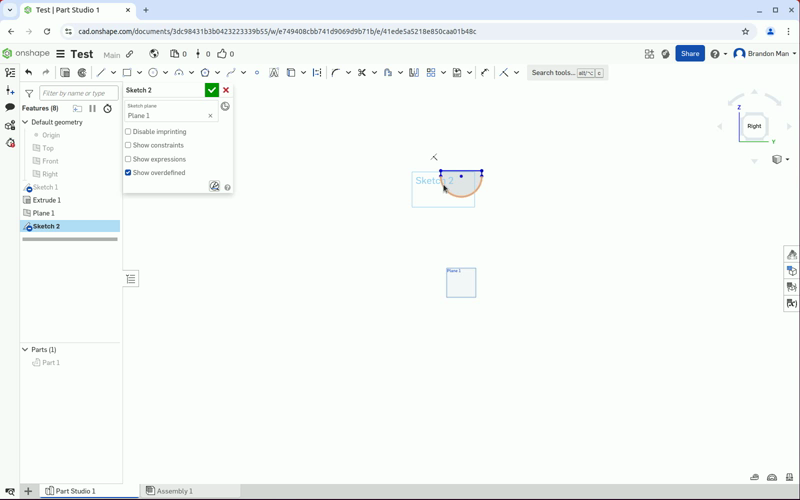
scroll(6)
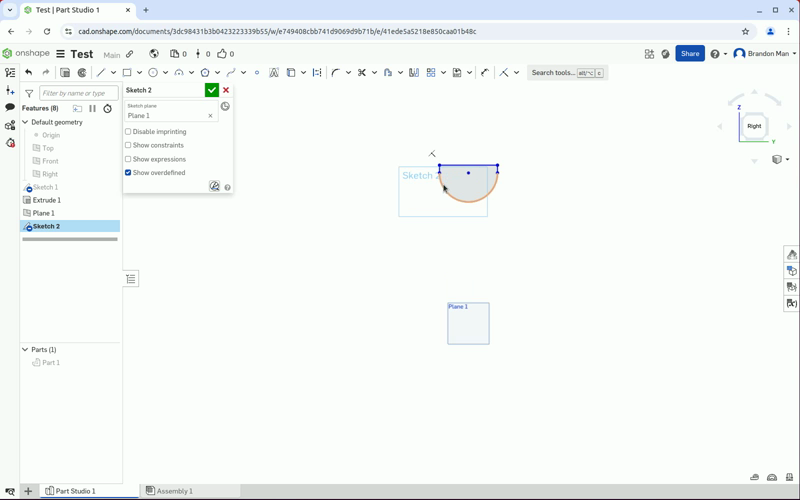
scroll(6)
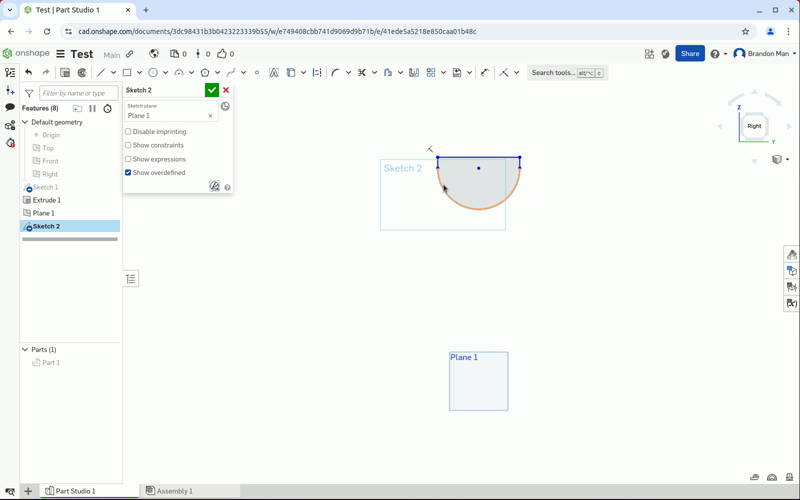
scroll(6)
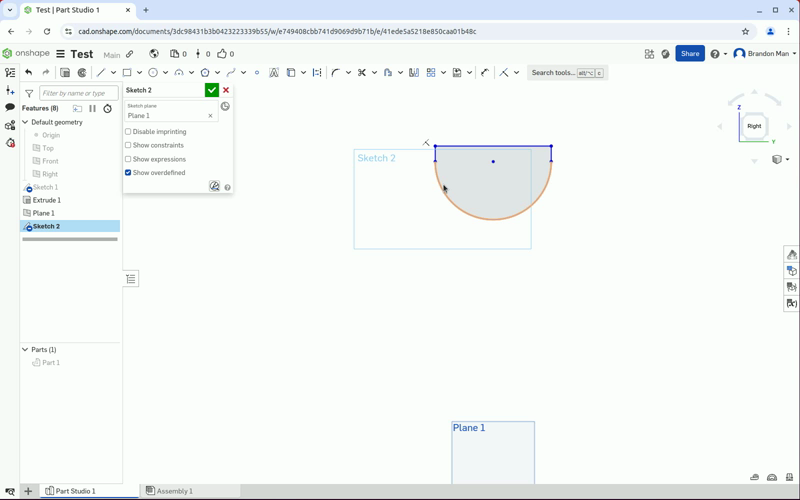
scroll(6)
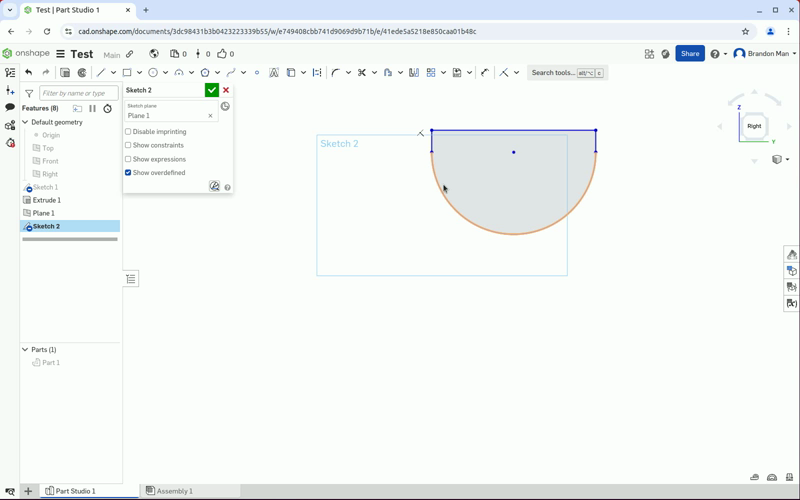
scroll(6)
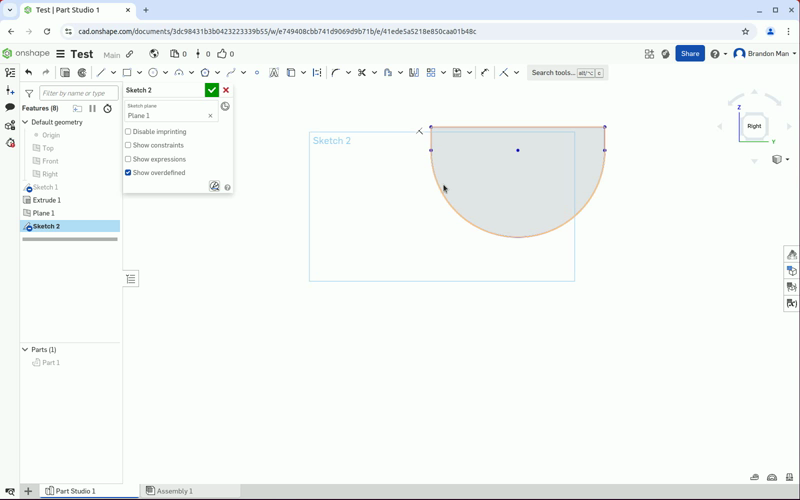
scroll(6)
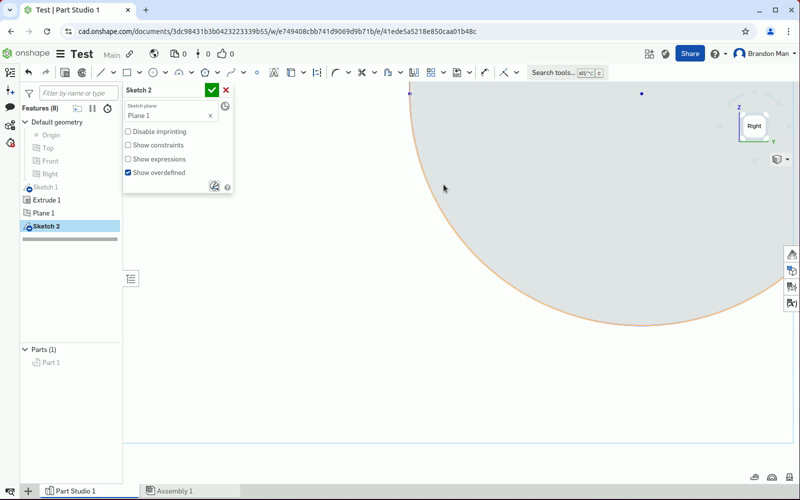
click(443, 184)
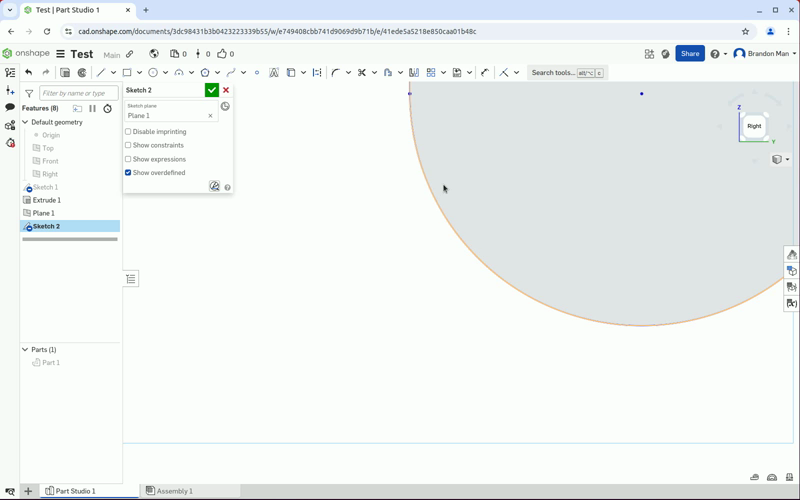
scroll(-6)
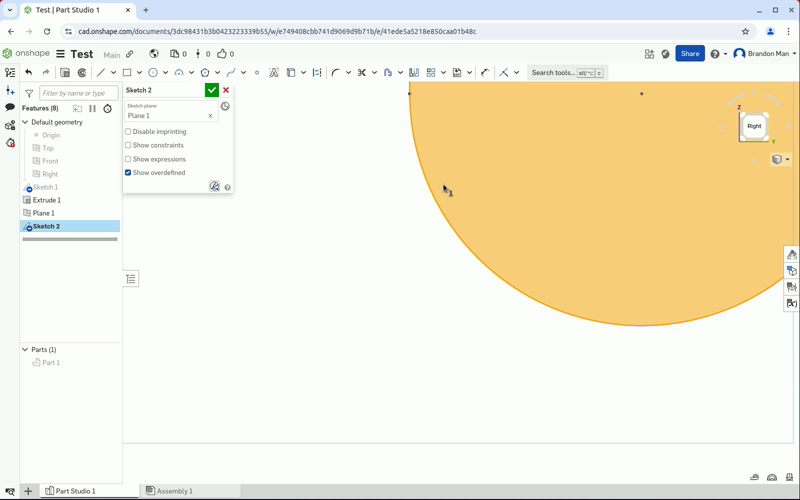
scroll(-6)
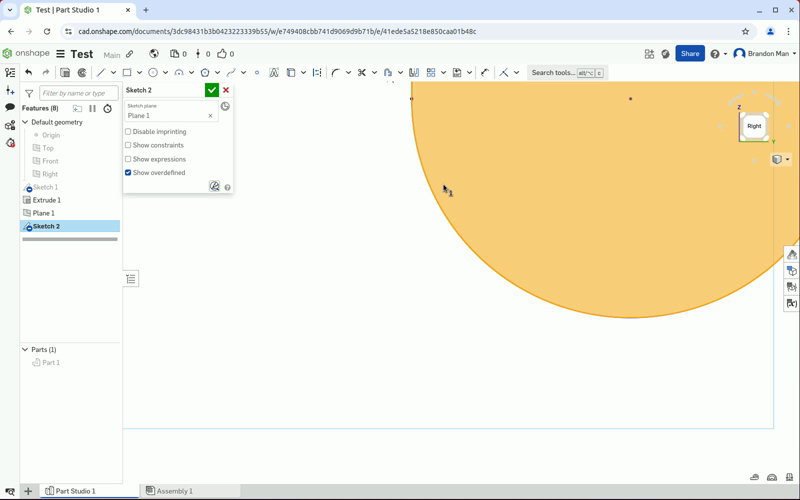
scroll(-6)
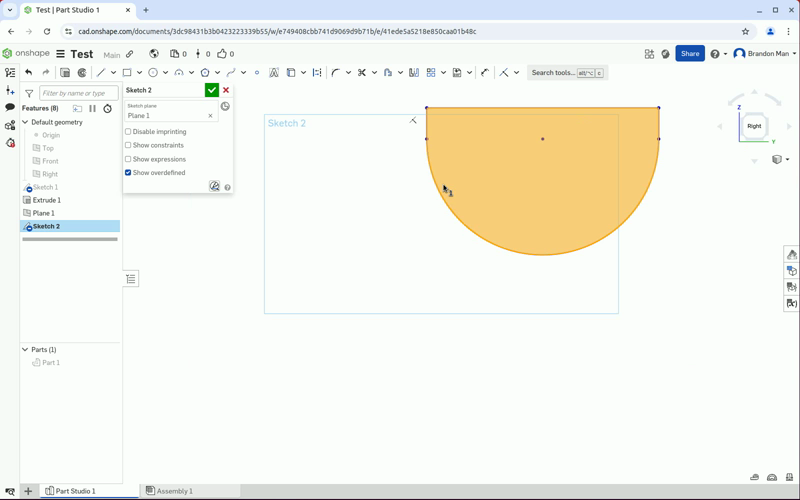
scroll(-6)
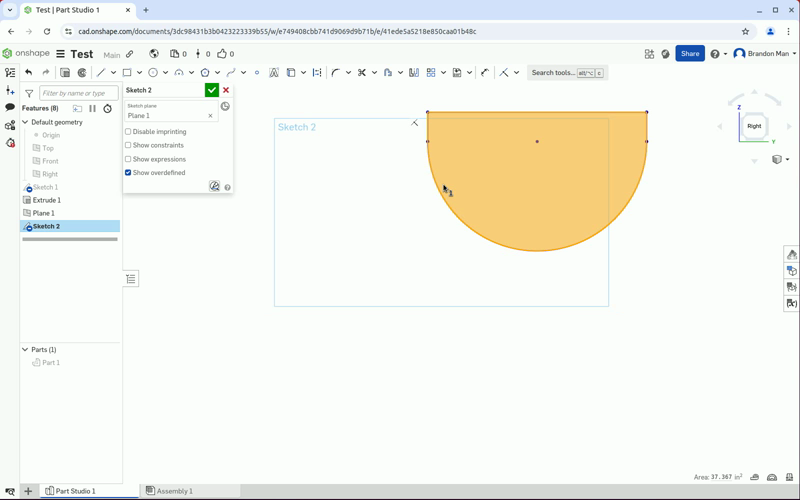
scroll(-6)
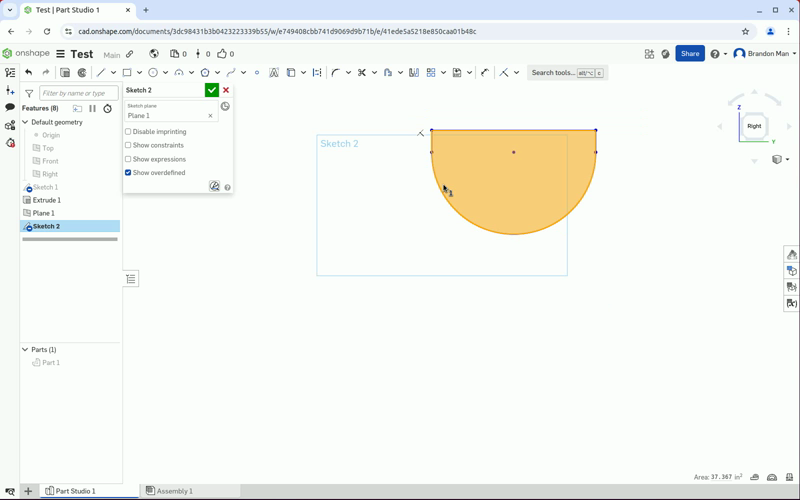
scroll(-6)
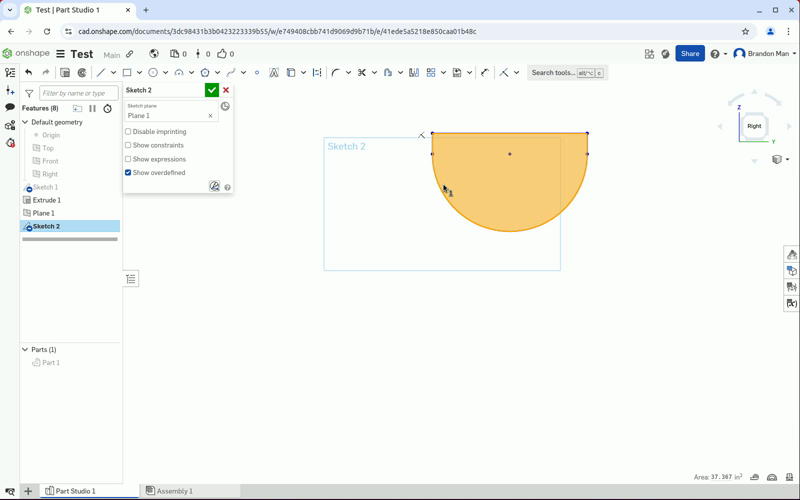
scroll(-6)
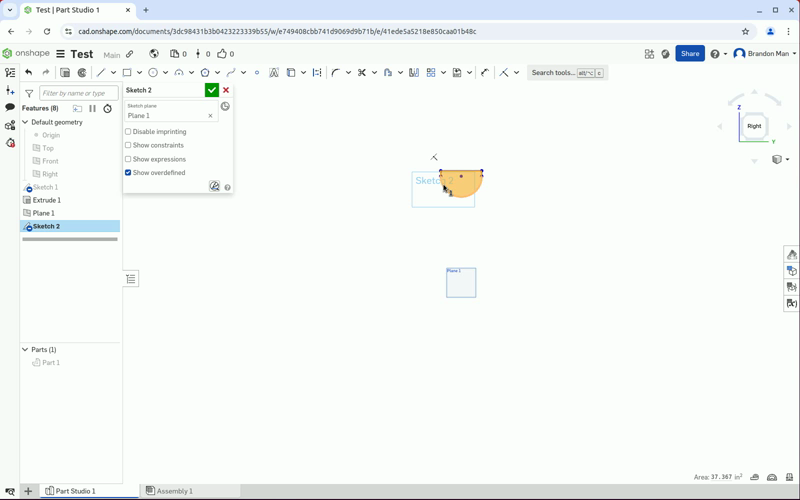
mouse_move(73, 352)
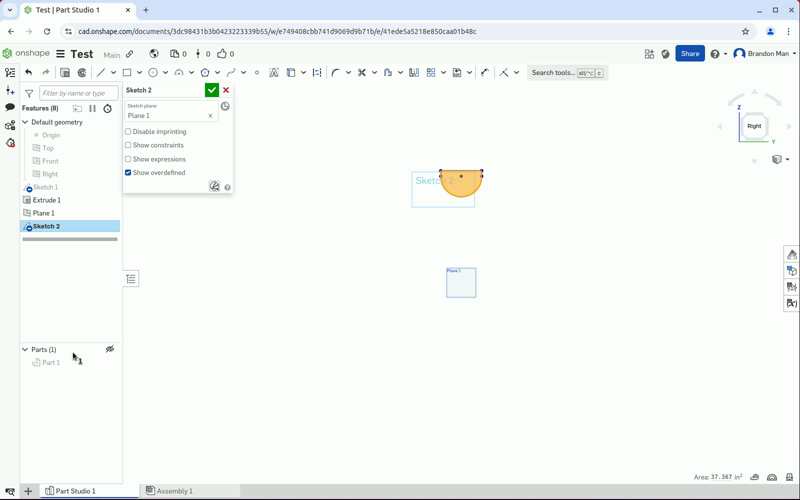
key(shift+y)
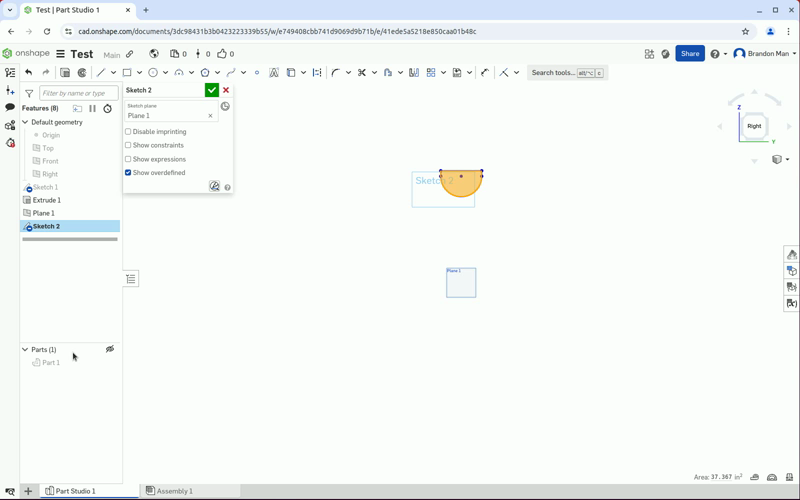
key(shift+e)
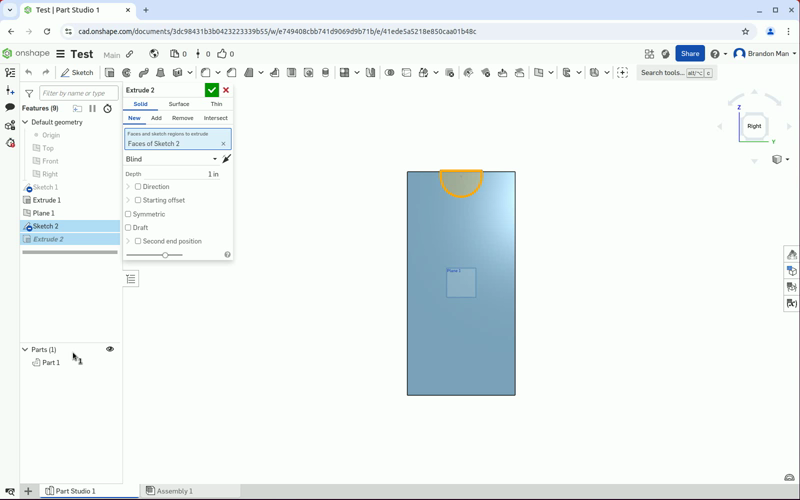
mouse_move(143, 106)
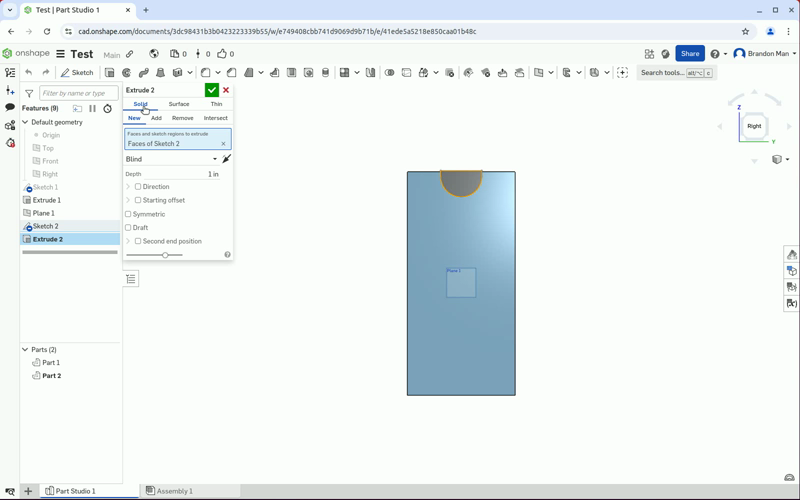
click(143, 106)
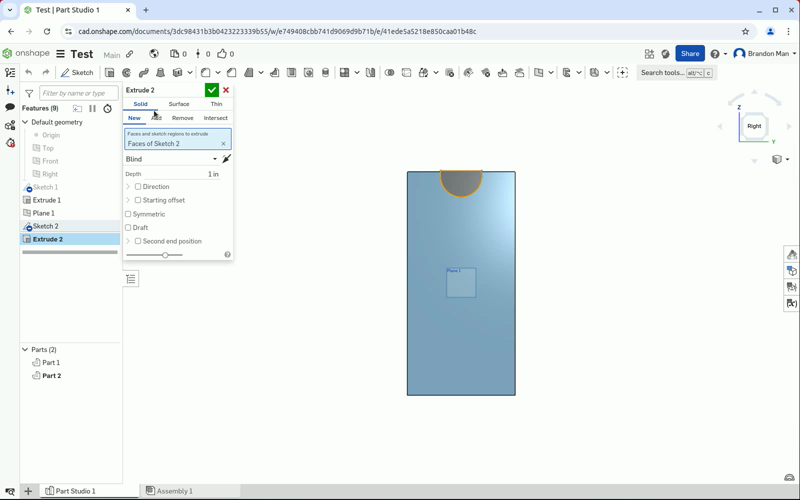
mouse_move(186, 120)
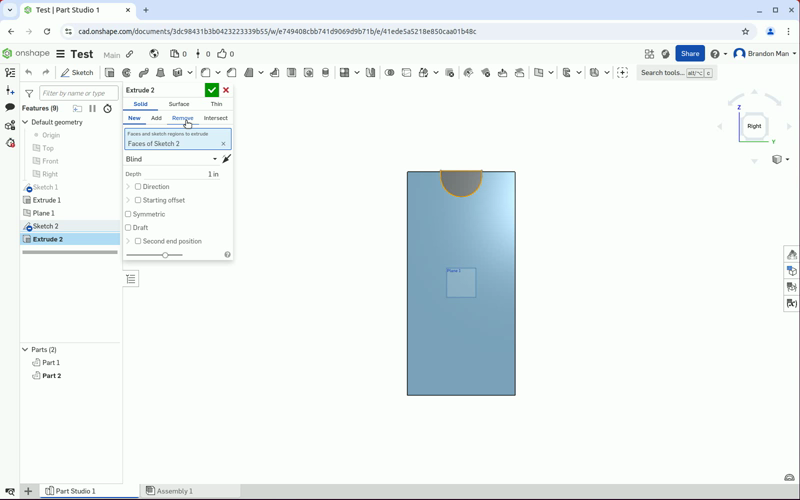
click(186, 120)
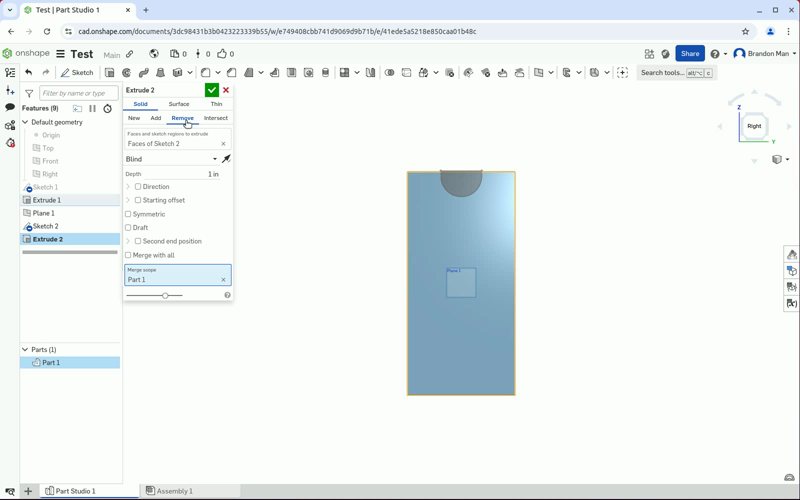
key(tab, 4)
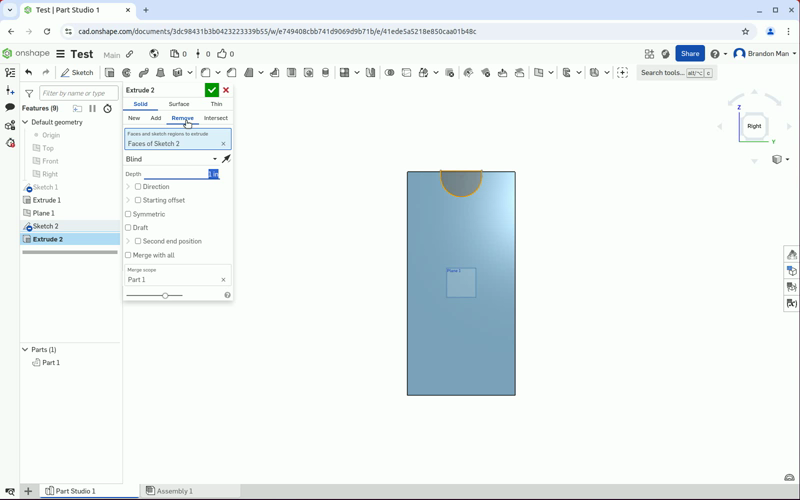
text(3.611)
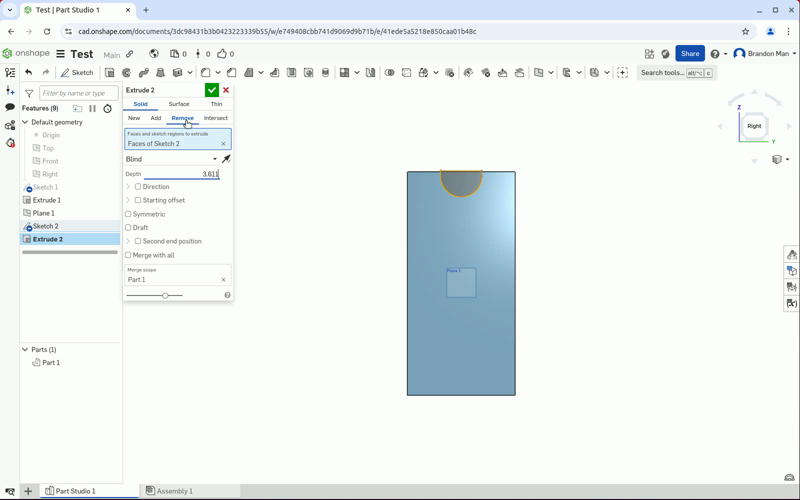
key(tab, 6)
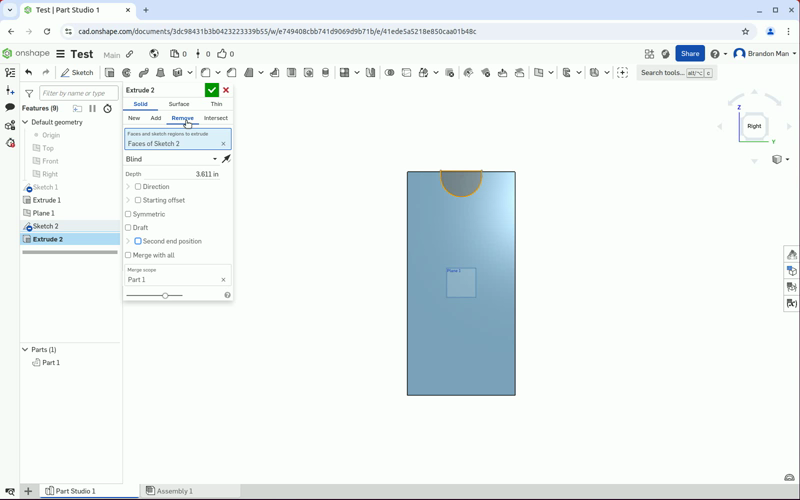
key(space)
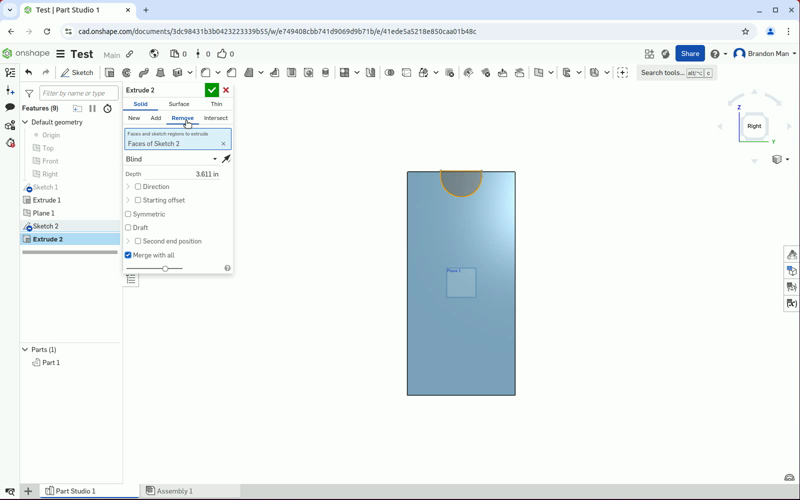
key(enter)
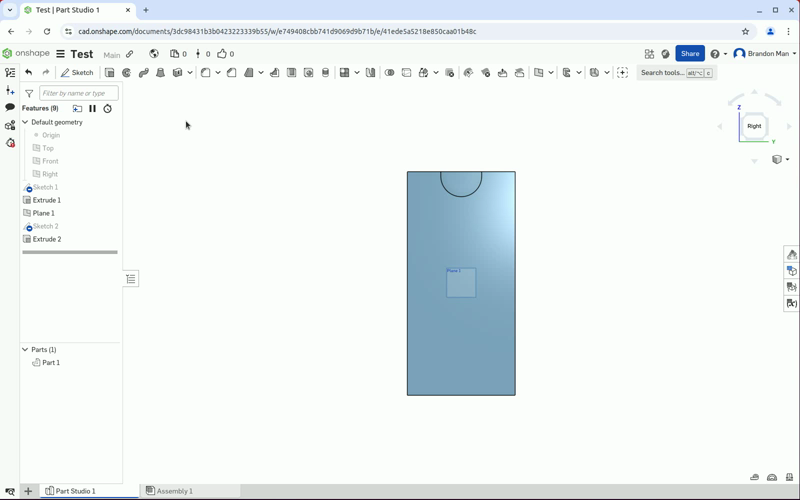
key(shift+h)
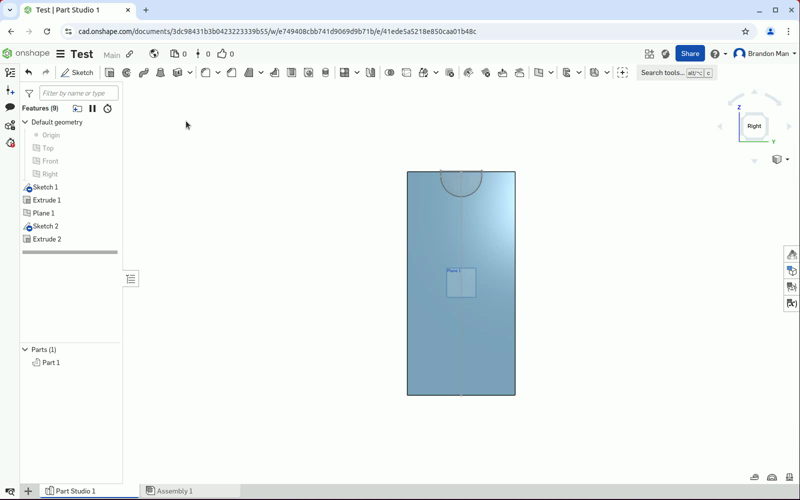
key(shift+h)
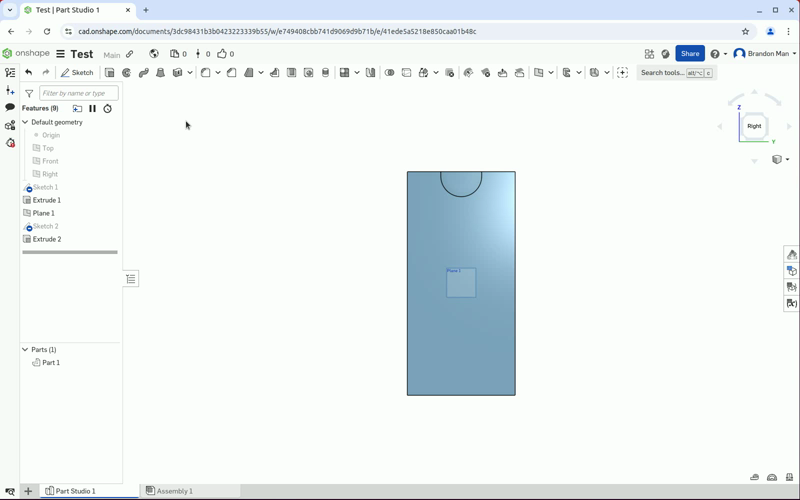
mouse_move(73, 189)
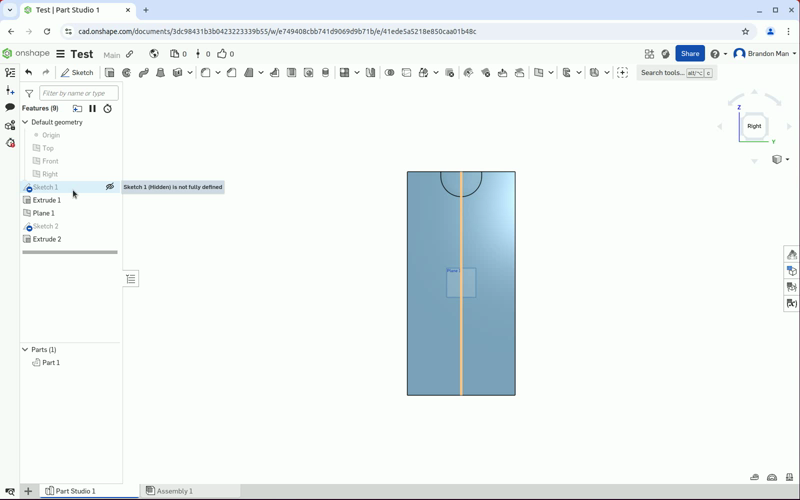
click(73, 189)
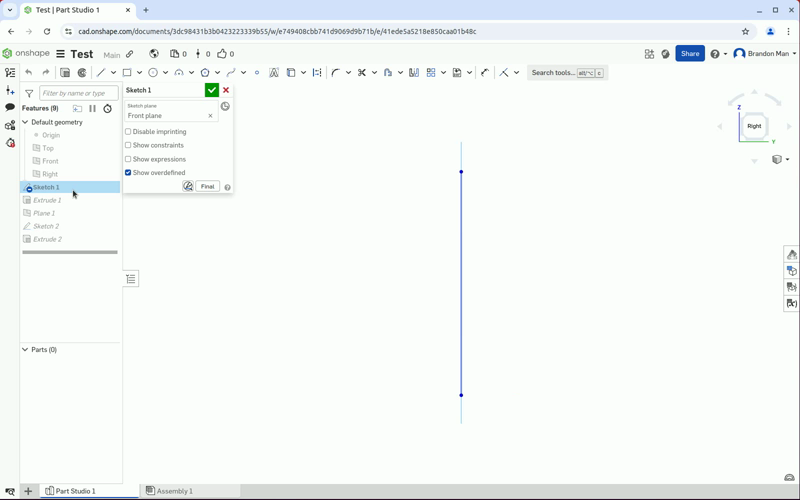
mouse_move(229, 92)
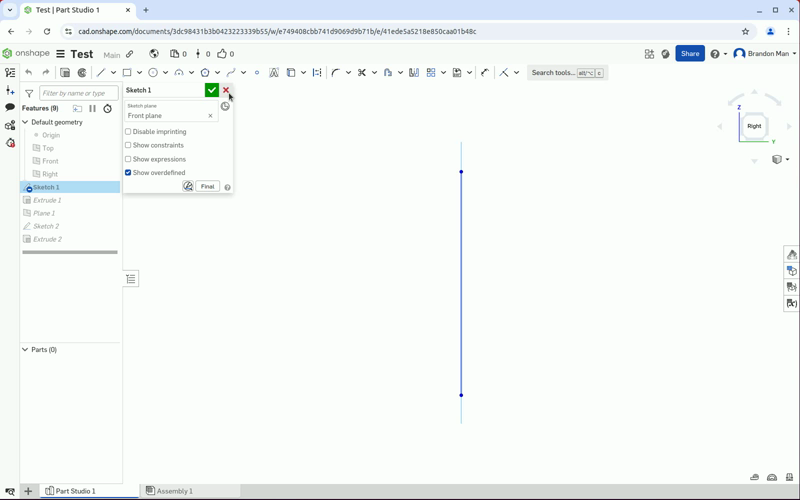
click(229, 92)
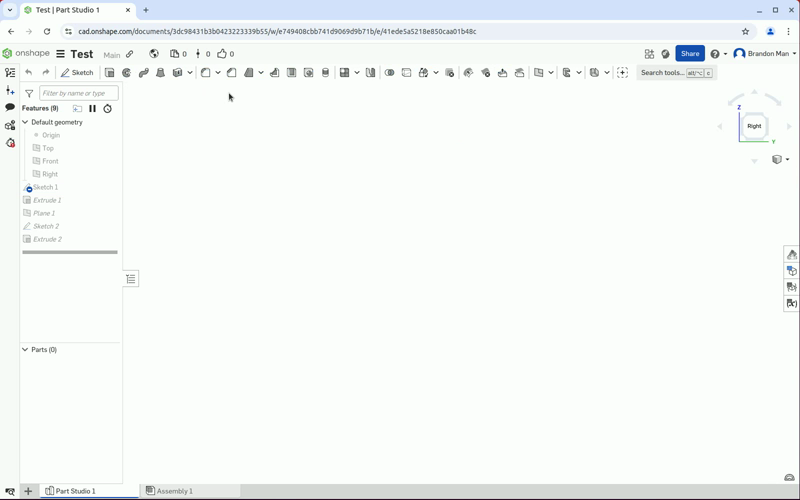
key(shift+s)
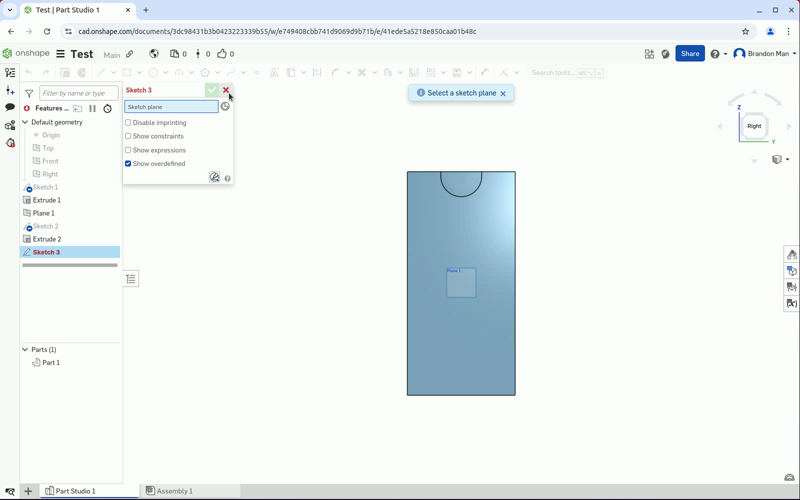
mouse_move(73, 215)
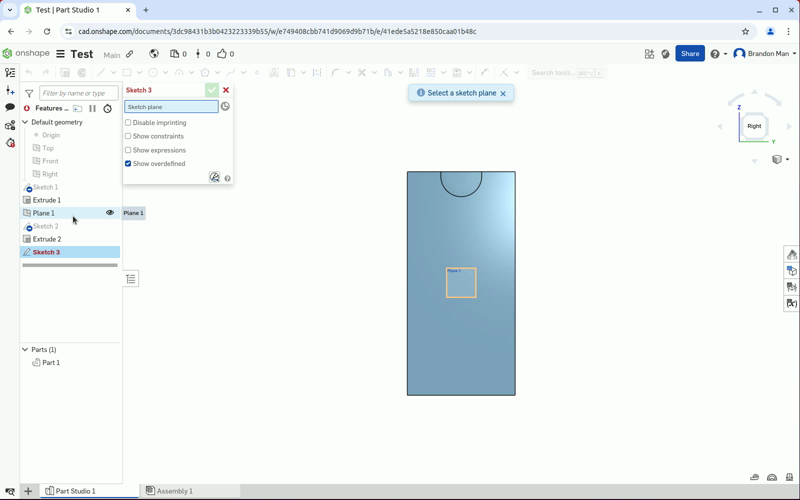
click(73, 215)
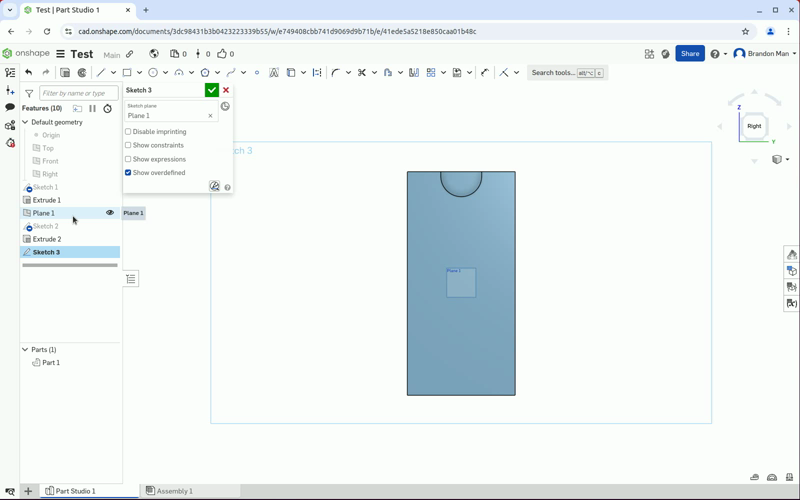
mouse_move(73, 352)
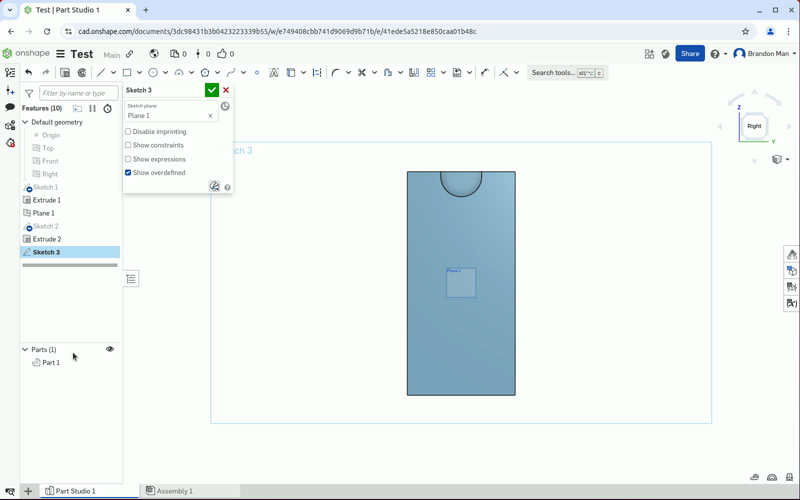
key(y)
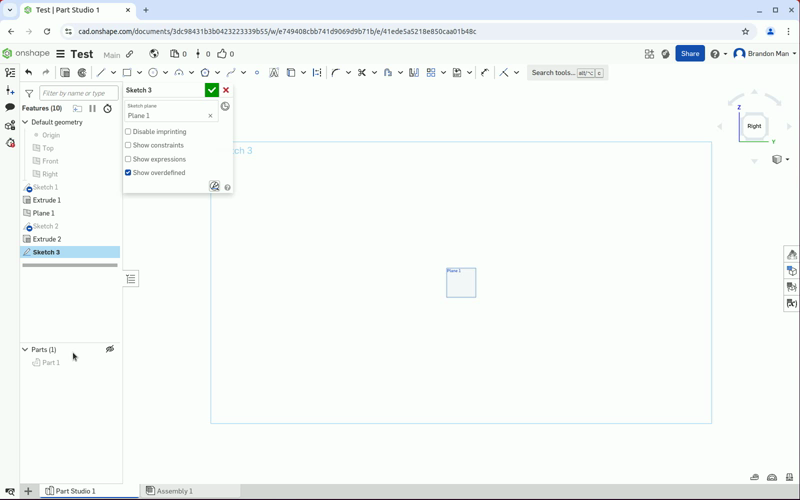
key(l)
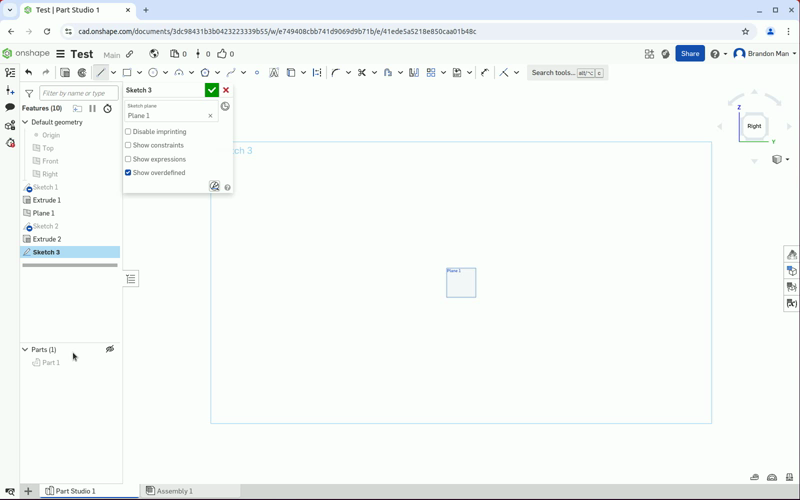
key_down(shift)
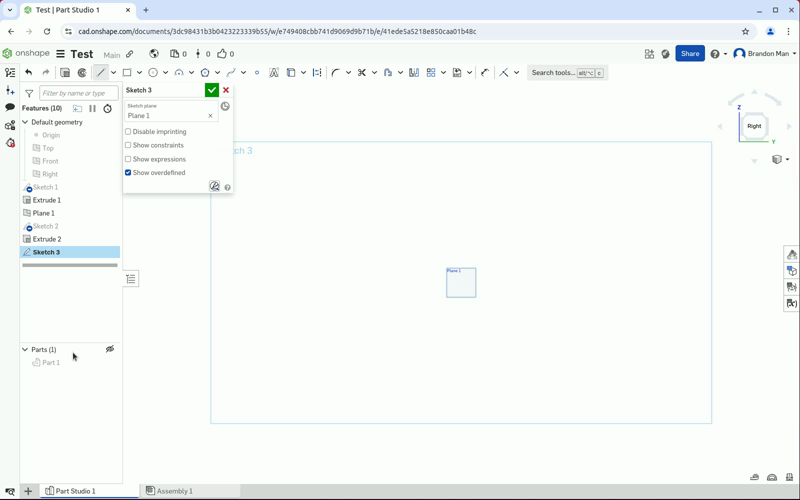
mouse_move(406, 395)
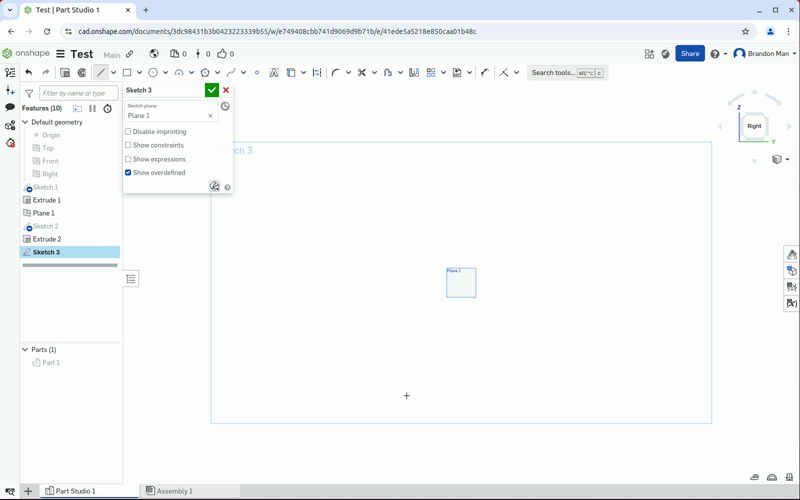
click(406, 395)
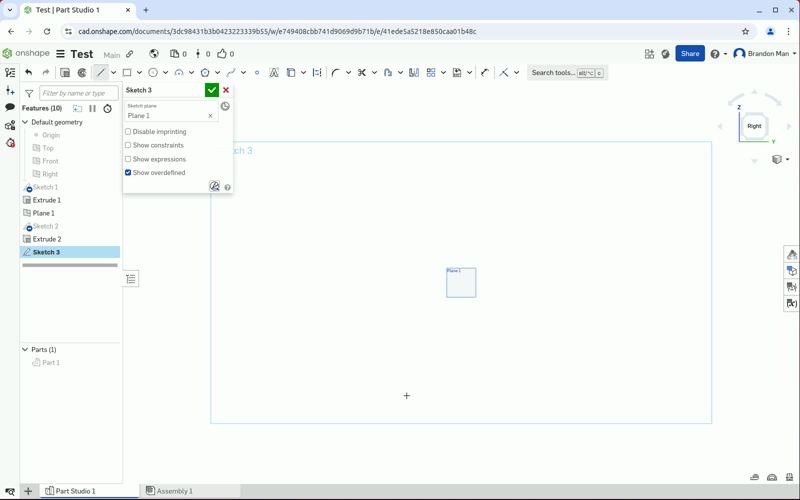
key_up(shift)
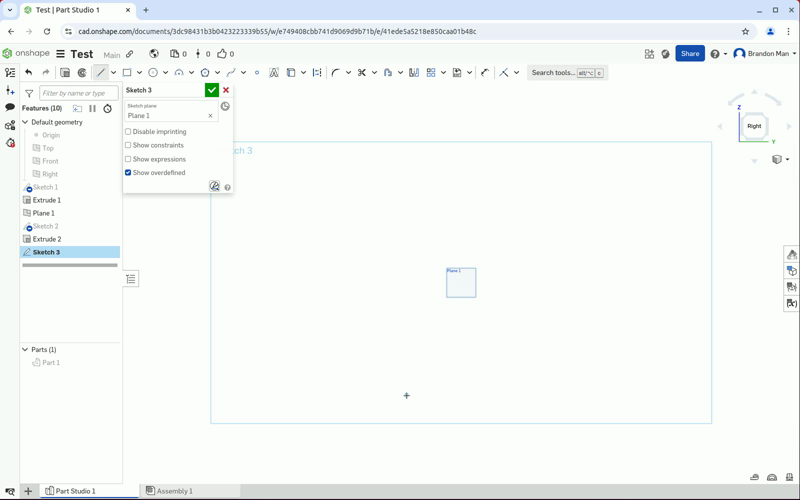
key_down(shift)
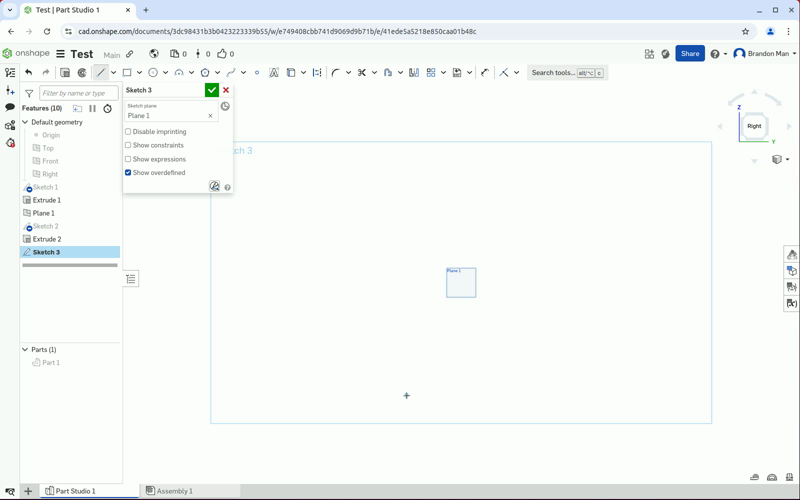
mouse_move(436, 395)
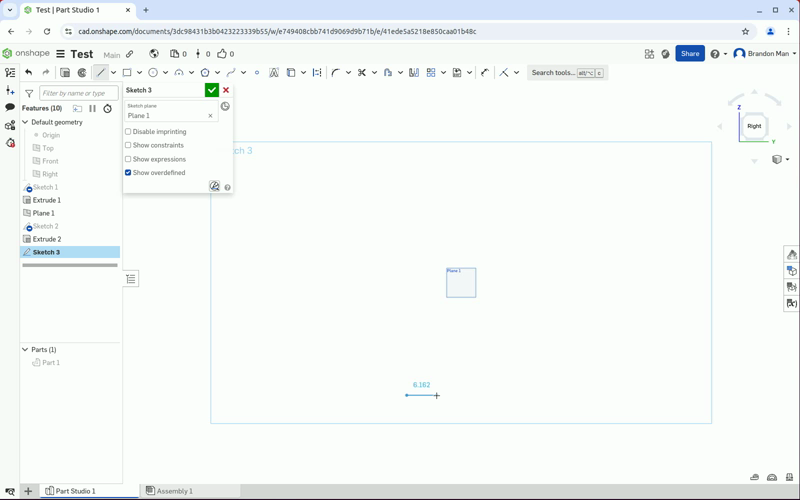
mouse_move(425, 395)
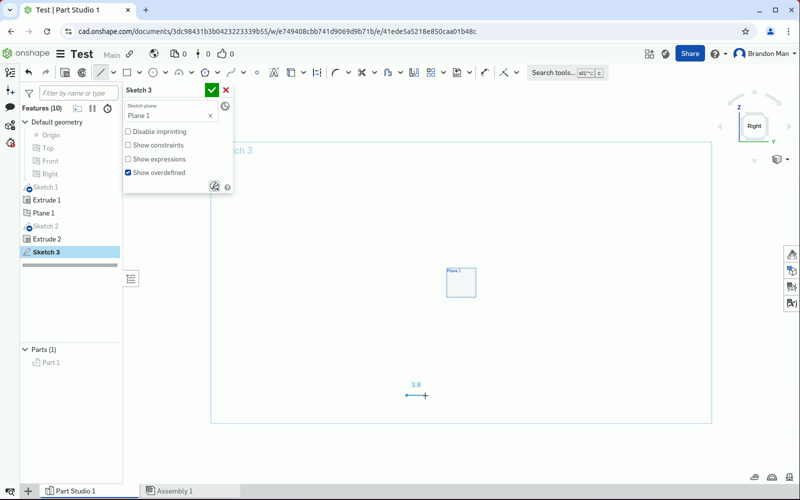
click(425, 395)
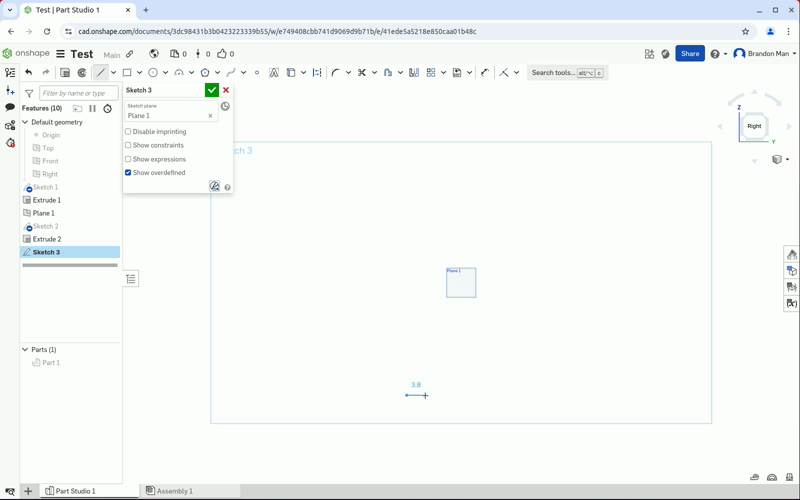
key_up(shift)
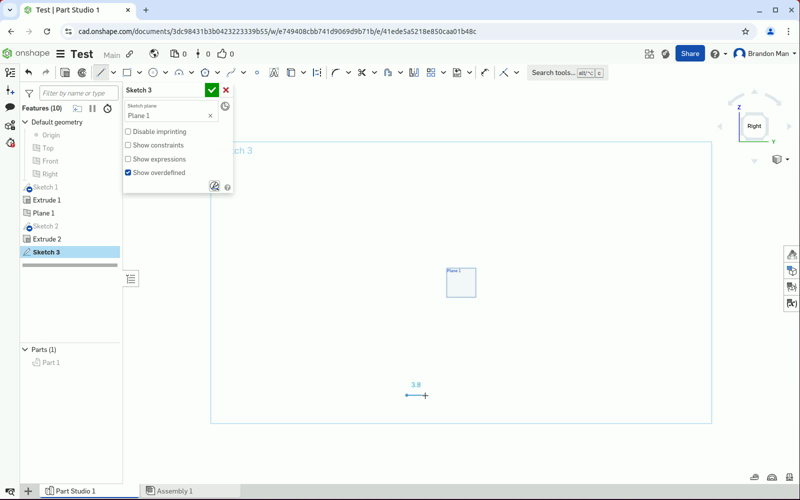
key_down(shift)
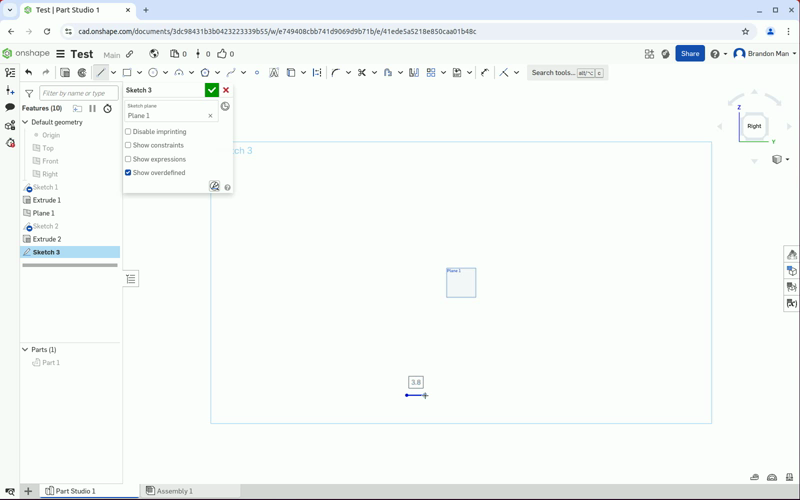
mouse_move(455, 395)
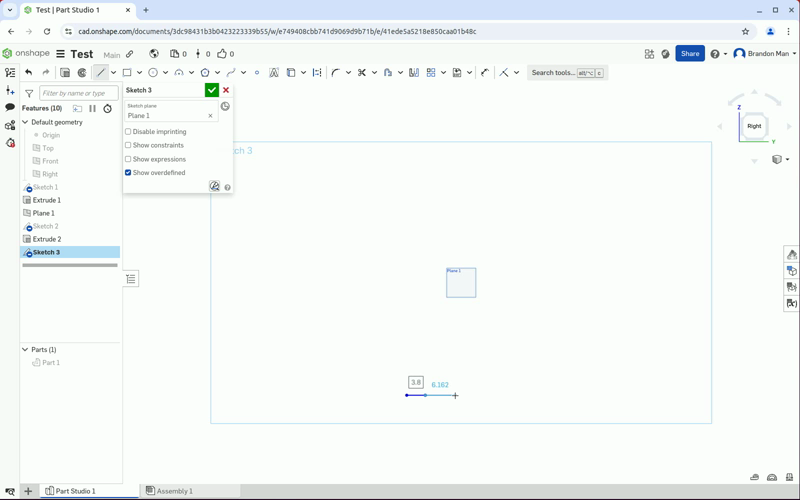
mouse_move(425, 376)
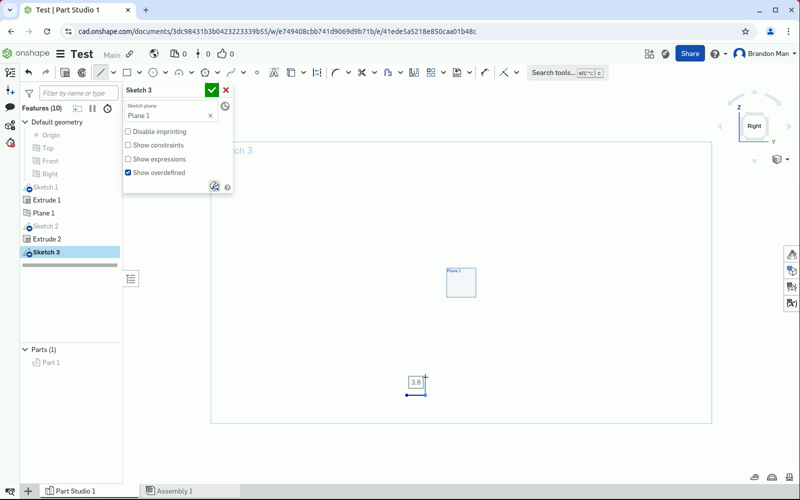
click(425, 376)
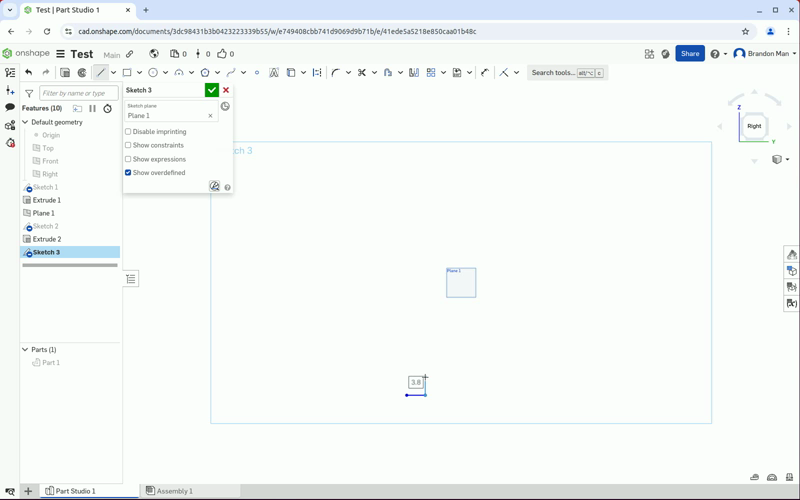
key_up(shift)
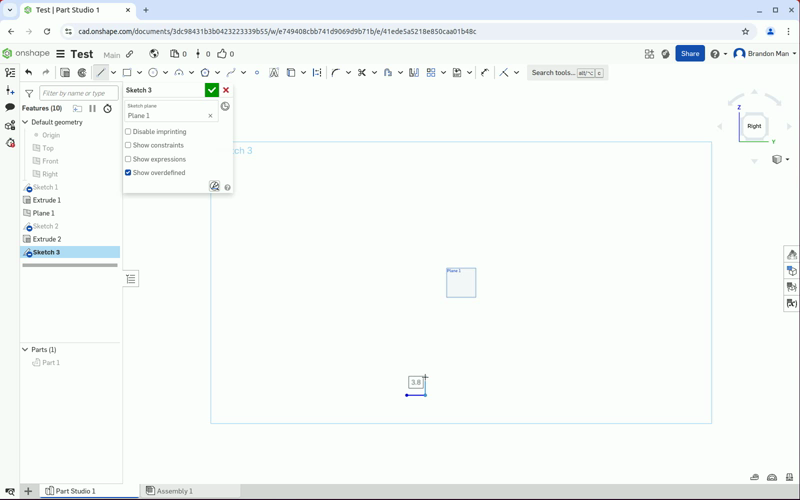
key_down(shift)
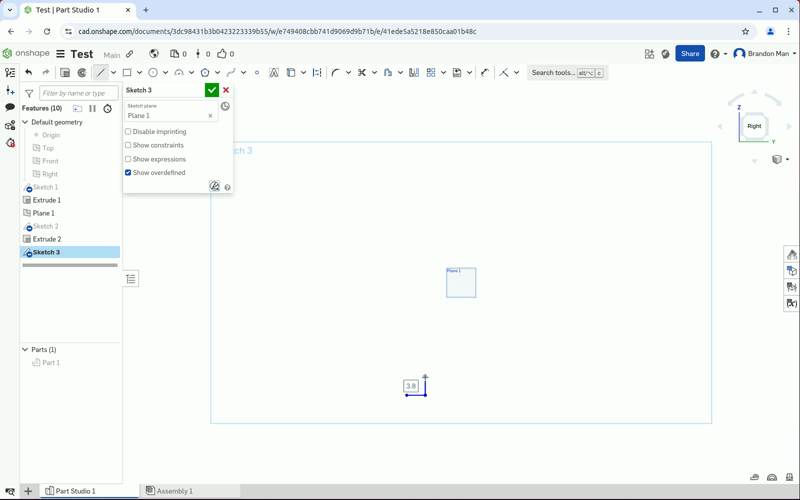
mouse_move(455, 376)
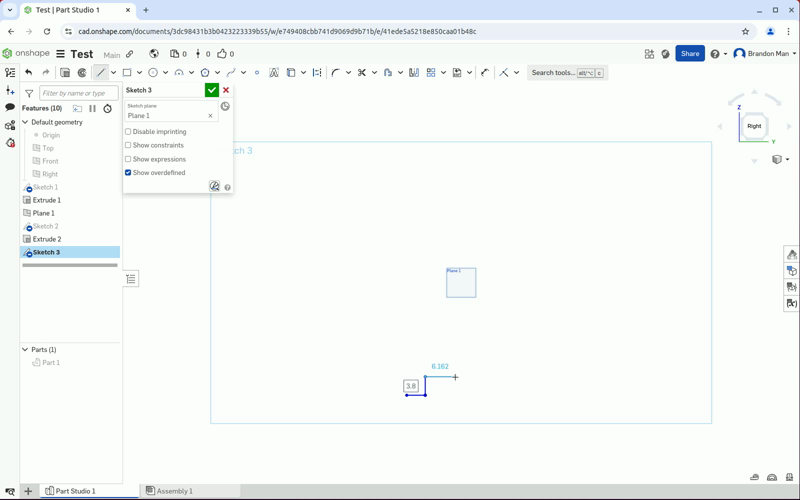
mouse_move(406, 376)
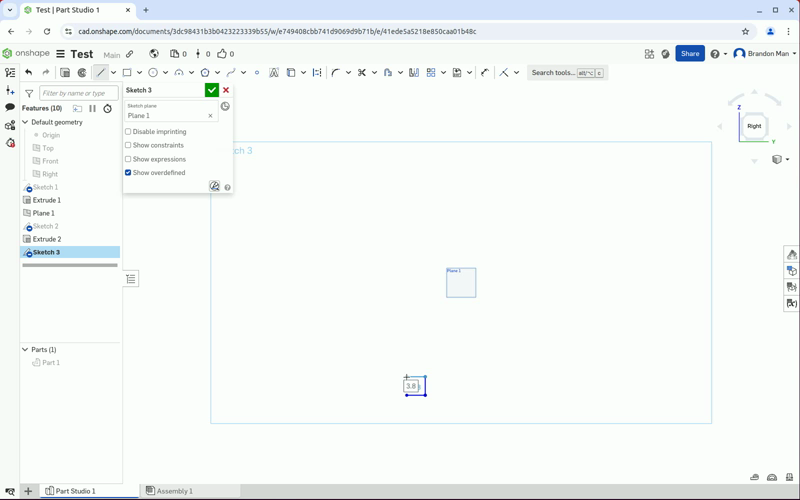
click(406, 376)
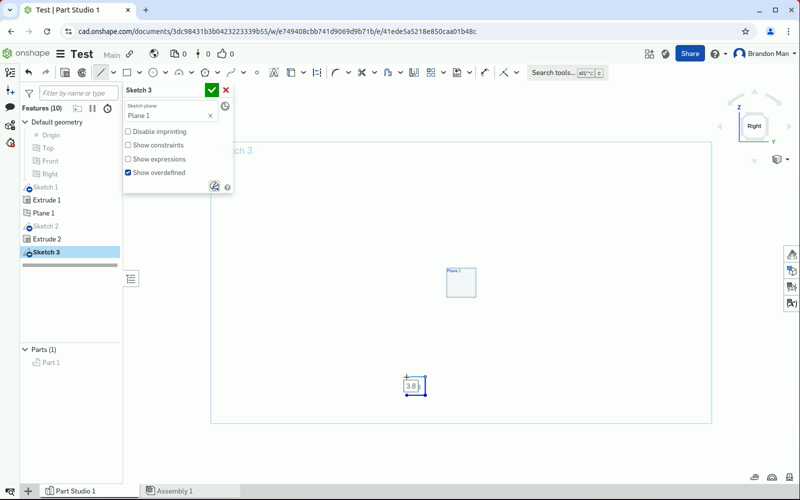
key_up(shift)
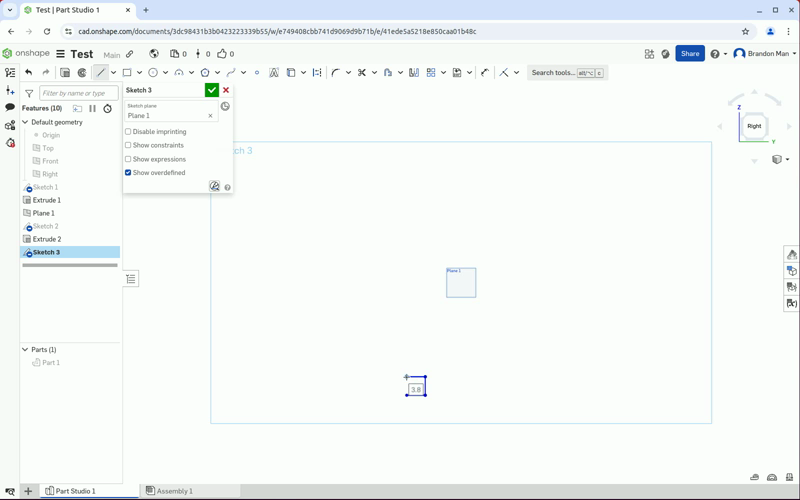
mouse_move(436, 376)
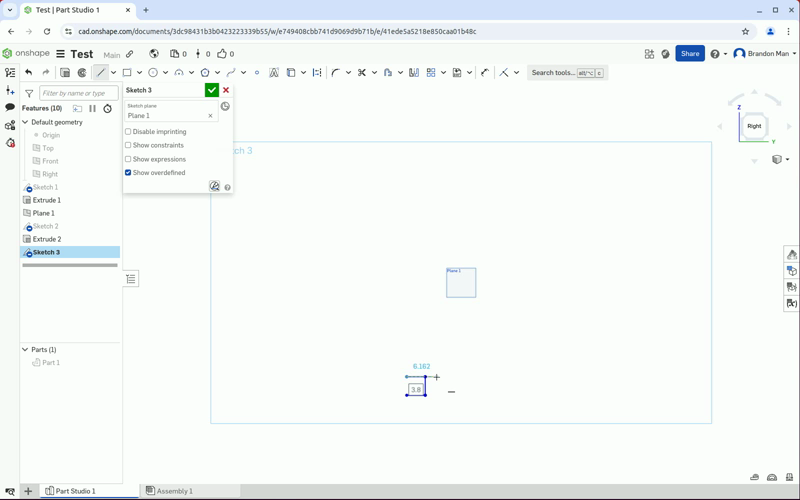
key_down(shift)
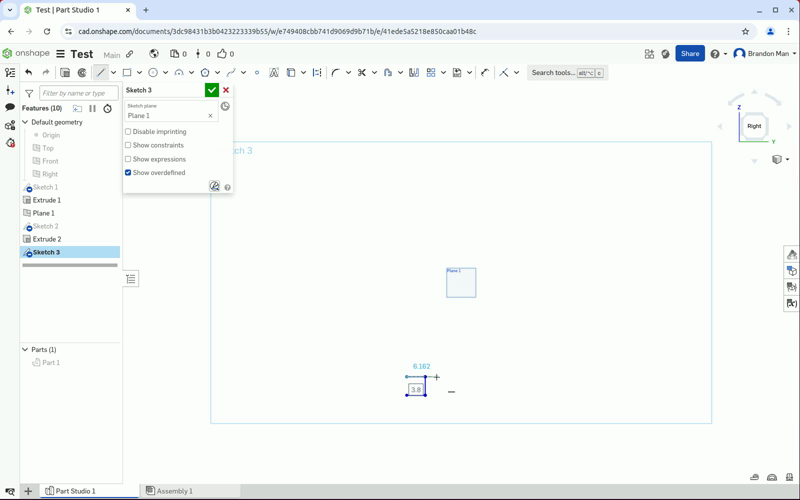
mouse_move(406, 395)
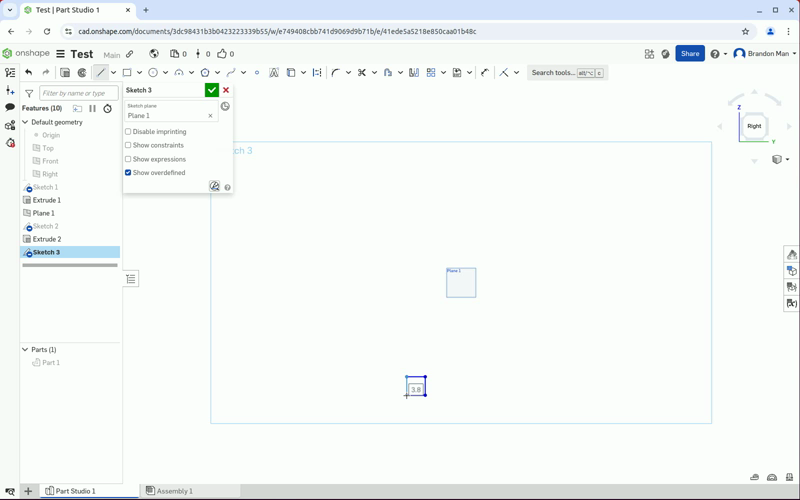
key_up(shift)
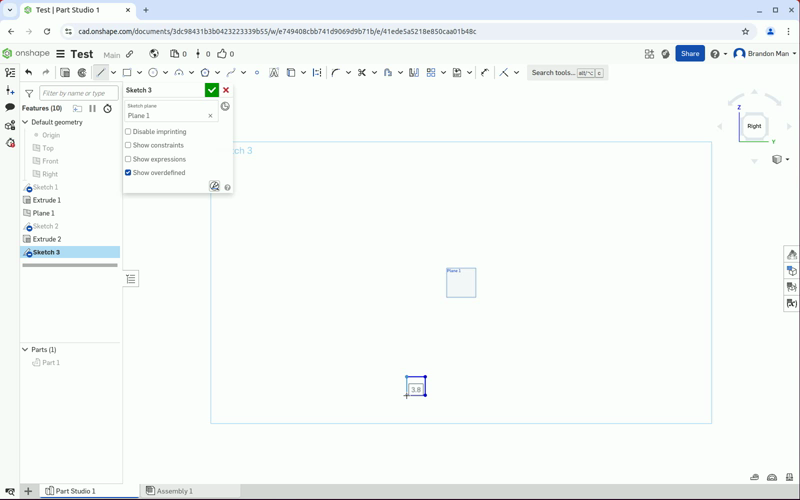
click(406, 395)
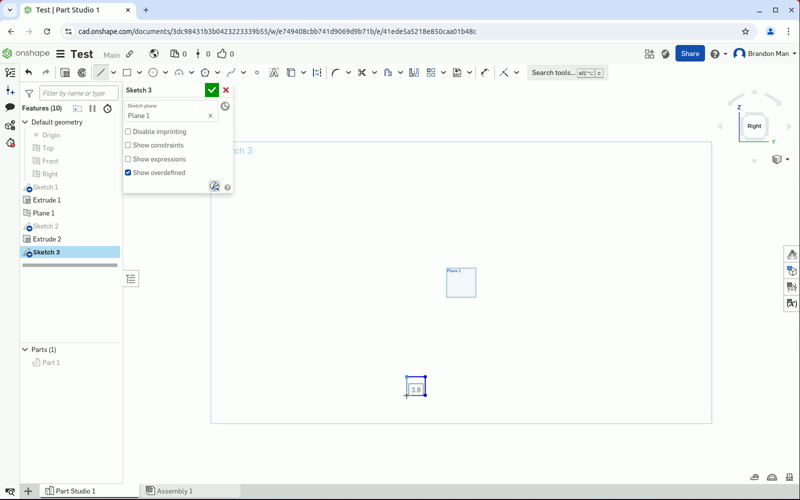
key(esc)
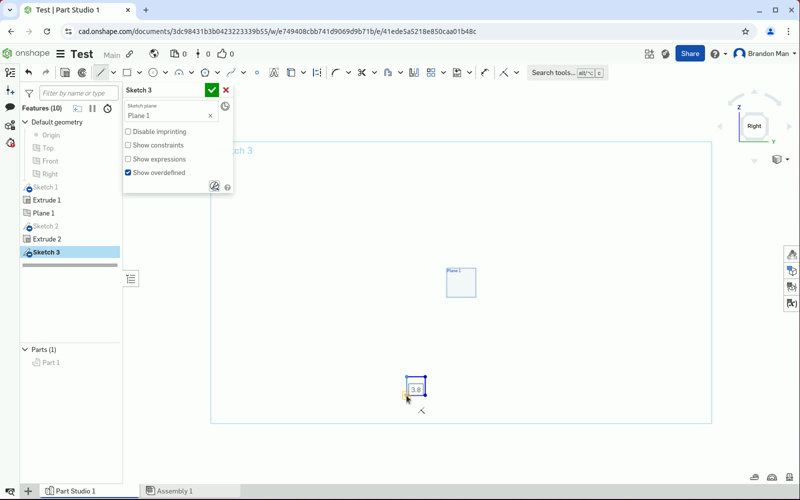
mouse_move(409, 384)
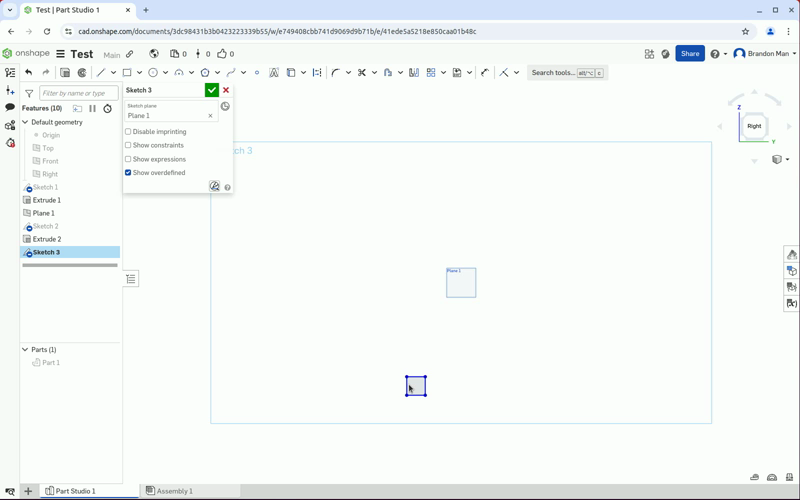
scroll(6)
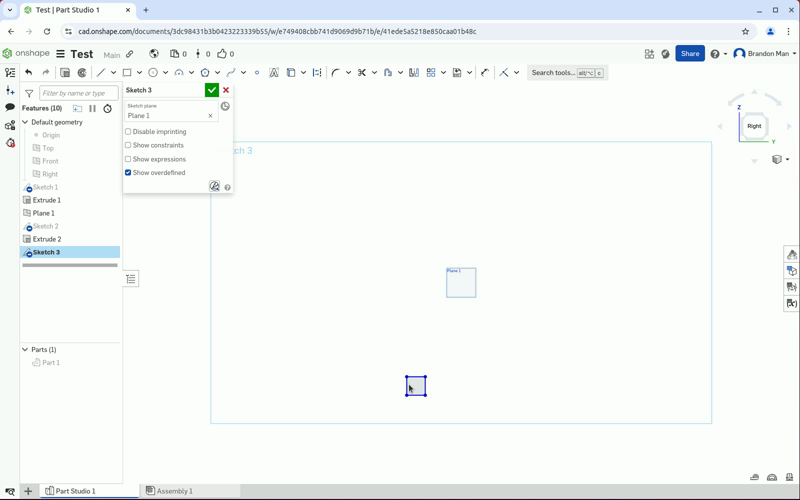
scroll(6)
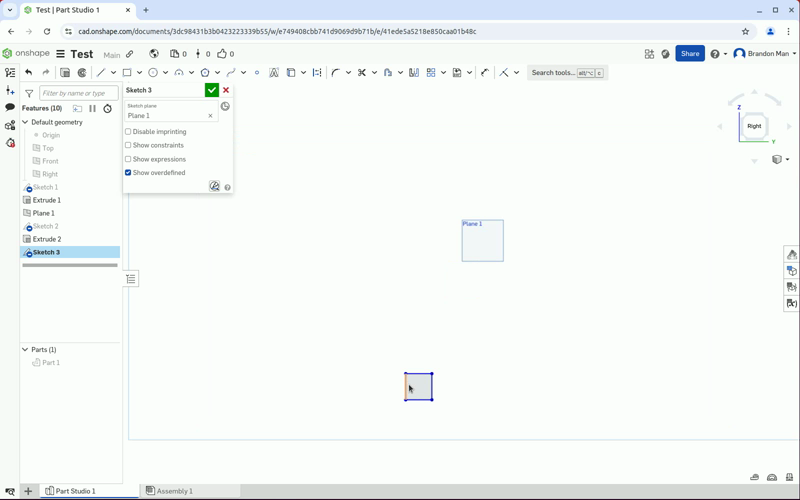
scroll(6)
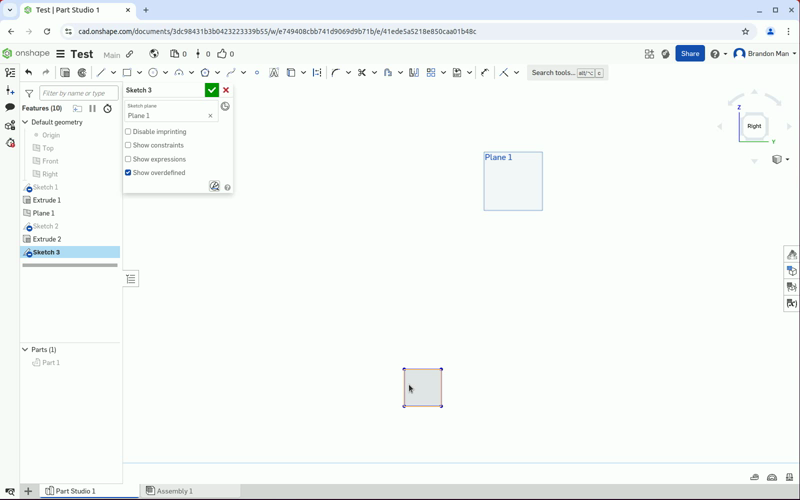
scroll(6)
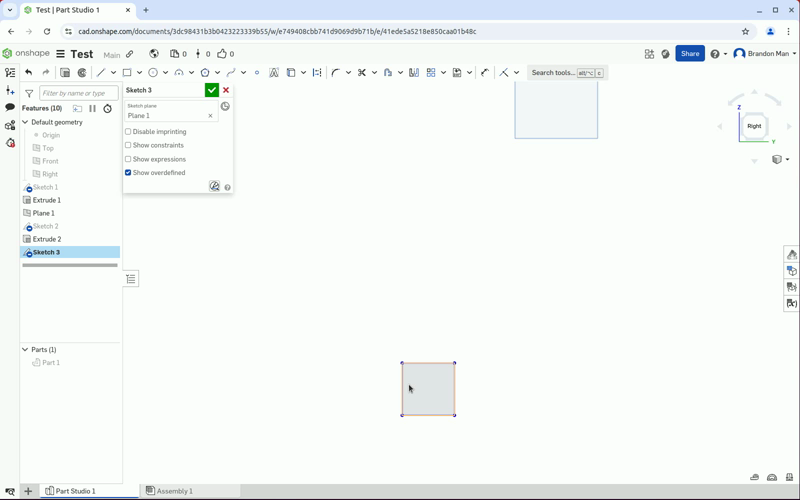
scroll(6)
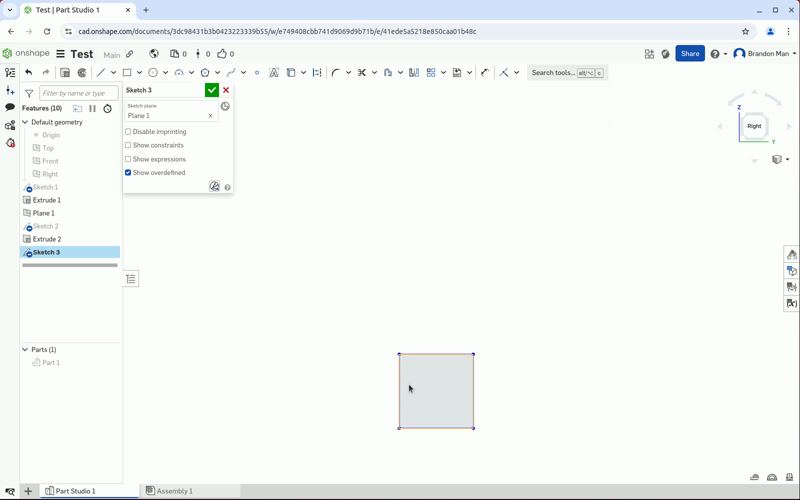
scroll(6)
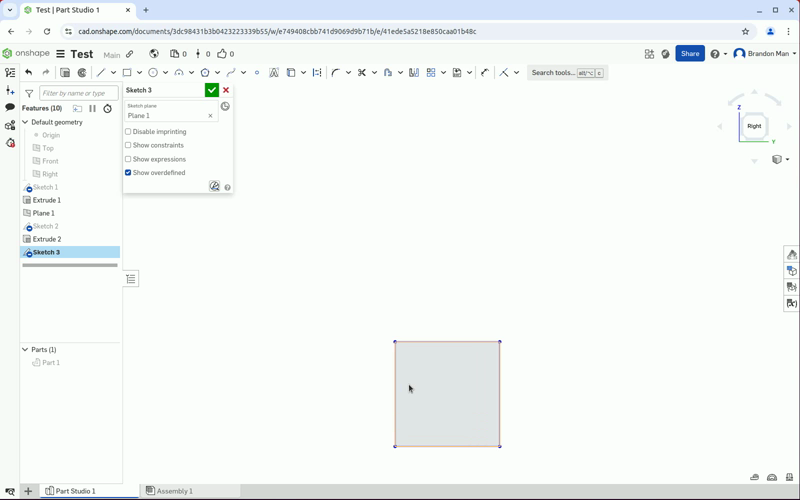
scroll(6)
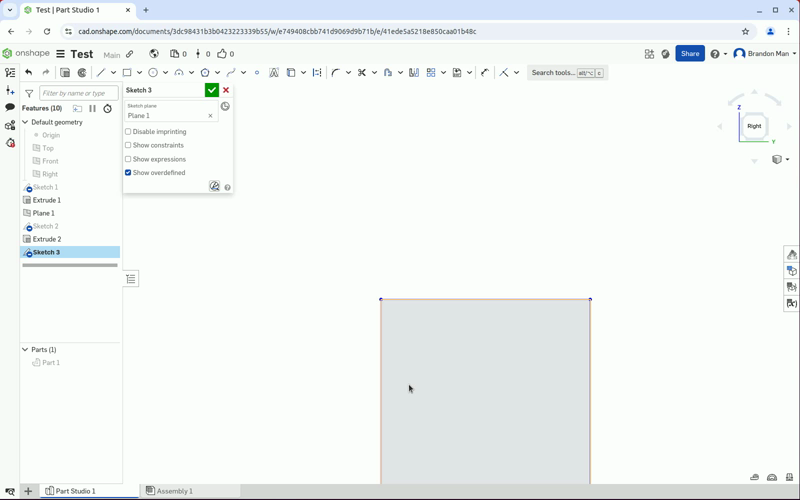
click(409, 384)
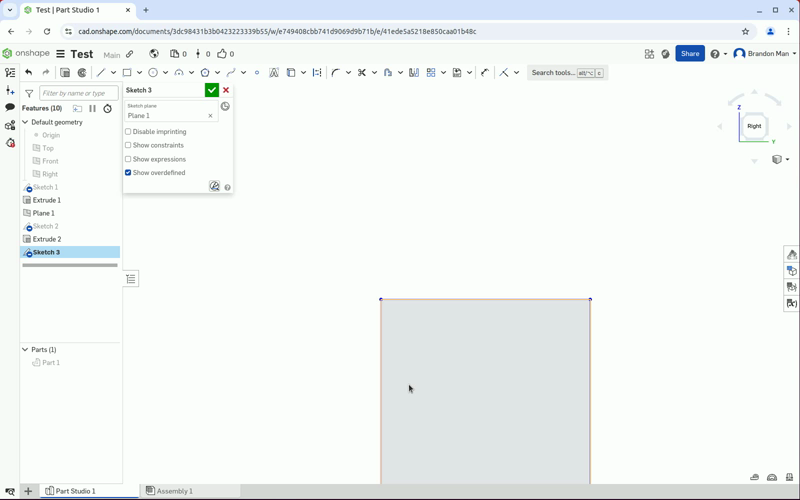
scroll(-6)
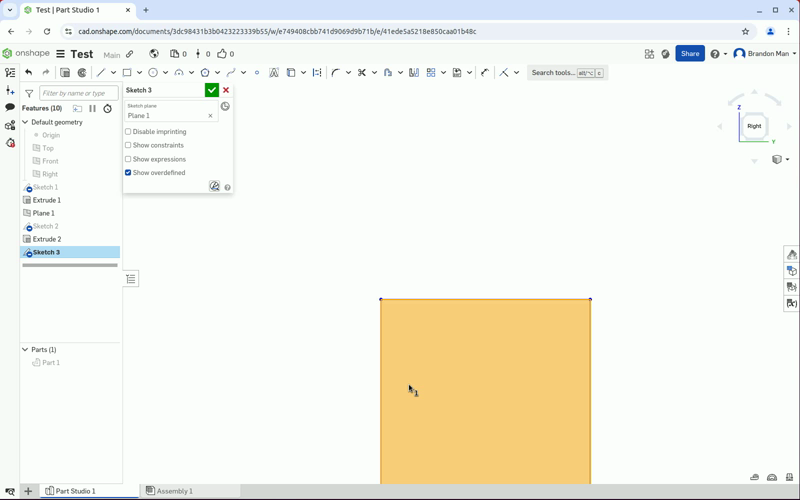
scroll(-6)
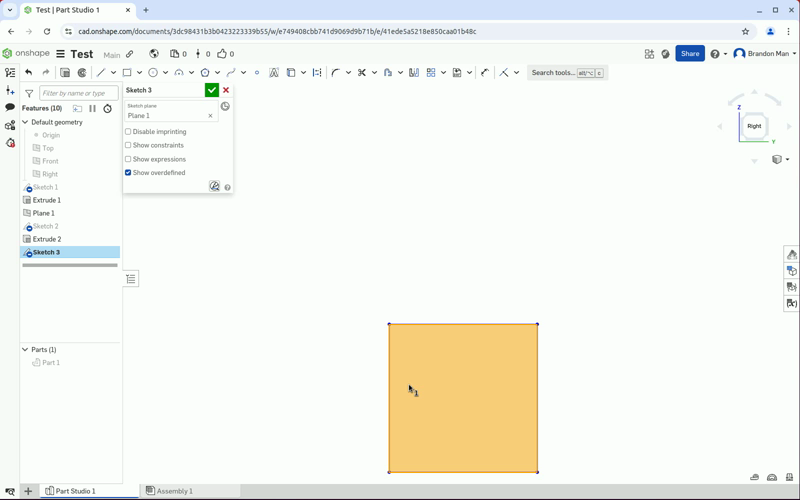
scroll(-6)
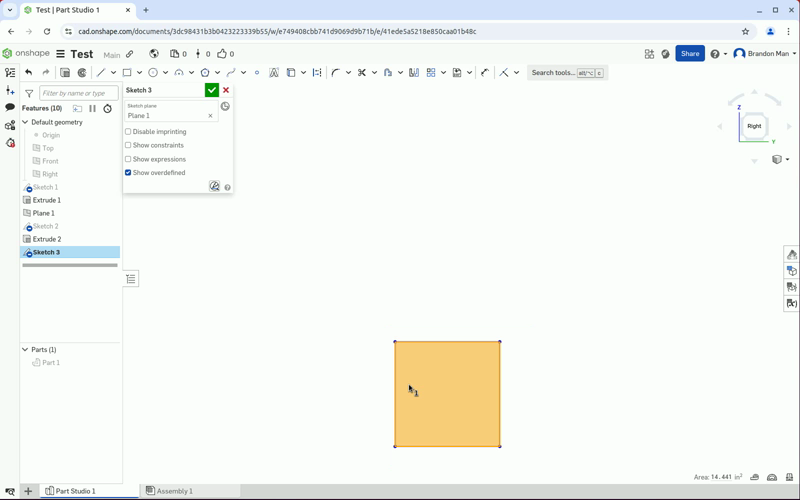
scroll(-6)
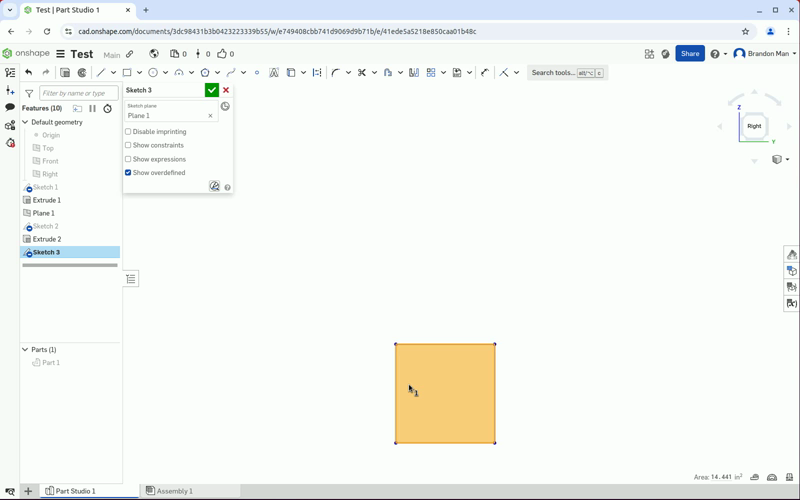
scroll(-6)
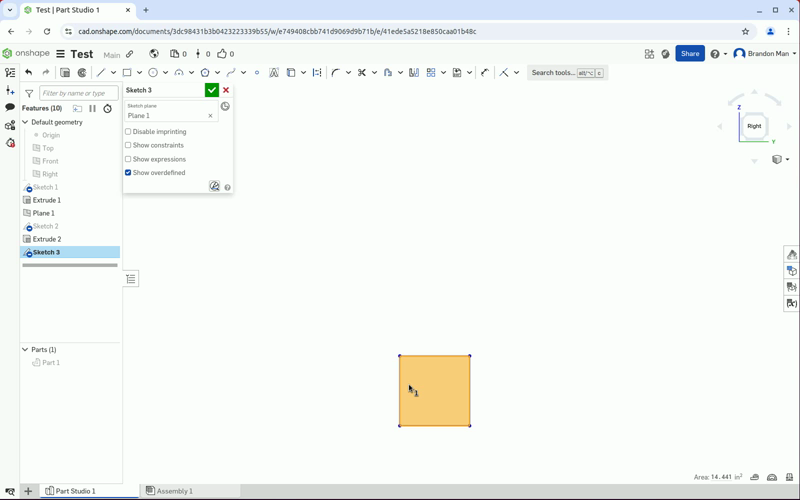
scroll(-6)
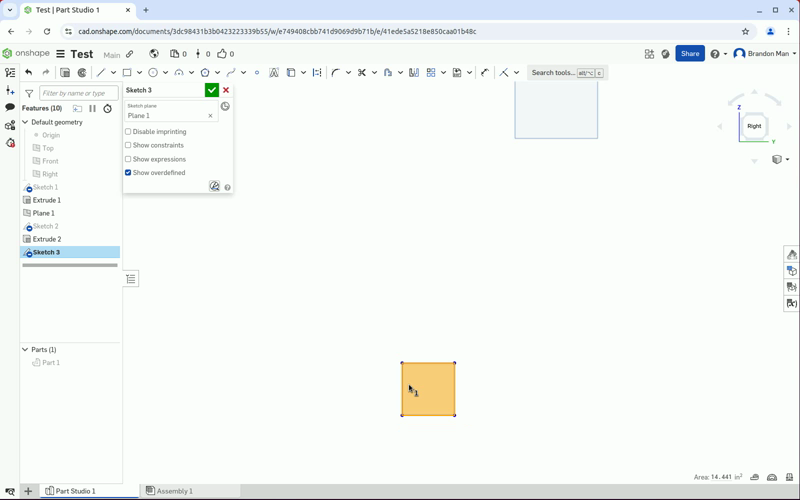
scroll(-6)
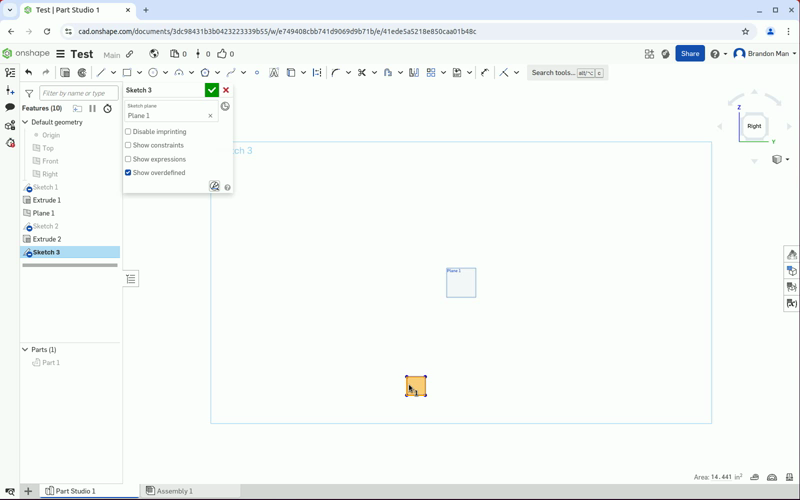
mouse_move(73, 352)
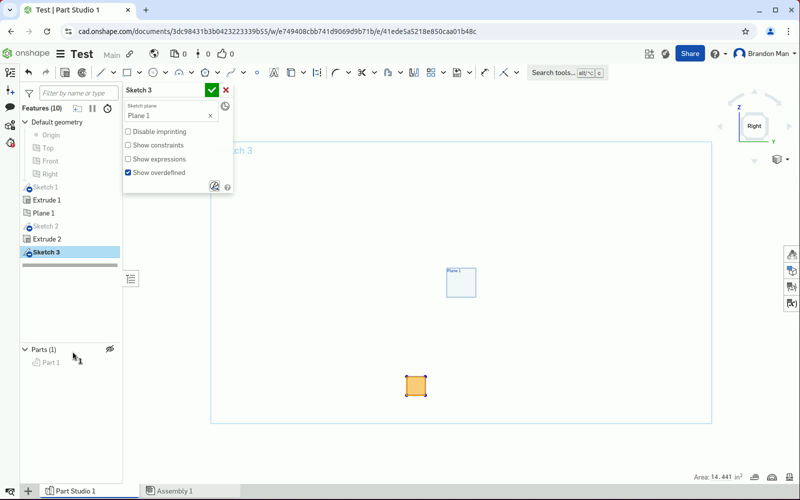
key(shift+y)
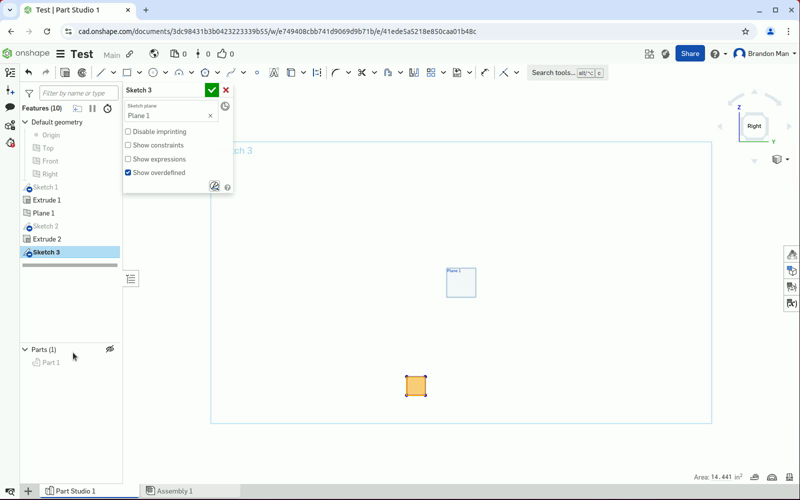
key(shift+e)
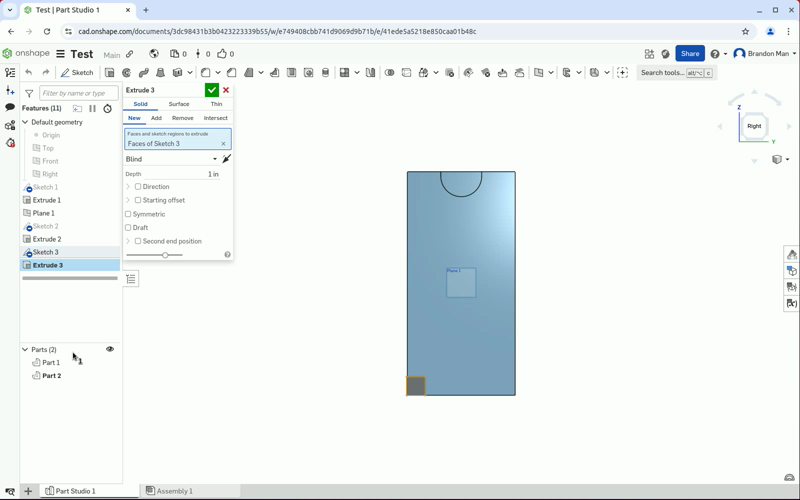
mouse_move(143, 106)
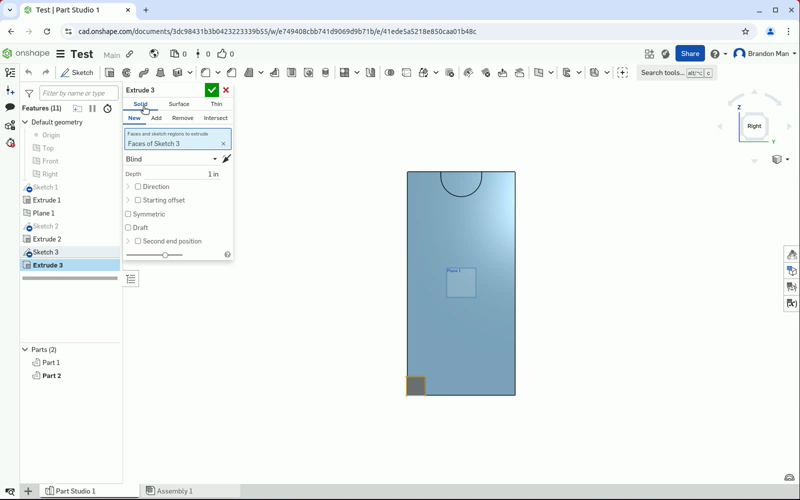
click(143, 106)
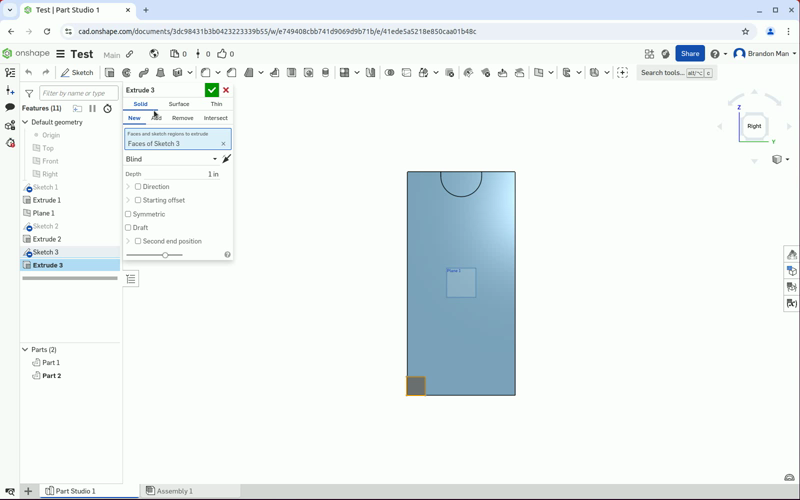
mouse_move(186, 120)
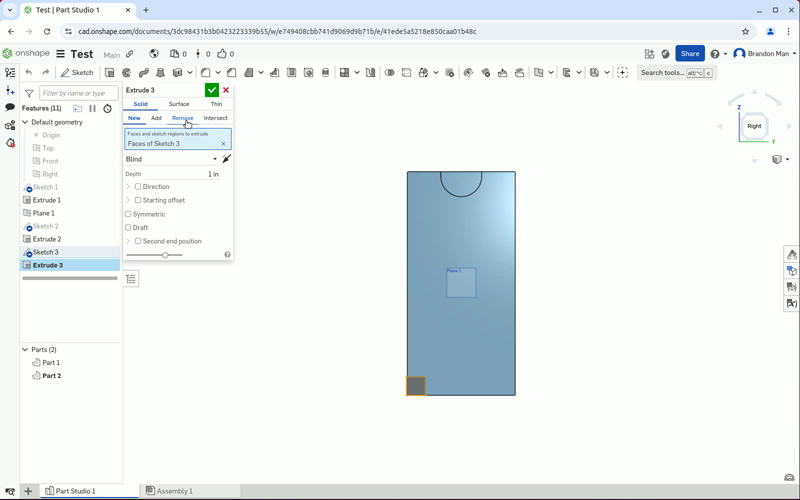
click(186, 120)
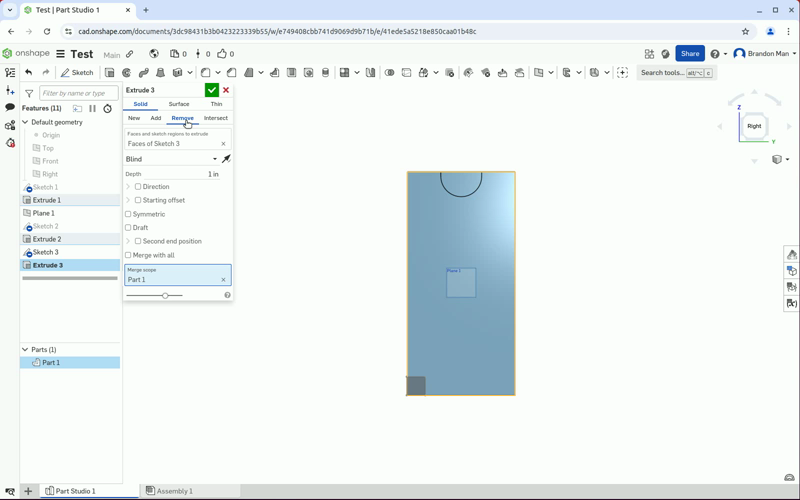
key(tab, 4)
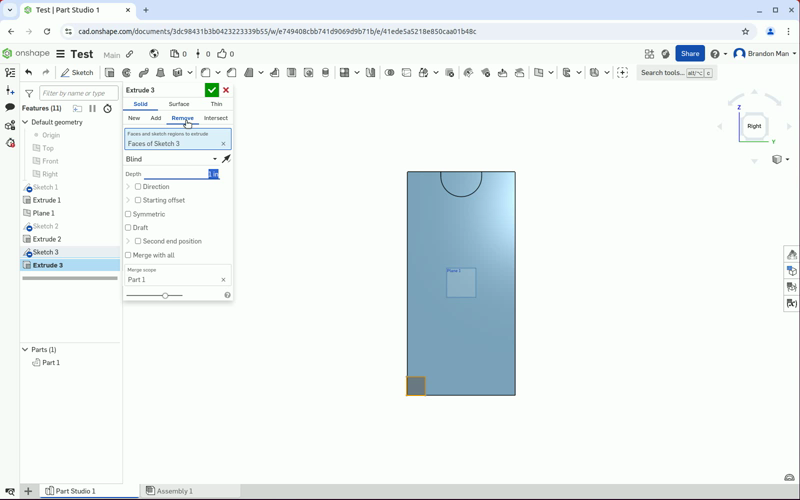
text(1.926)
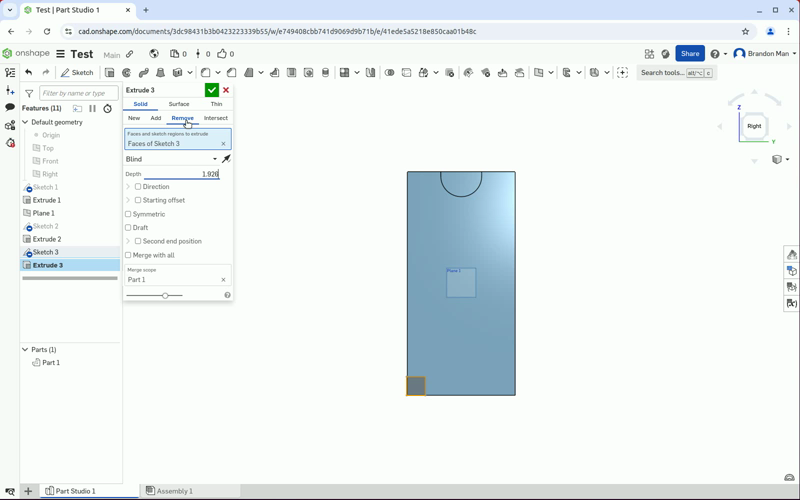
key(tab, 6)
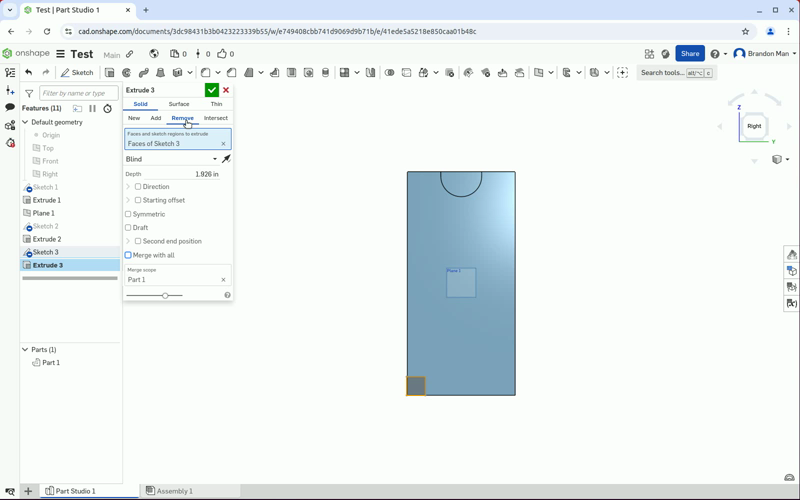
key(space)
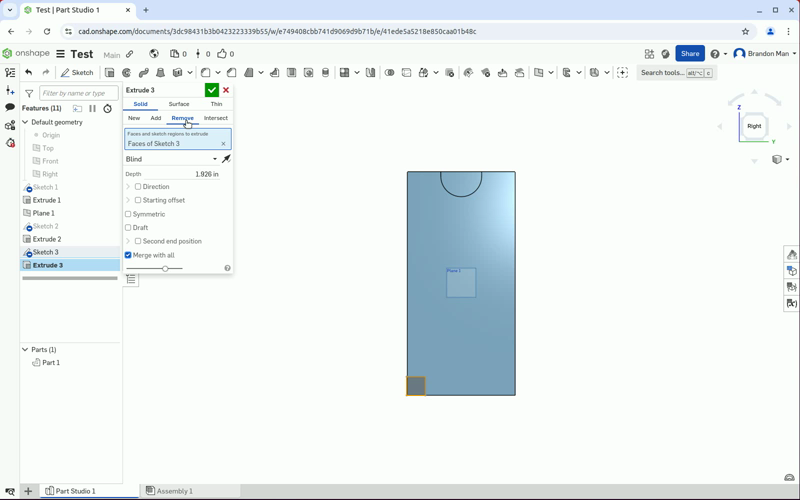
key(enter)
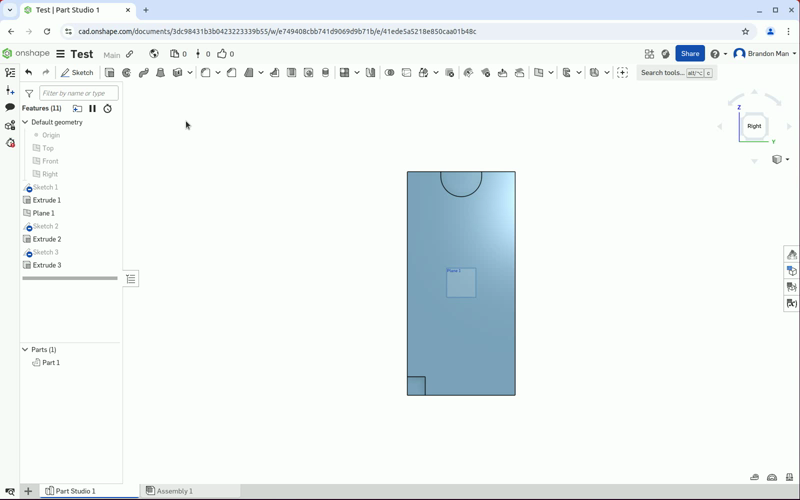
key(shift+h)
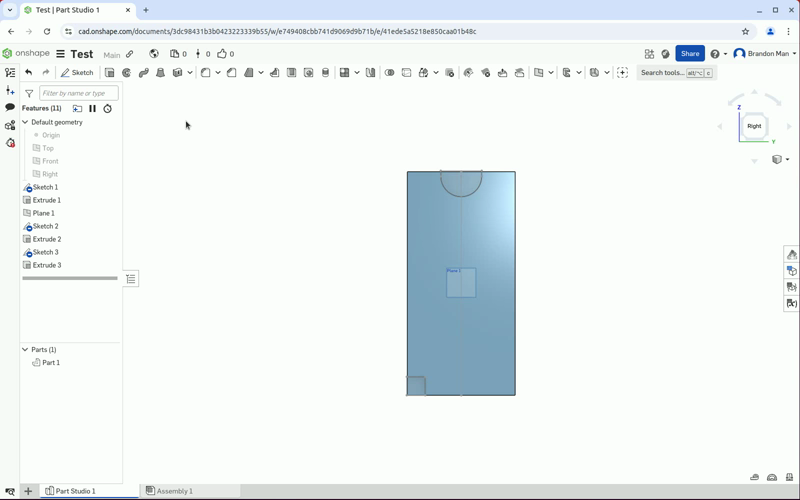
key(shift+h)
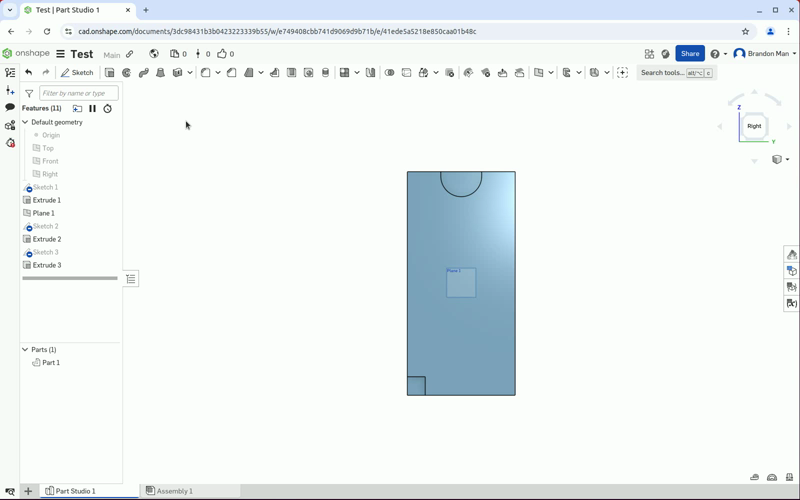
mouse_move(73, 189)
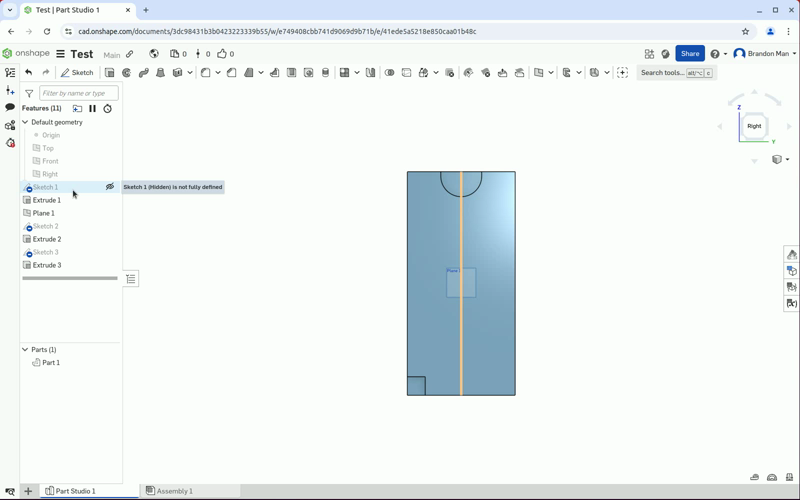
click(73, 189)
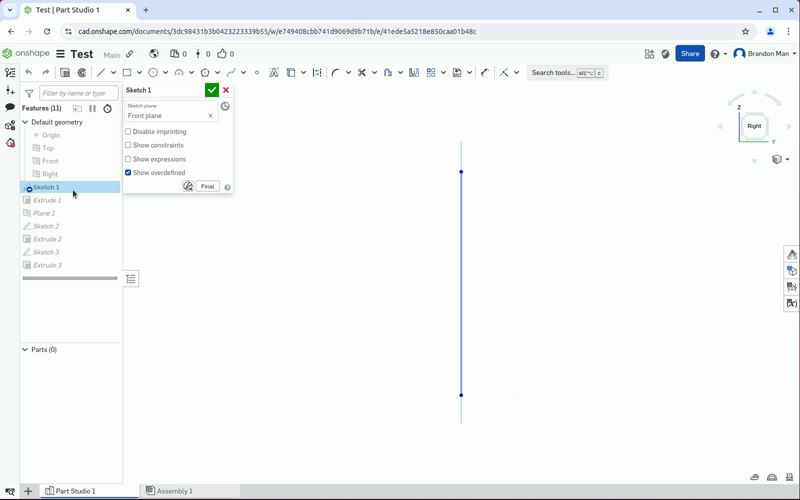
mouse_move(229, 92)
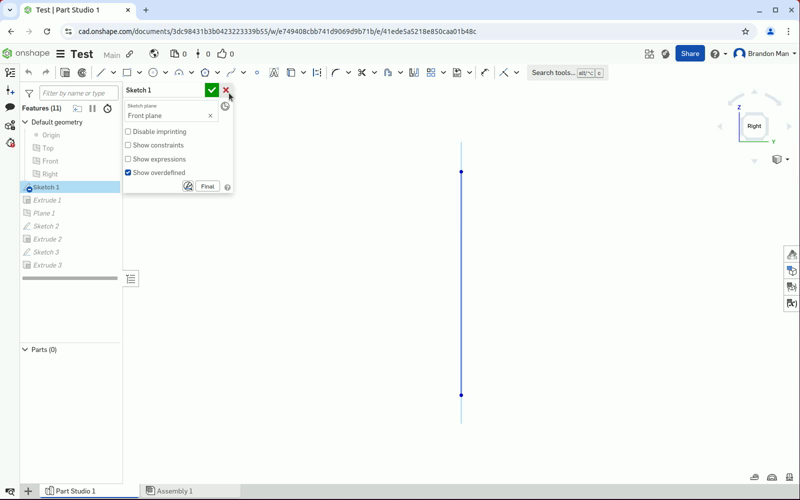
click(229, 92)
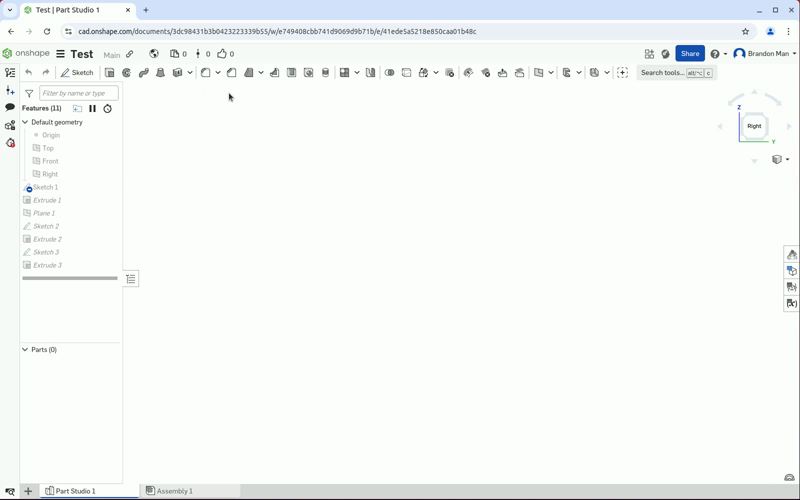
key(shift+s)
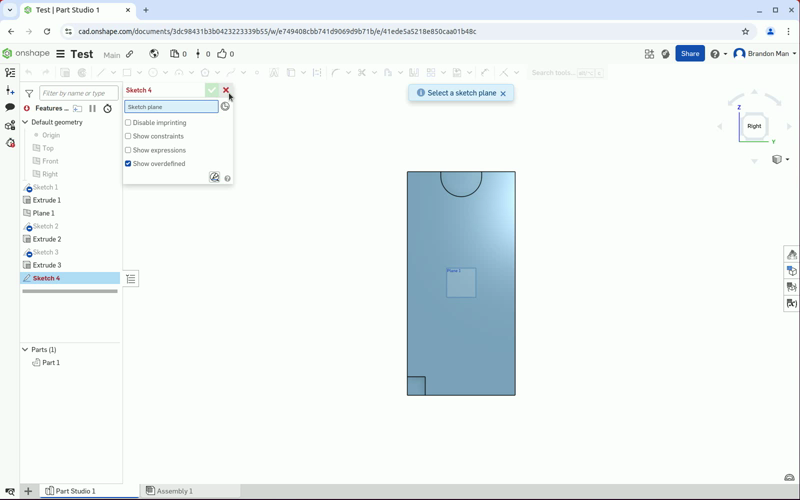
mouse_move(73, 215)
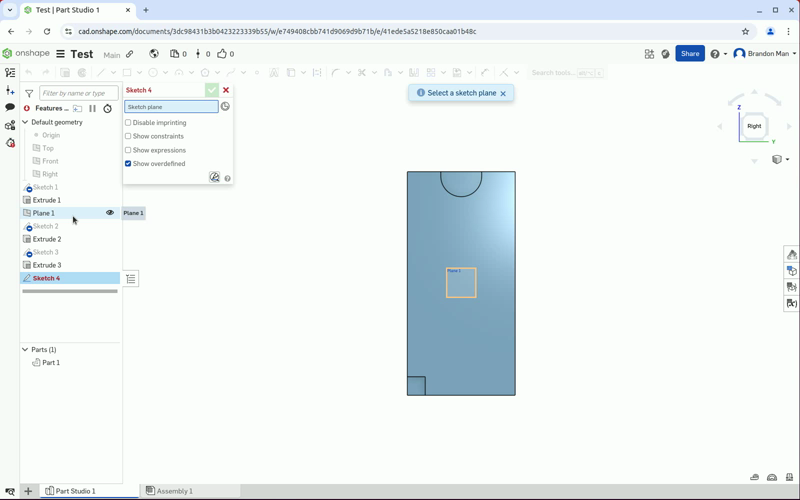
click(73, 215)
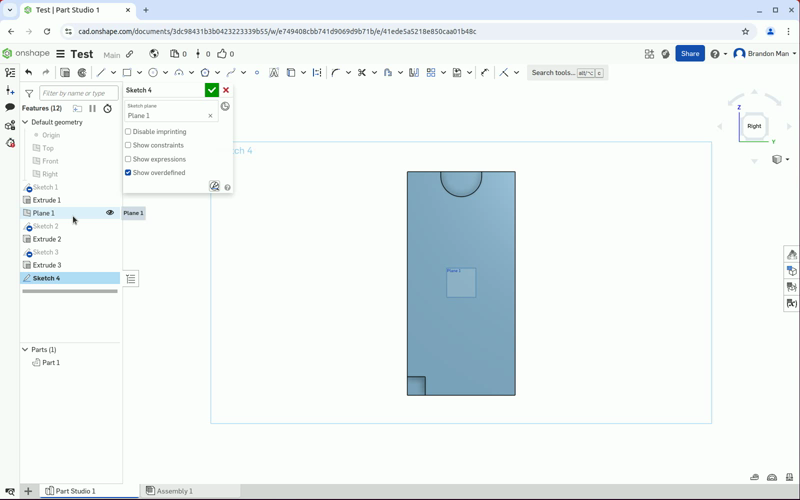
mouse_move(73, 352)
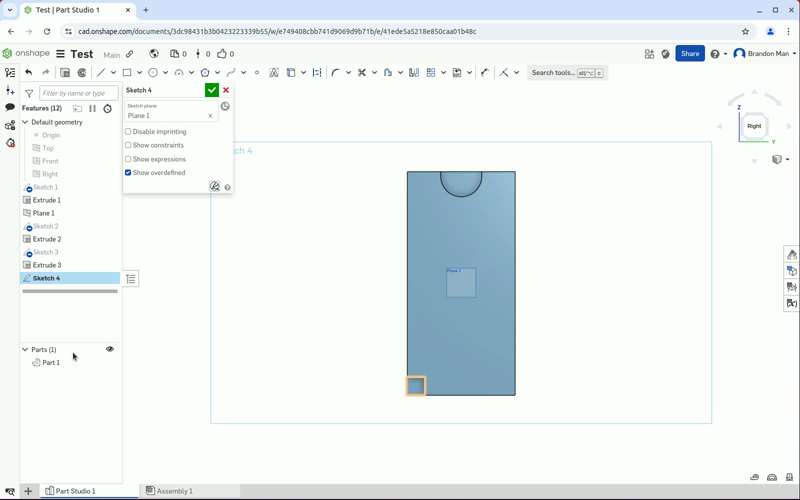
key(y)
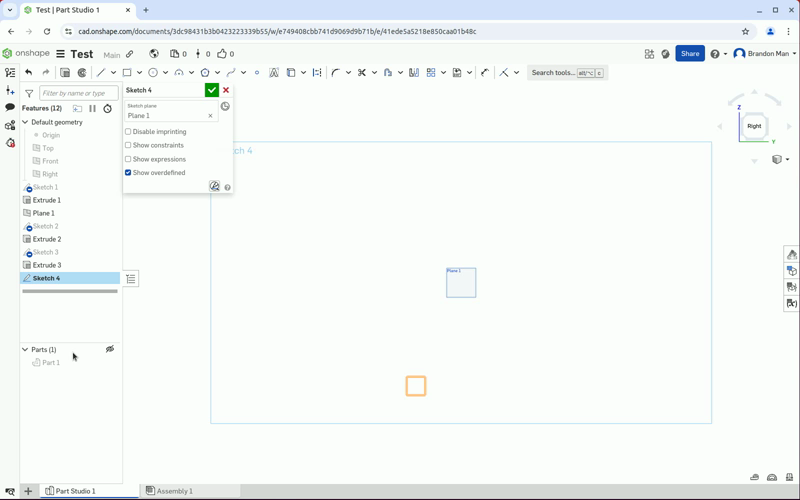
key(l)
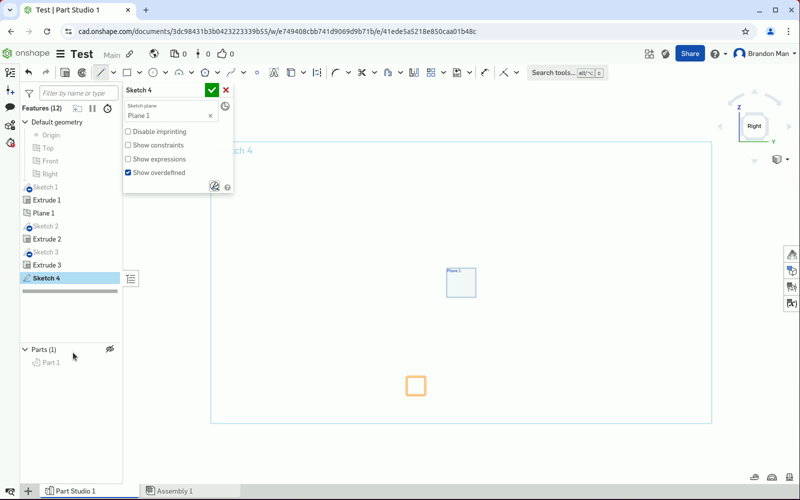
key_down(shift)
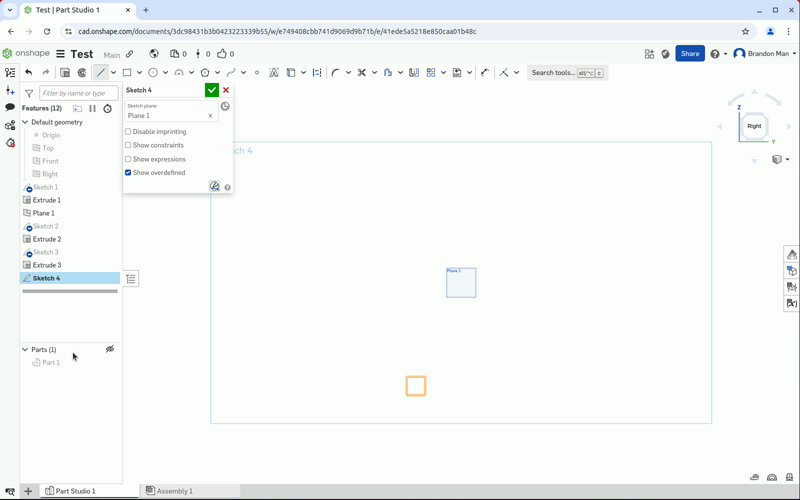
mouse_move(497, 395)
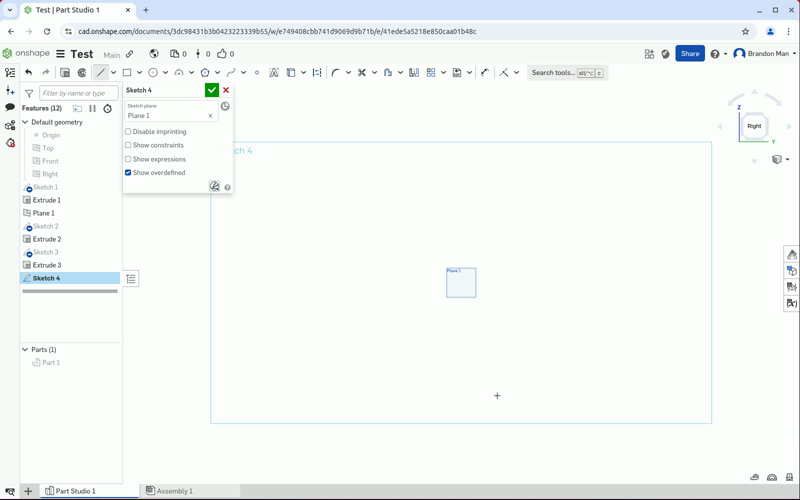
click(497, 395)
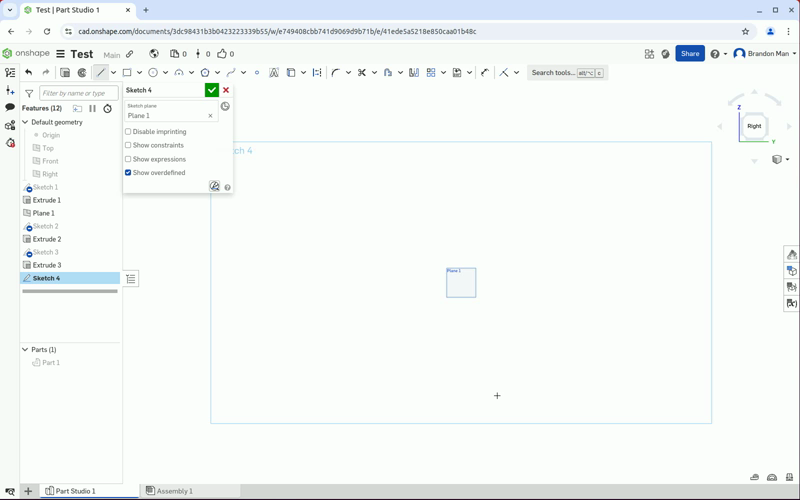
key_up(shift)
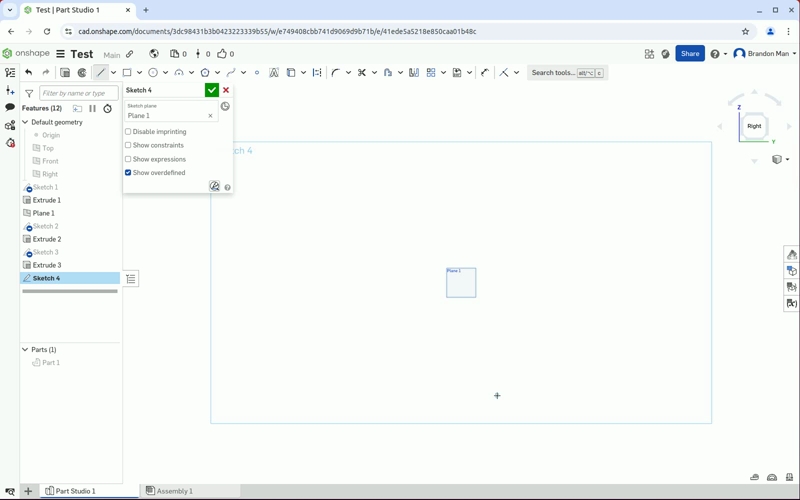
key_down(shift)
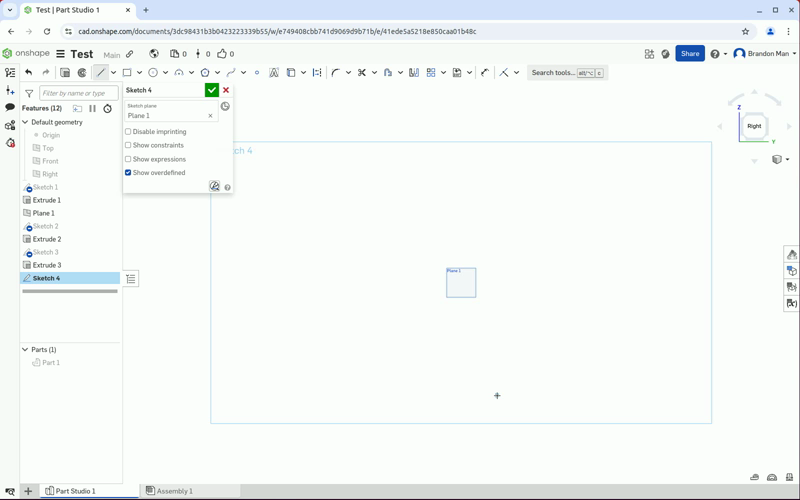
mouse_move(527, 395)
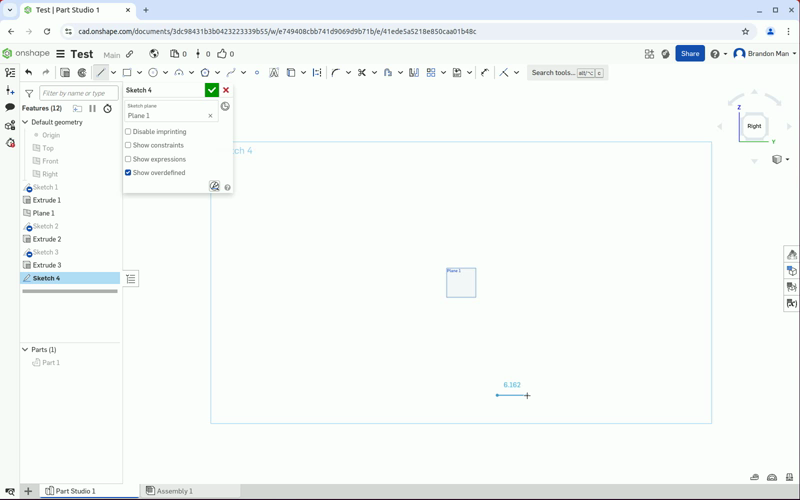
mouse_move(515, 395)
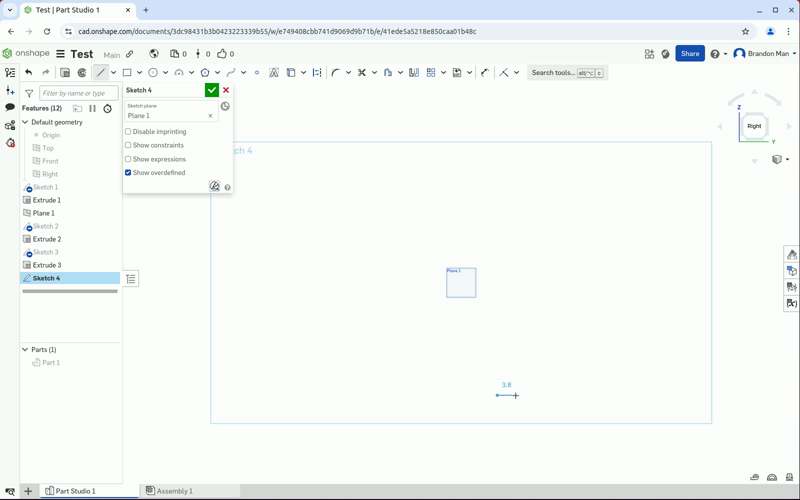
click(515, 395)
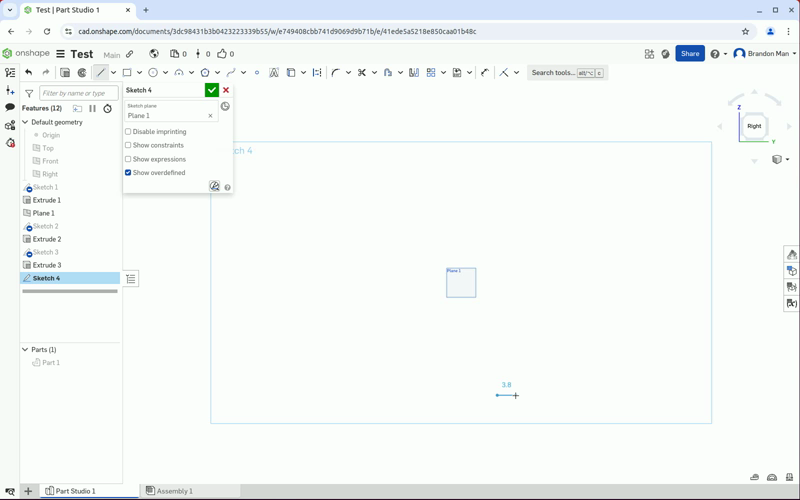
key_up(shift)
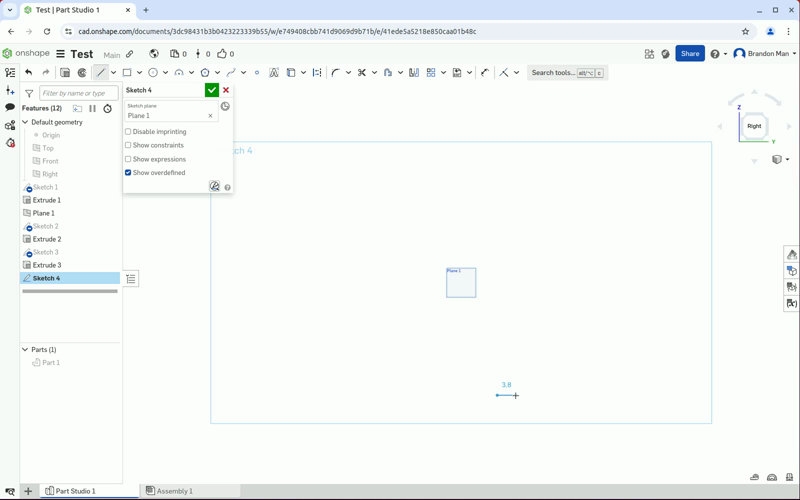
key_down(shift)
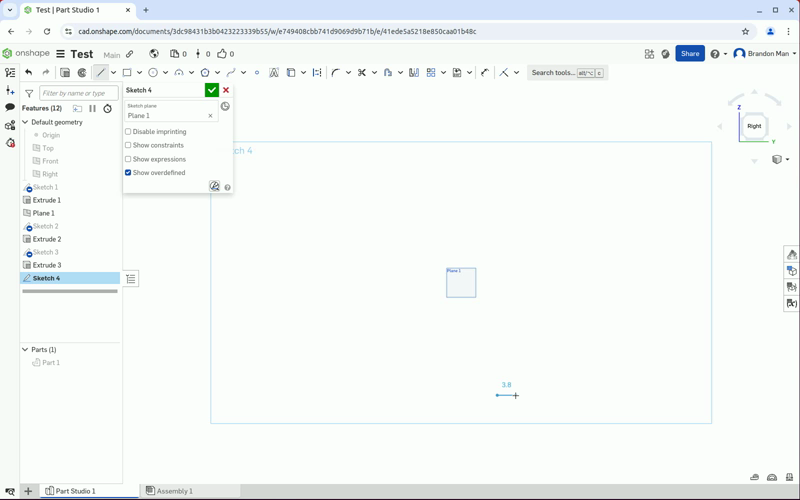
mouse_move(545, 395)
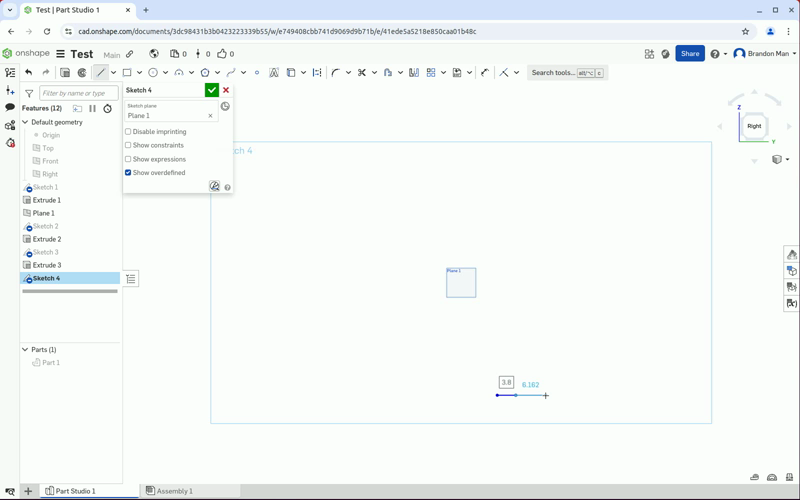
mouse_move(515, 376)
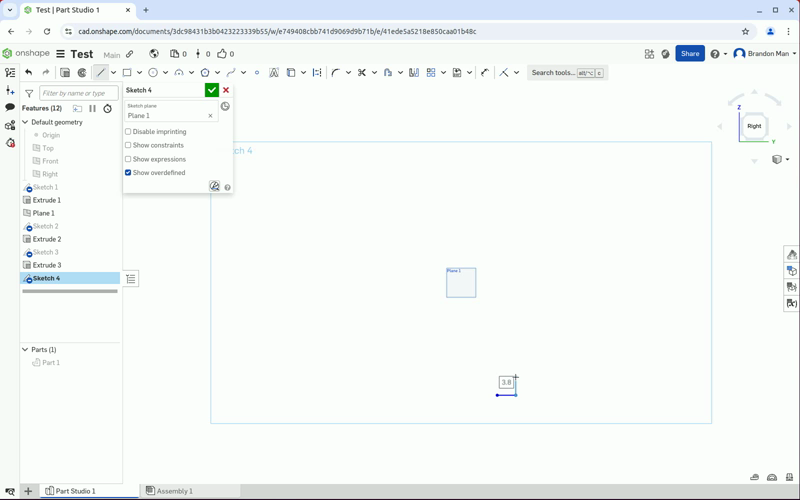
click(515, 376)
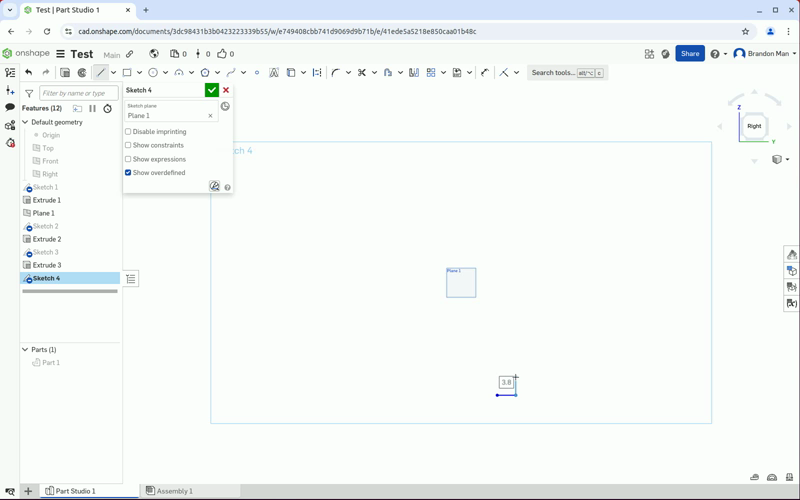
key_up(shift)
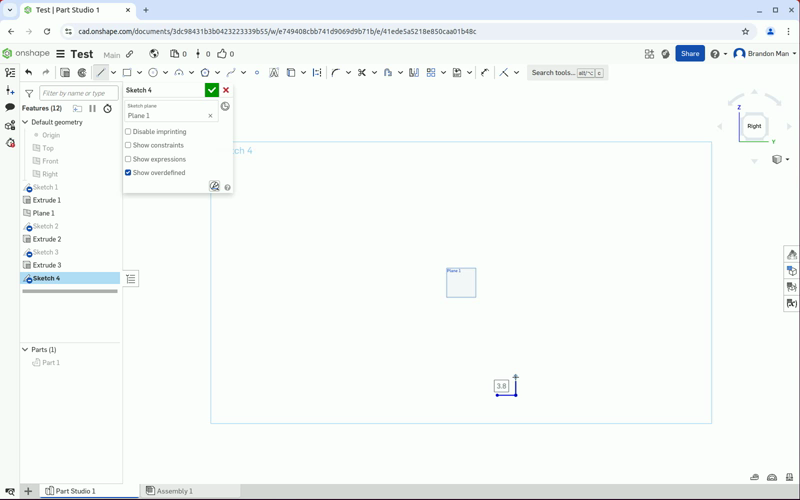
key_down(shift)
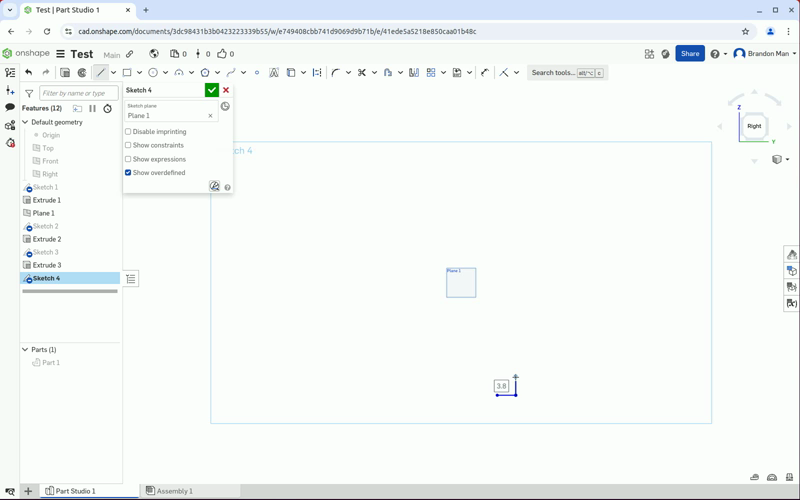
mouse_move(545, 376)
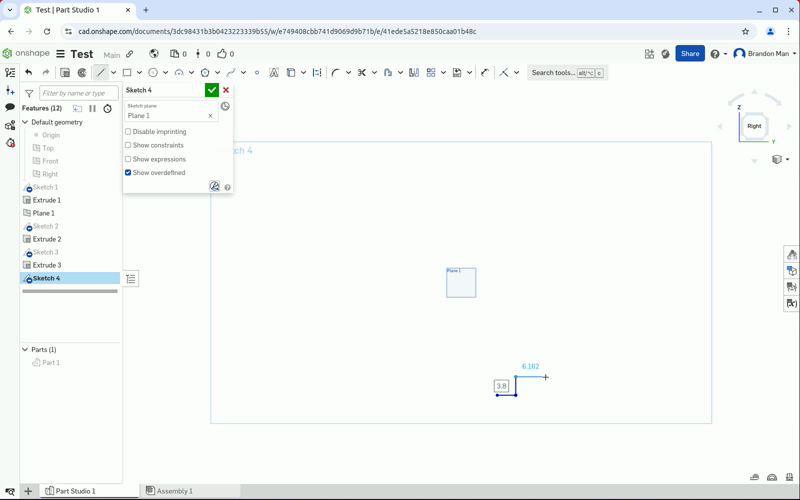
mouse_move(497, 376)
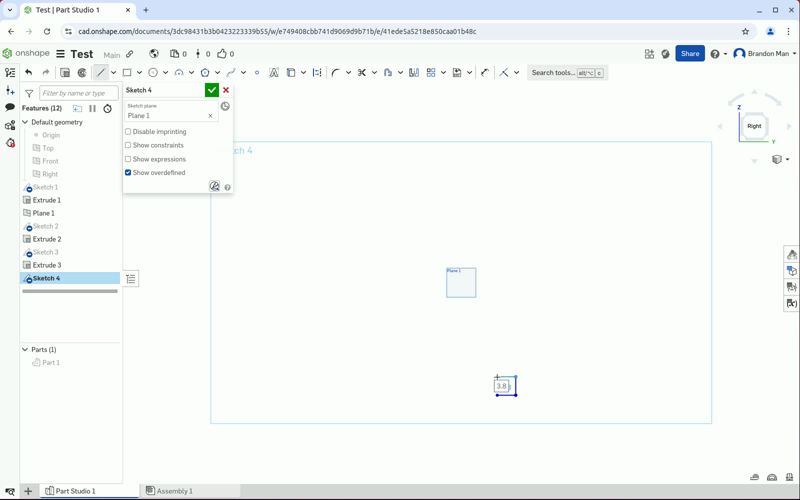
click(497, 376)
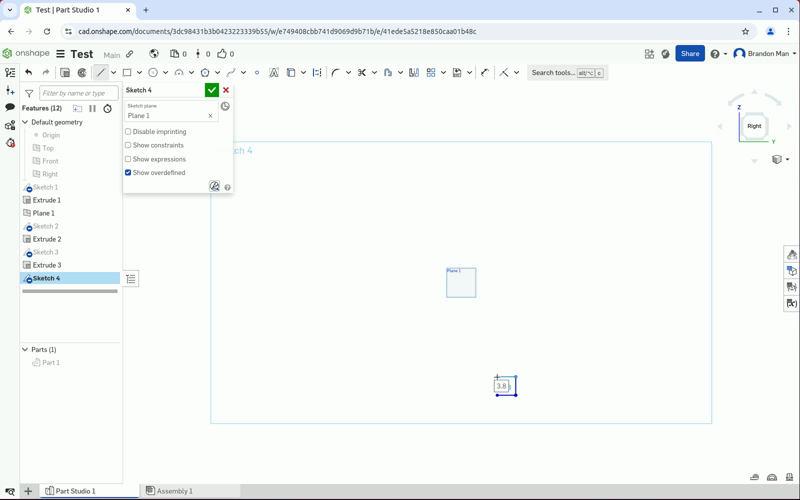
key_up(shift)
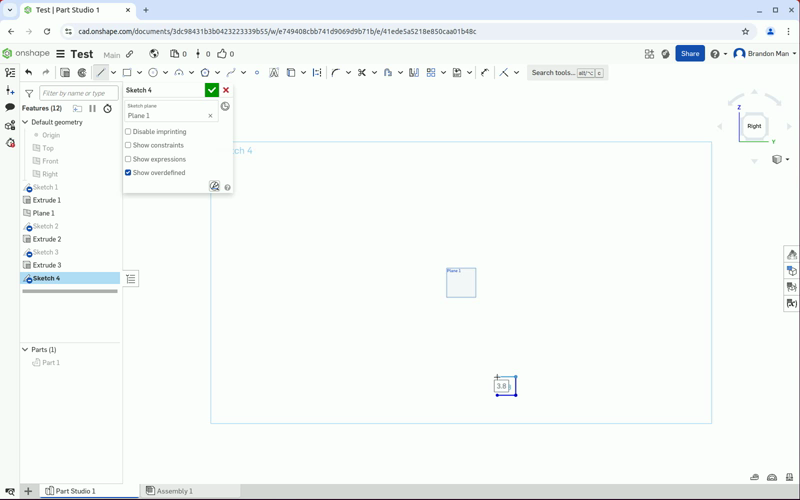
mouse_move(527, 376)
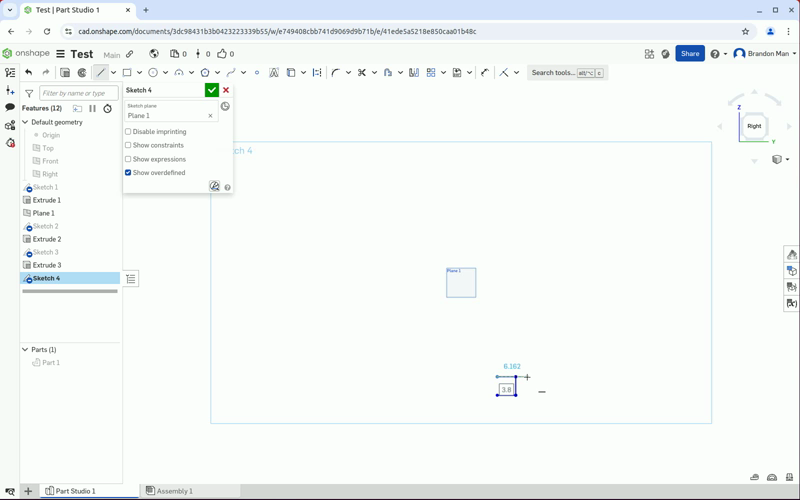
key_down(shift)
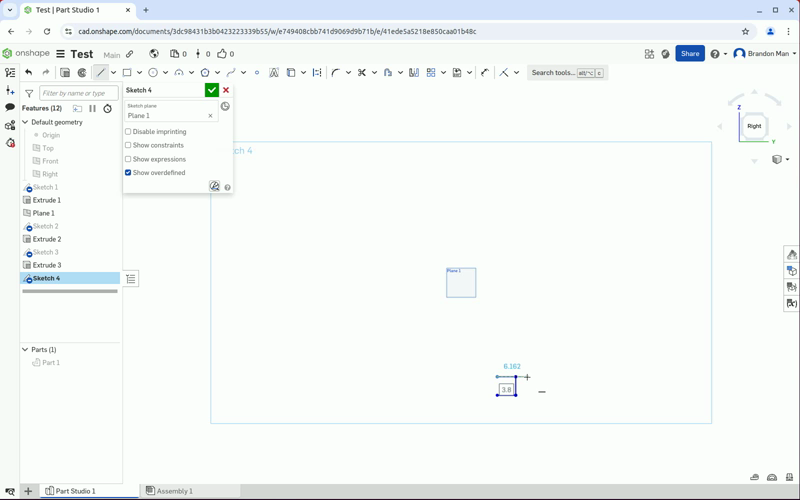
mouse_move(497, 395)
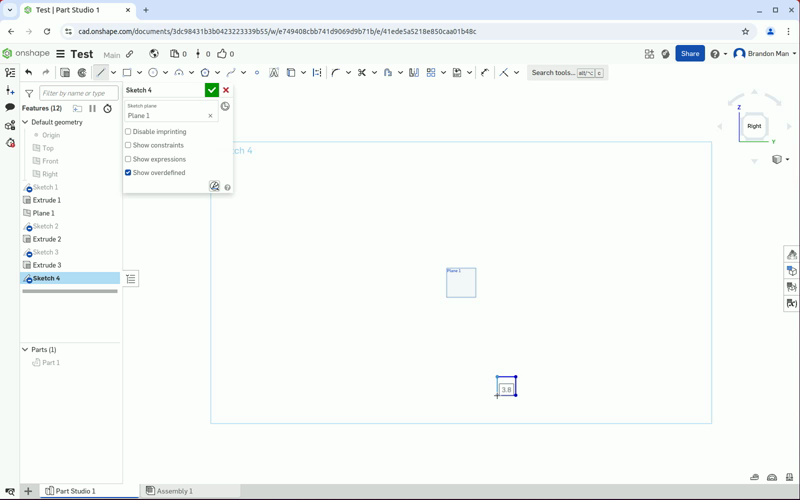
key_up(shift)
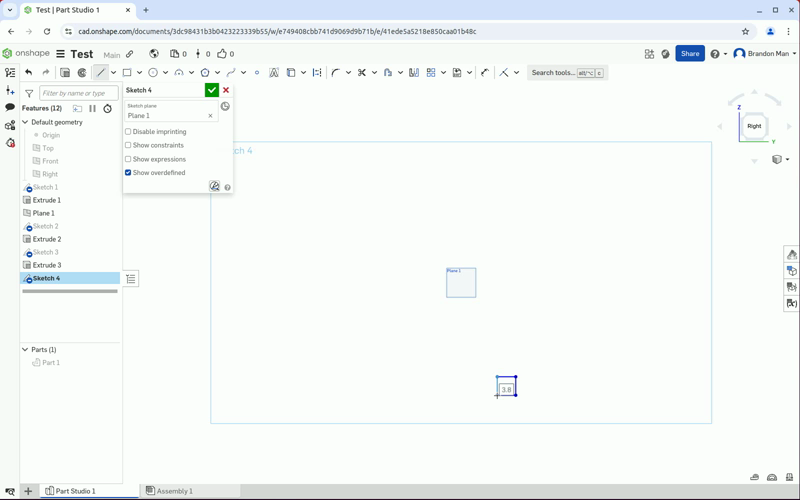
click(497, 395)
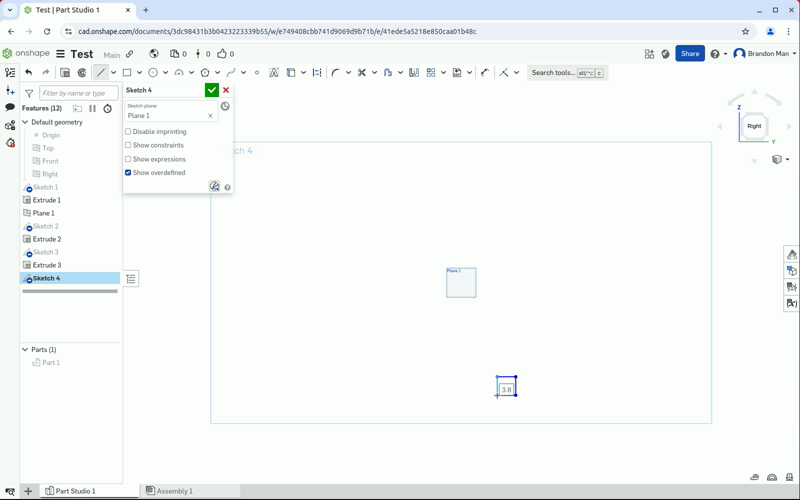
key(esc)
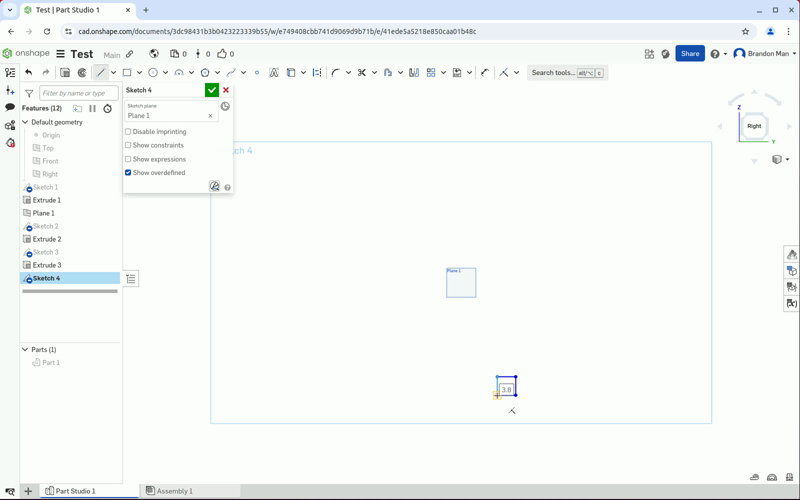
mouse_move(514, 377)
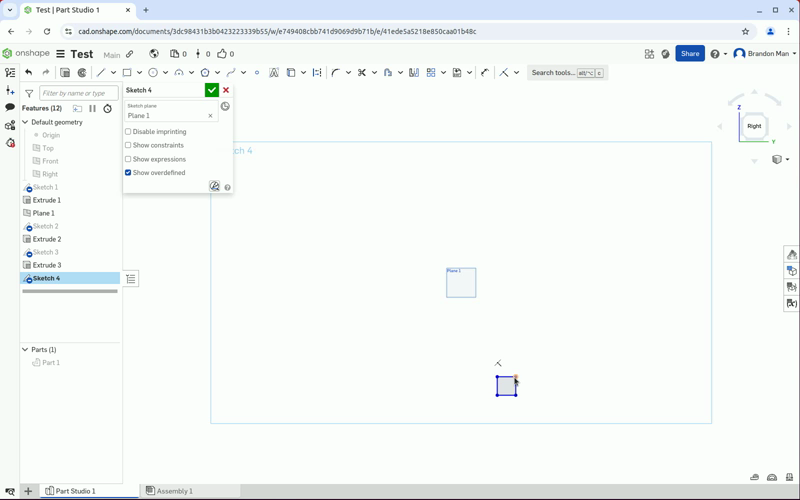
scroll(6)
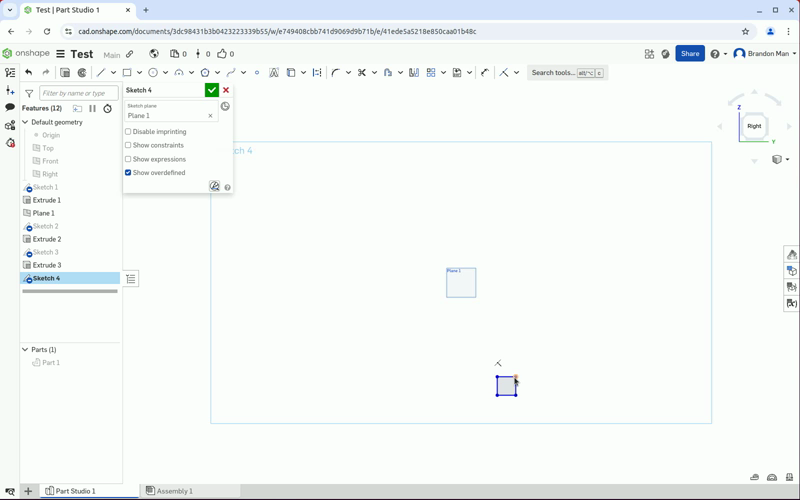
scroll(6)
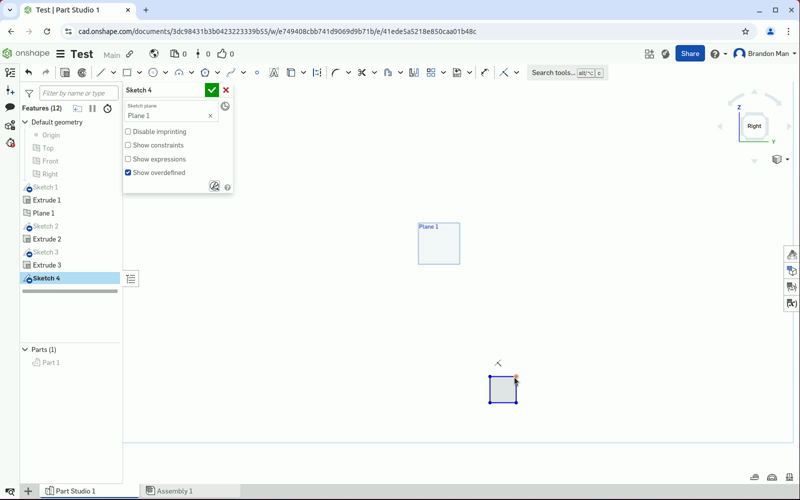
scroll(6)
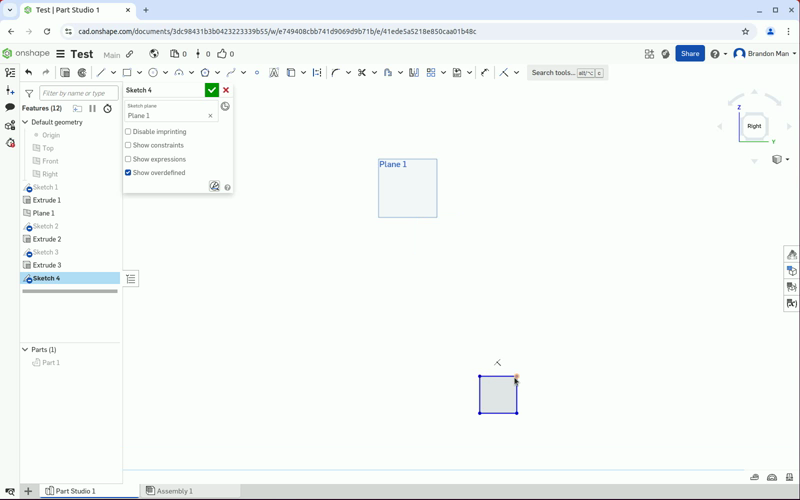
scroll(6)
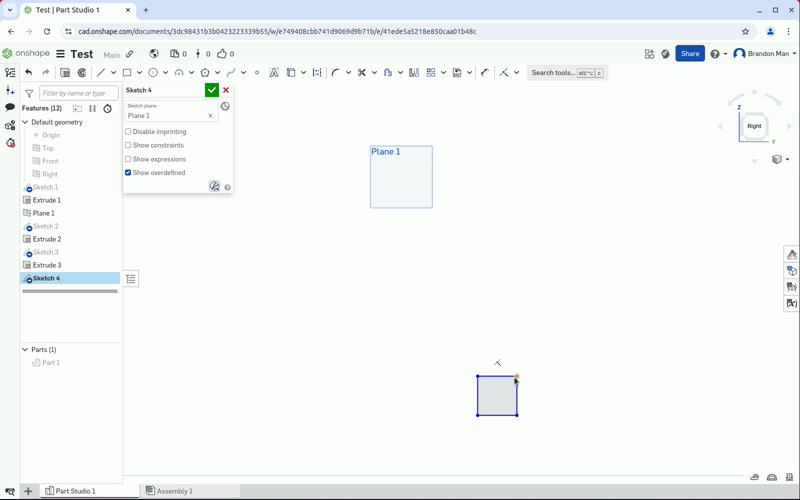
scroll(6)
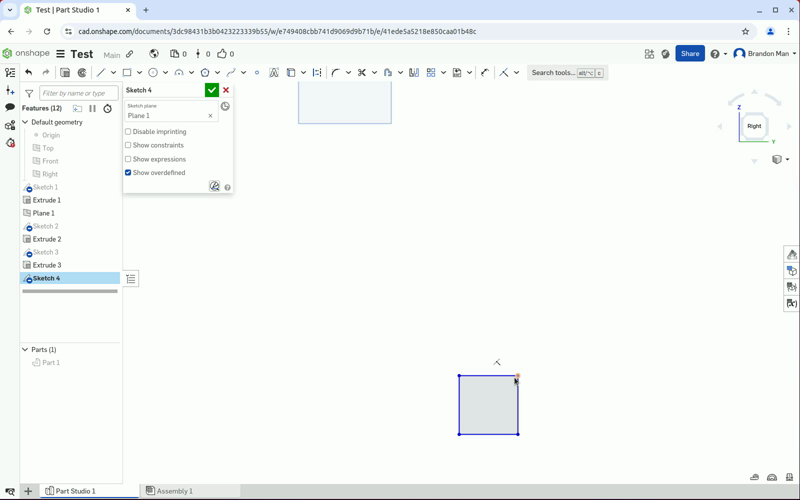
scroll(6)
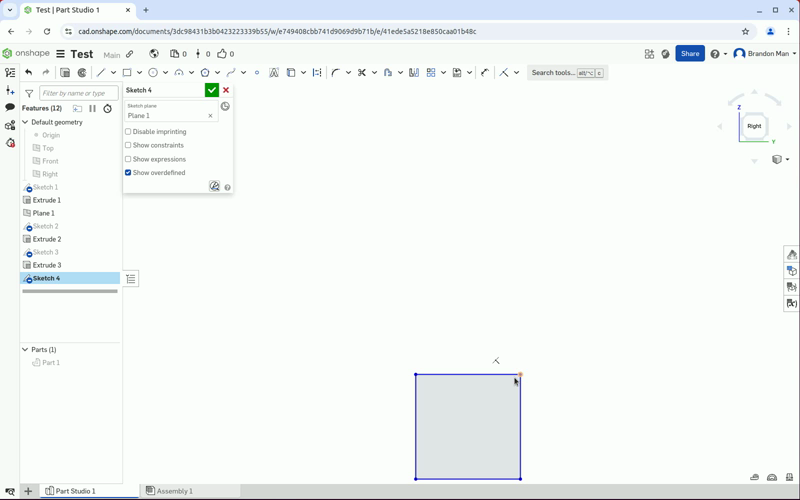
scroll(6)
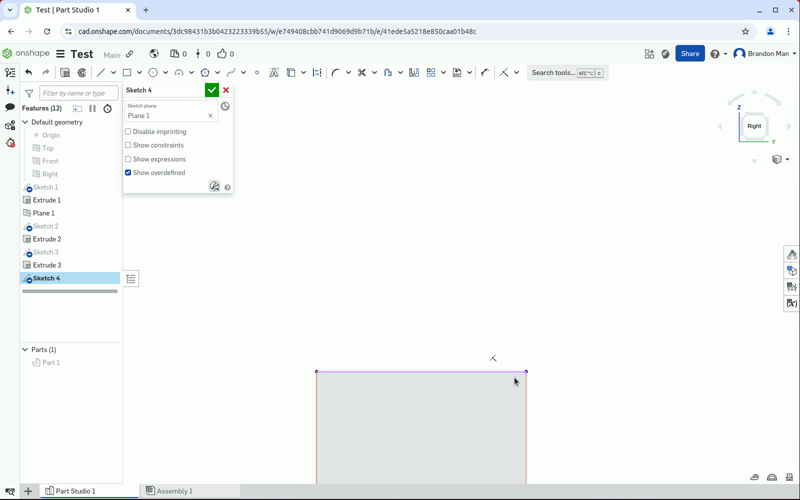
click(514, 377)
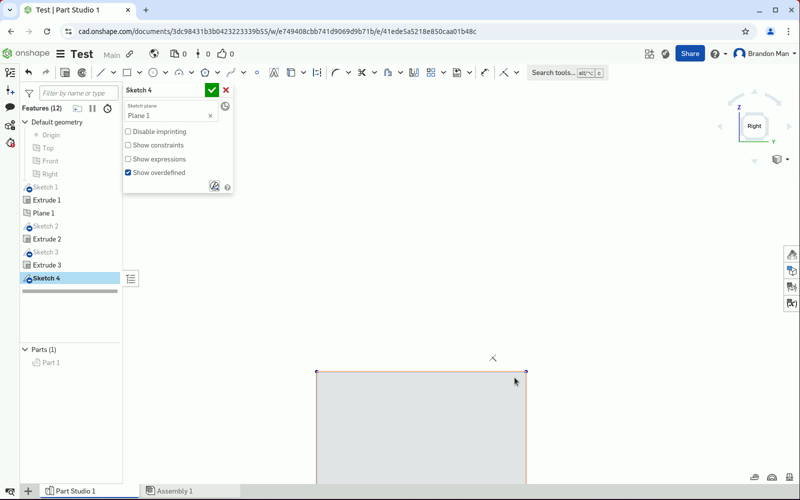
scroll(-6)
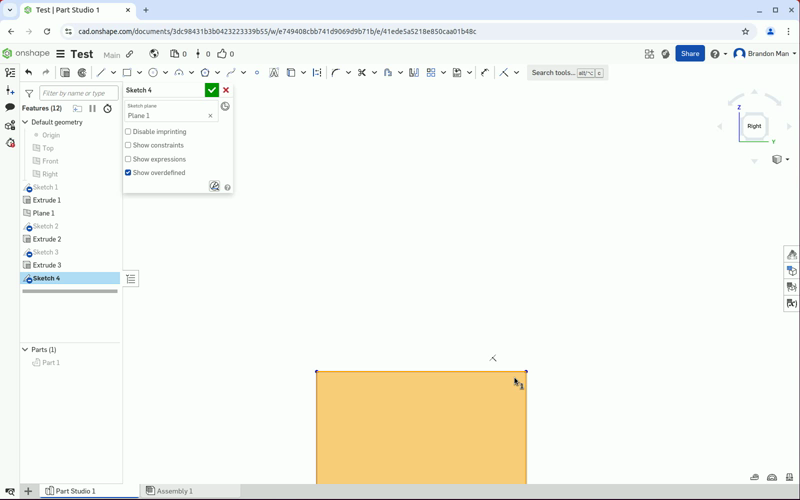
scroll(-6)
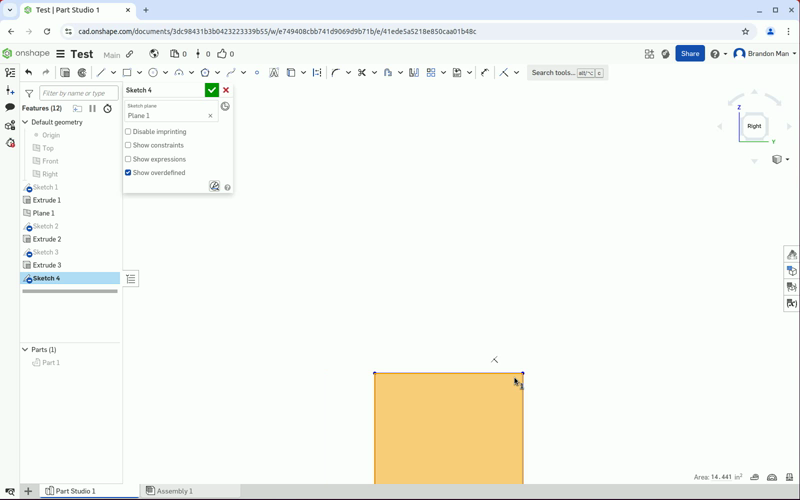
scroll(-6)
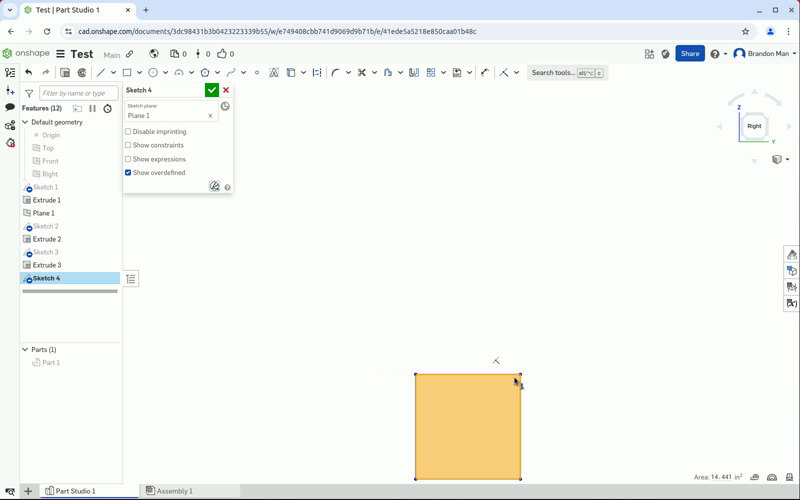
scroll(-6)
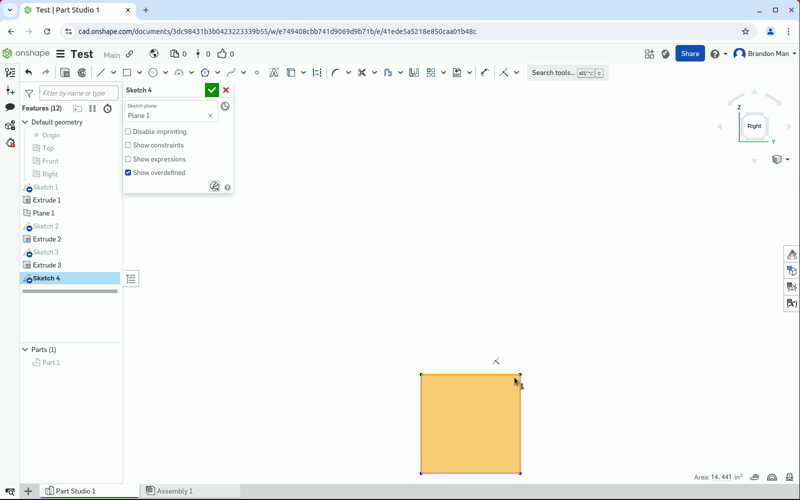
scroll(-6)
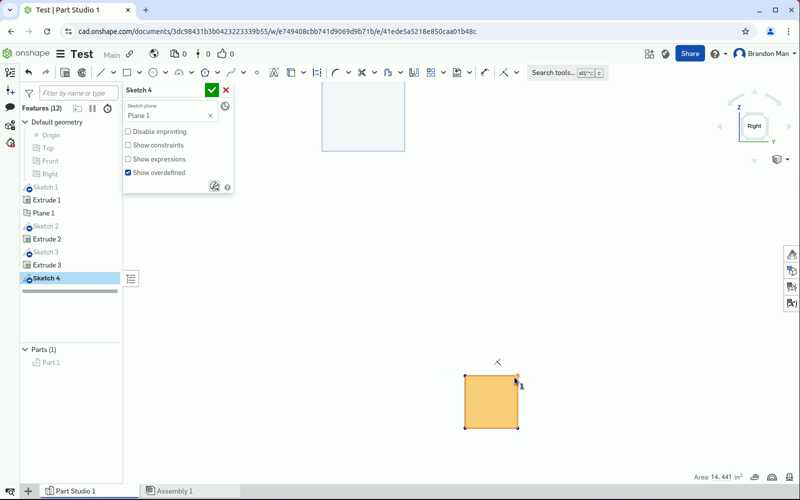
scroll(-6)
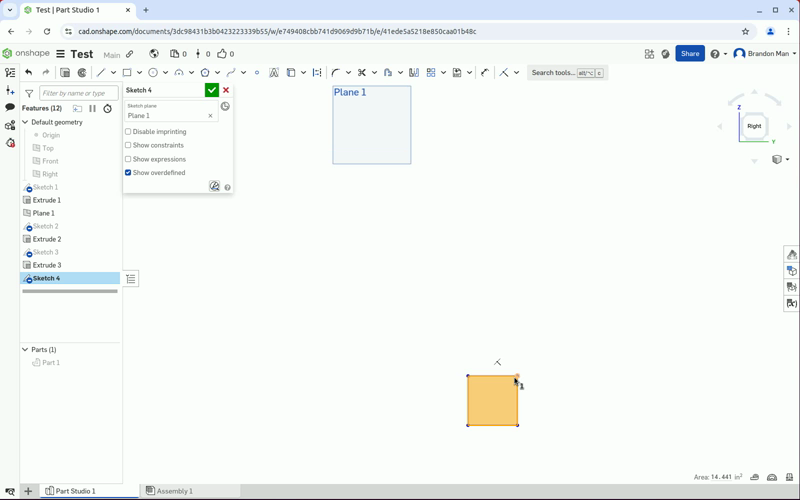
scroll(-6)
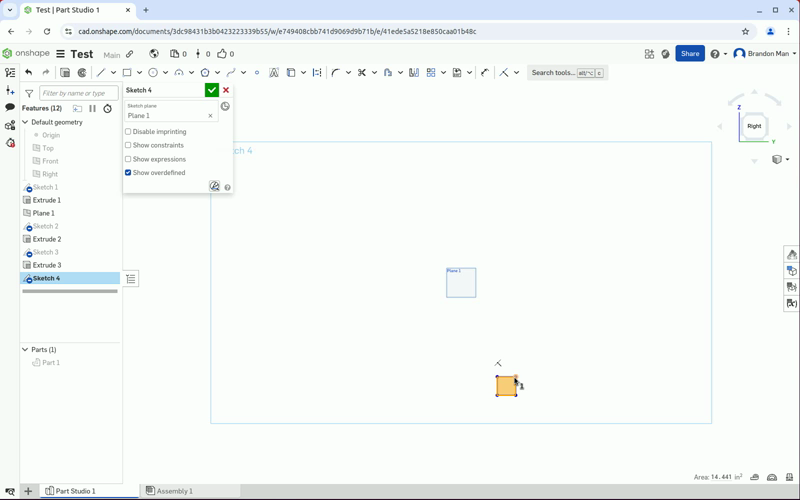
mouse_move(73, 352)
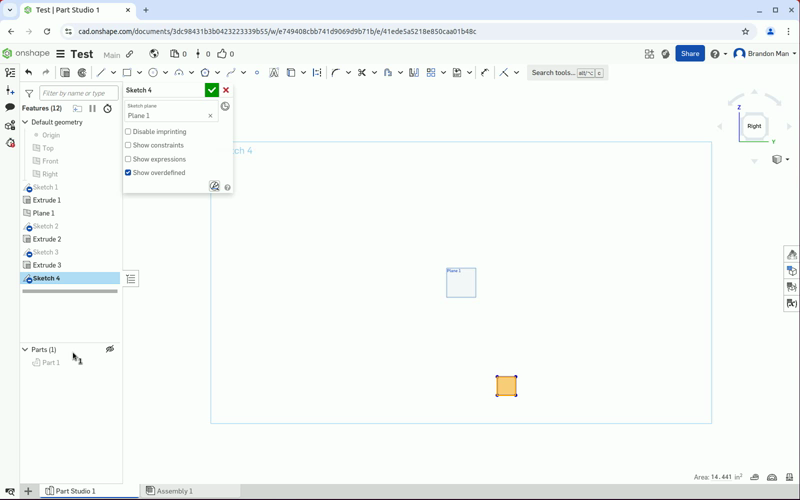
key(shift+y)
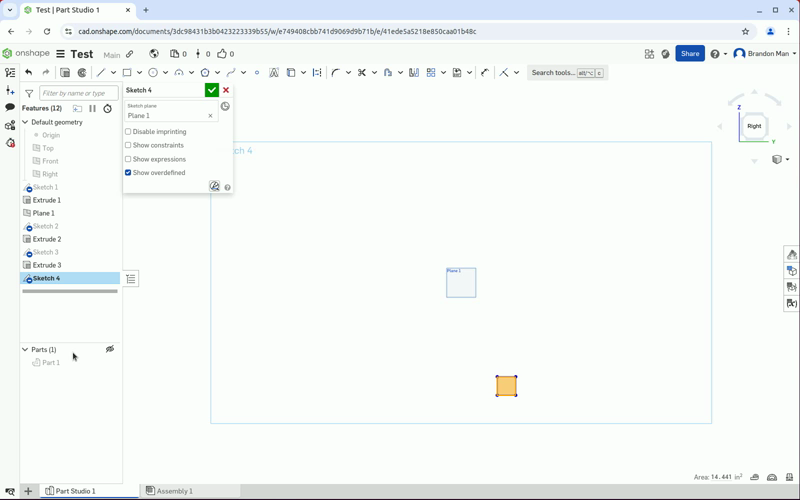
key(shift+e)
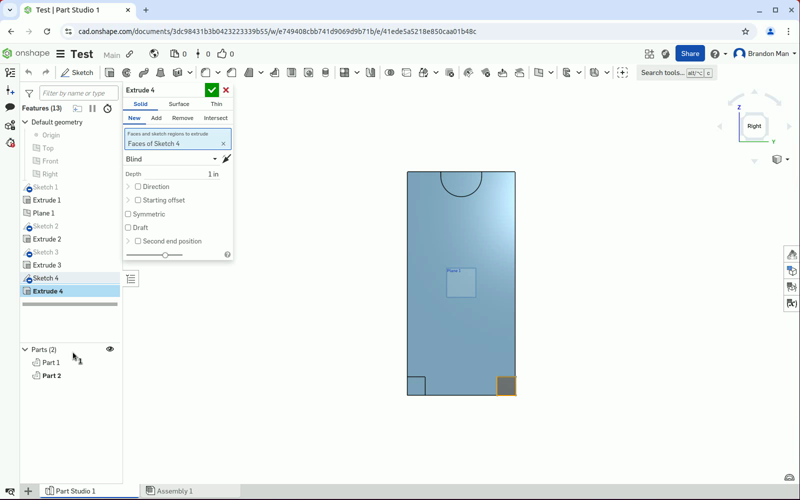
mouse_move(143, 106)
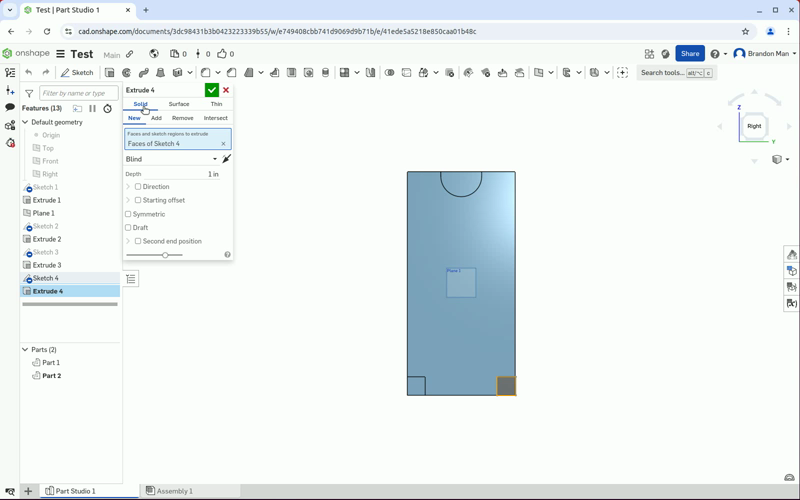
click(143, 106)
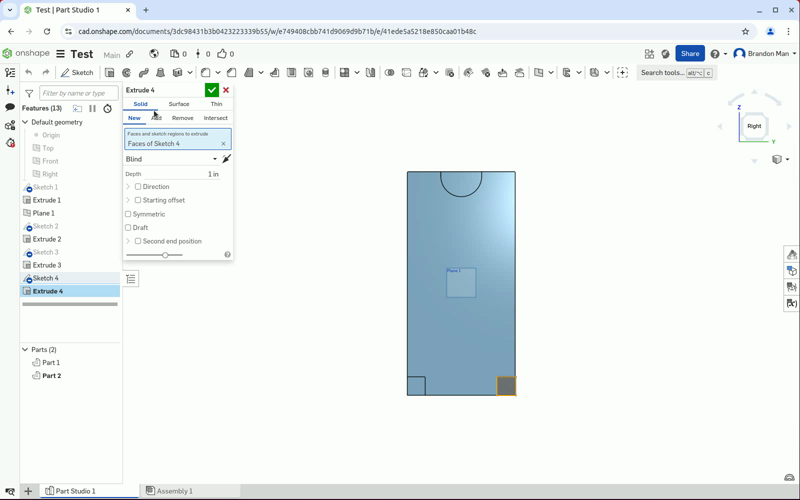
mouse_move(186, 120)
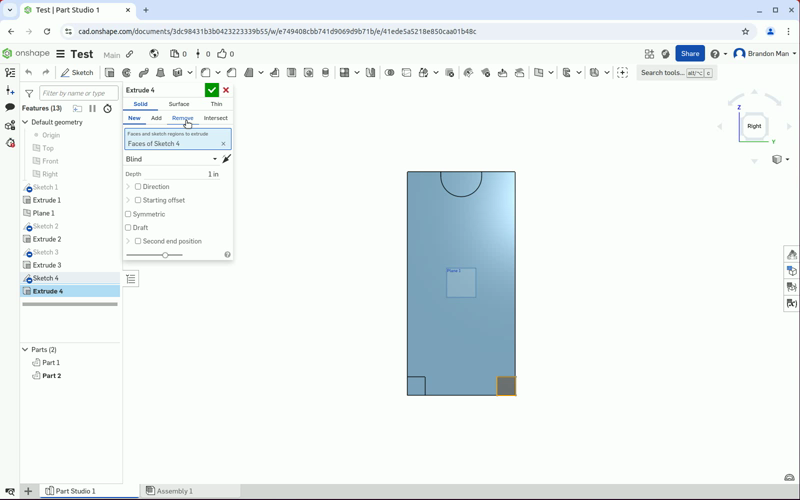
click(186, 120)
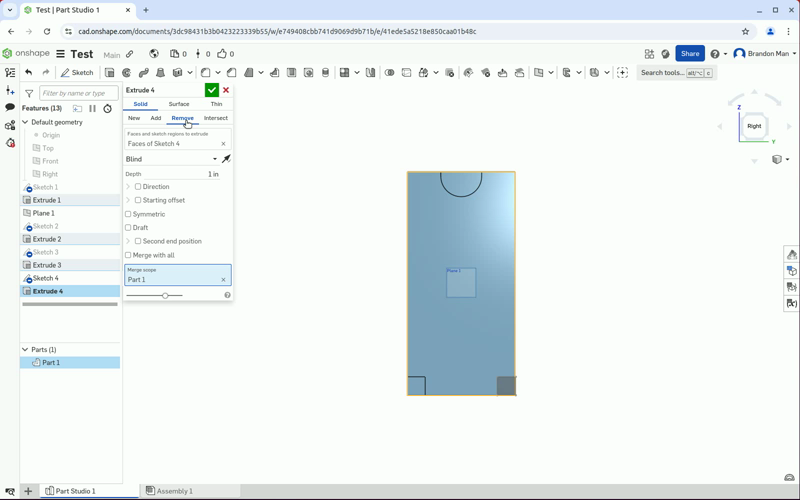
key(tab, 4)
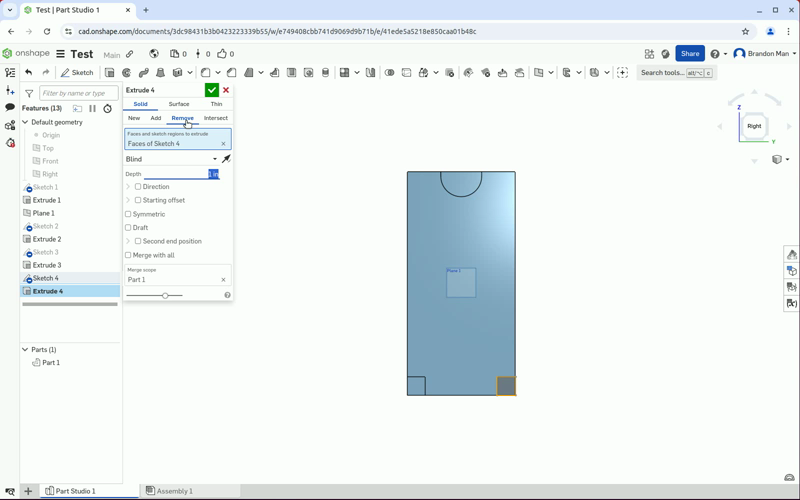
text(1.926)
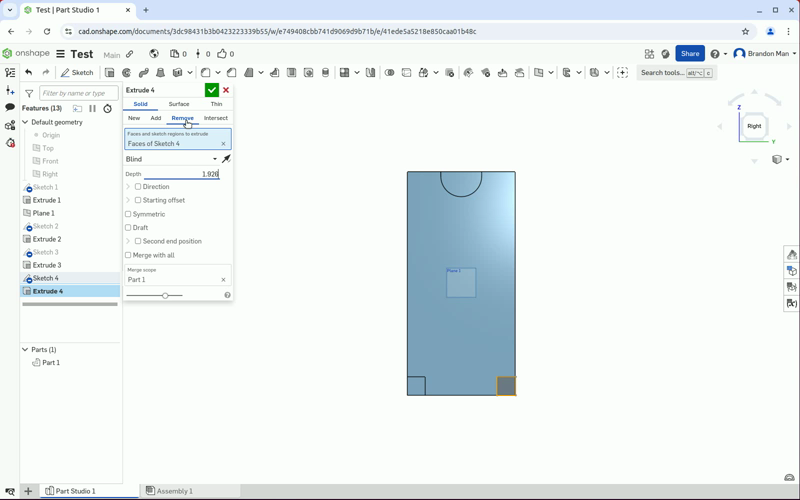
key(tab, 6)
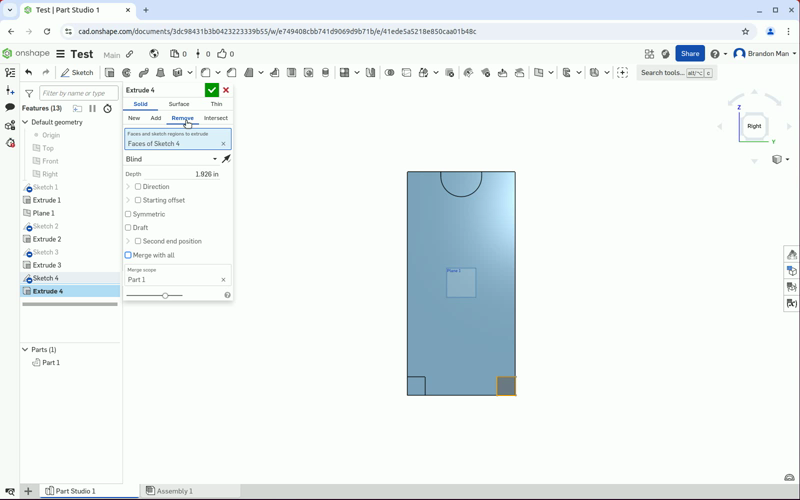
key(space)
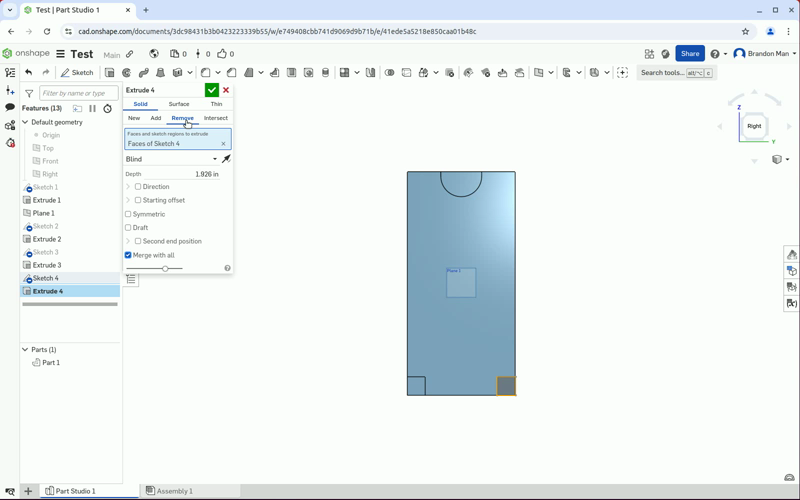
key(enter)
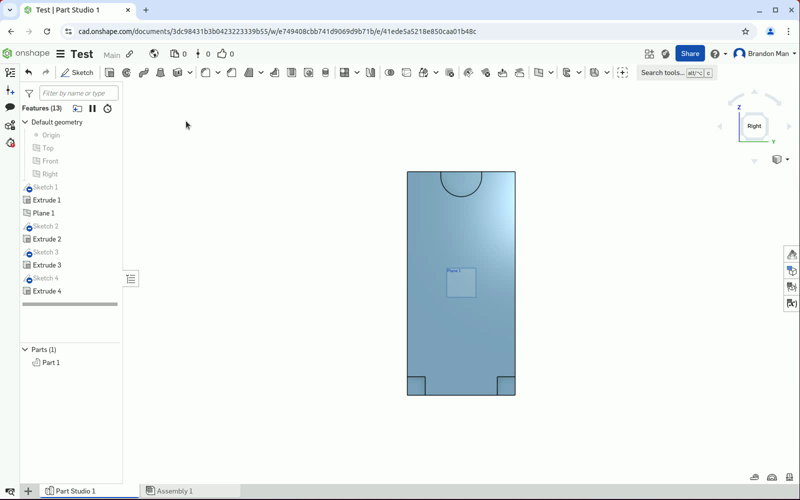
key(shift+h)
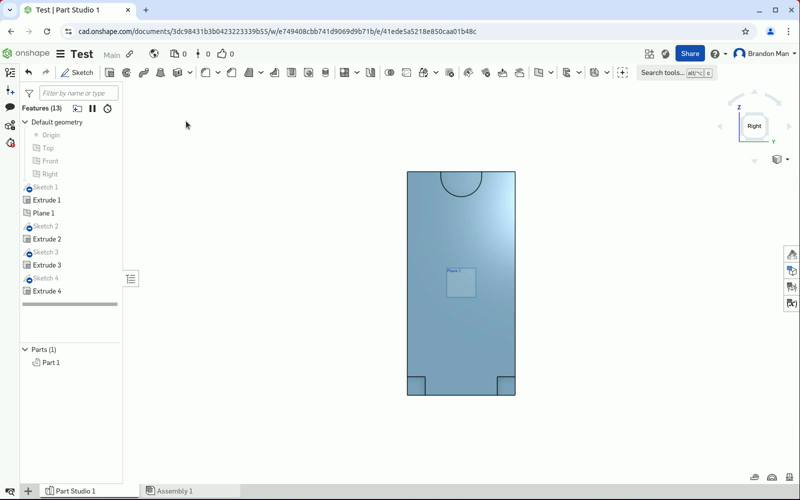
key(shift+h)
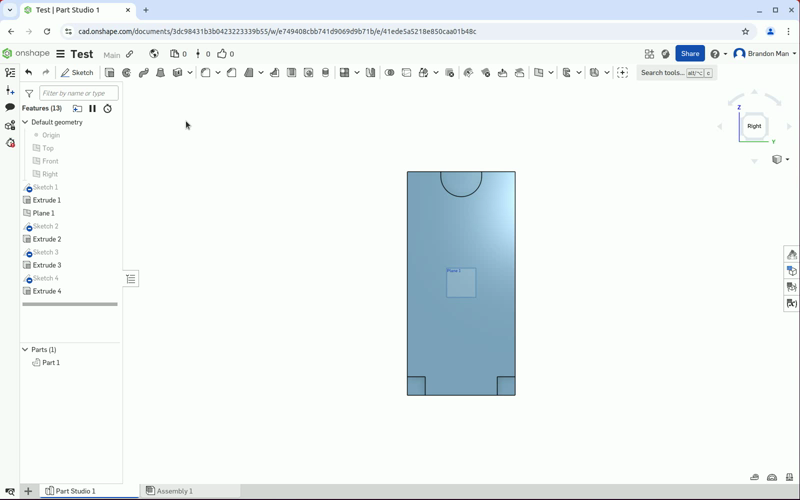
mouse_move(73, 189)
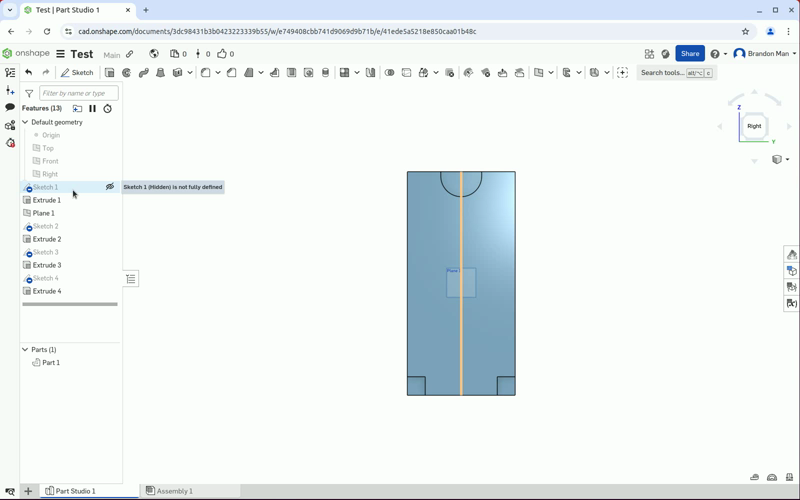
click(73, 189)
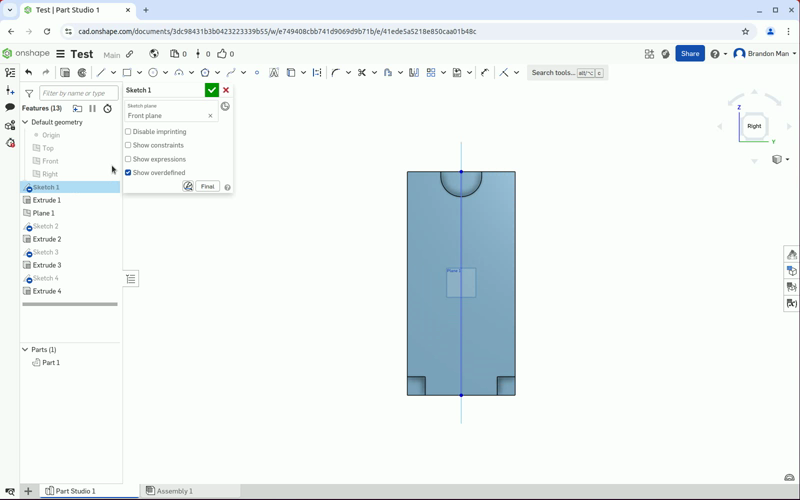
mouse_move(229, 92)
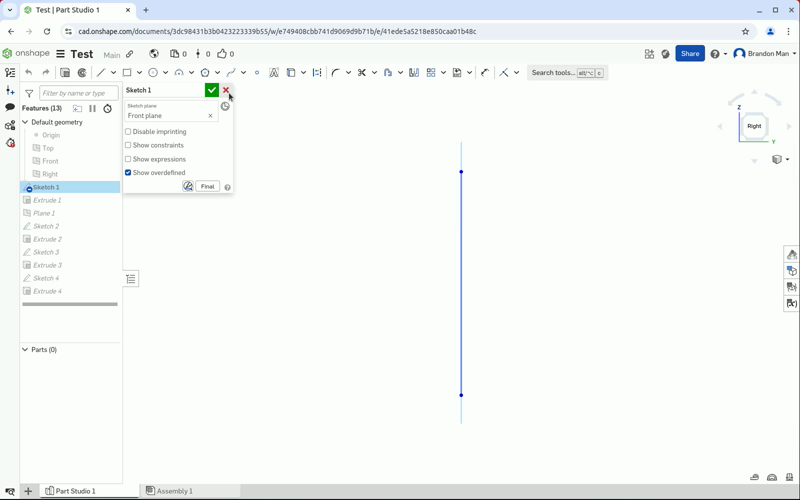
click(229, 92)
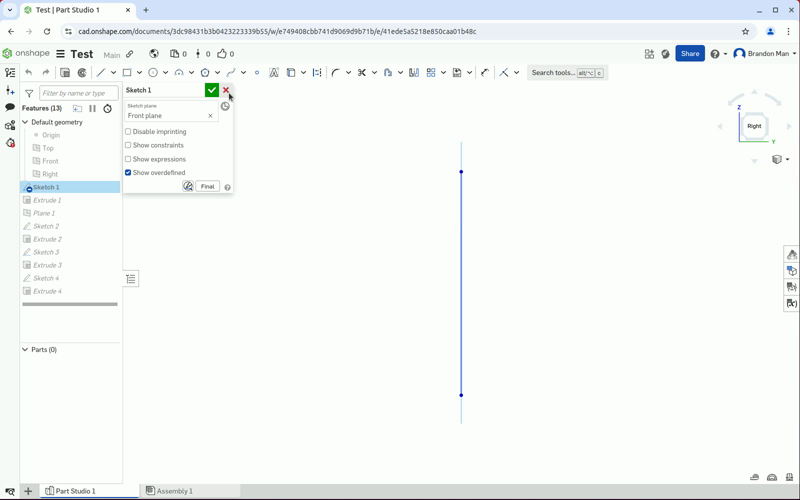
key(shift+s)
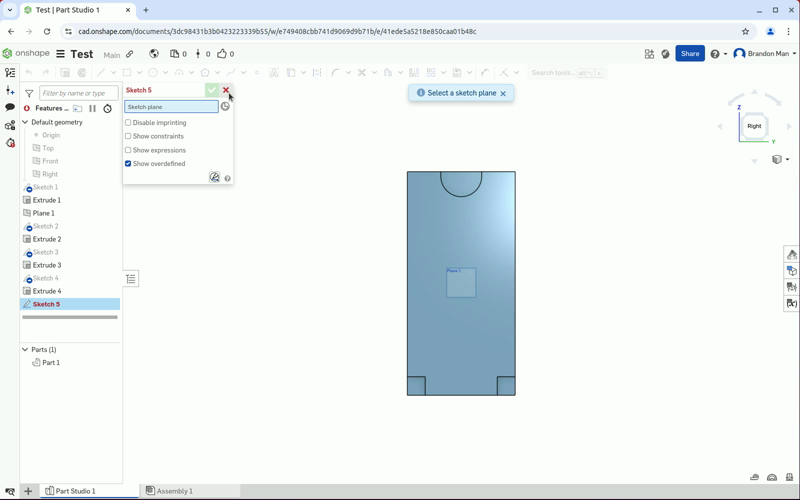
mouse_move(73, 215)
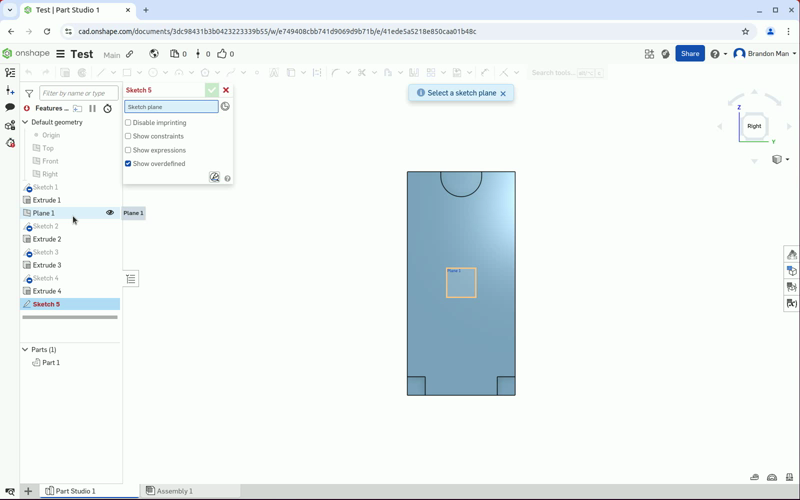
click(73, 215)
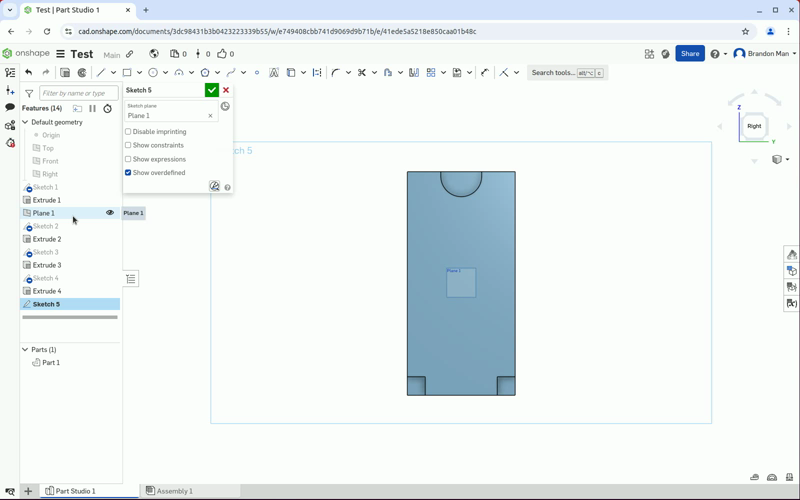
mouse_move(73, 352)
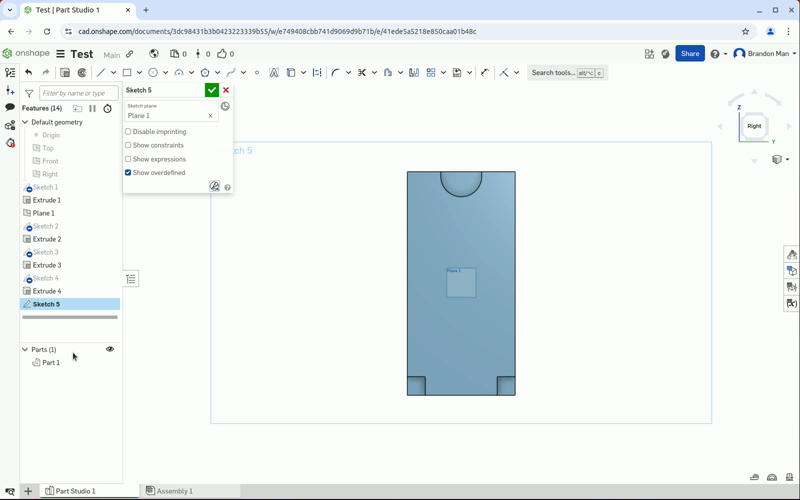
key(y)
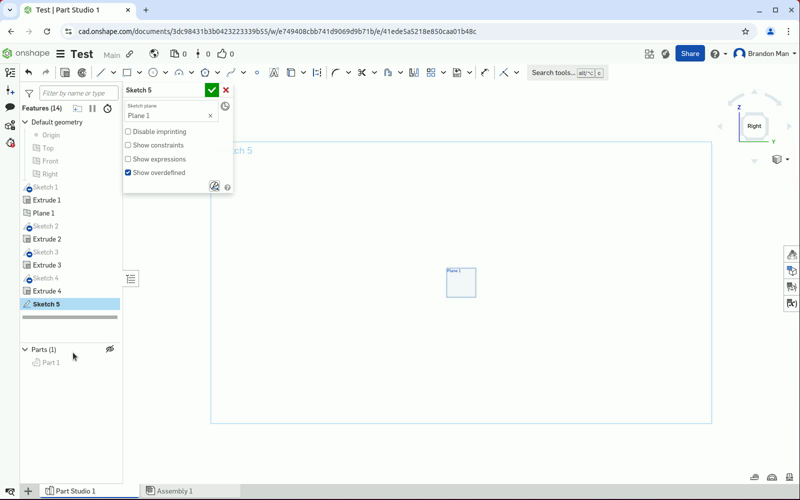
key(l)
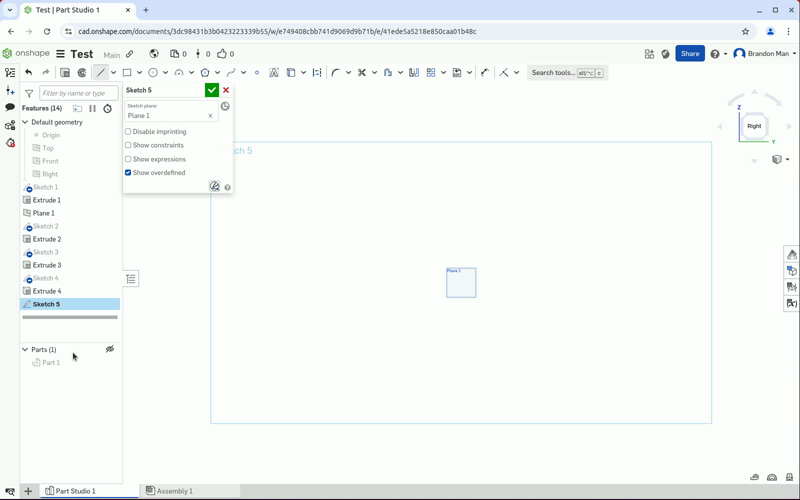
key_down(shift)
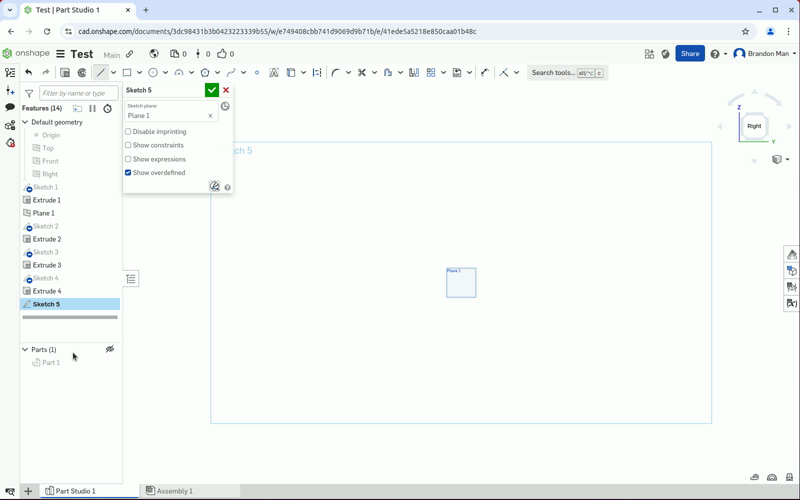
mouse_move(451, 395)
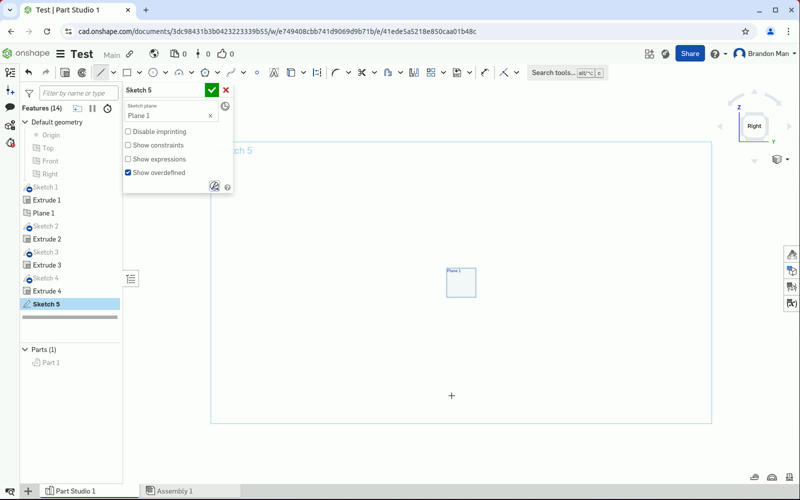
click(451, 395)
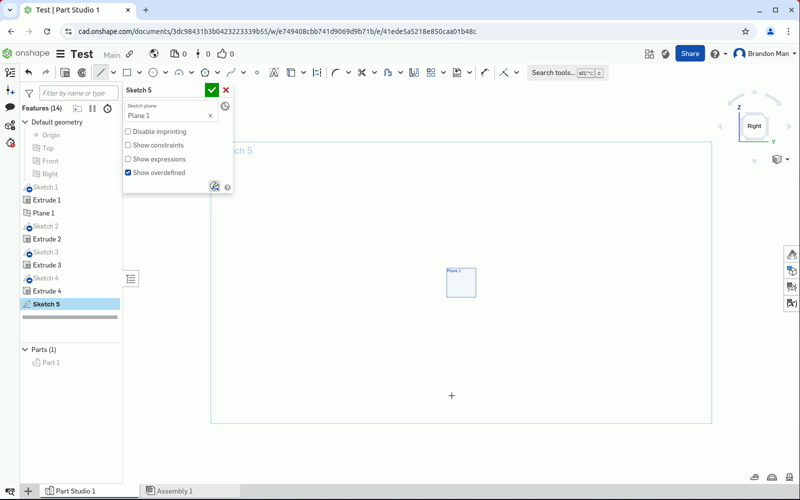
key_up(shift)
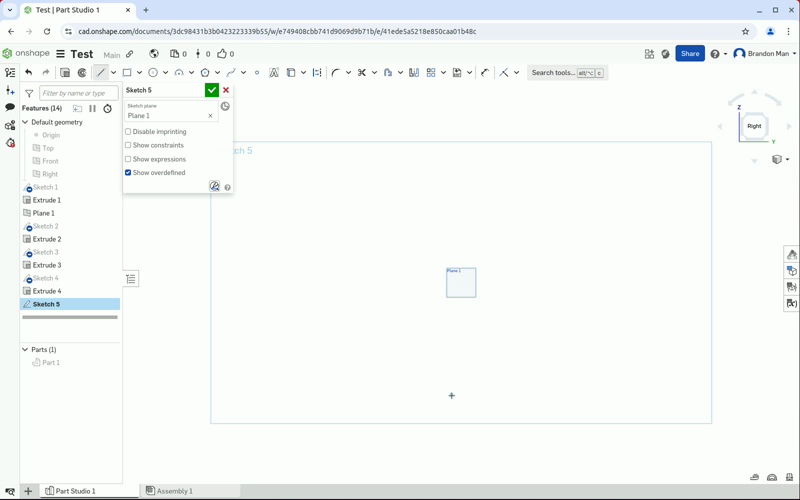
key_down(shift)
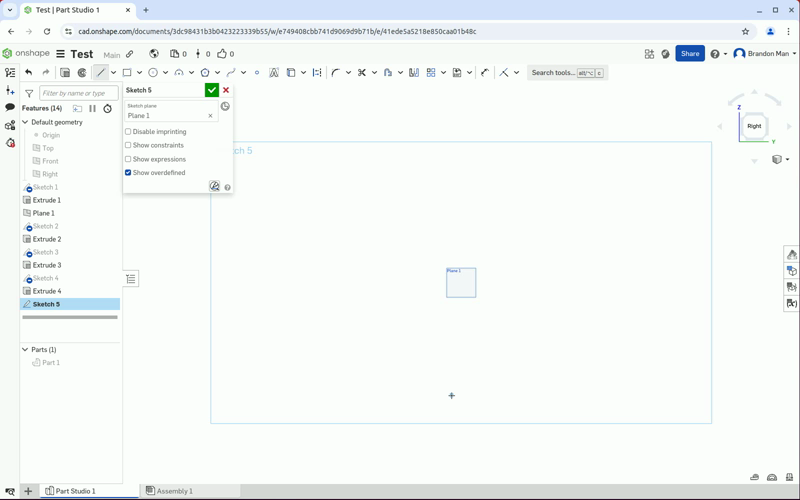
mouse_move(481, 395)
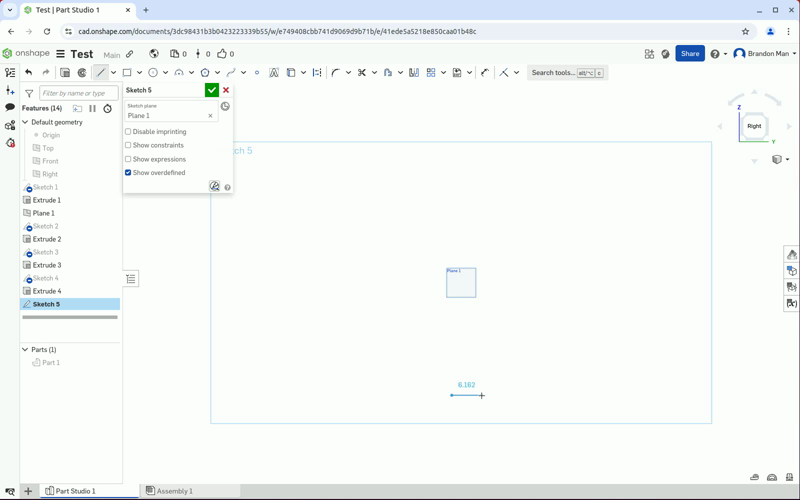
mouse_move(470, 395)
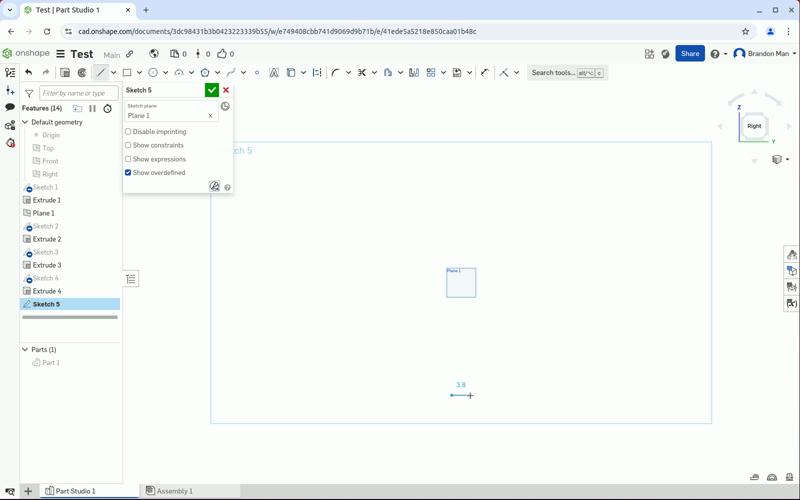
click(470, 395)
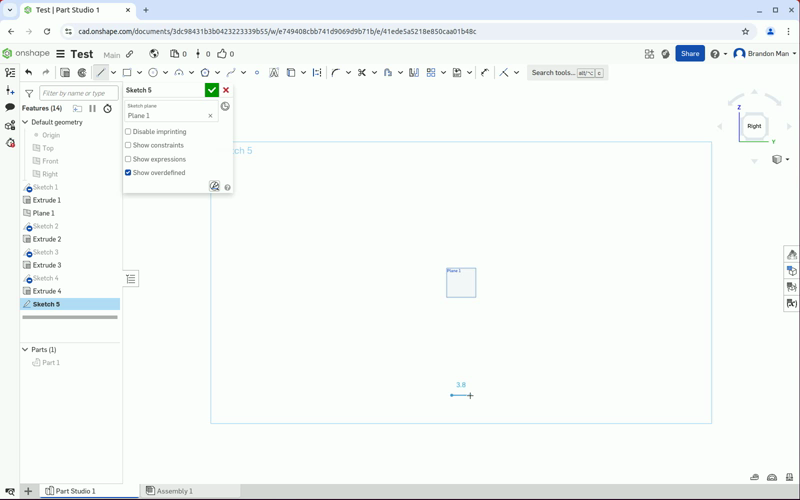
key_up(shift)
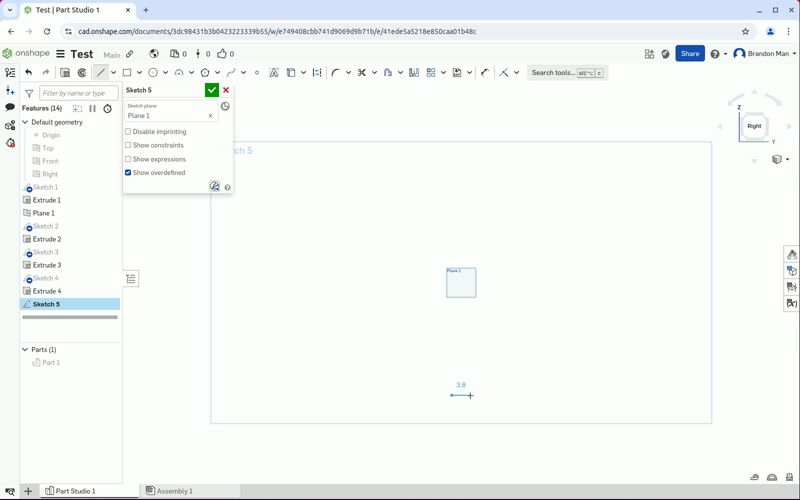
key_down(shift)
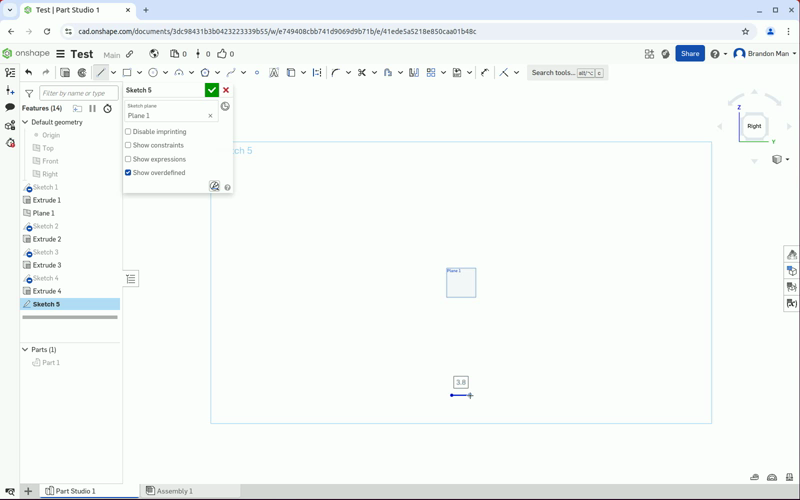
mouse_move(500, 395)
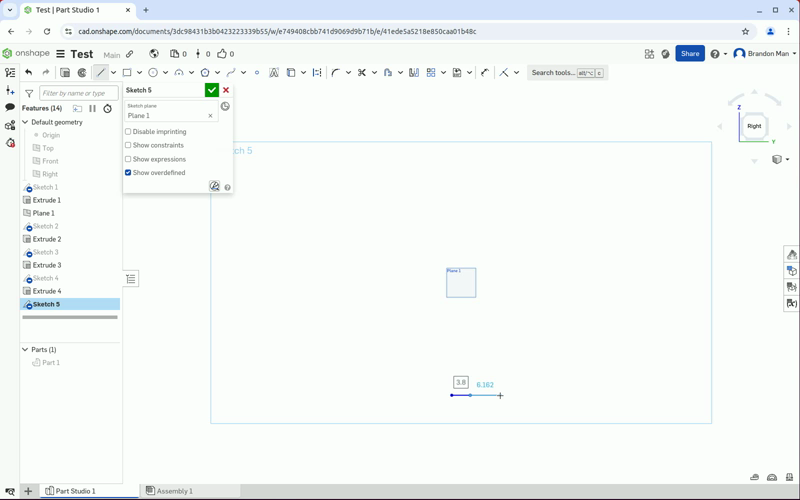
mouse_move(470, 376)
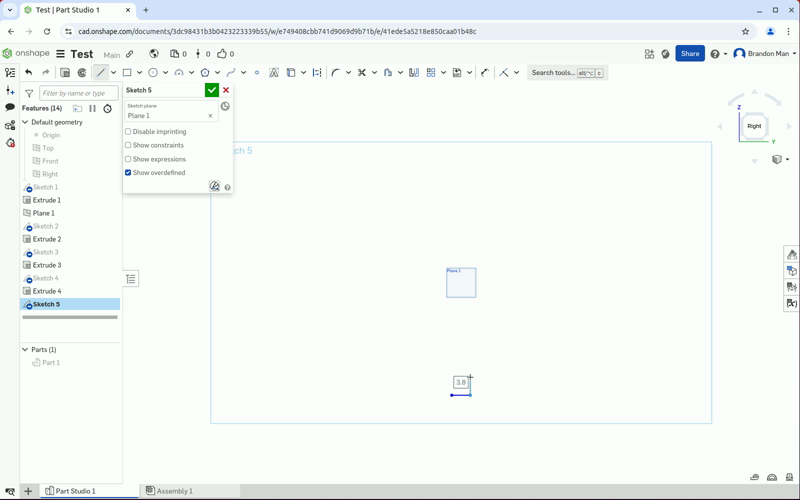
click(470, 376)
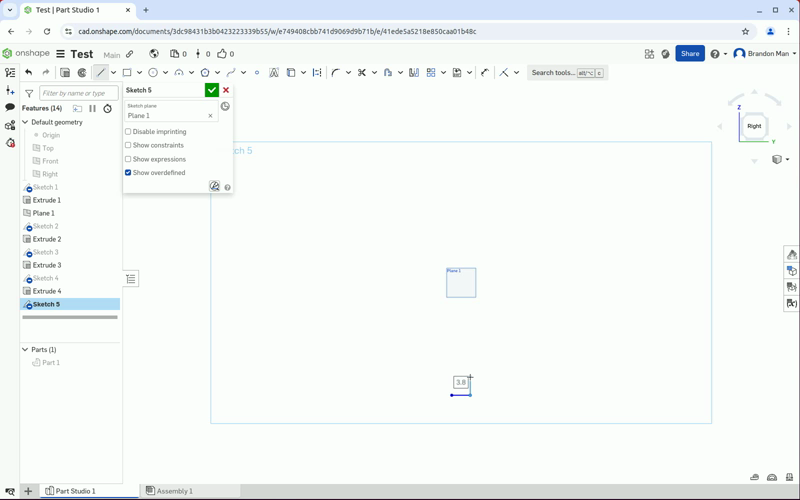
key_up(shift)
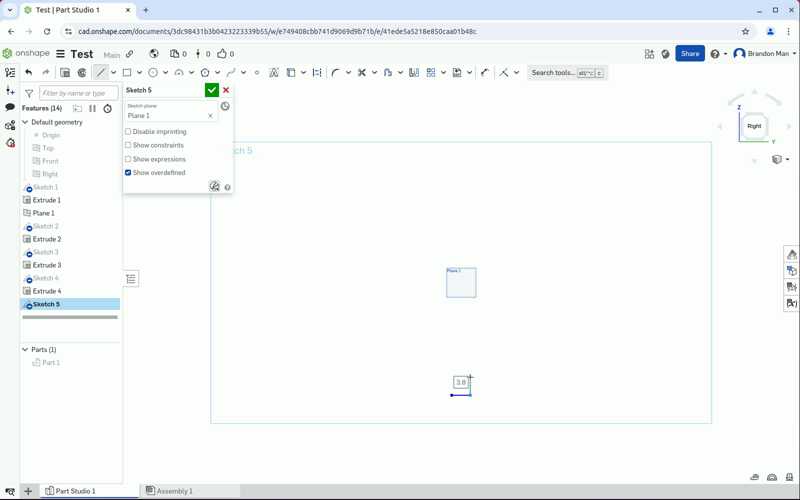
key_down(shift)
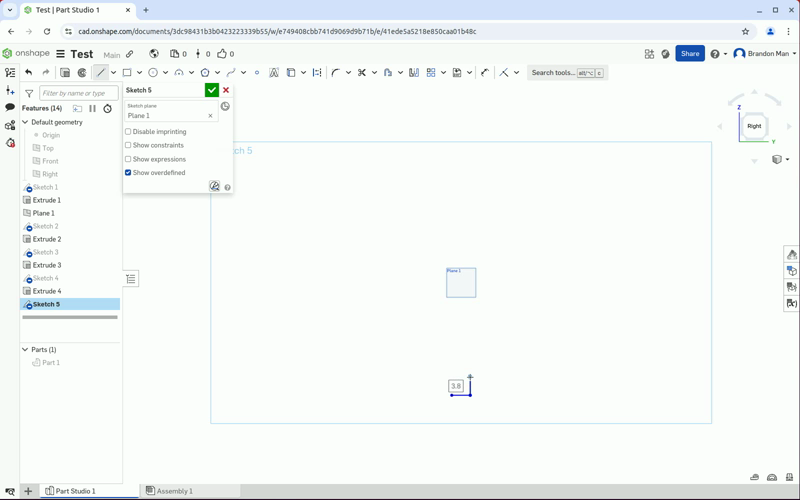
mouse_move(500, 376)
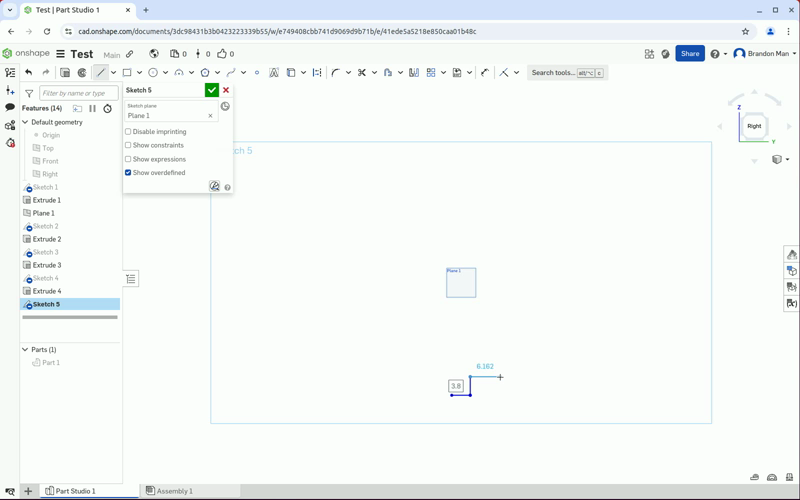
mouse_move(451, 376)
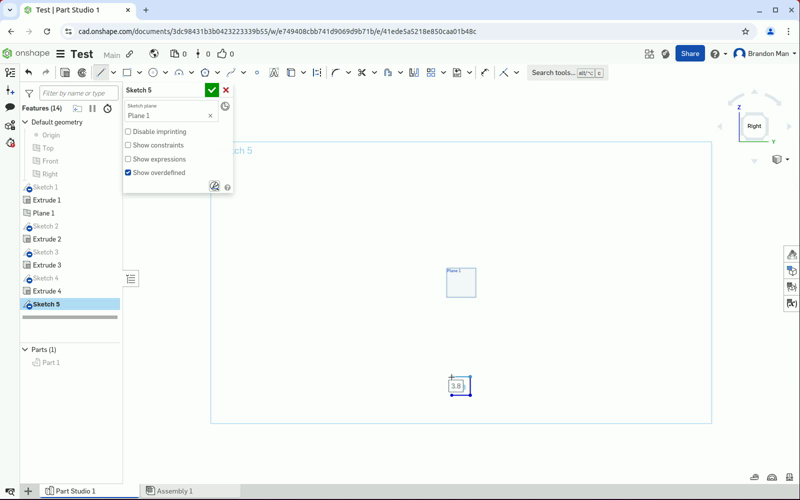
click(451, 376)
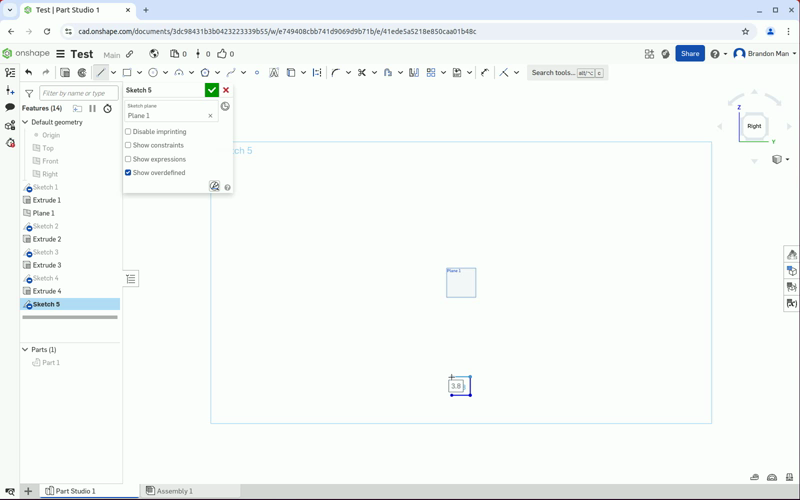
key_up(shift)
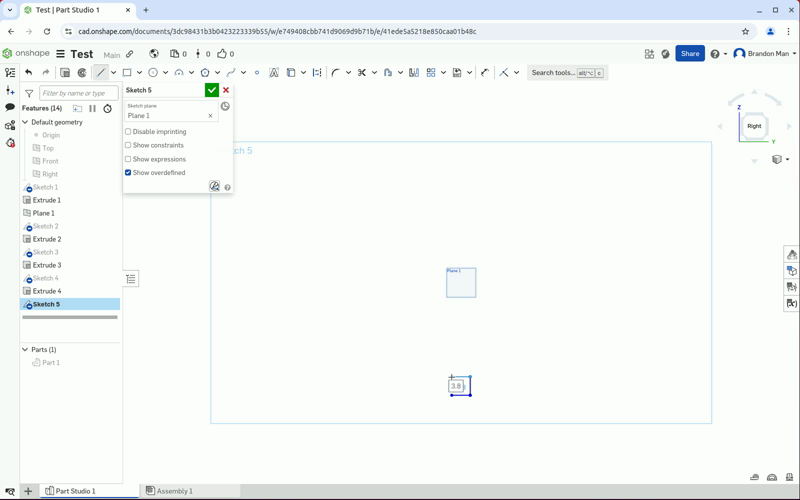
mouse_move(481, 376)
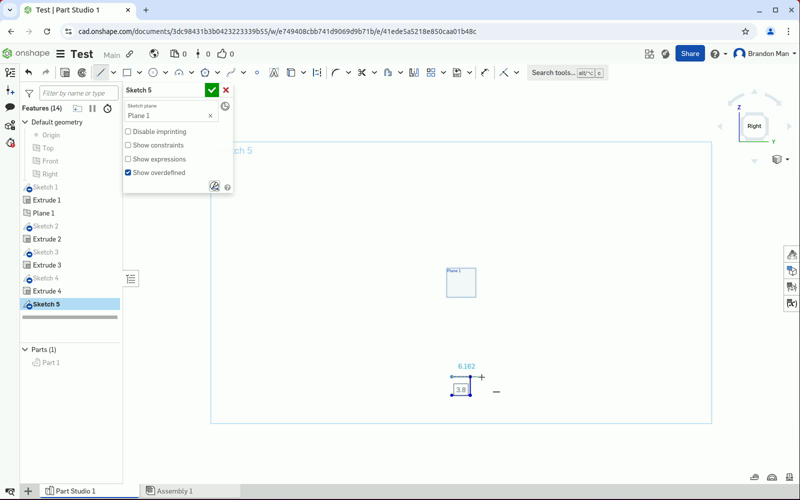
key_down(shift)
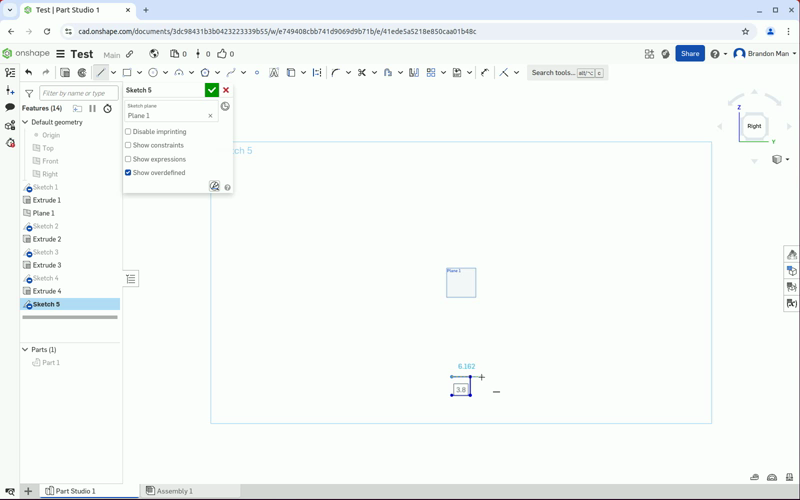
mouse_move(451, 395)
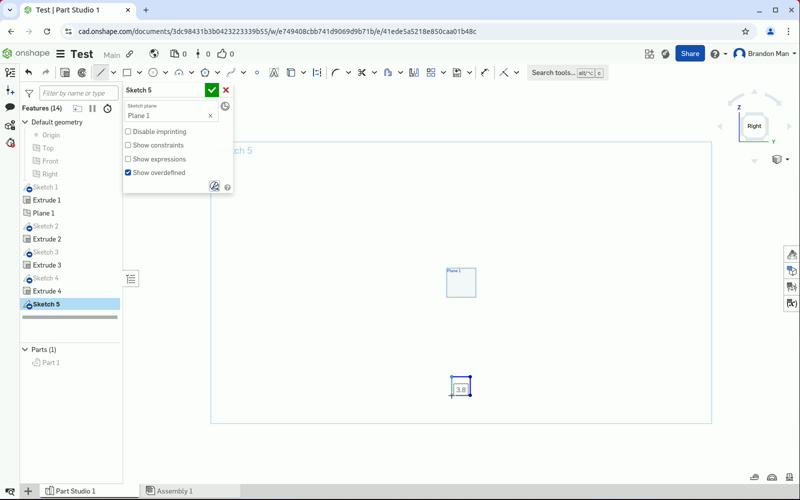
key_up(shift)
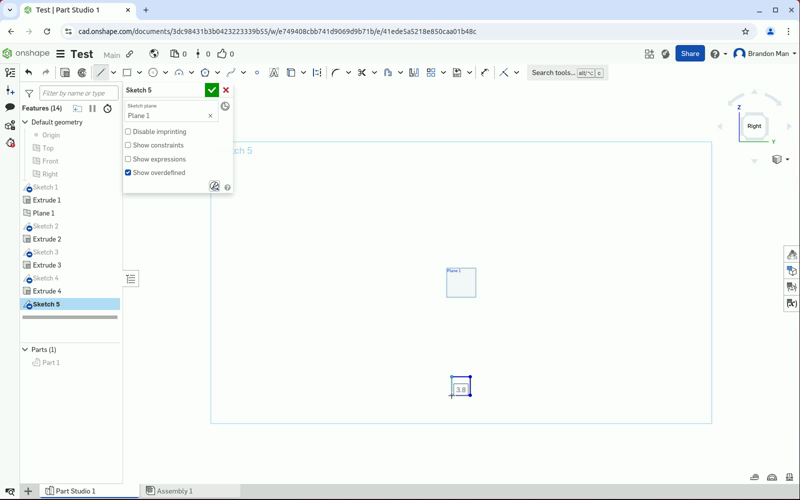
click(451, 395)
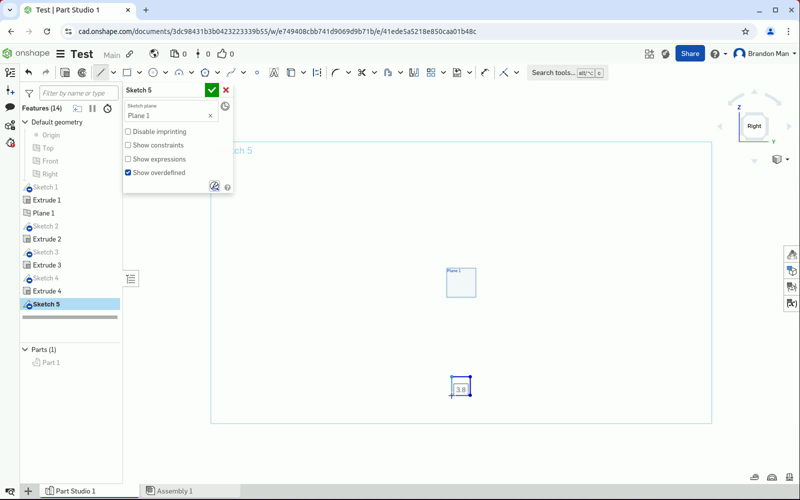
key(esc)
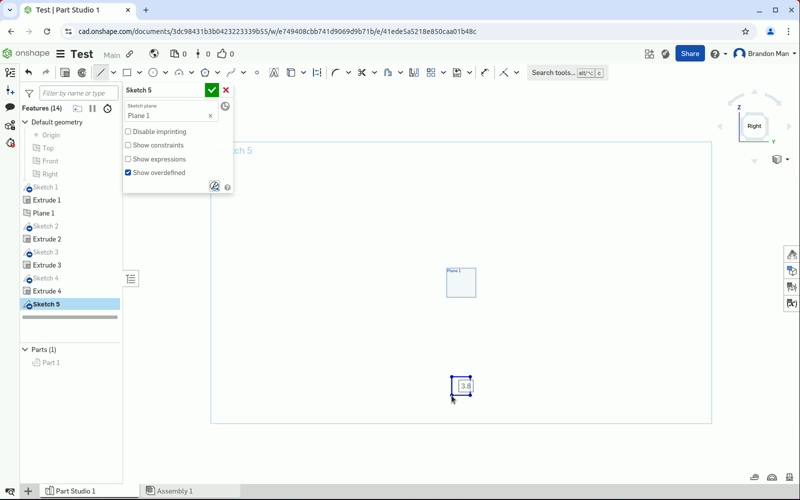
mouse_move(451, 380)
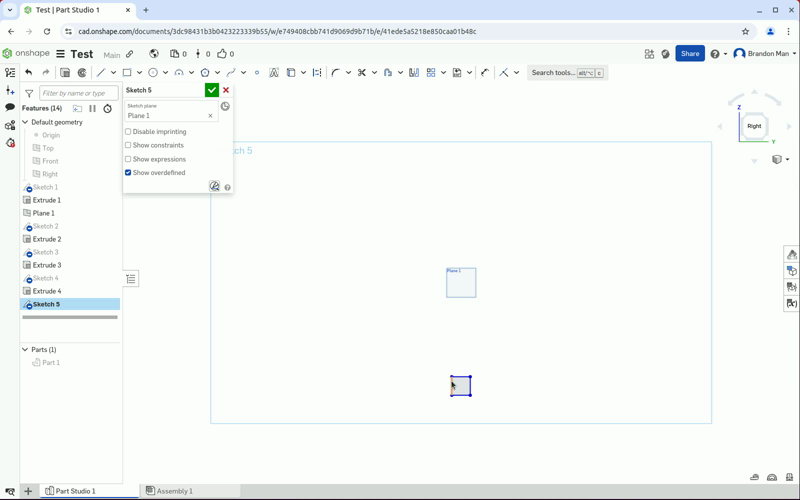
scroll(6)
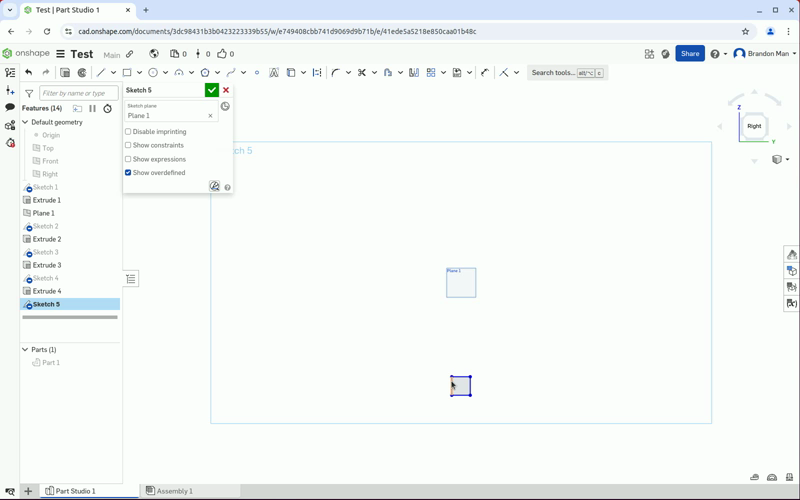
scroll(6)
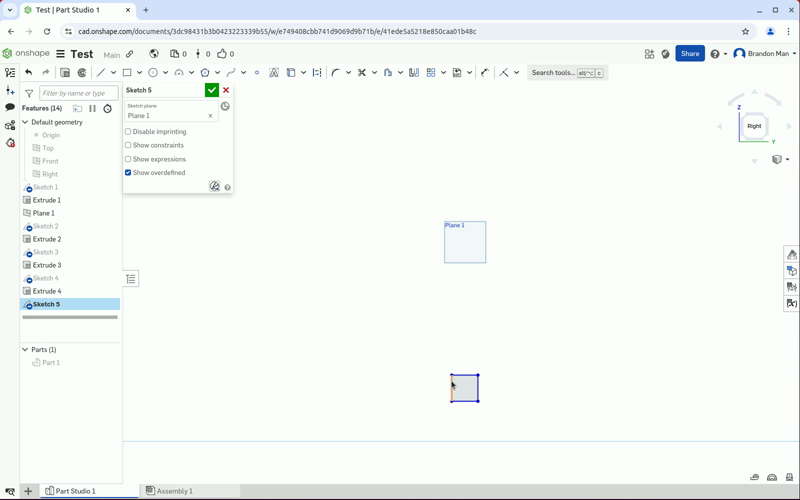
scroll(6)
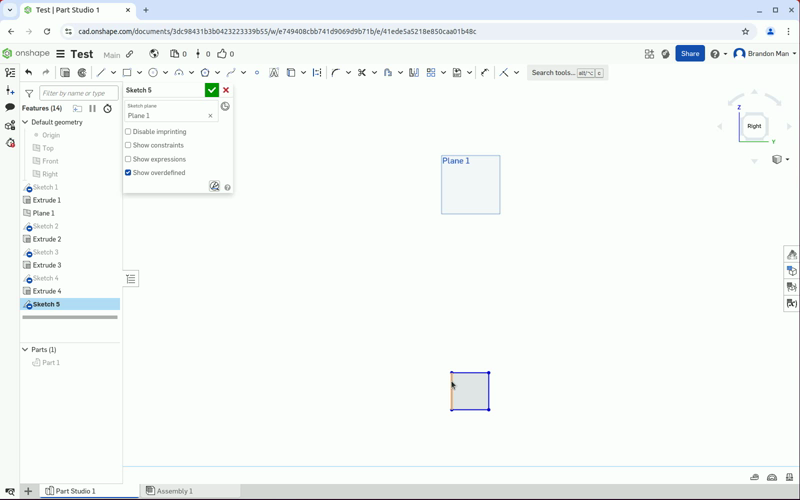
scroll(6)
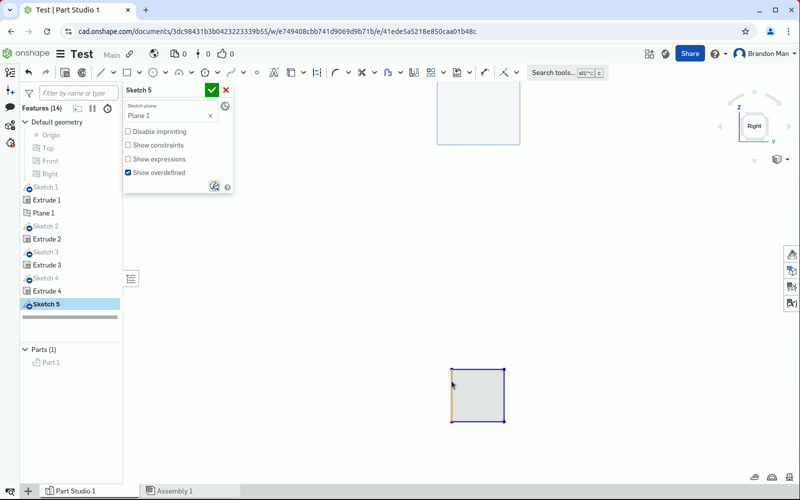
scroll(6)
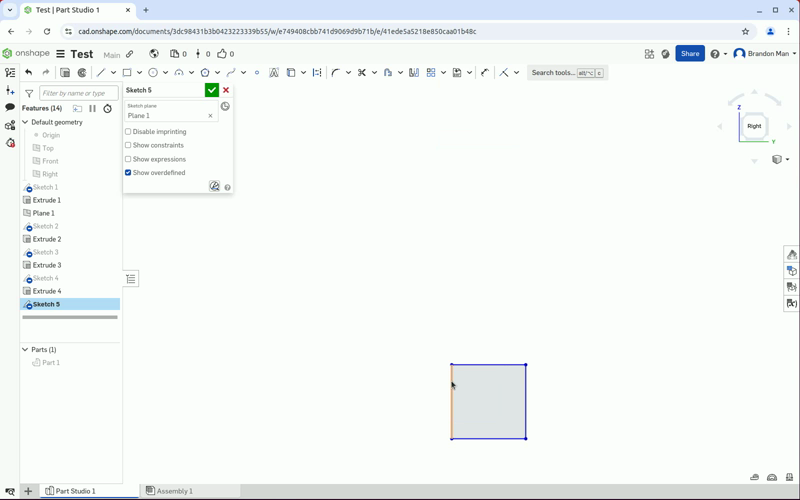
scroll(6)
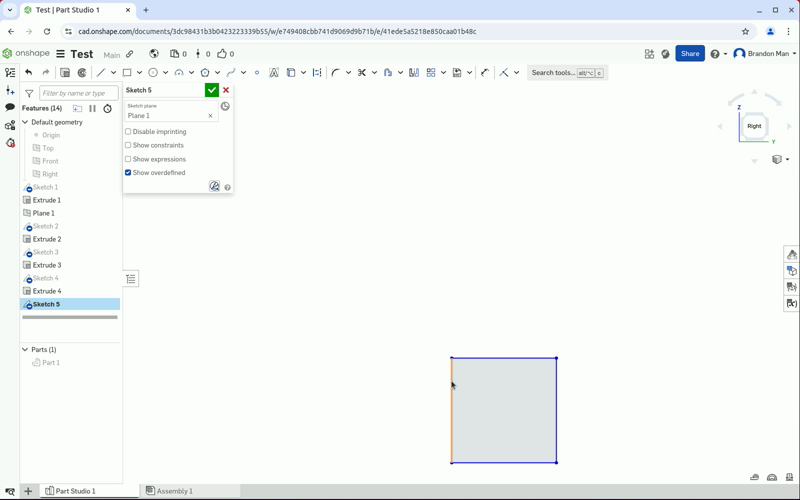
scroll(6)
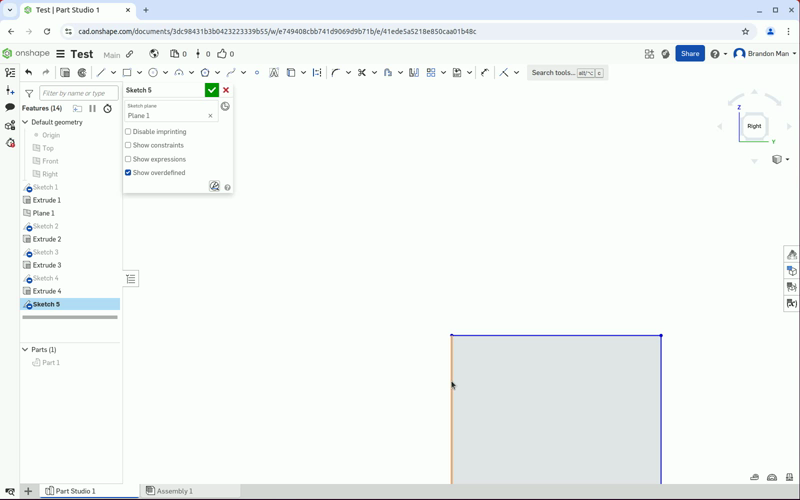
click(451, 380)
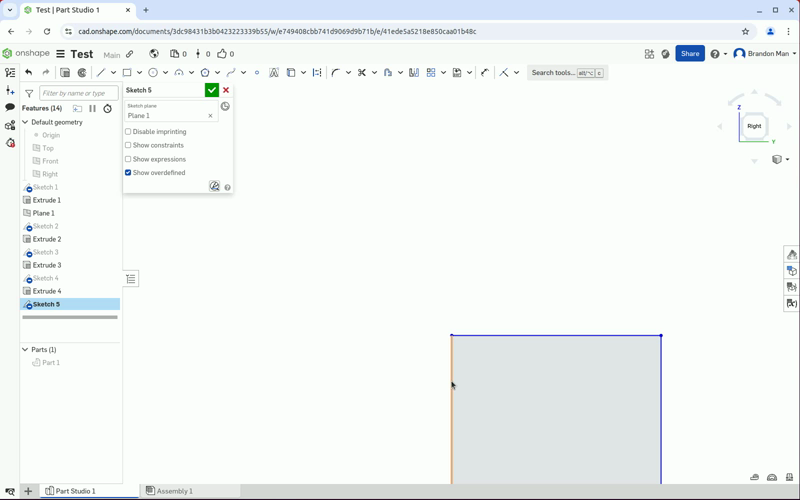
scroll(-6)
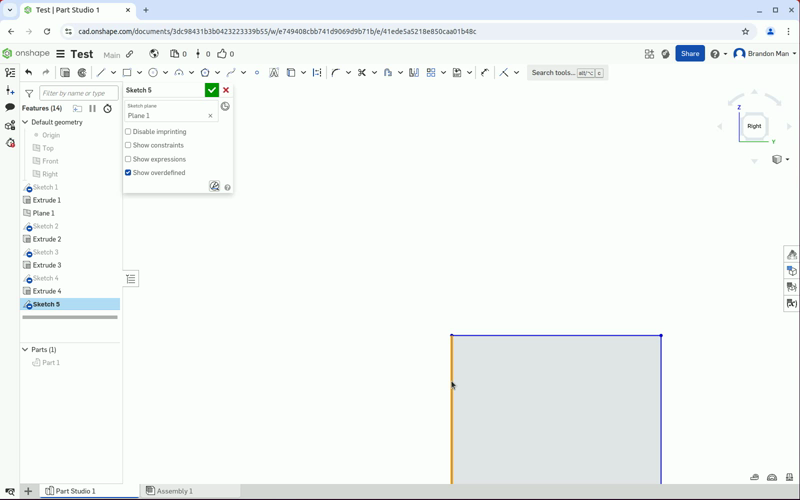
scroll(-6)
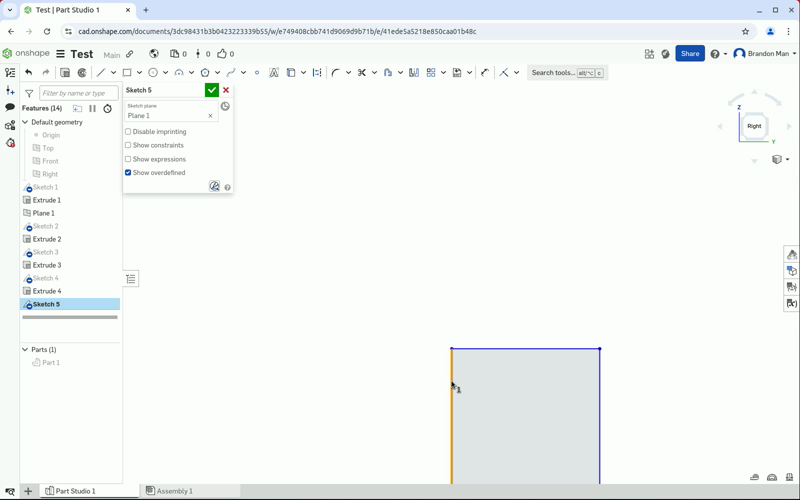
scroll(-6)
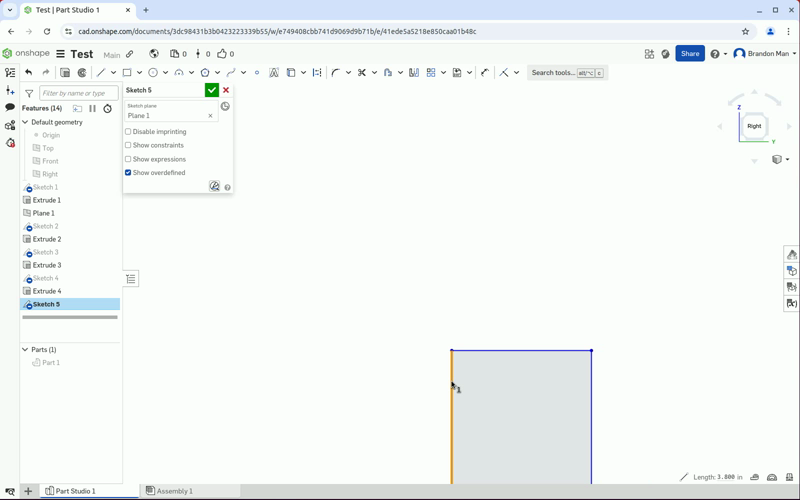
scroll(-6)
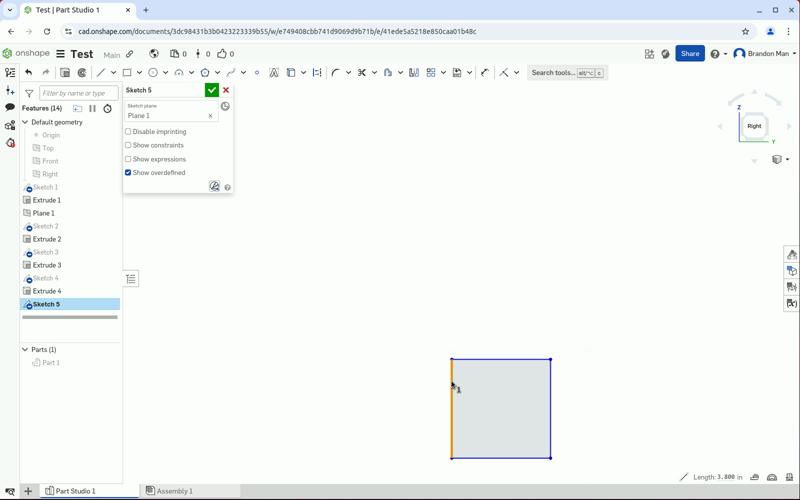
scroll(-6)
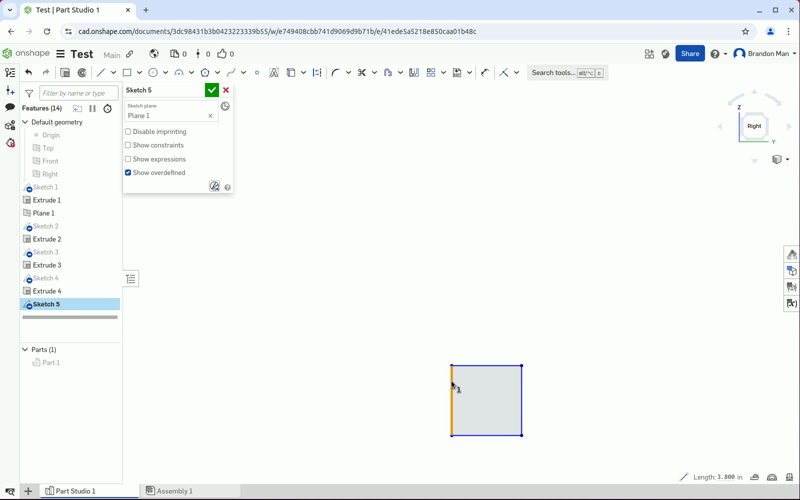
scroll(-6)
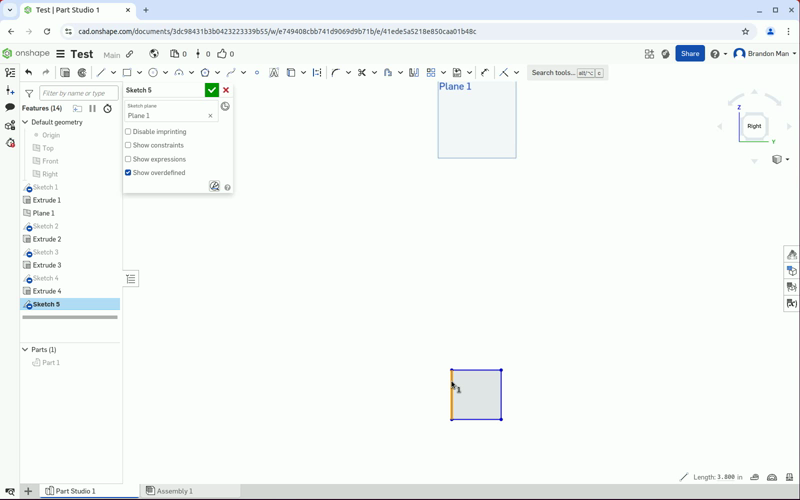
scroll(-6)
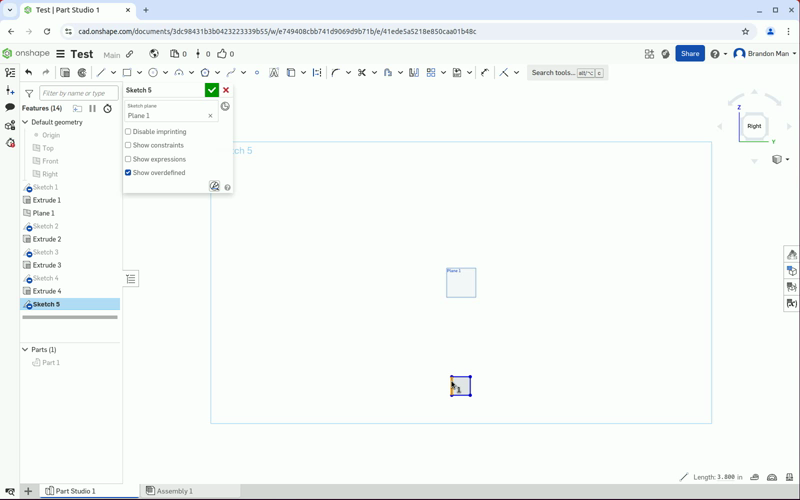
mouse_move(73, 352)
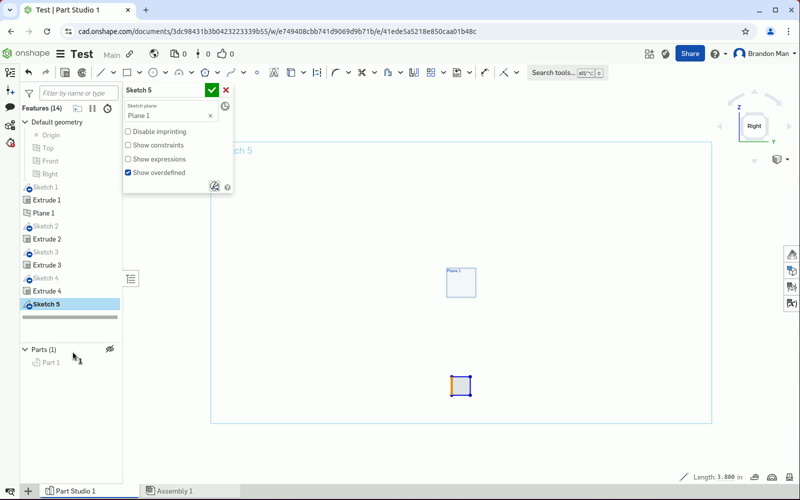
key(shift+y)
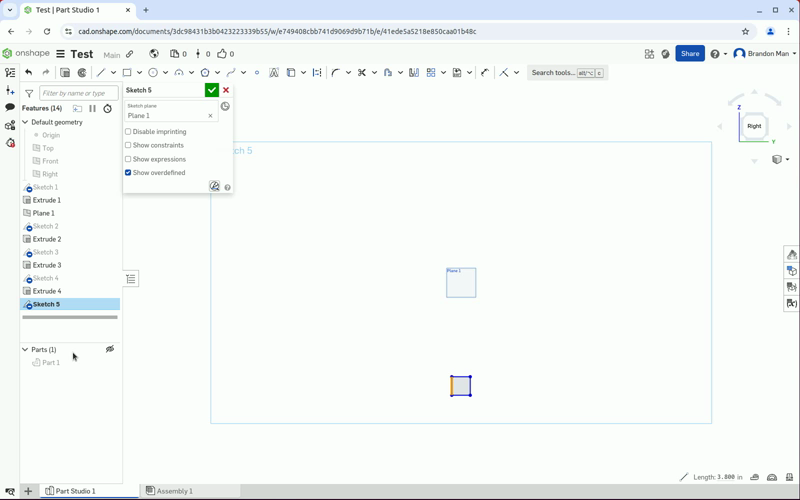
key(shift+e)
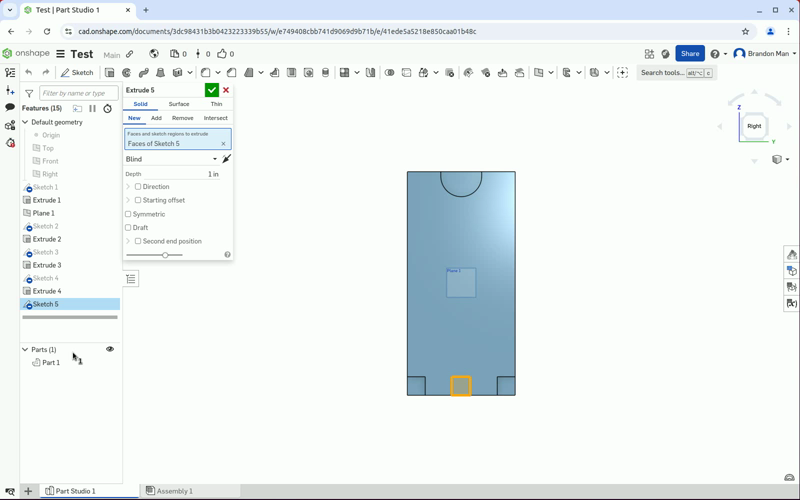
mouse_move(143, 106)
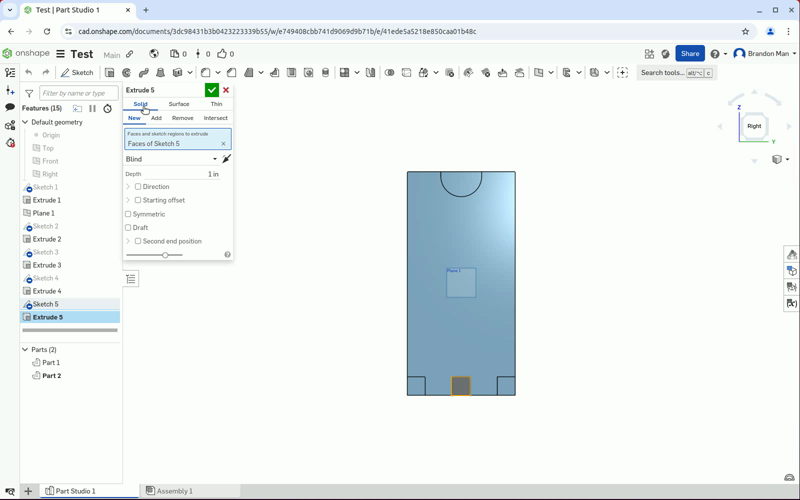
click(143, 106)
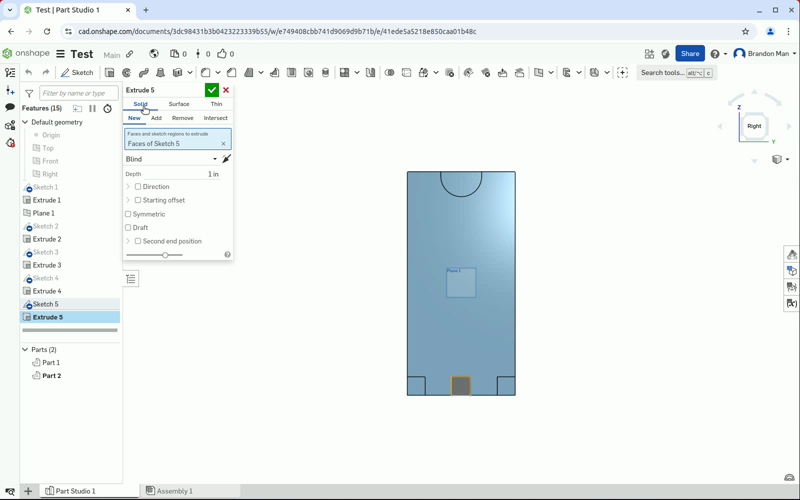
mouse_move(186, 120)
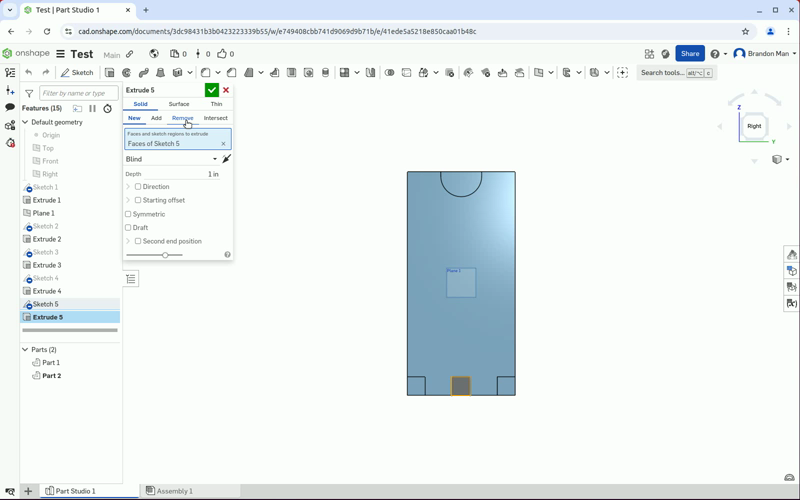
click(186, 120)
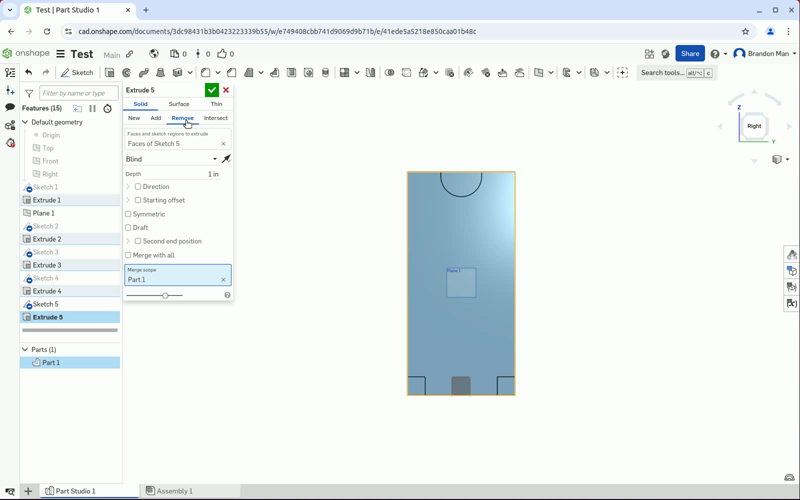
key(tab, 4)
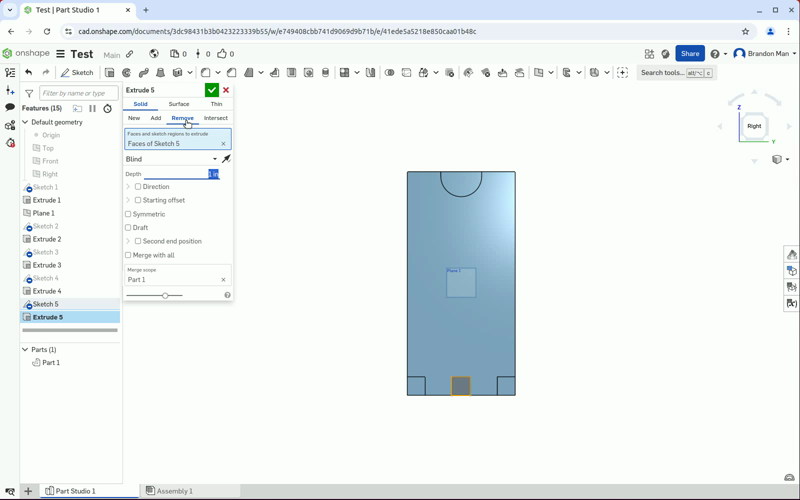
text(1.926)
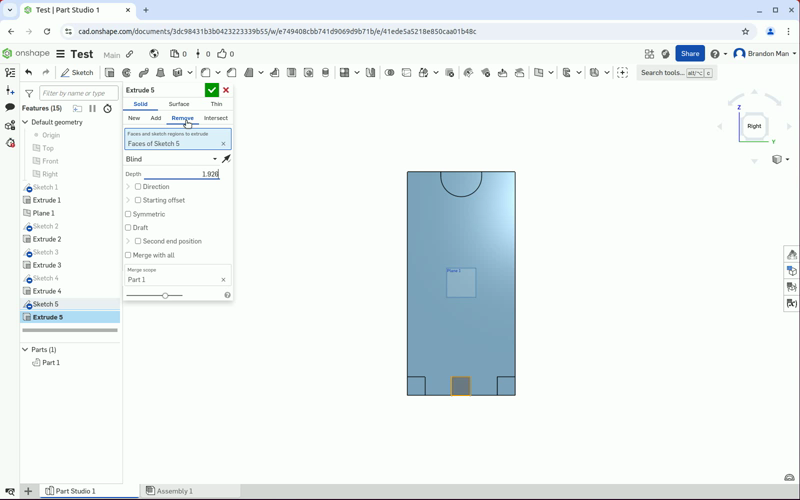
key(tab, 6)
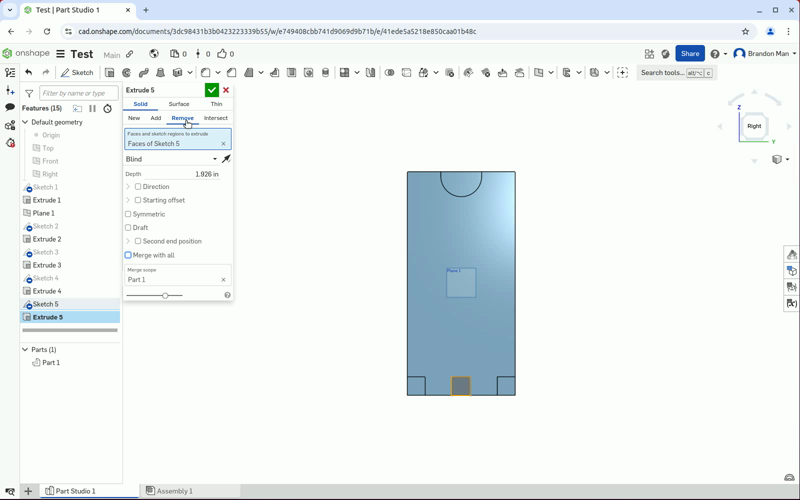
key(space)
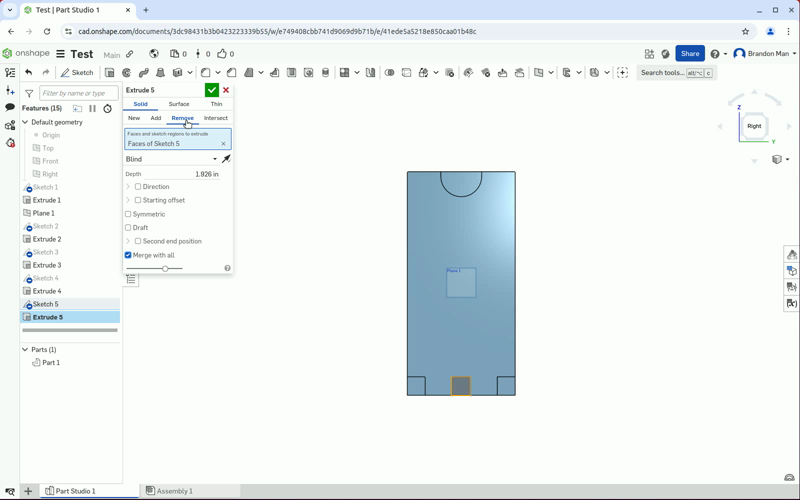
key(enter)
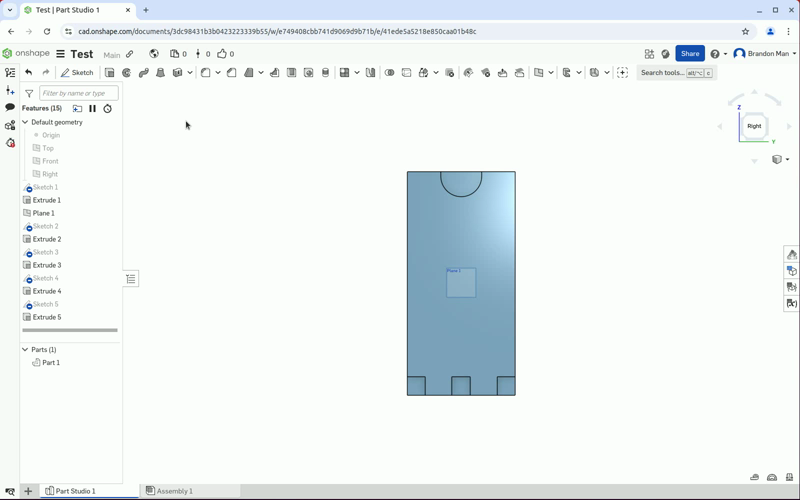
key(shift+h)
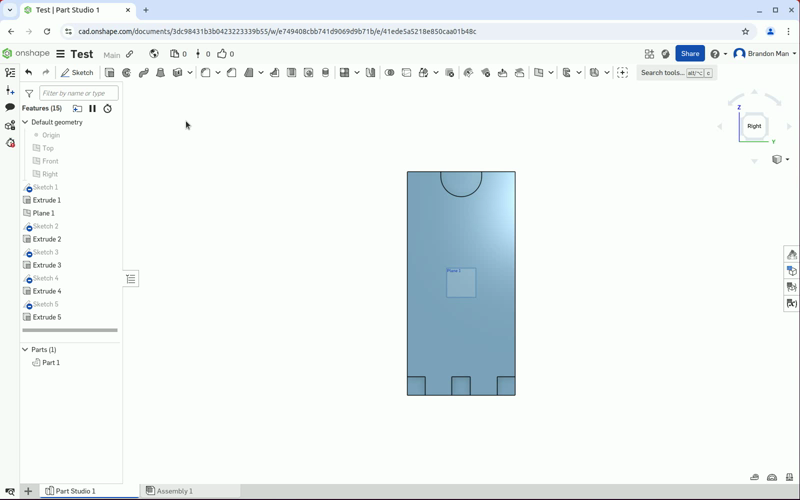
key(shift+h)
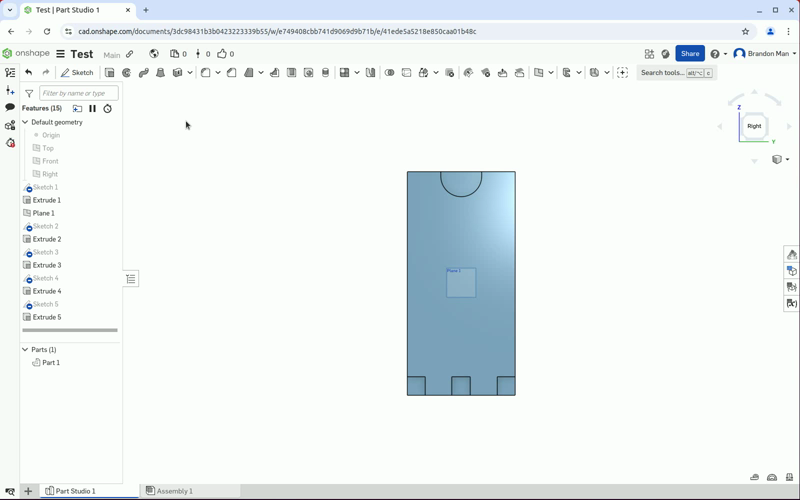
key(shift+7)
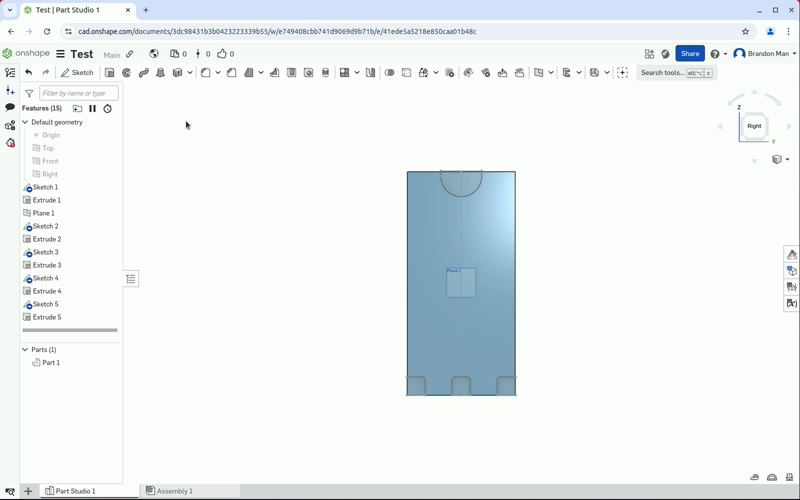
key(right, 2)
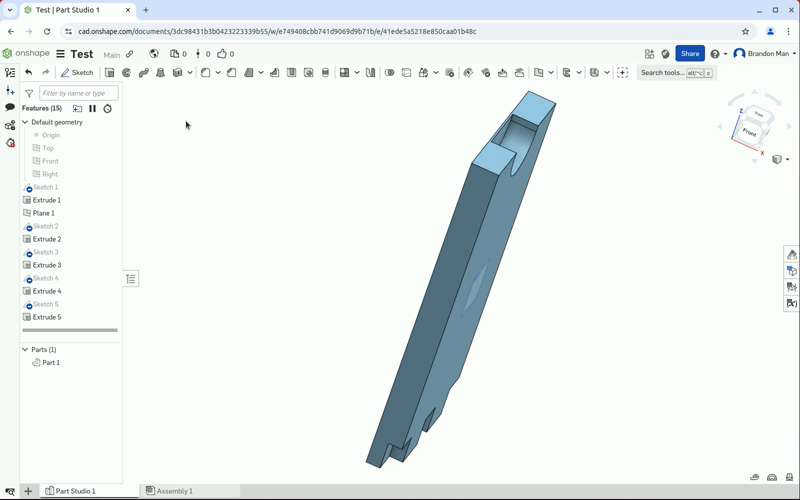
key(down, 2)
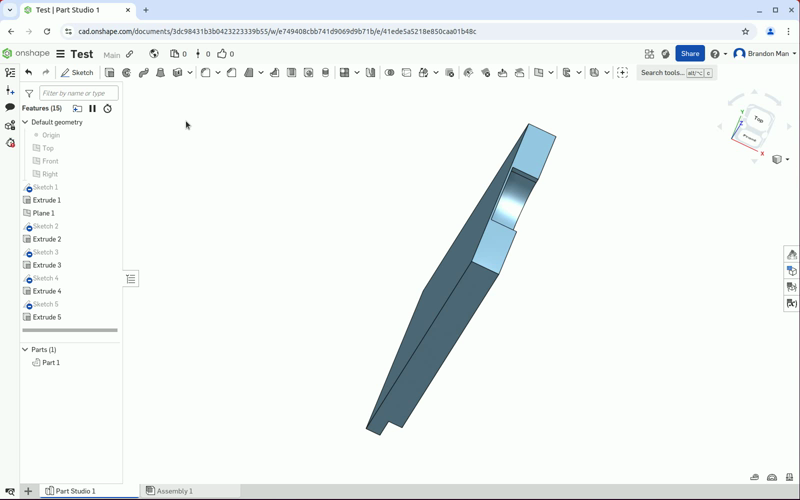
key(up, 2)
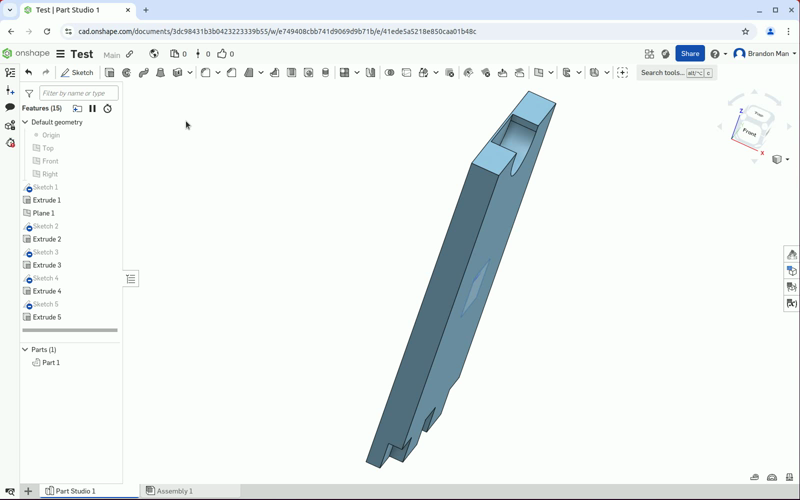
key(left, 2)
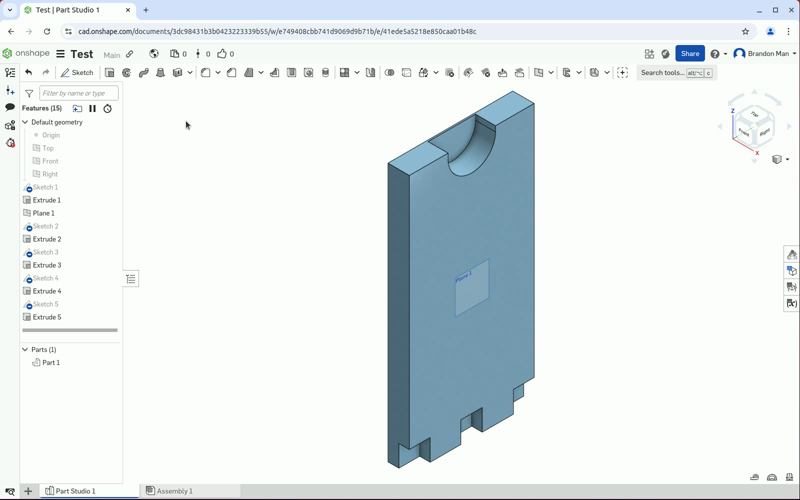
mouse_move(73, 189)
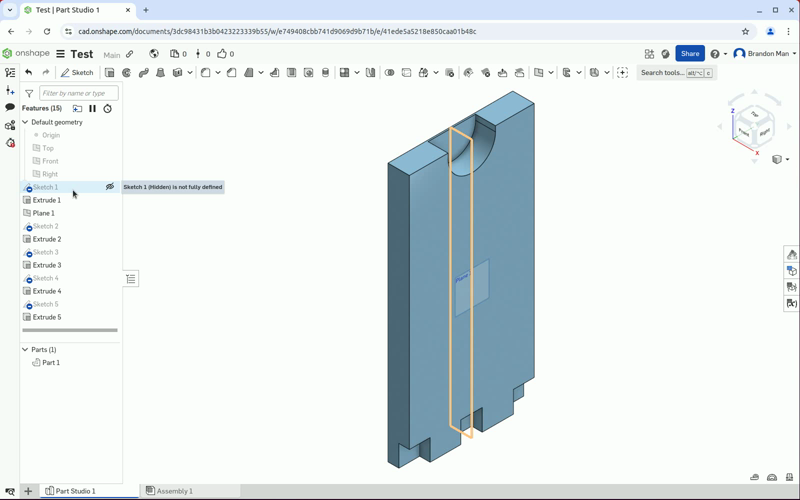
click(73, 189)